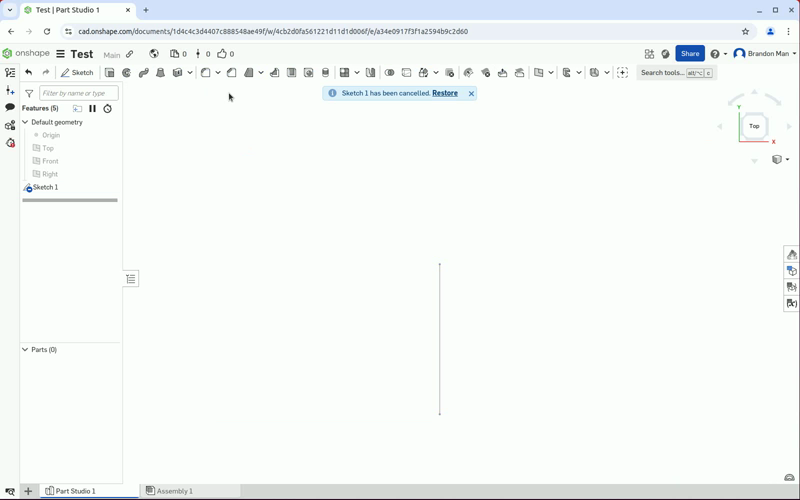
key(shift+h)
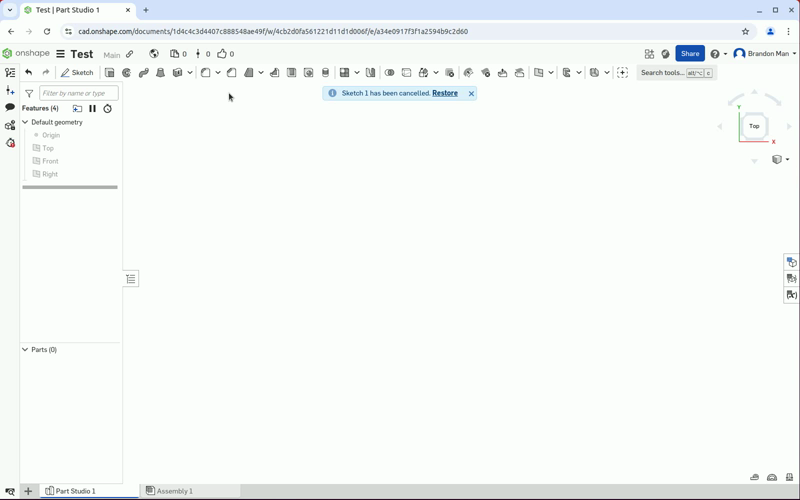
mouse_move(73, 352)
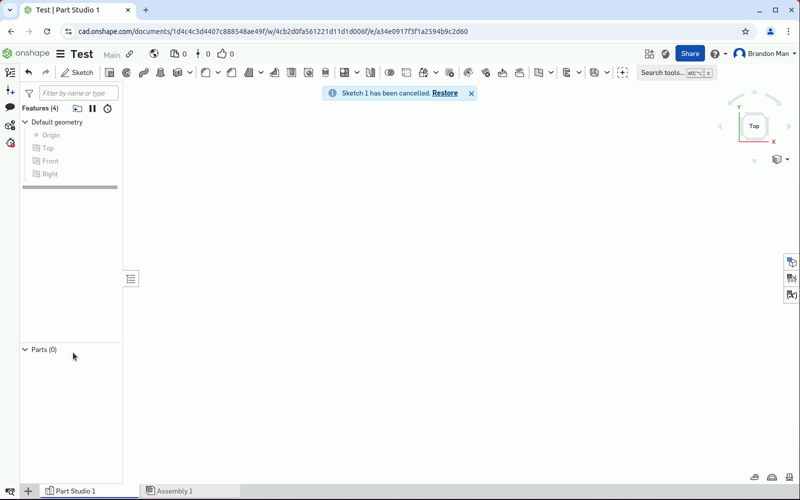
key(y)
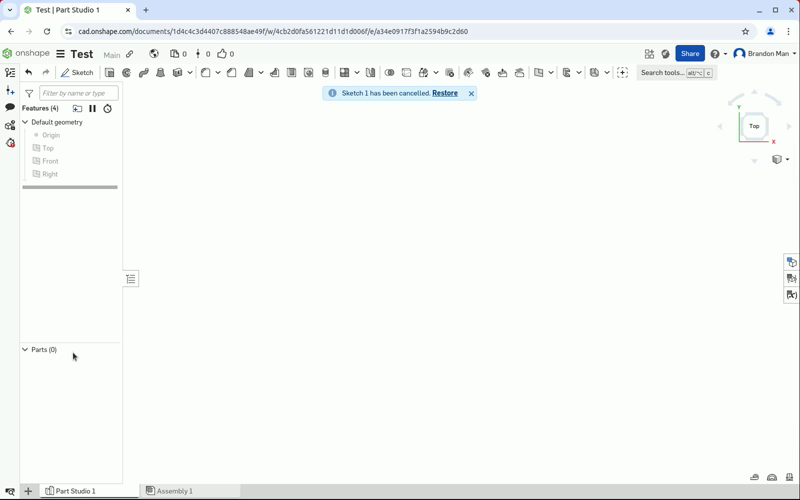
key(shift+p)
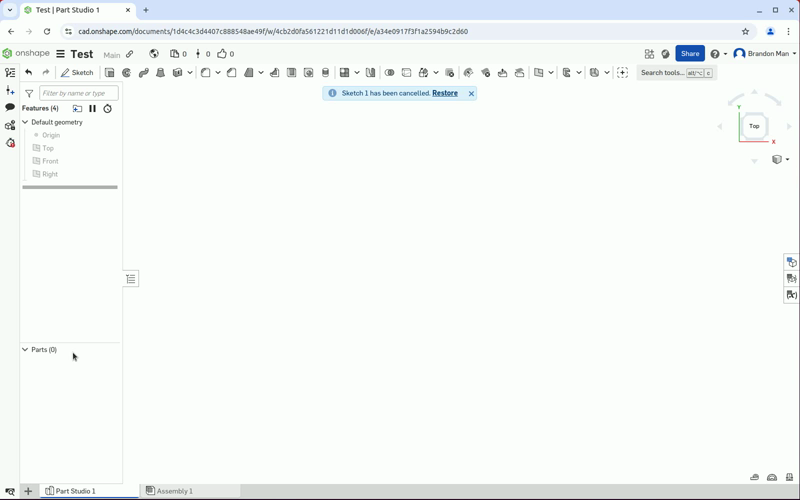
key(space)
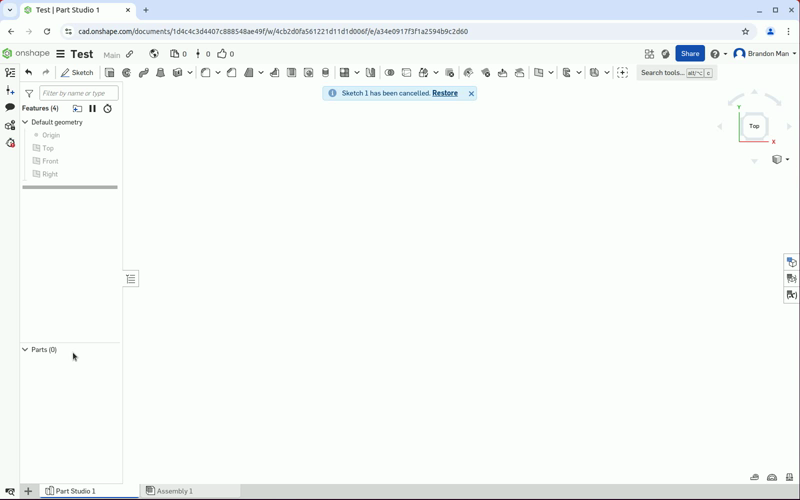
key_down(shift)
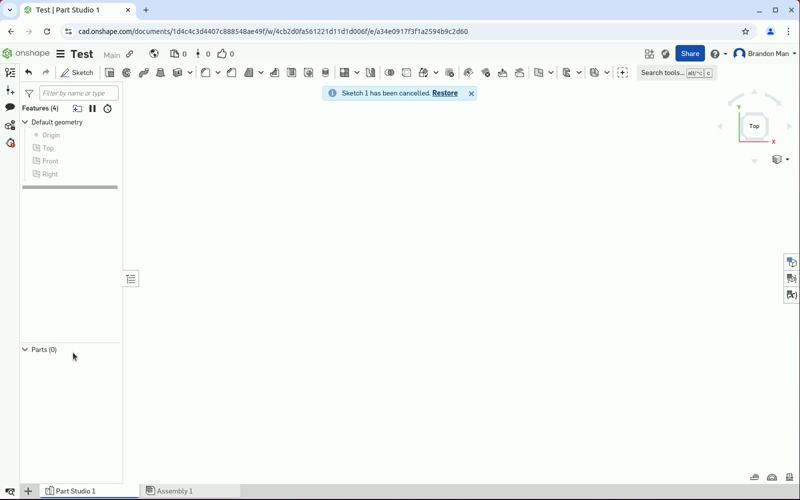
key(up)
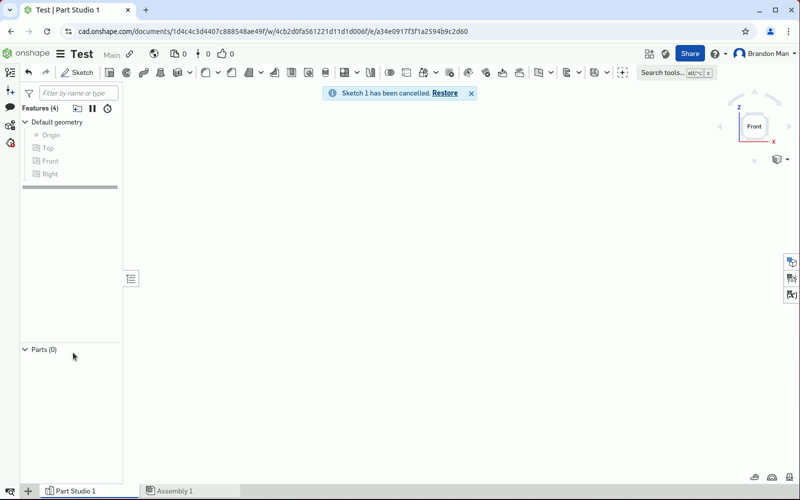
key_up(shift)
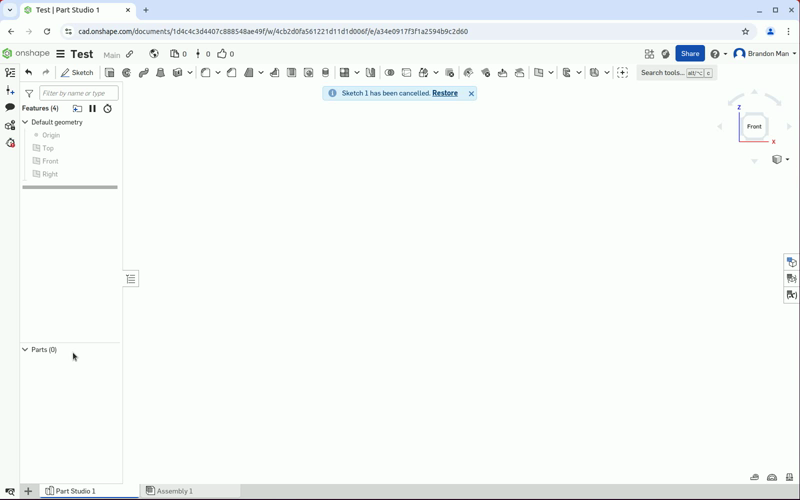
mouse_move(73, 352)
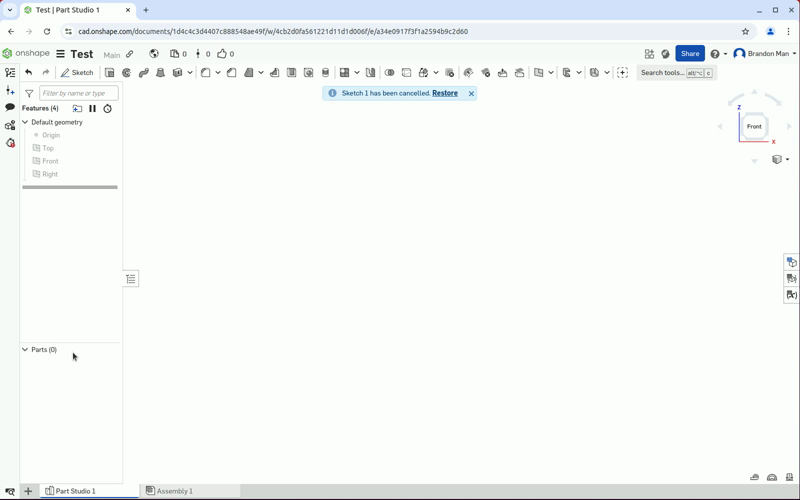
key(shift+y)
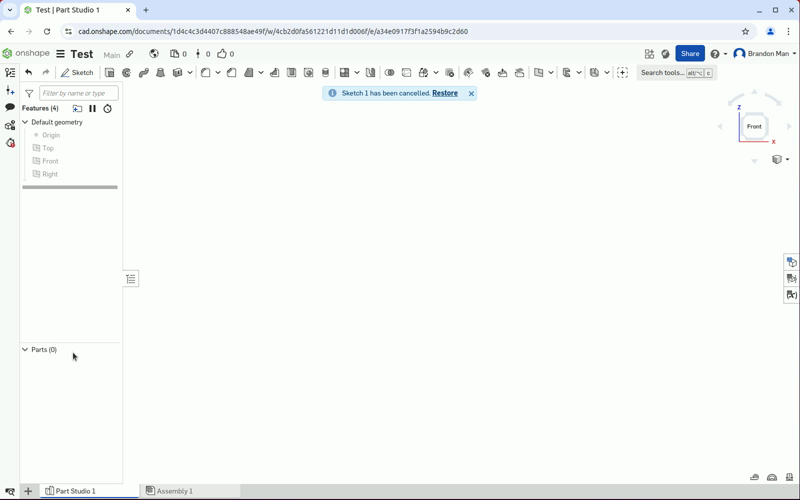
key(shift+s)
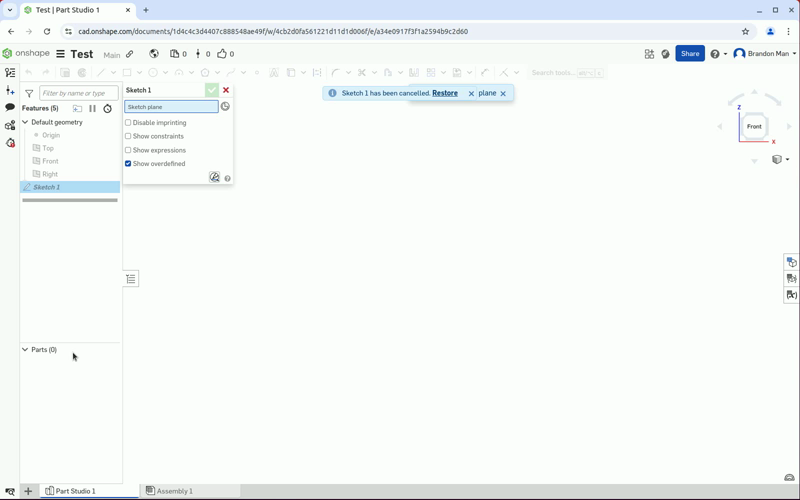
mouse_move(73, 163)
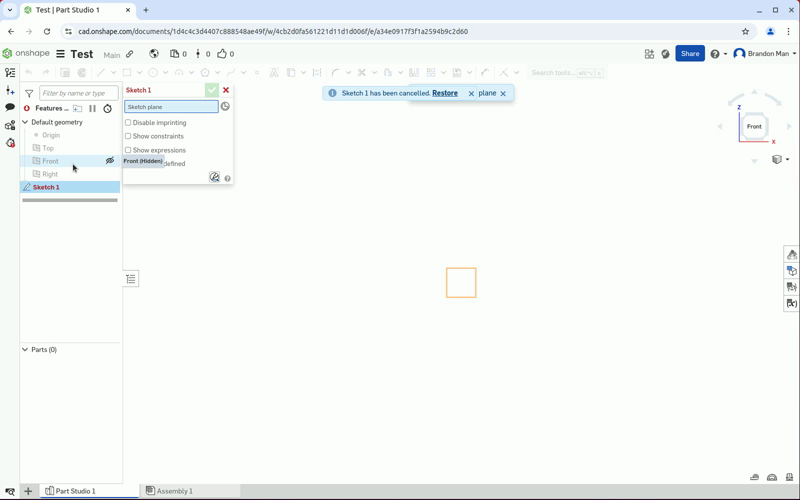
click(73, 163)
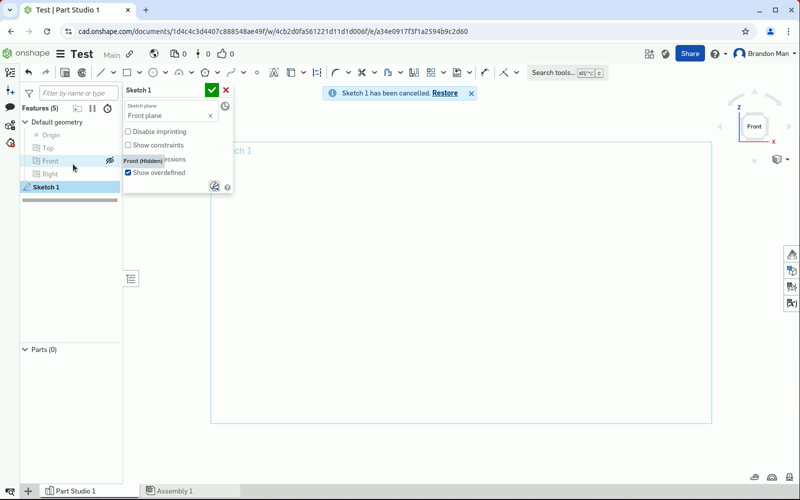
mouse_move(73, 352)
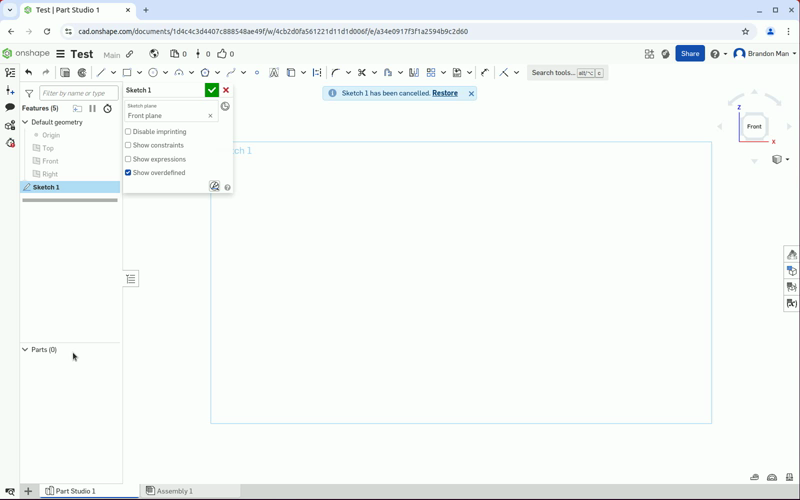
key(y)
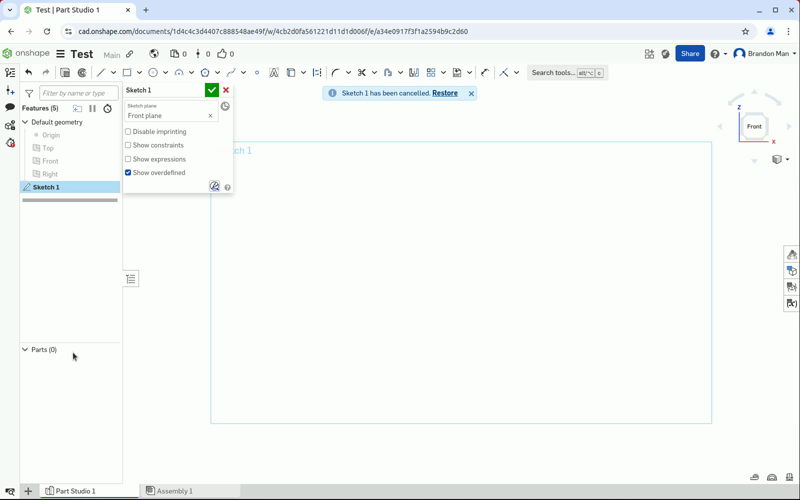
key(l)
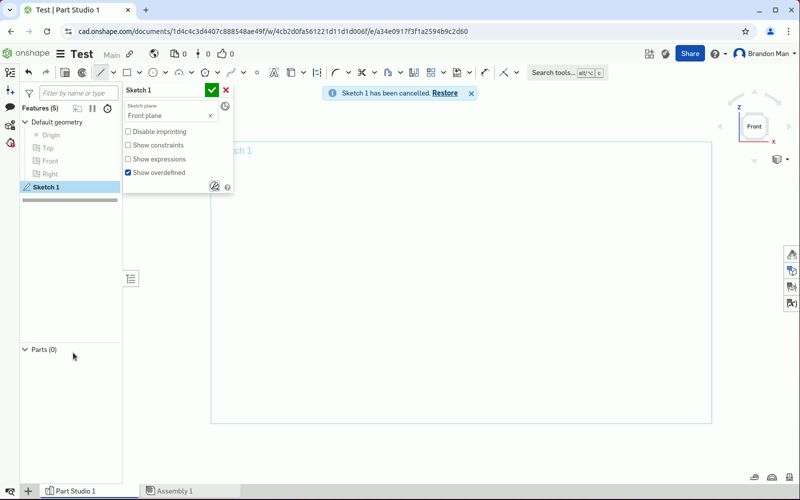
key_down(shift)
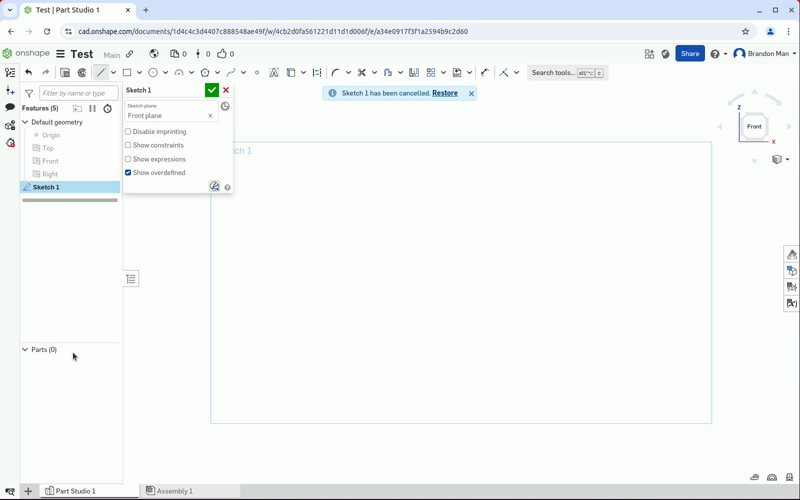
mouse_move(429, 395)
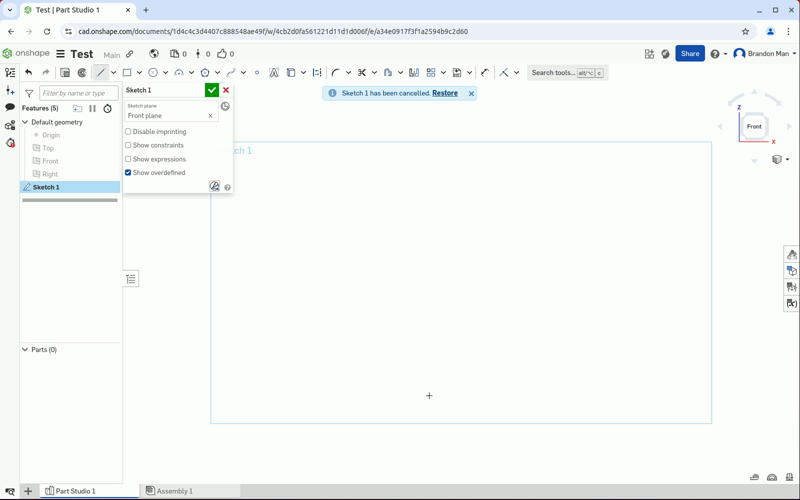
click(429, 395)
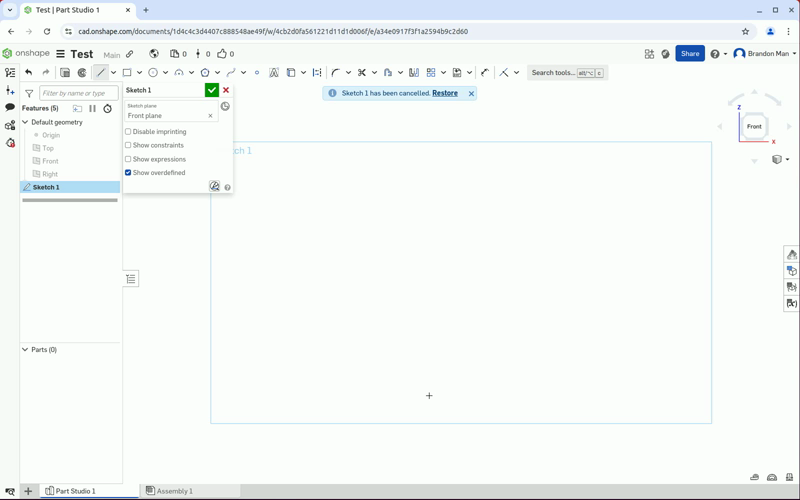
key_up(shift)
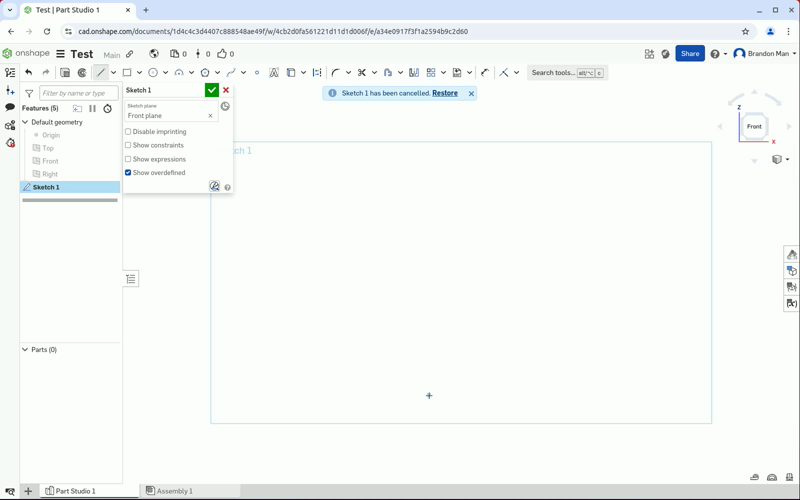
key_down(shift)
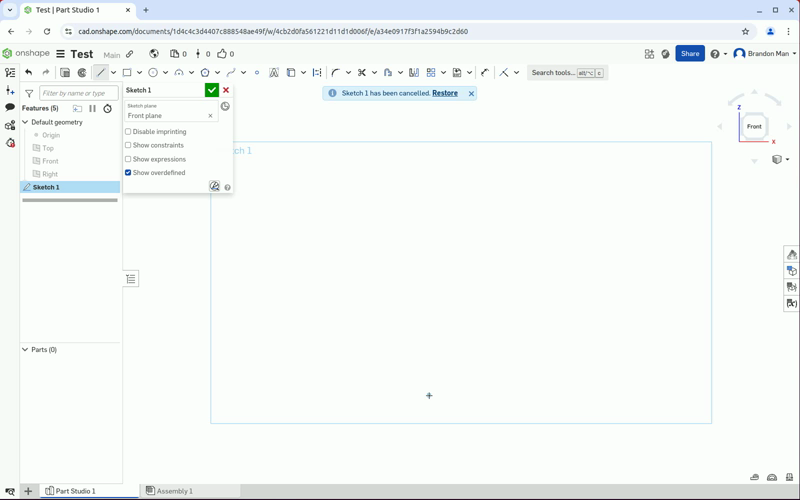
mouse_move(490, 395)
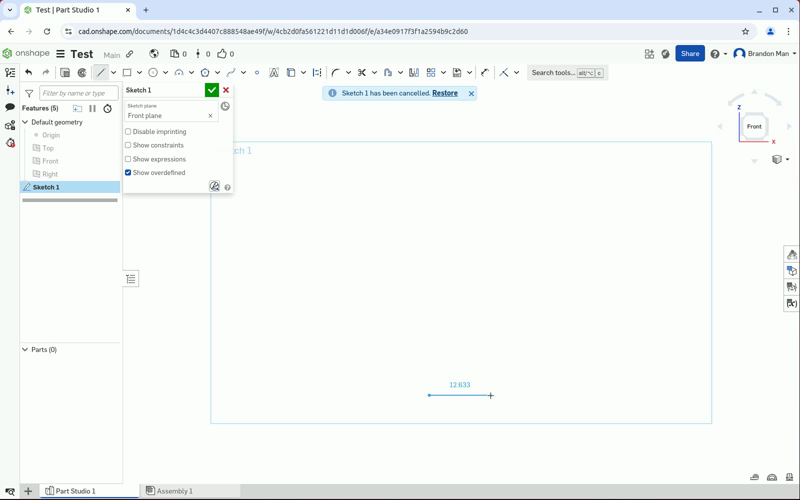
click(490, 395)
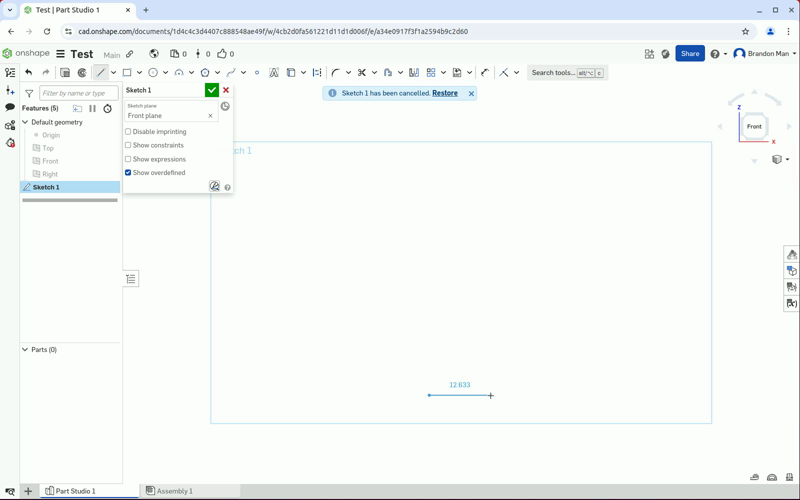
key_up(shift)
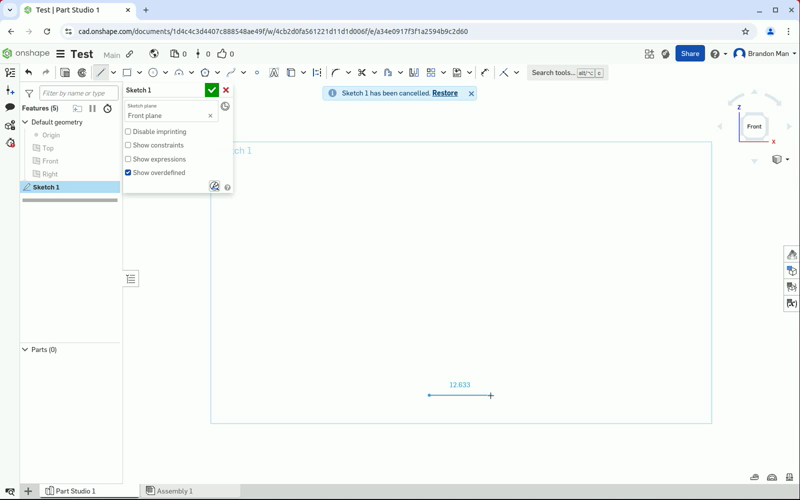
key_down(shift)
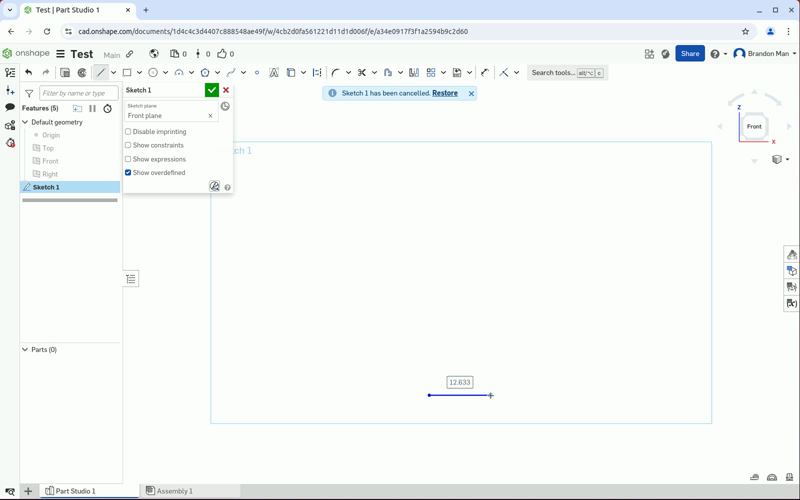
mouse_move(490, 171)
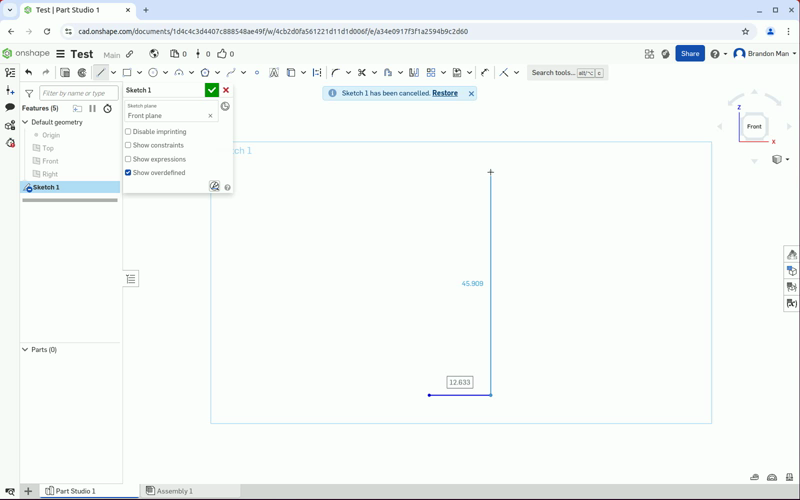
click(490, 171)
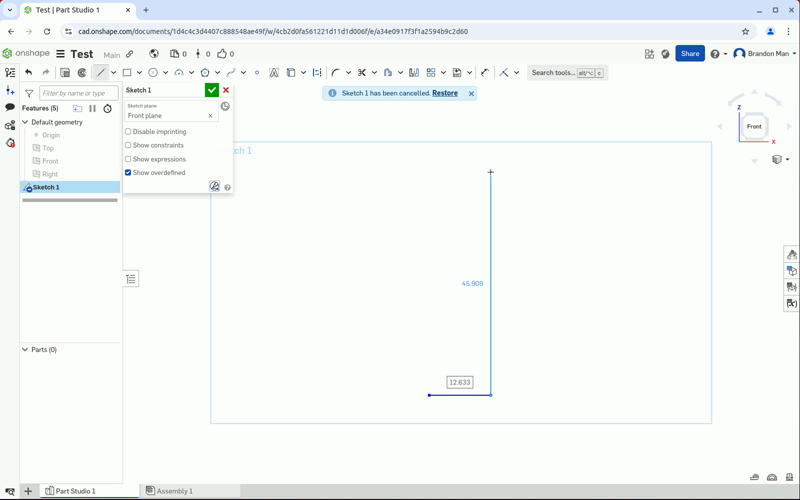
key_up(shift)
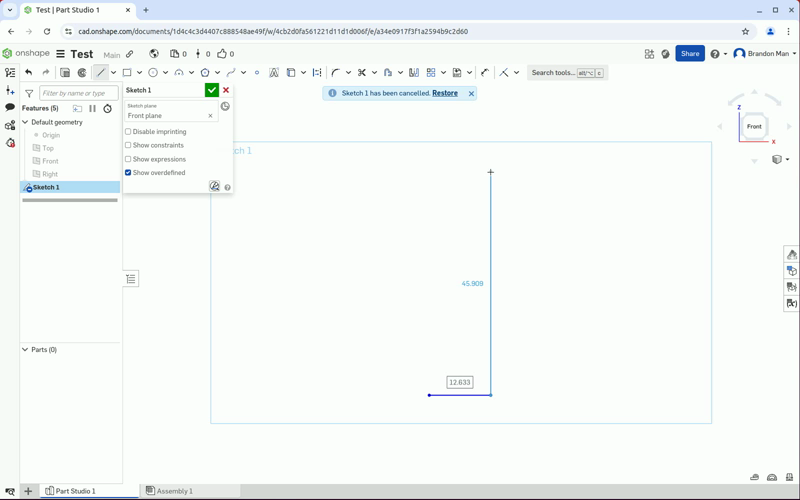
key_down(shift)
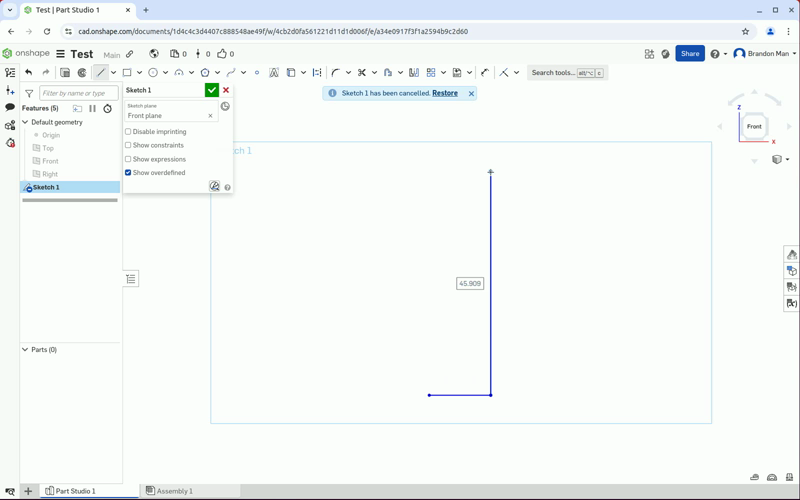
mouse_move(429, 171)
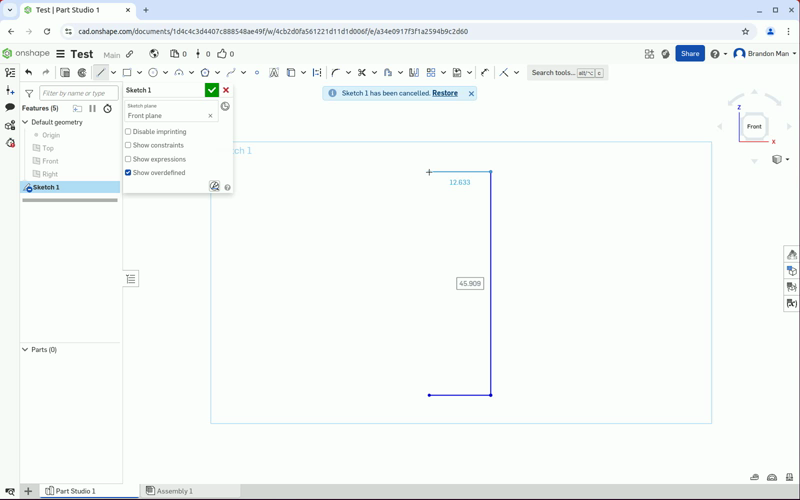
click(429, 171)
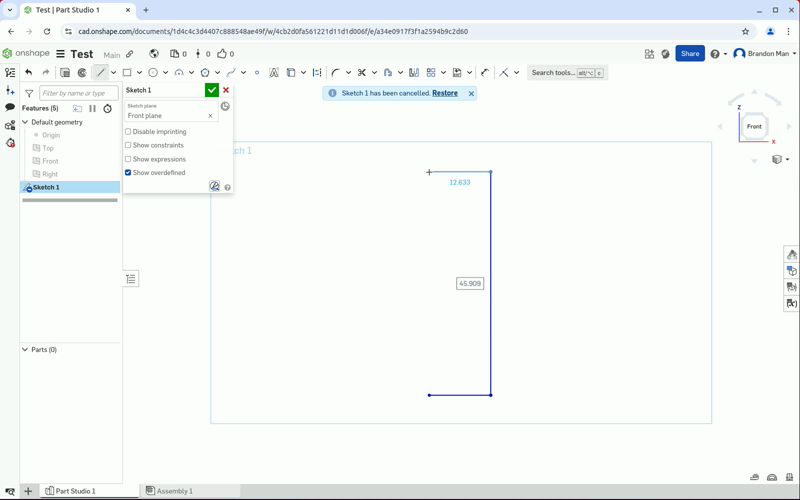
key_up(shift)
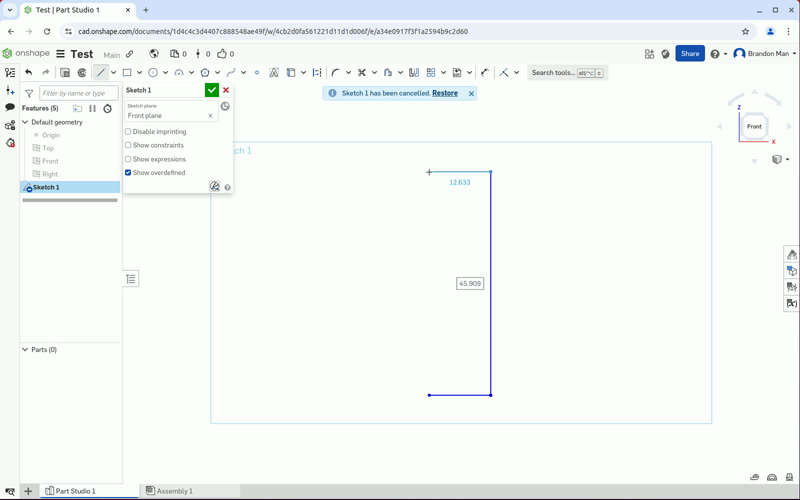
key_down(shift)
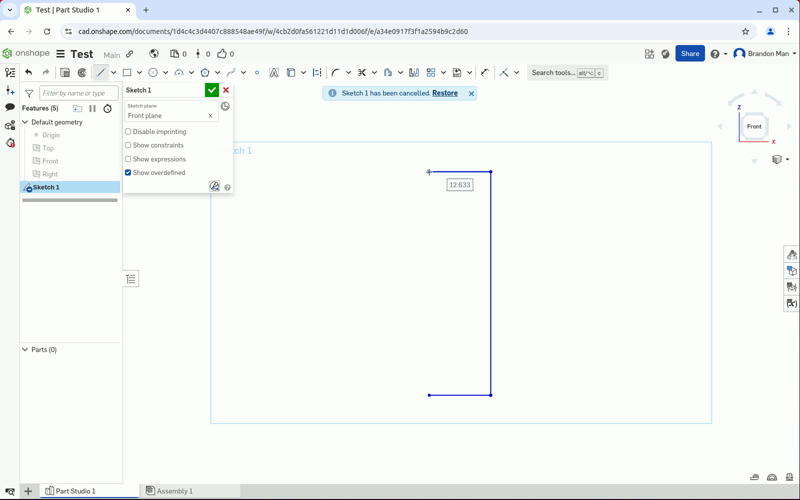
mouse_move(429, 395)
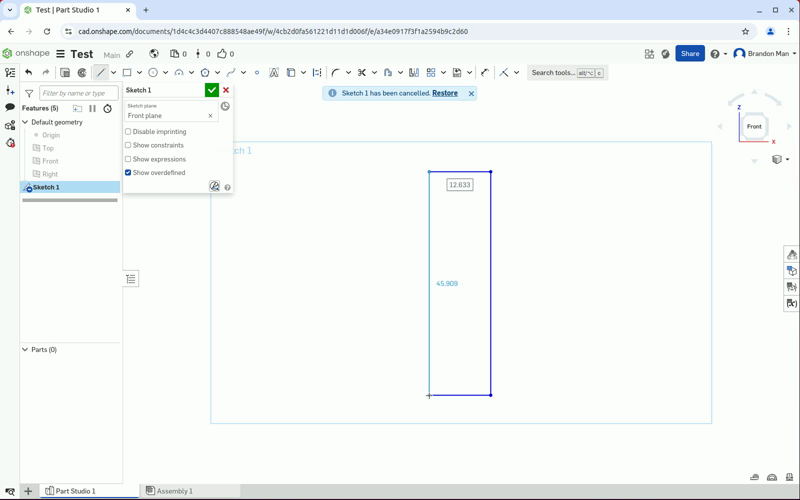
key_up(shift)
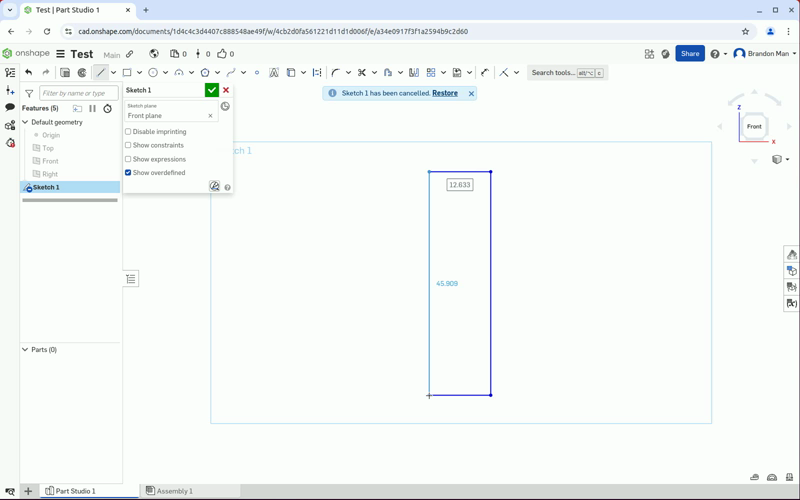
click(429, 395)
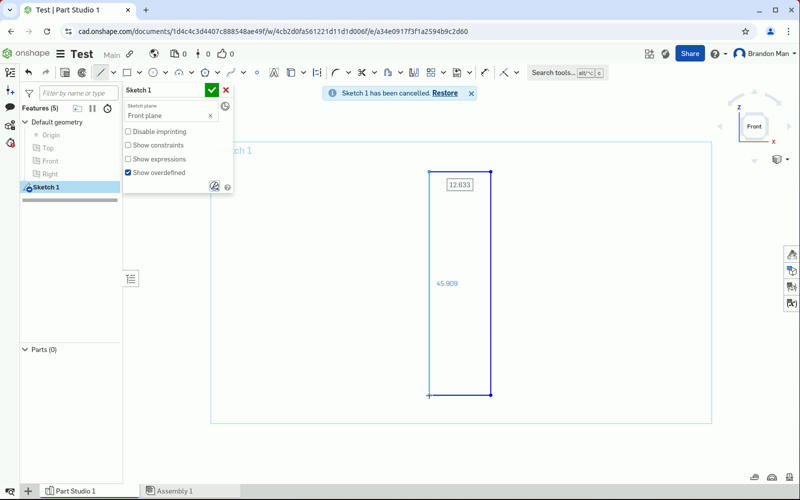
key(esc)
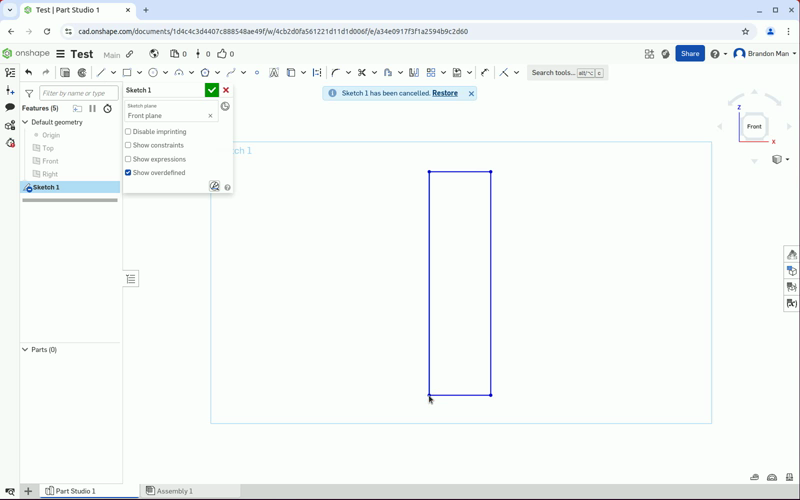
mouse_move(446, 202)
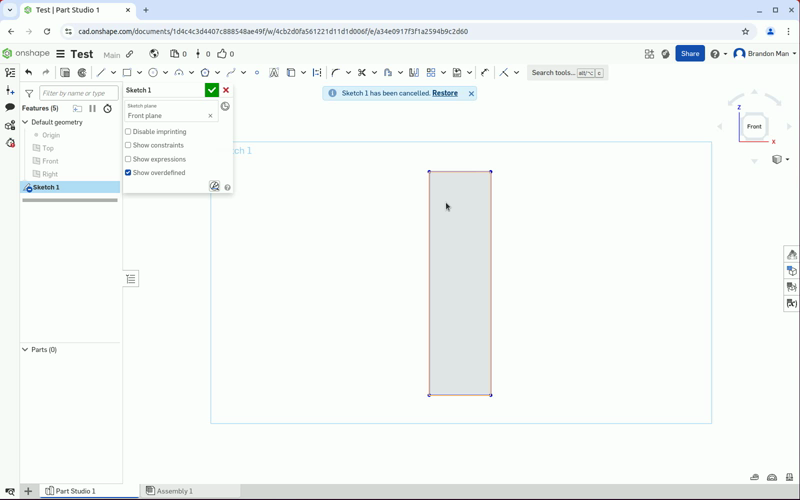
click(446, 202)
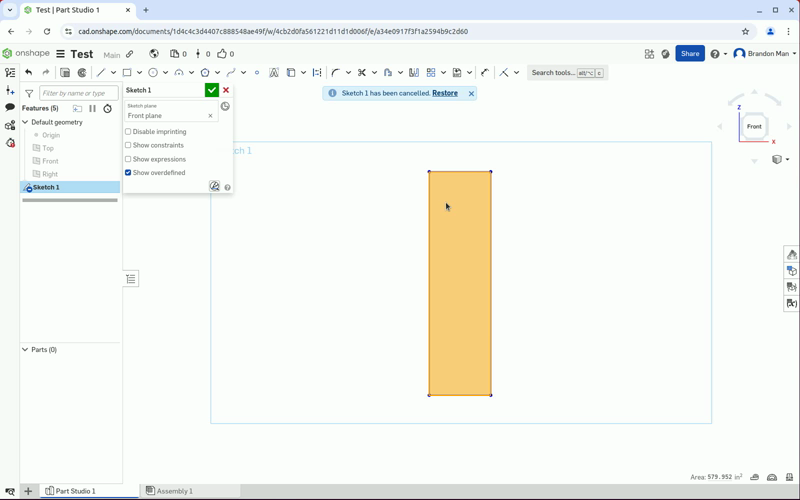
mouse_move(73, 352)
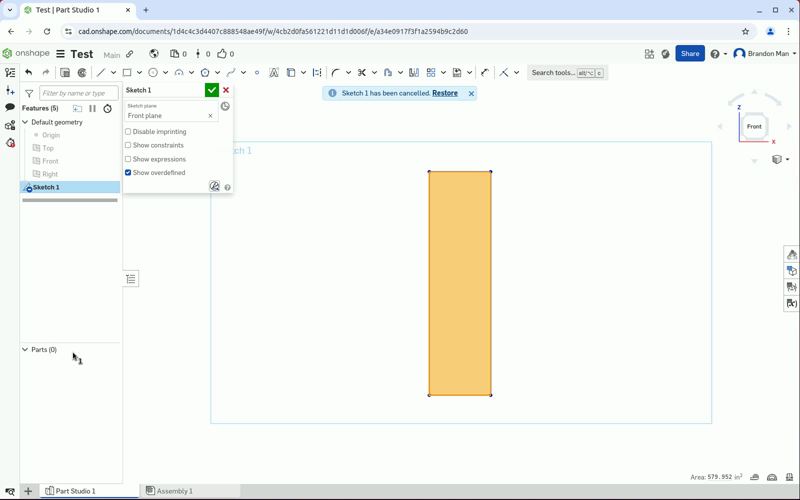
key(shift+y)
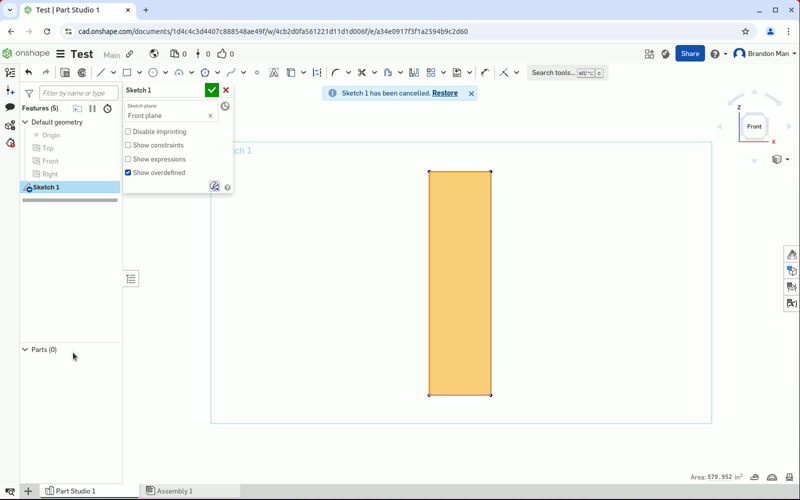
key(shift+e)
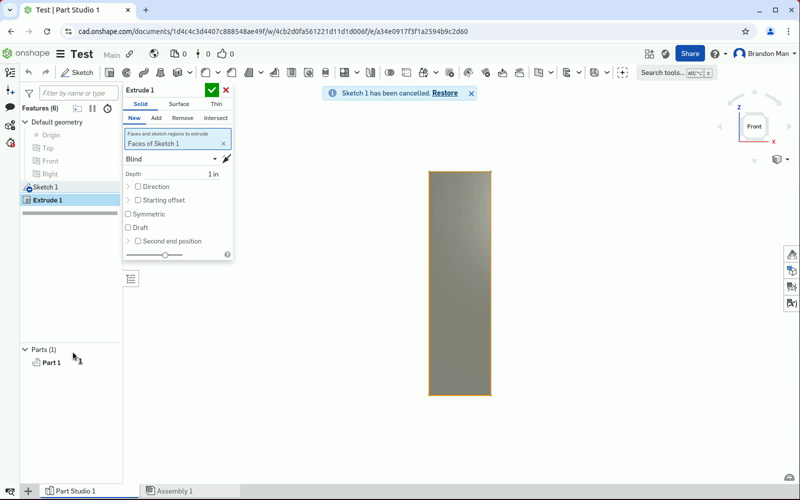
mouse_move(143, 106)
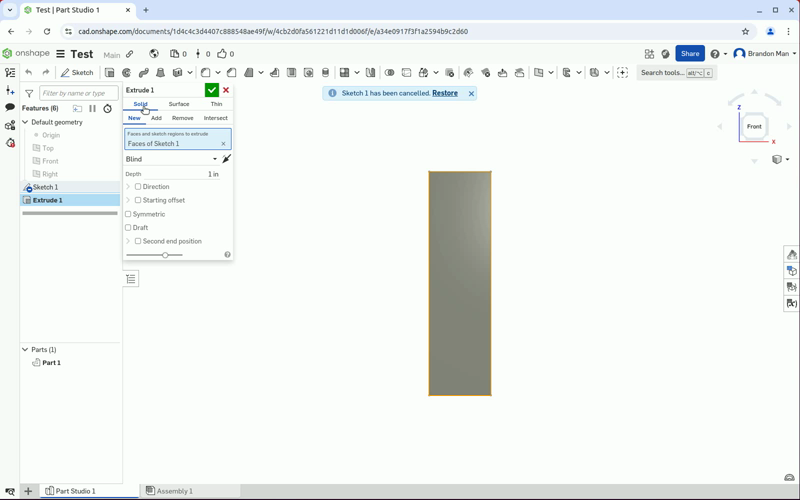
click(143, 106)
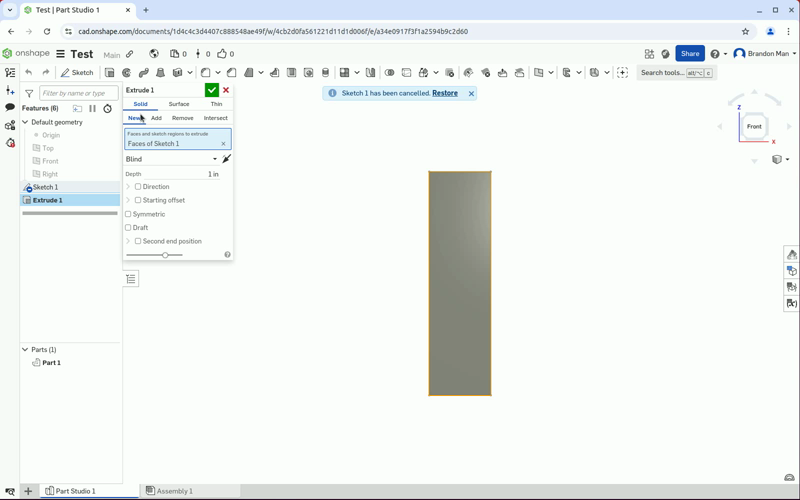
mouse_move(137, 120)
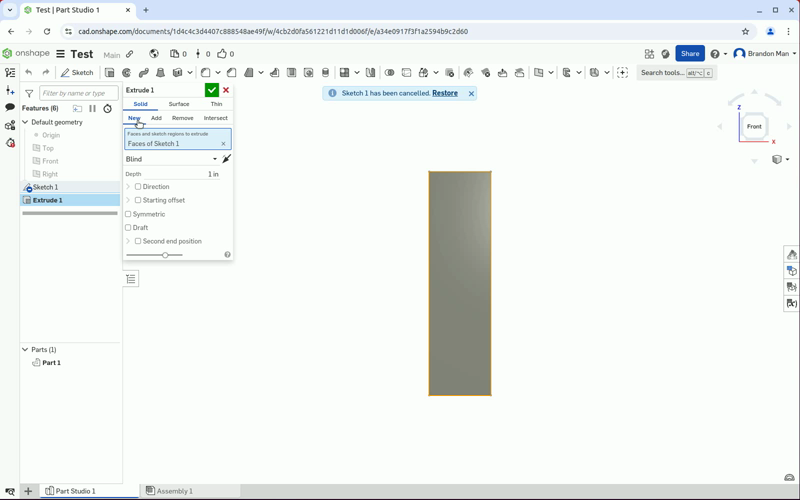
click(137, 120)
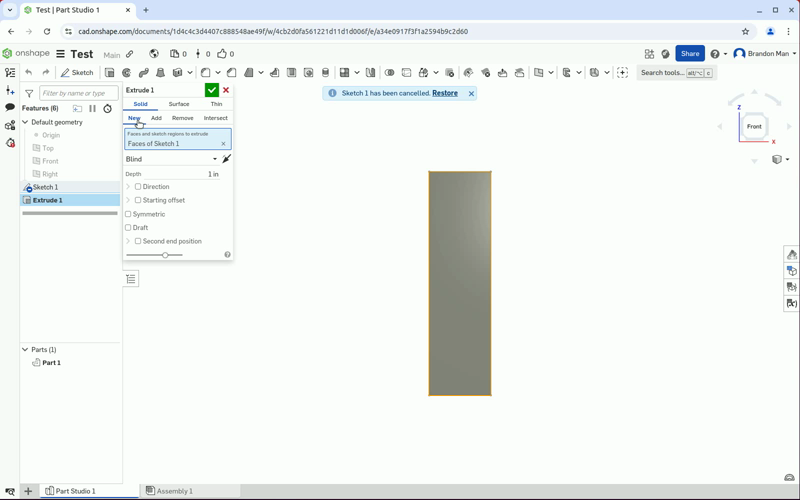
key(tab, 4)
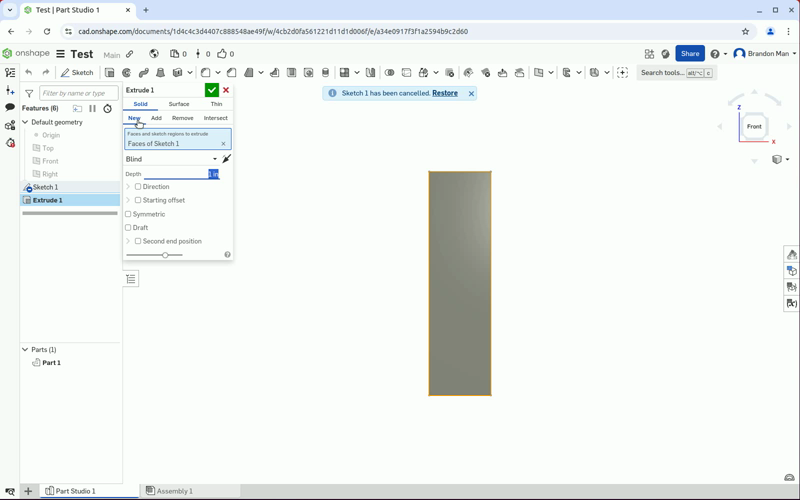
text(0.963)
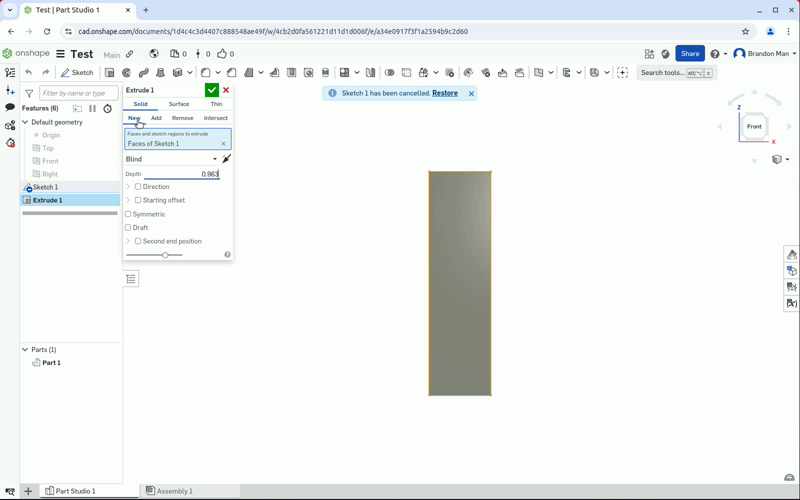
key(enter)
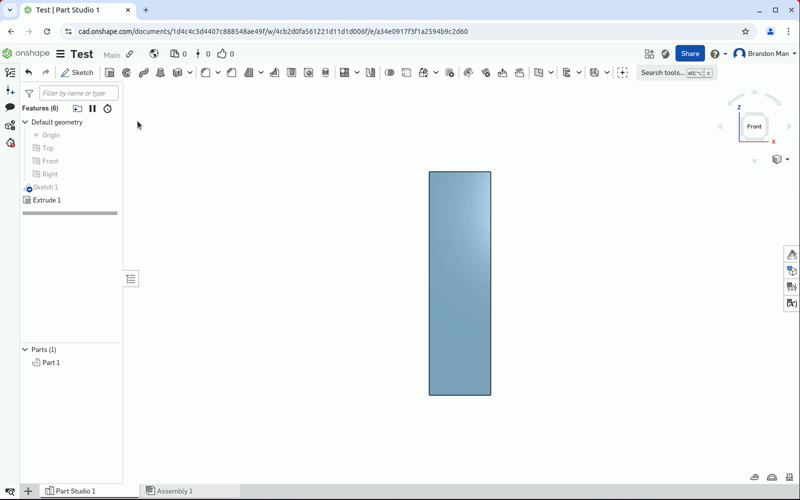
key(shift+h)
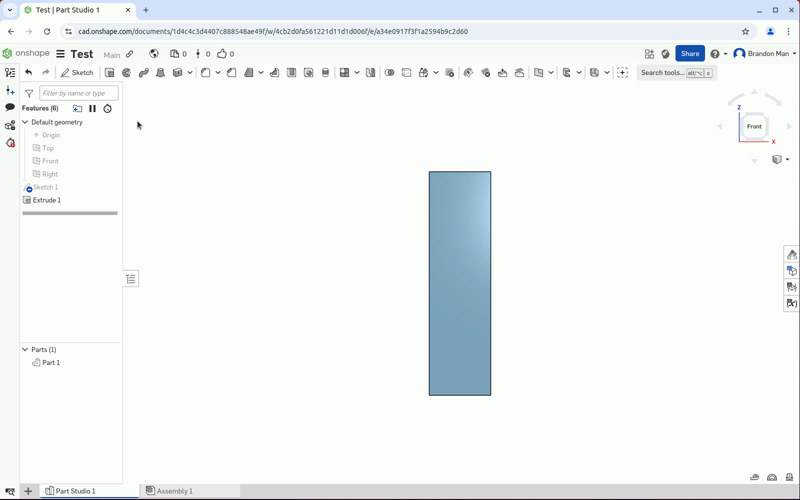
key(shift+h)
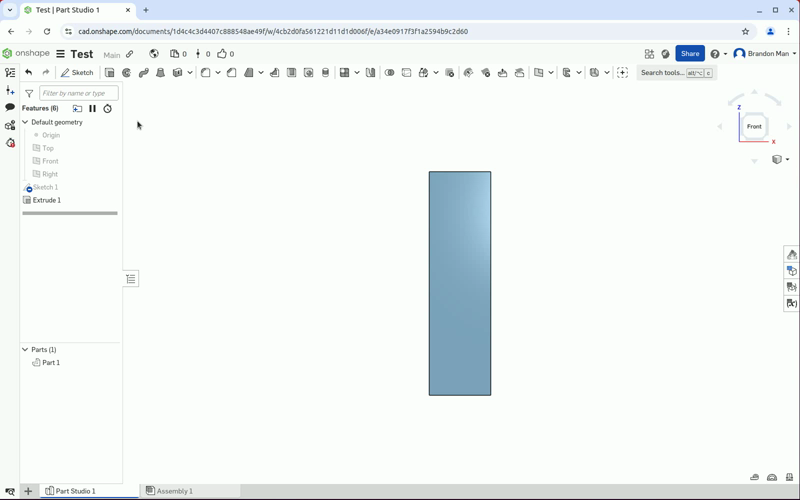
mouse_move(73, 189)
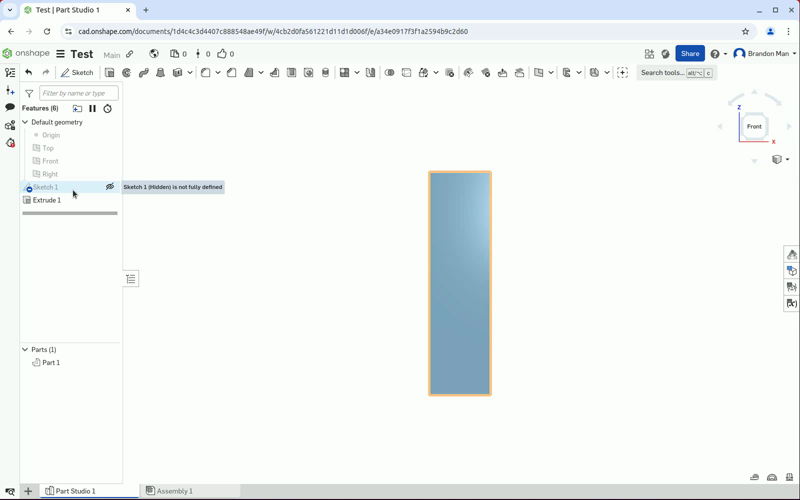
click(73, 189)
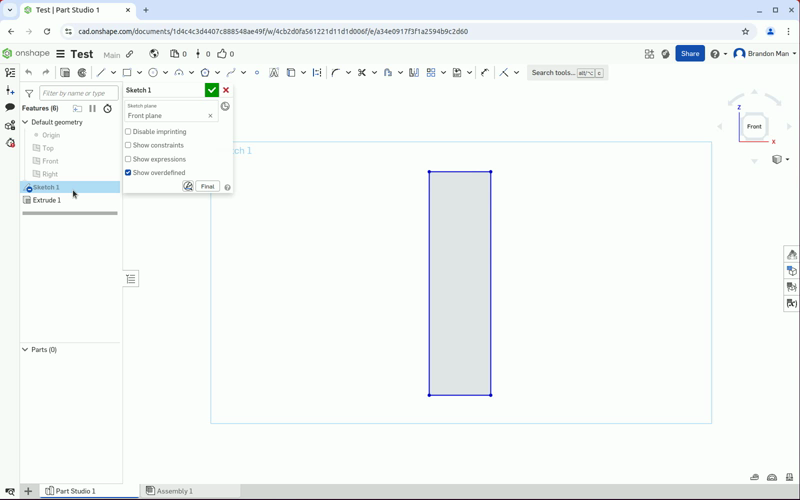
mouse_move(229, 92)
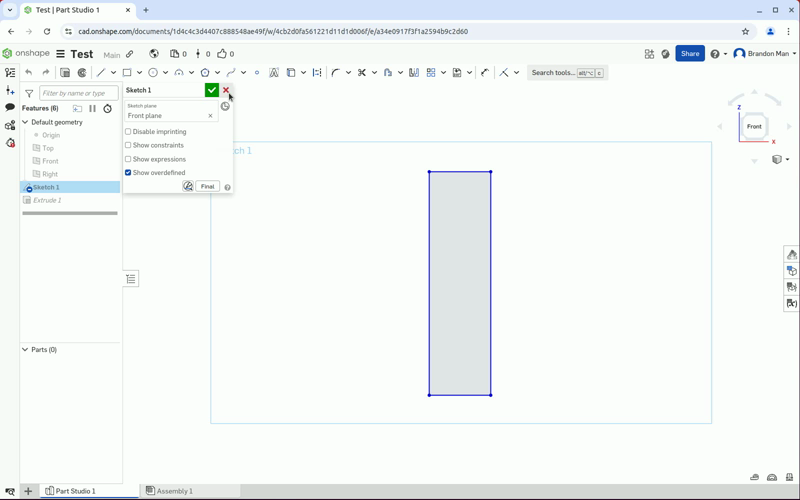
click(229, 92)
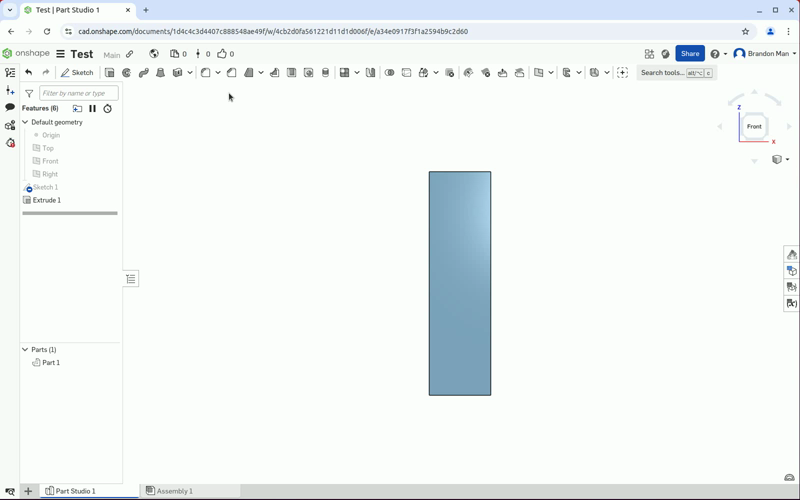
mouse_move(541, 75)
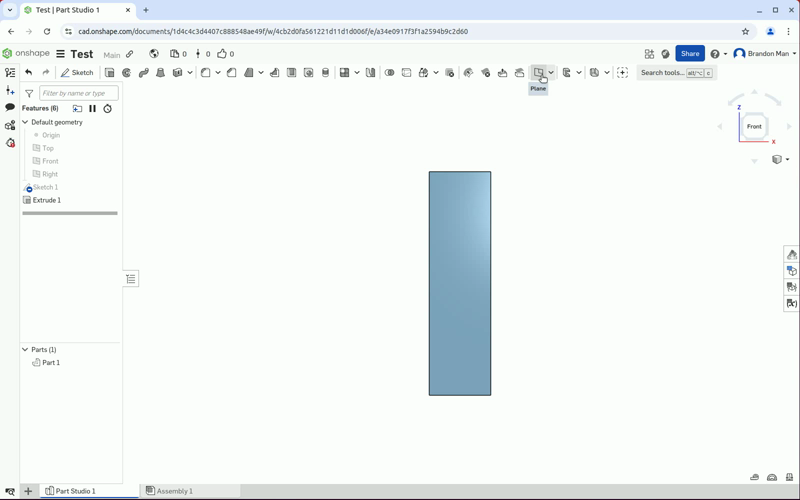
click(541, 75)
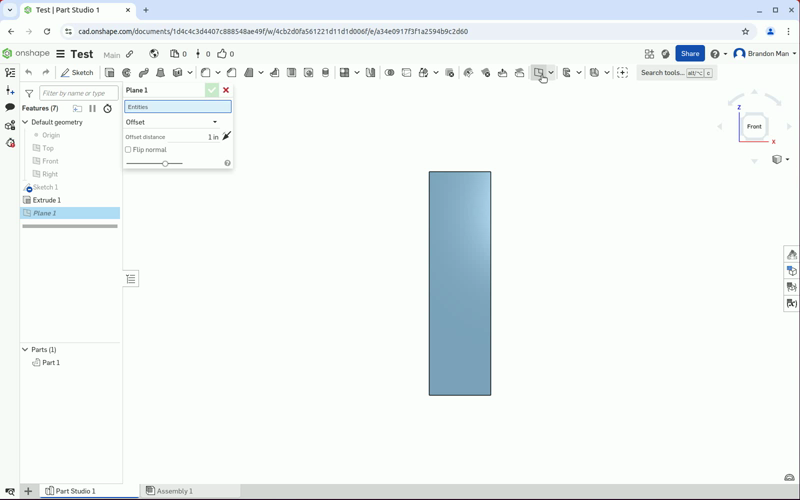
mouse_move(73, 163)
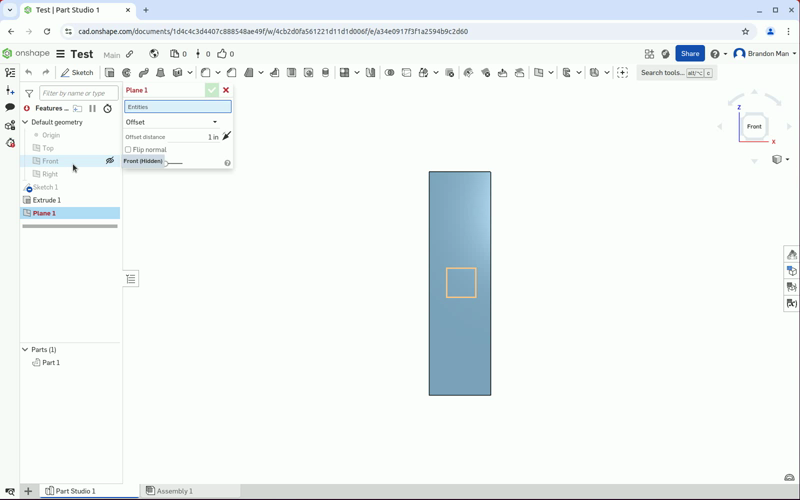
click(73, 163)
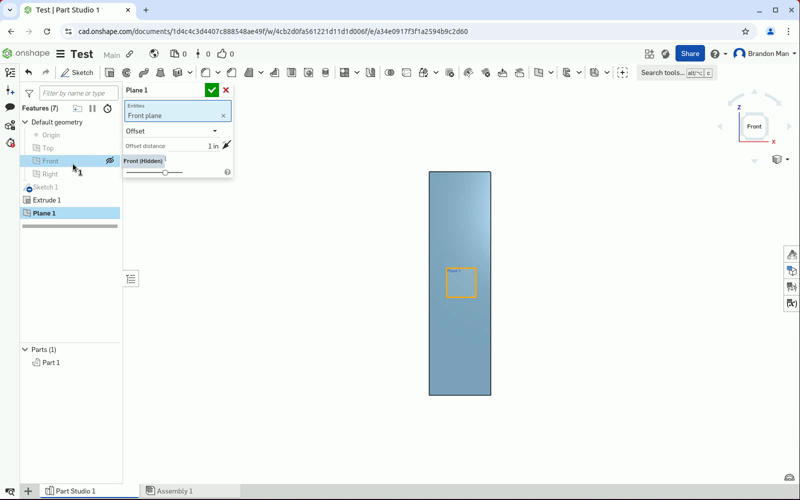
key(tab, 2)
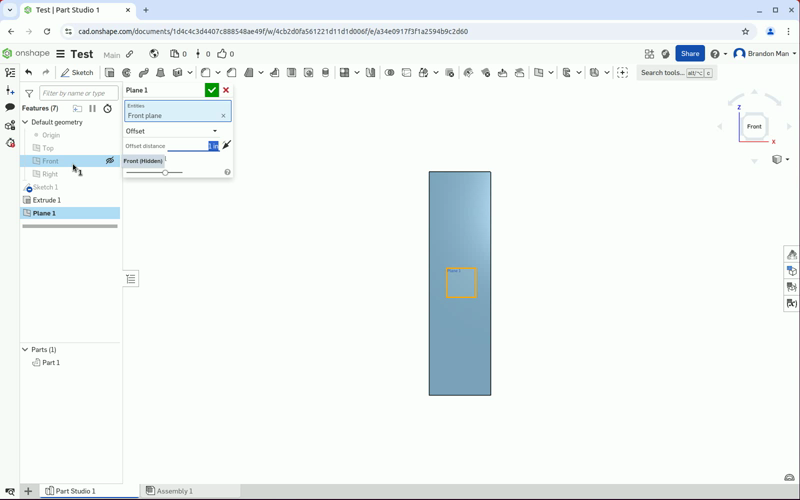
text(0.955)
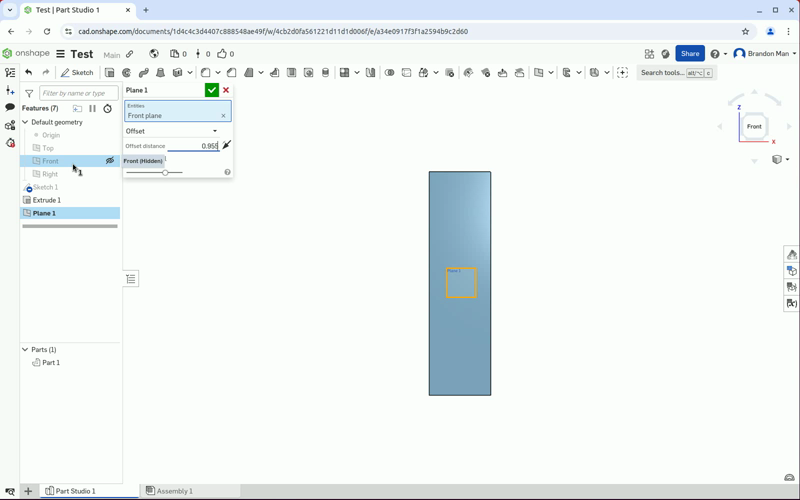
key(enter, 2)
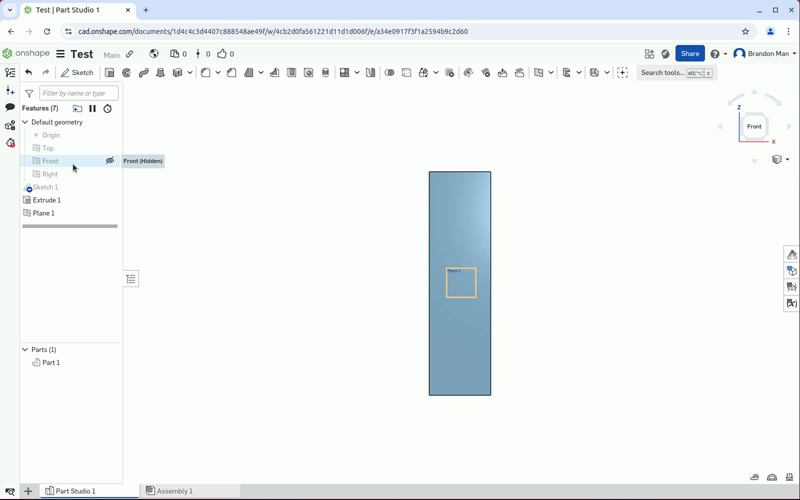
key(shift+s)
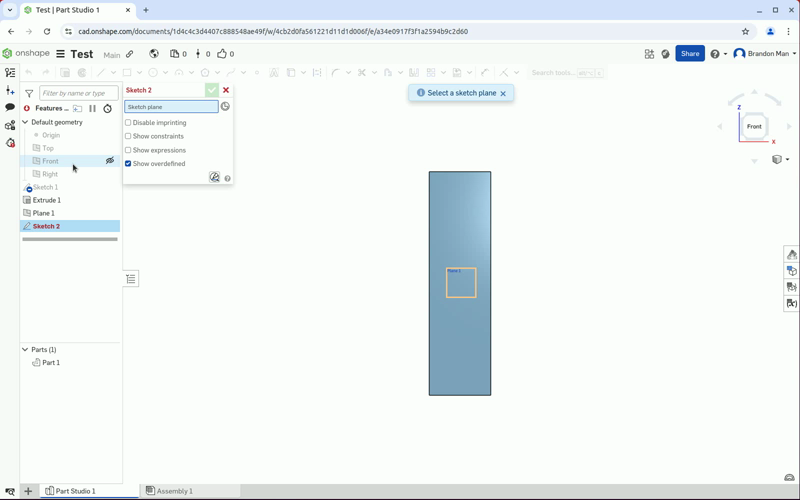
mouse_move(73, 215)
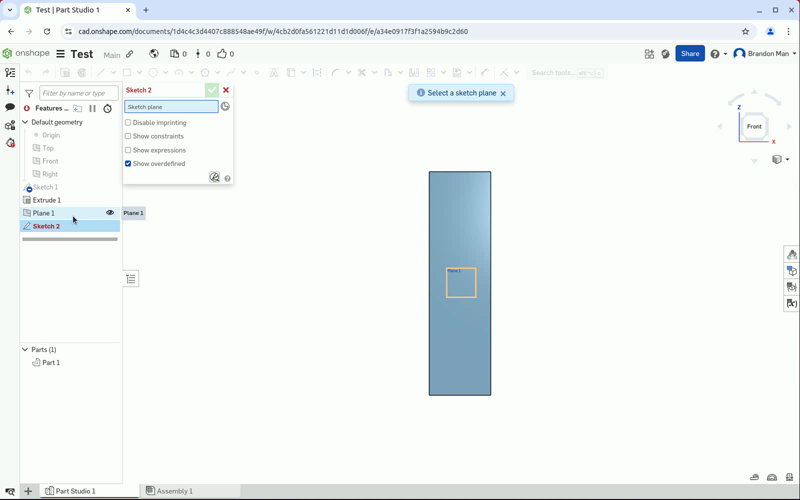
click(73, 215)
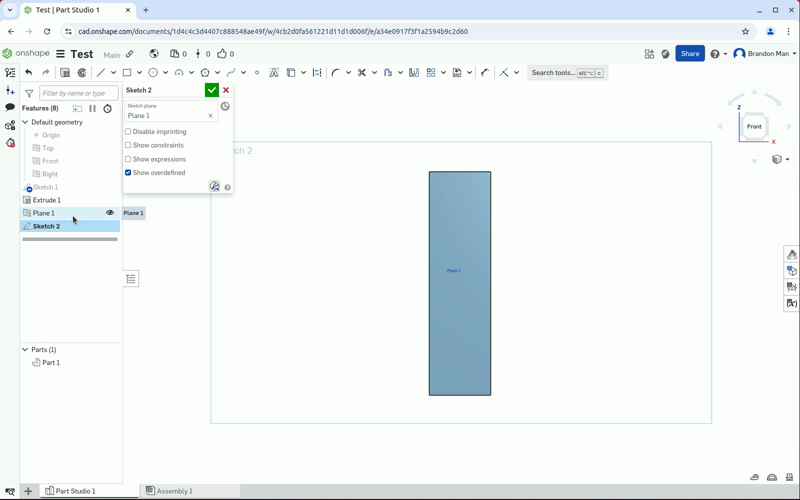
mouse_move(73, 352)
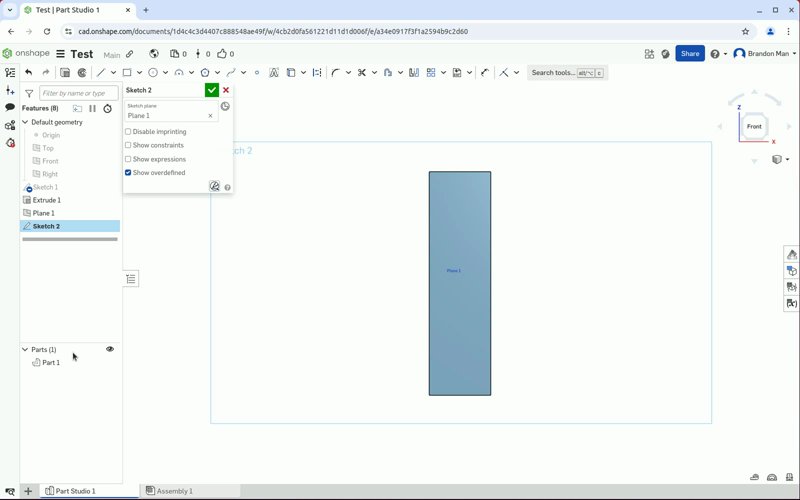
key(y)
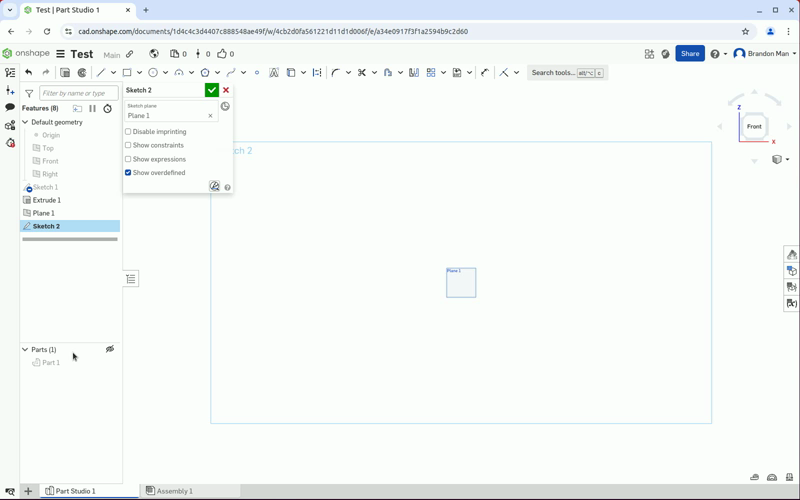
key(l)
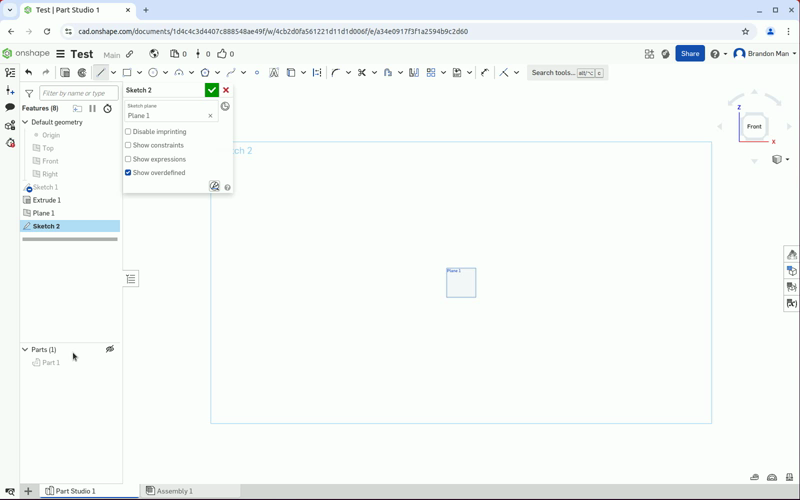
key_down(shift)
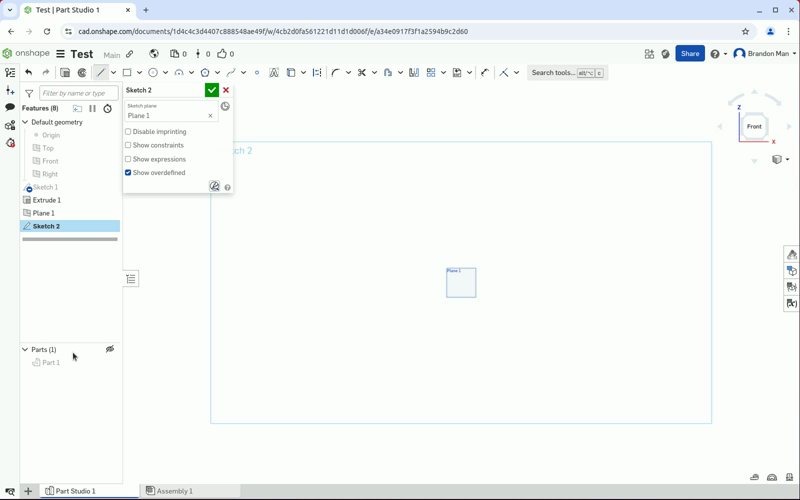
mouse_move(429, 395)
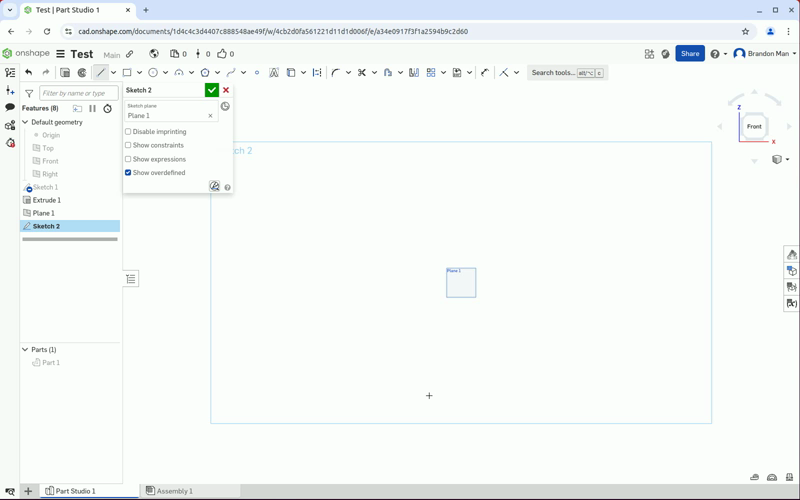
click(429, 395)
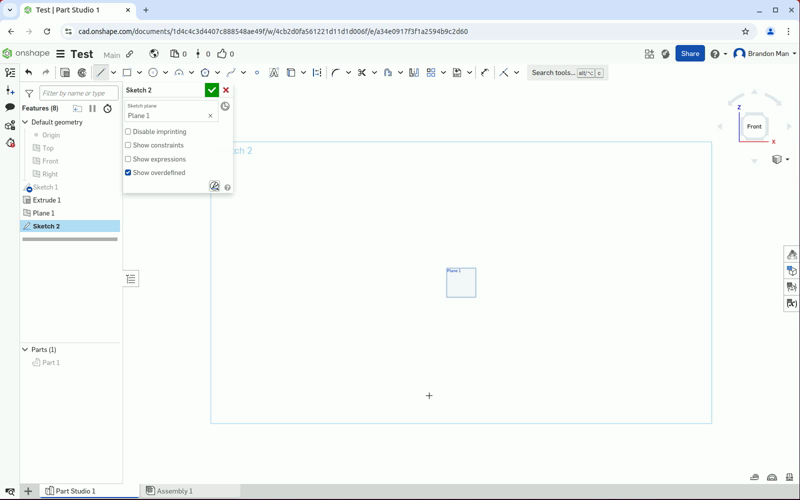
key_up(shift)
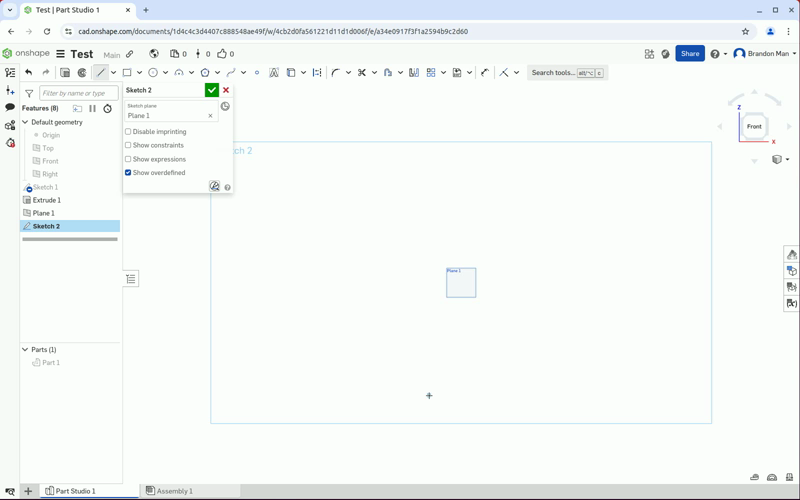
key_down(shift)
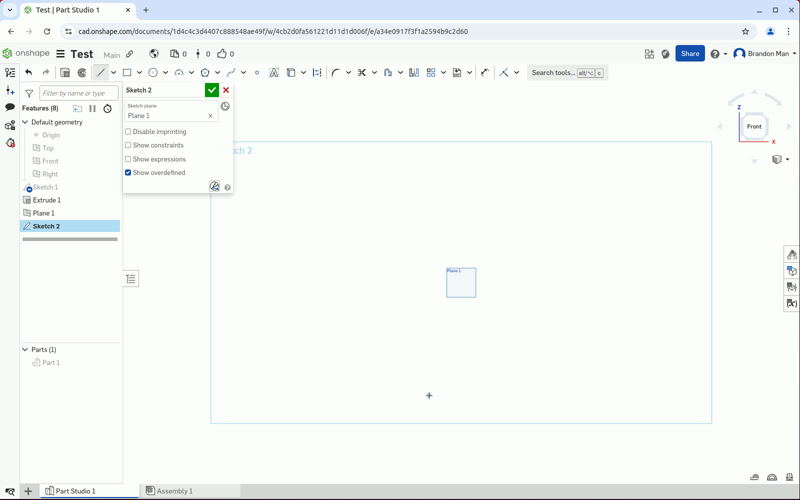
mouse_move(491, 395)
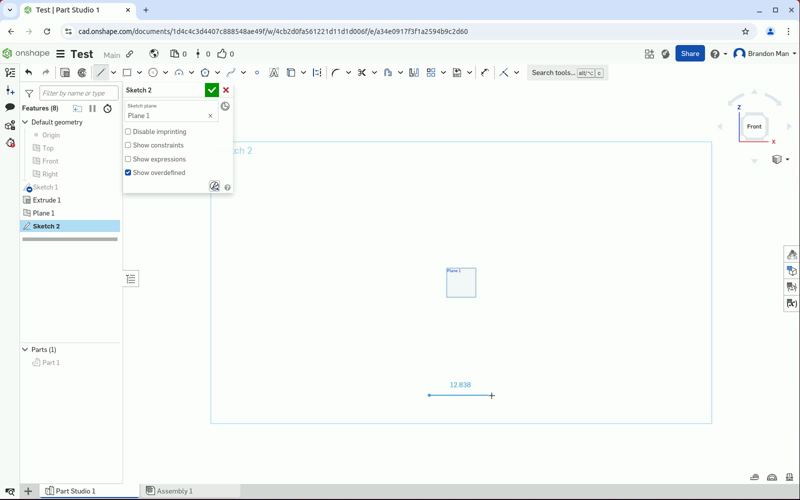
click(491, 395)
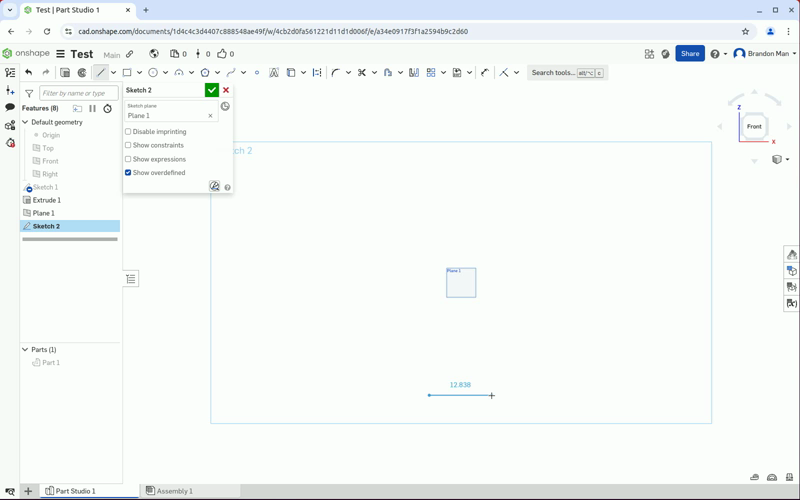
key_up(shift)
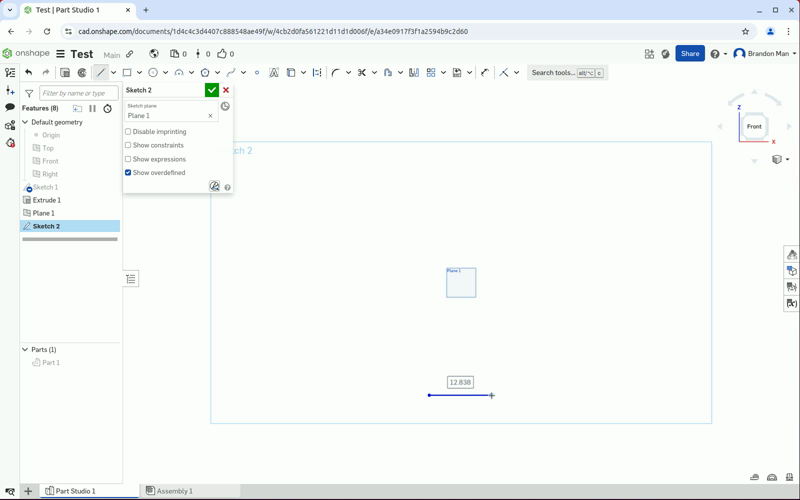
key_down(shift)
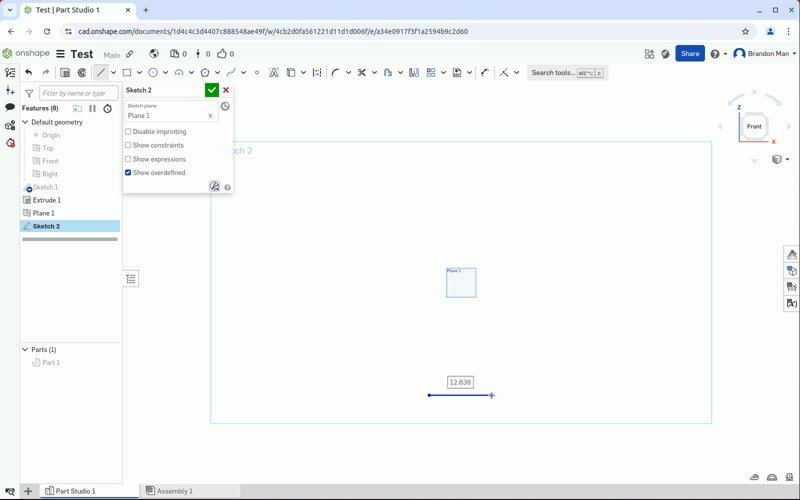
mouse_move(521, 395)
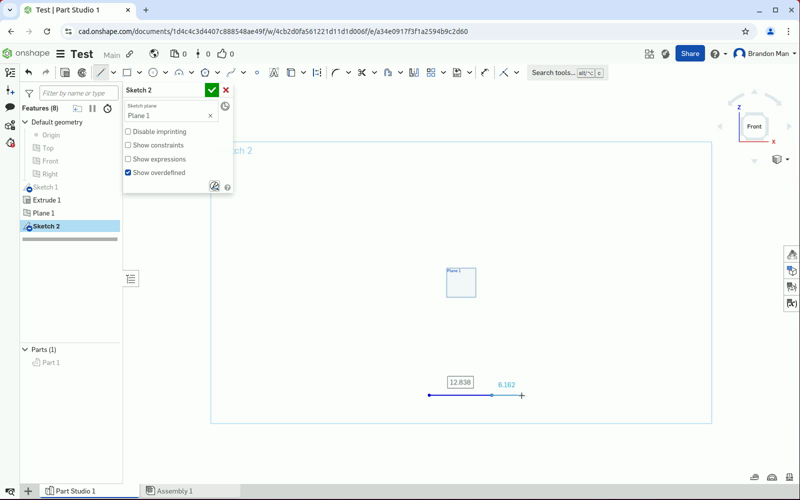
mouse_move(491, 390)
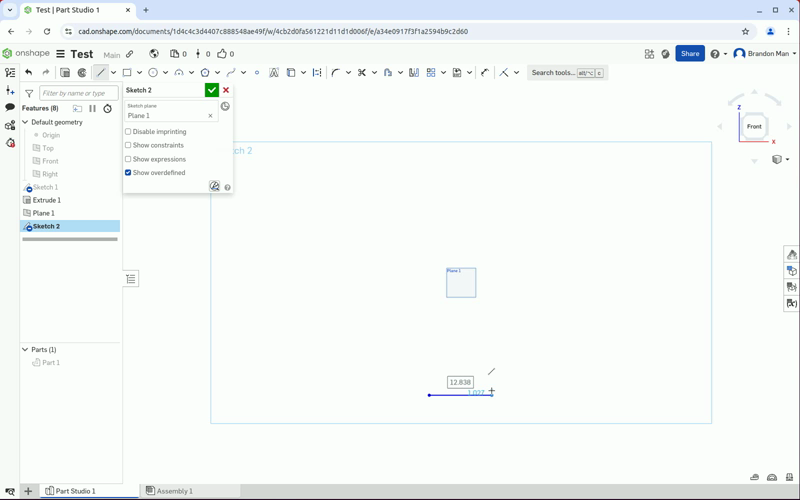
scroll(6)
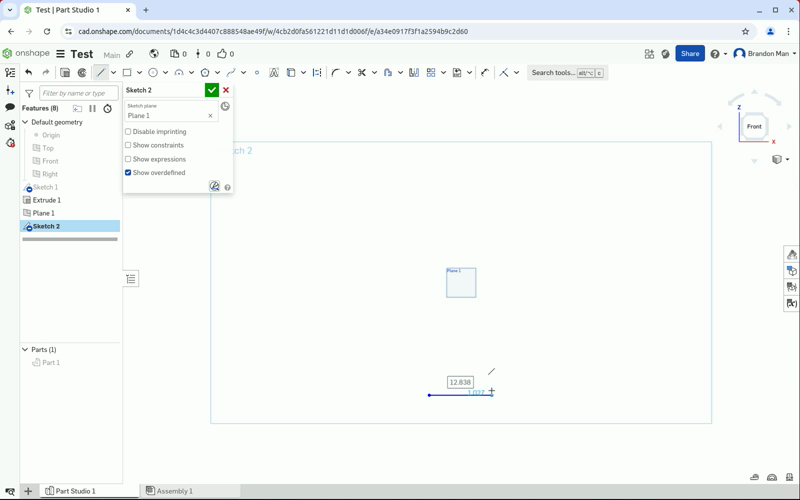
scroll(6)
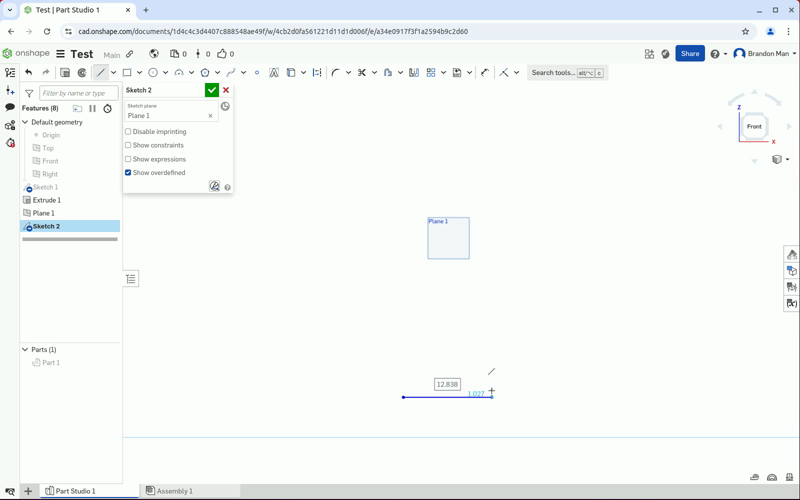
scroll(6)
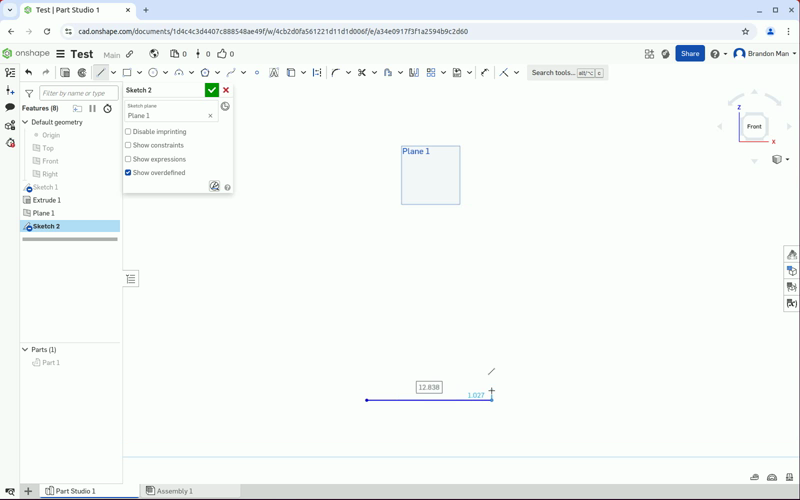
scroll(6)
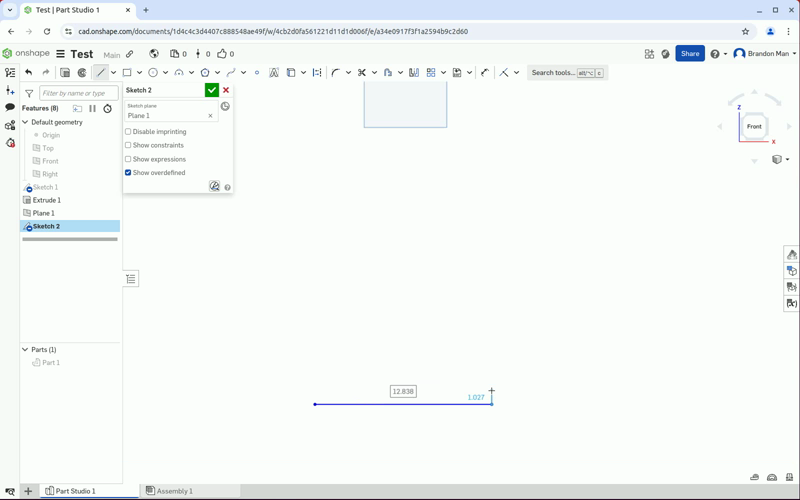
scroll(6)
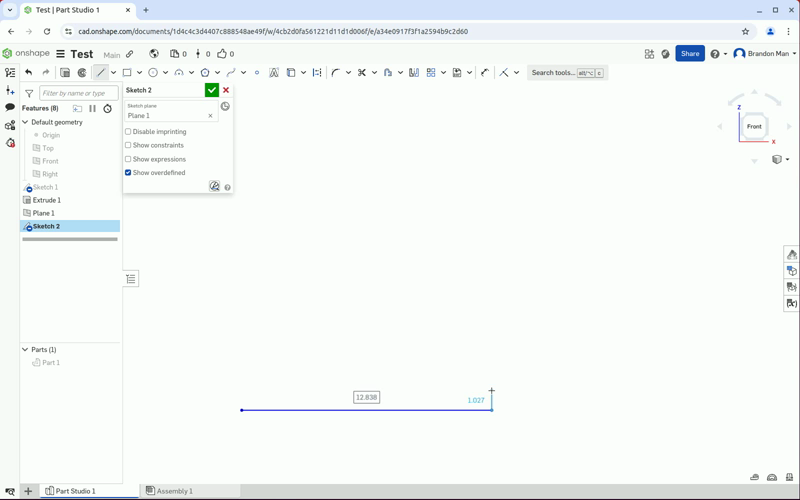
scroll(6)
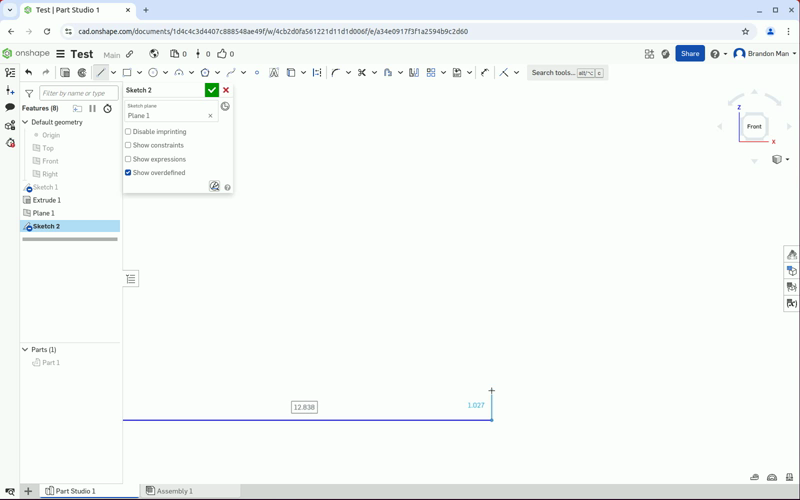
scroll(6)
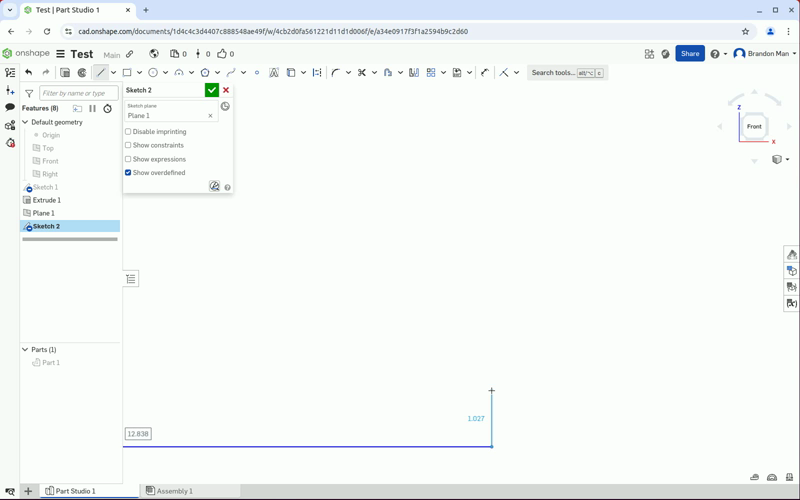
click(491, 390)
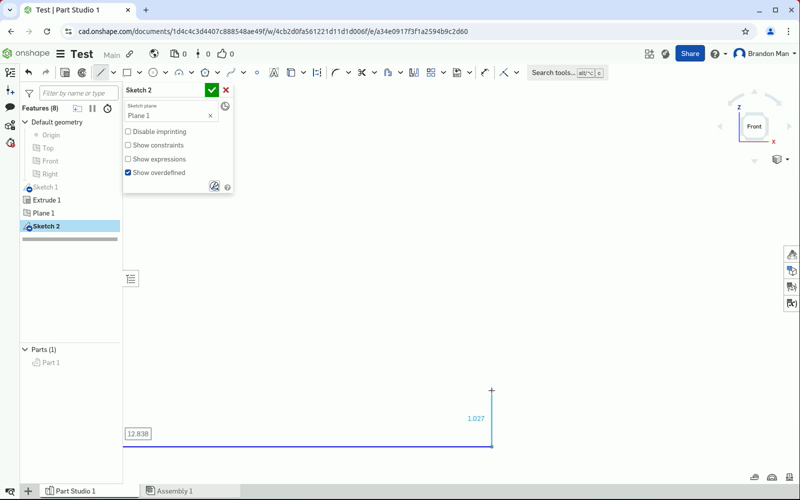
scroll(-6)
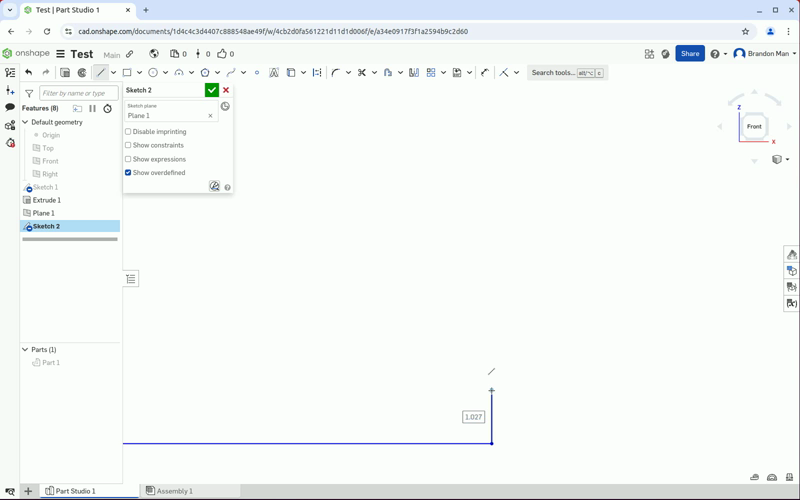
scroll(-6)
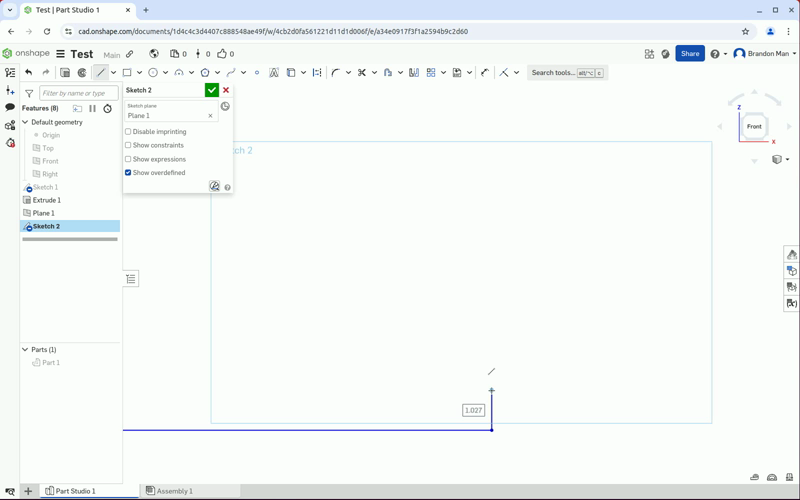
scroll(-6)
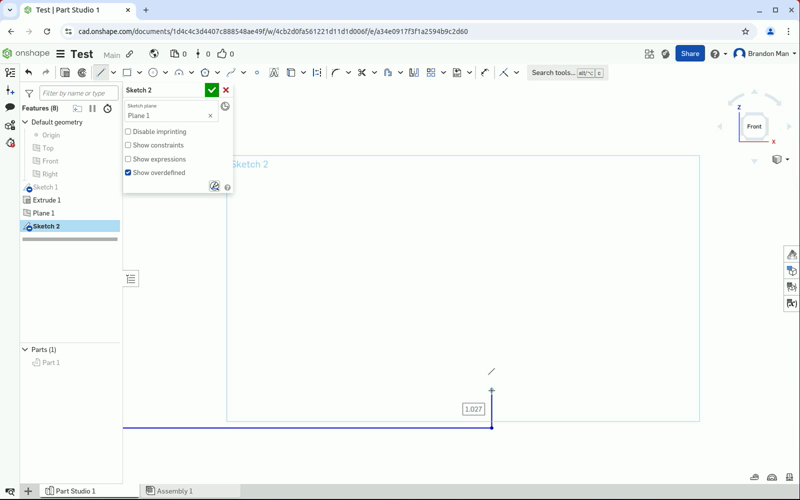
scroll(-6)
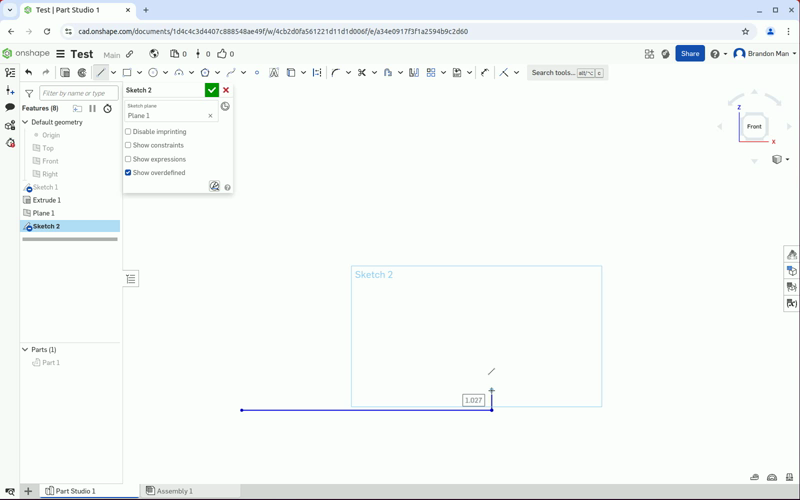
scroll(-6)
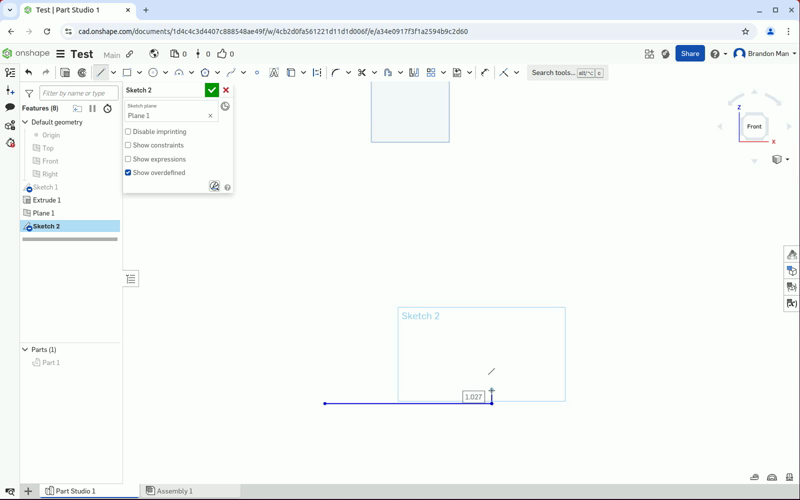
scroll(-6)
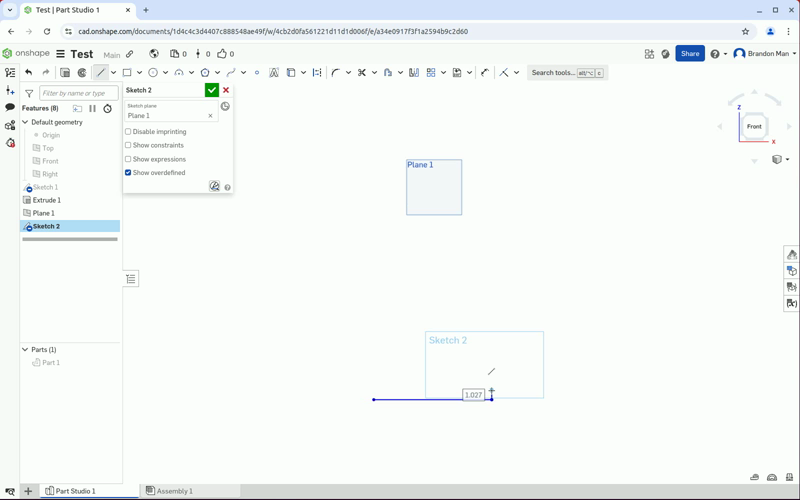
scroll(-6)
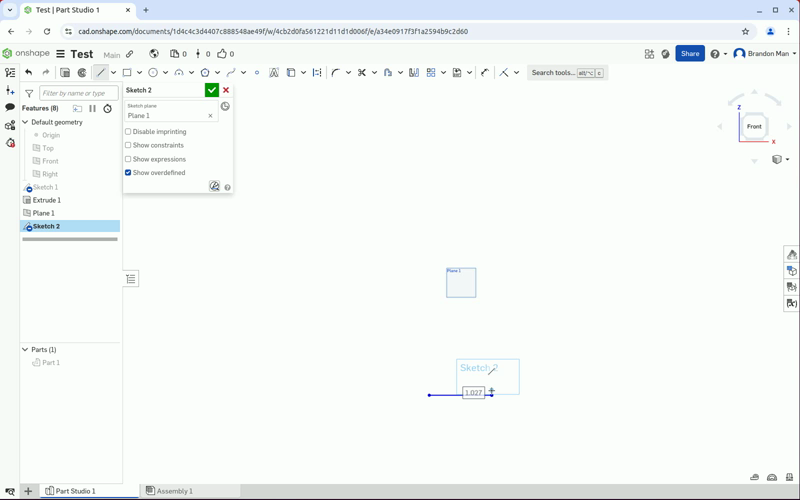
key_up(shift)
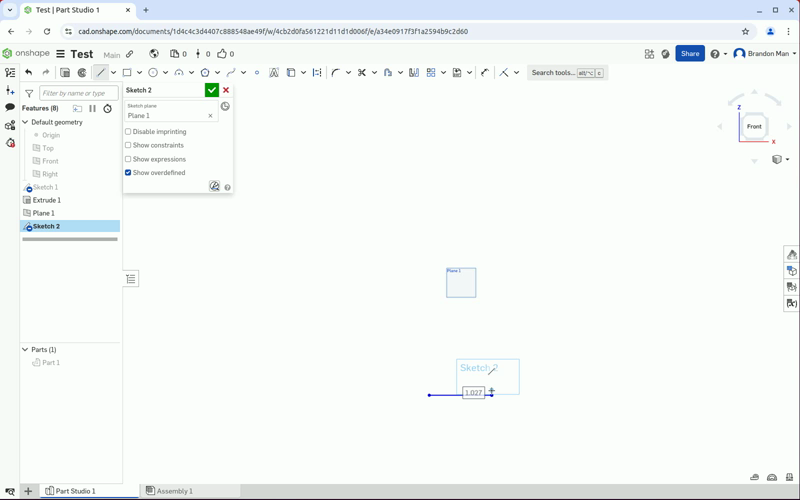
key_down(shift)
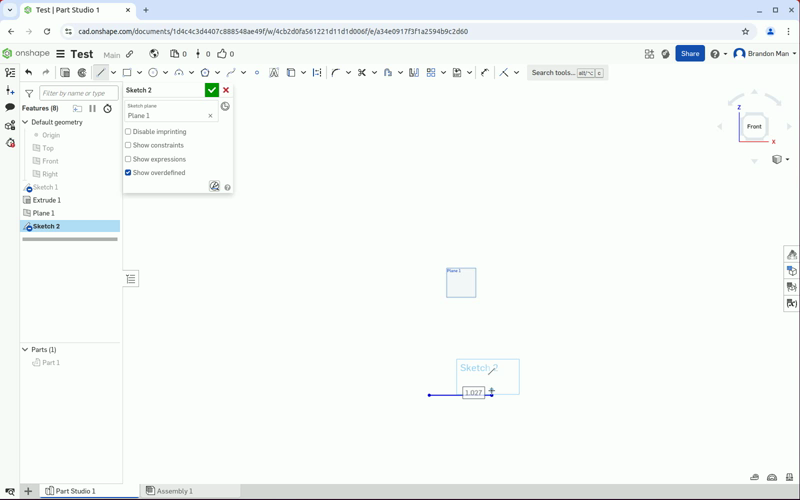
mouse_move(429, 390)
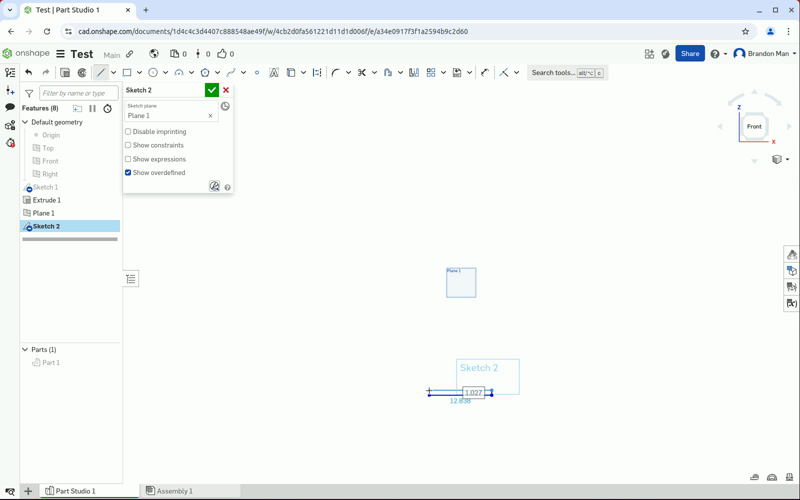
click(429, 390)
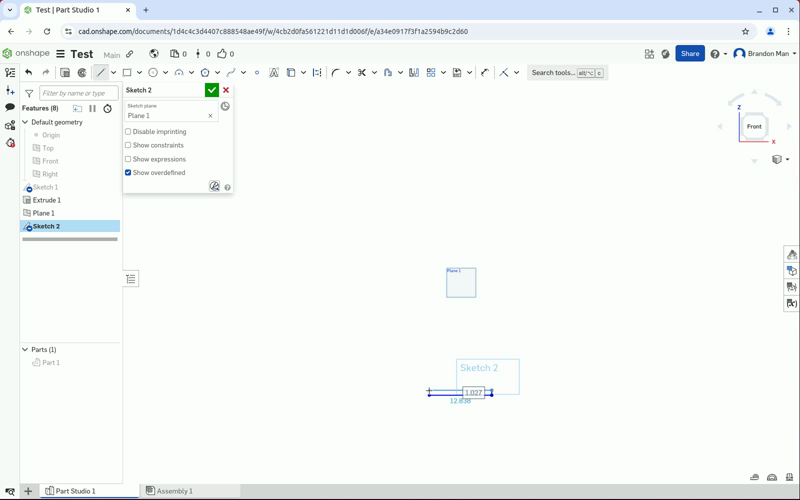
key_up(shift)
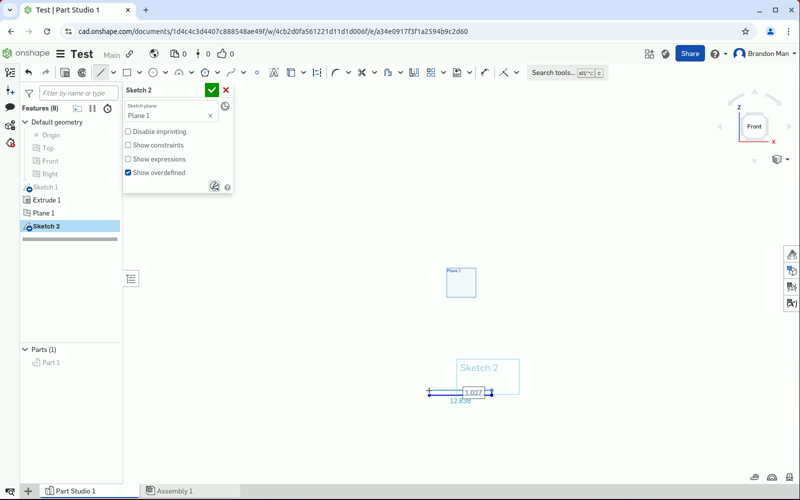
mouse_move(459, 390)
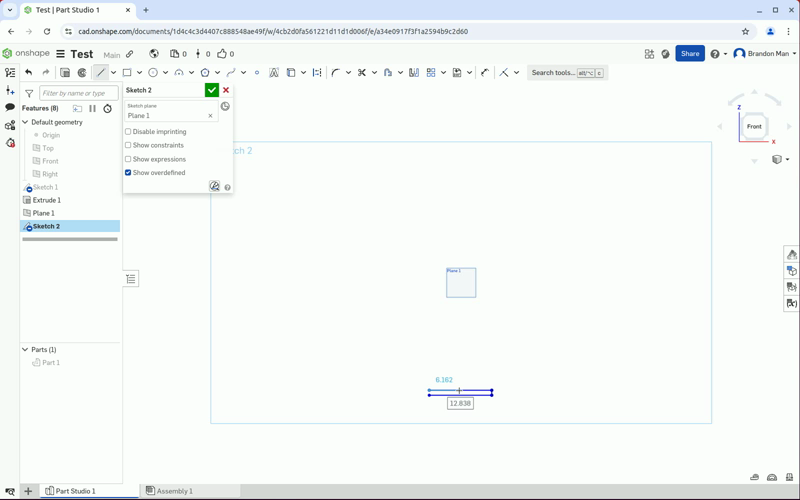
key_down(shift)
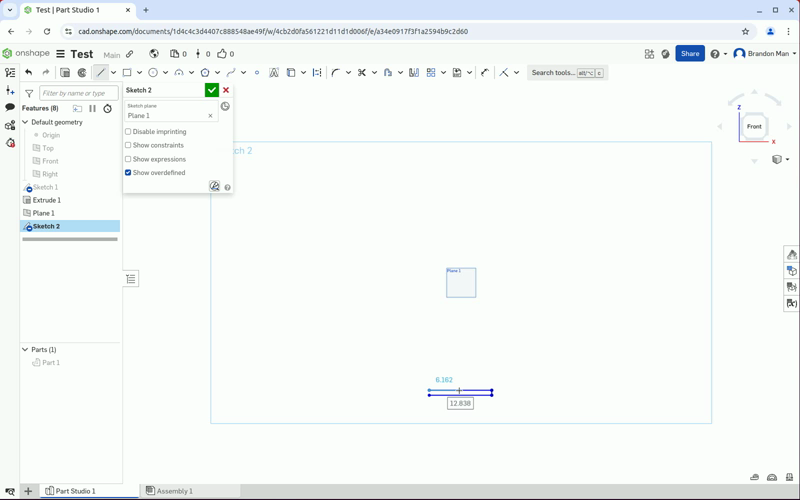
mouse_move(429, 395)
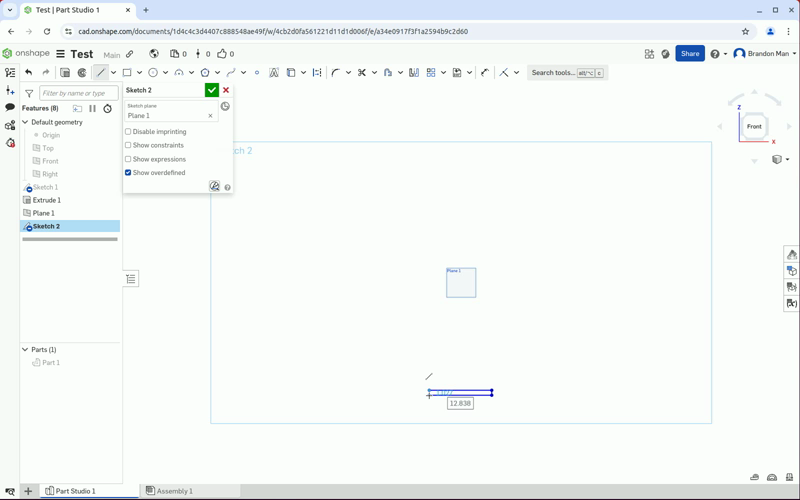
scroll(6)
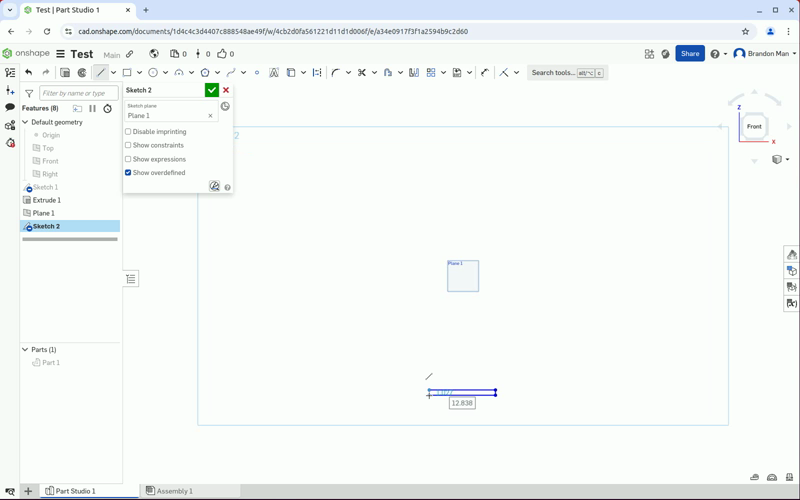
scroll(6)
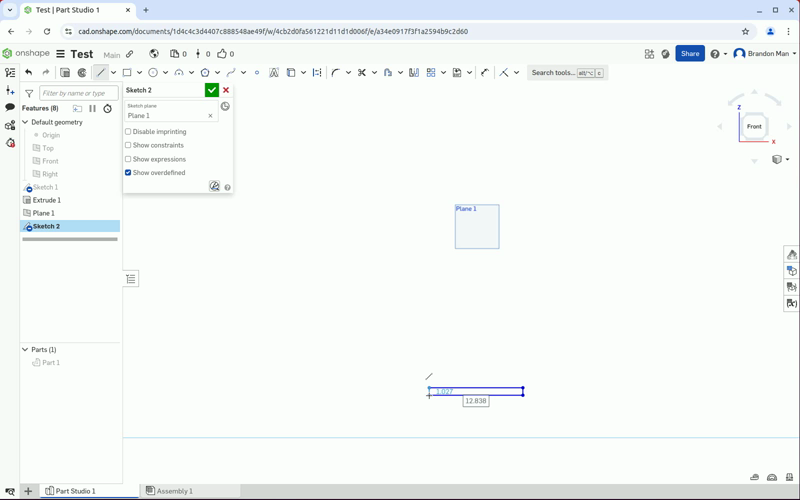
scroll(6)
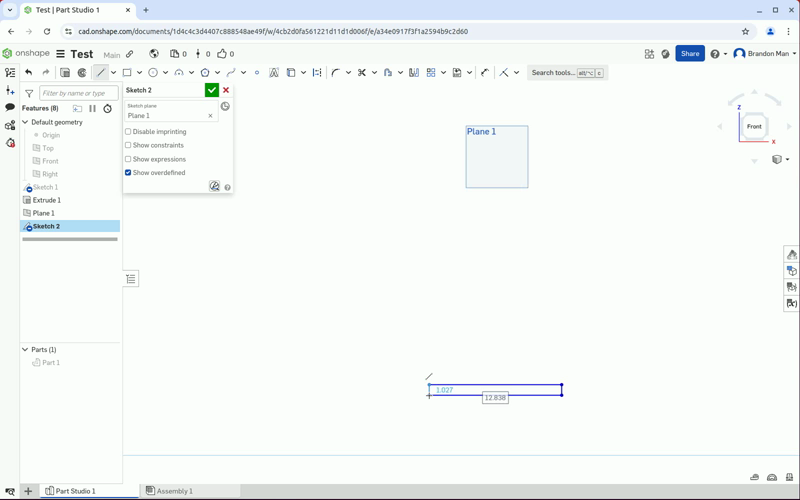
scroll(6)
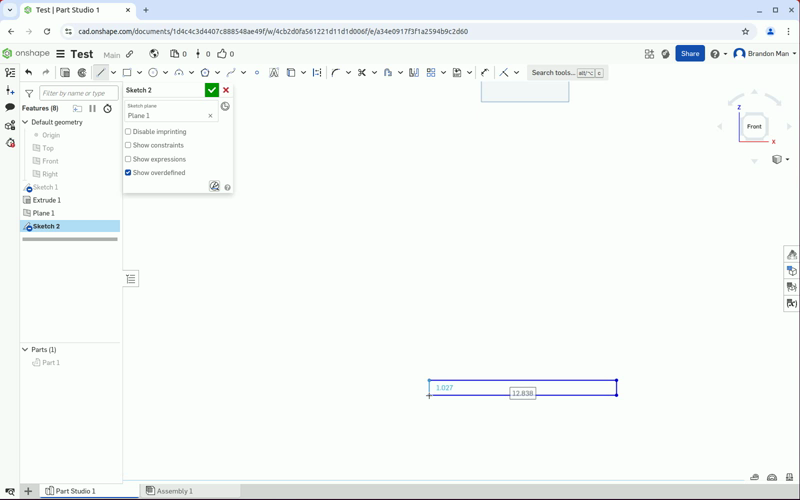
scroll(6)
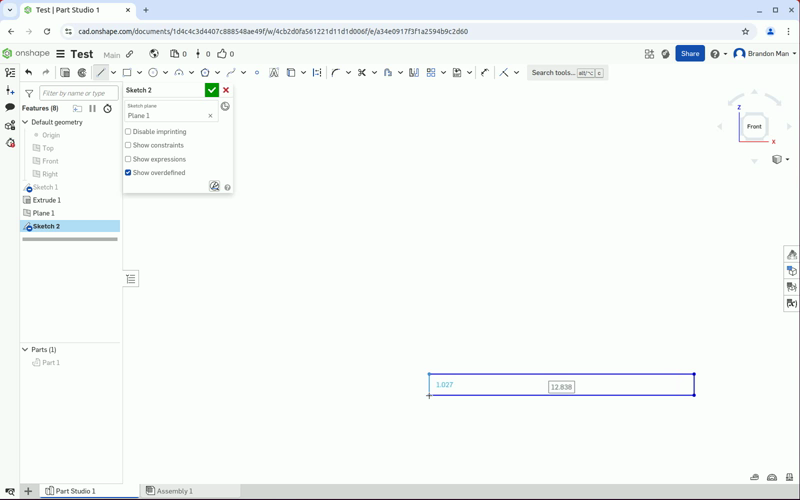
scroll(6)
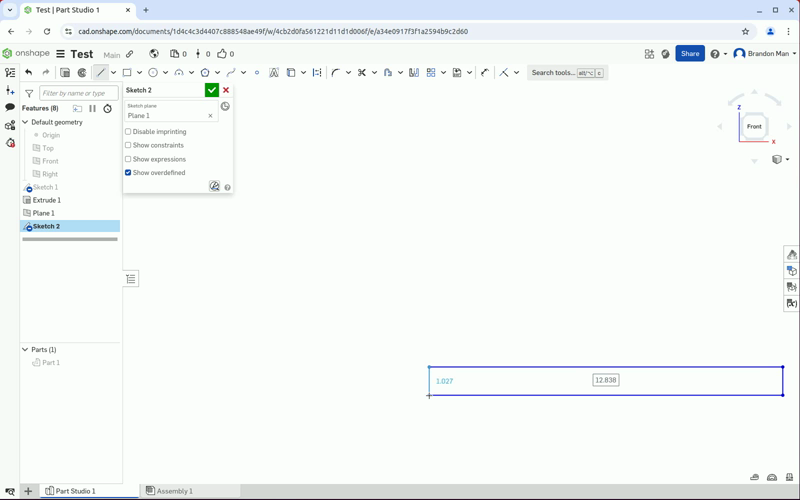
scroll(6)
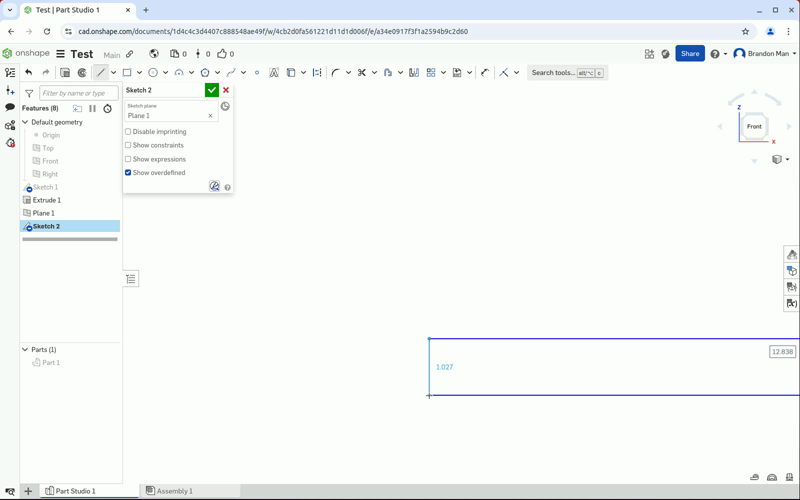
key_up(shift)
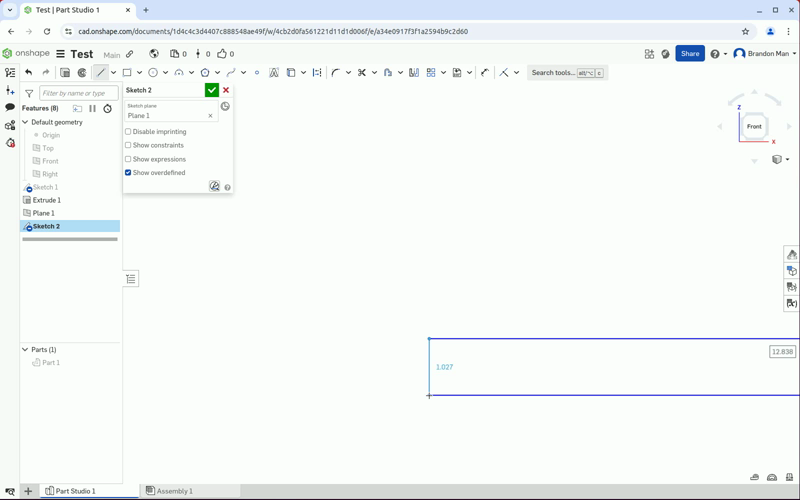
click(429, 395)
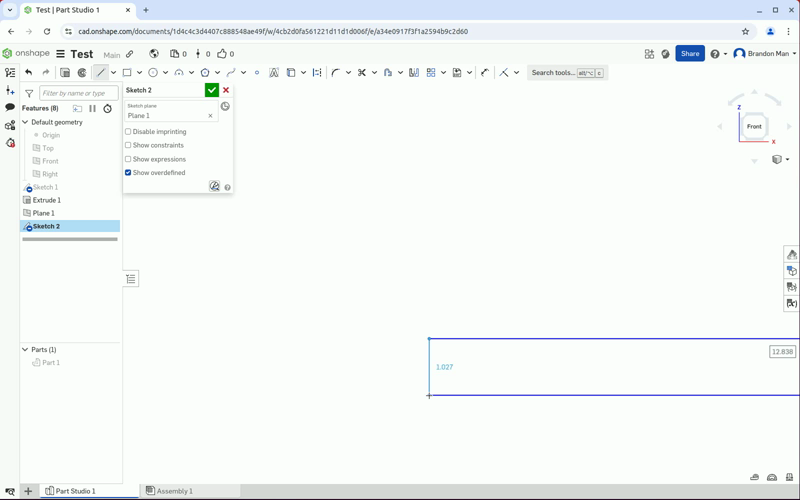
scroll(-6)
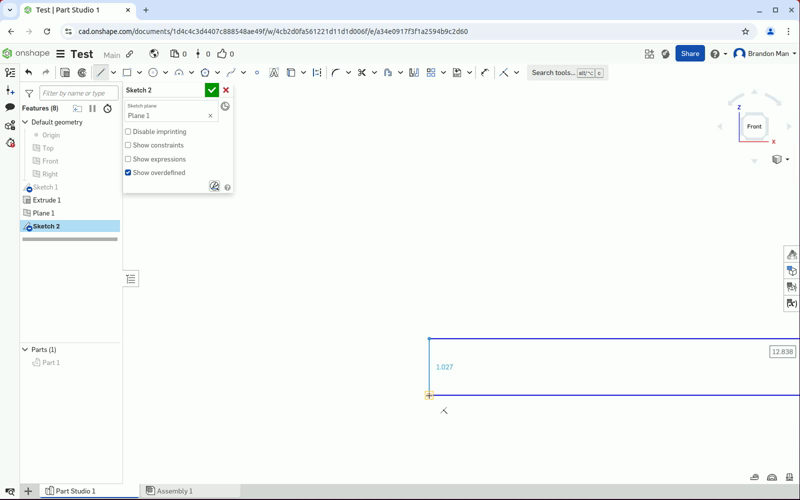
scroll(-6)
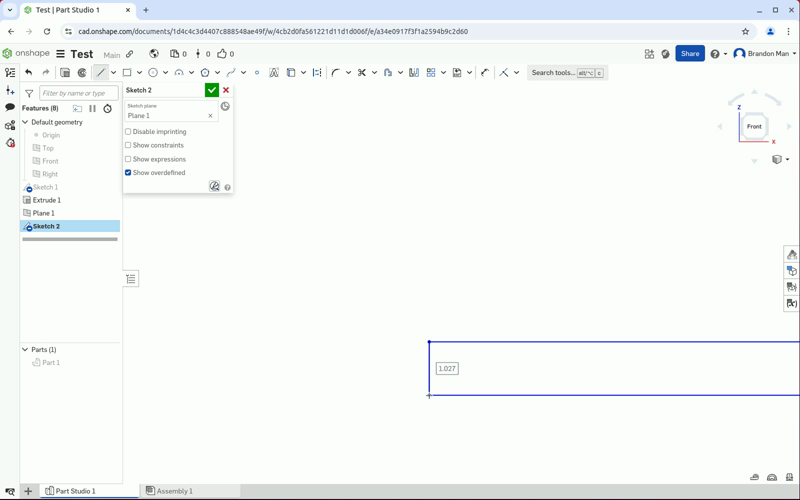
scroll(-6)
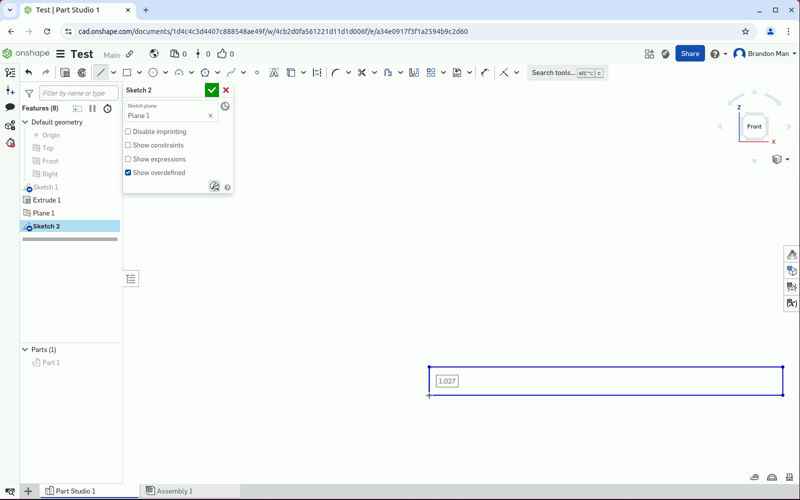
scroll(-6)
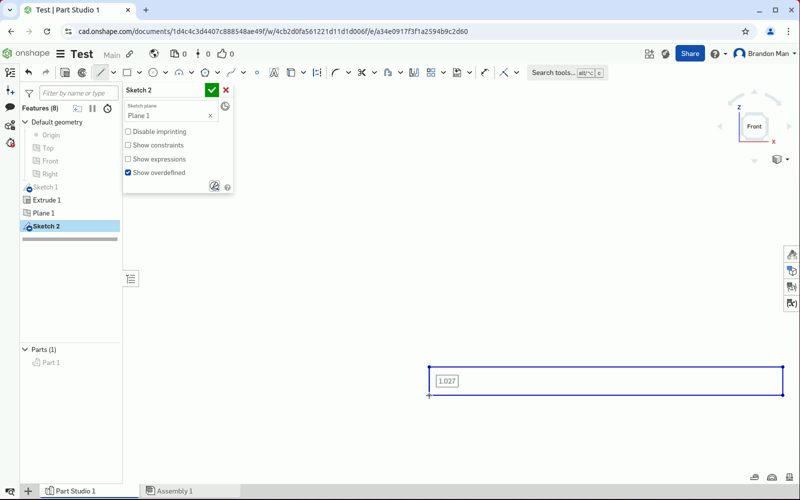
scroll(-6)
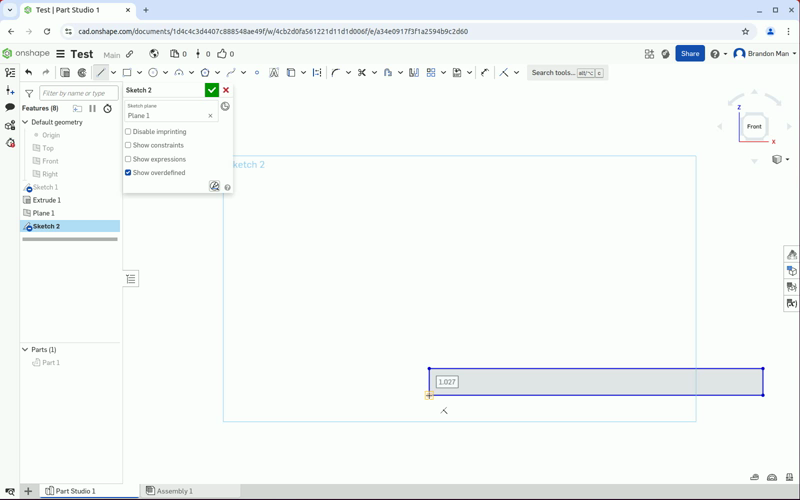
scroll(-6)
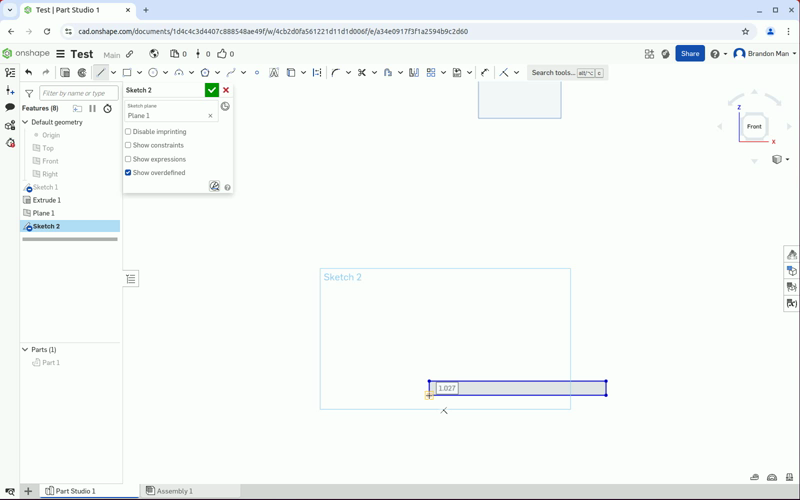
scroll(-6)
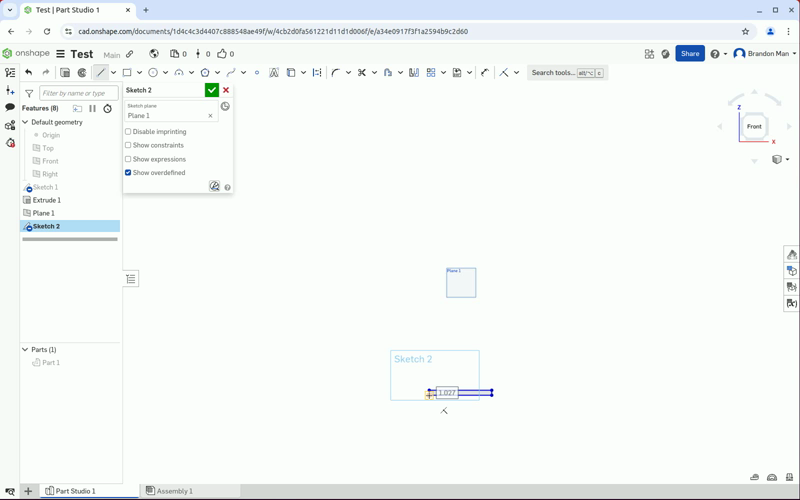
key(esc)
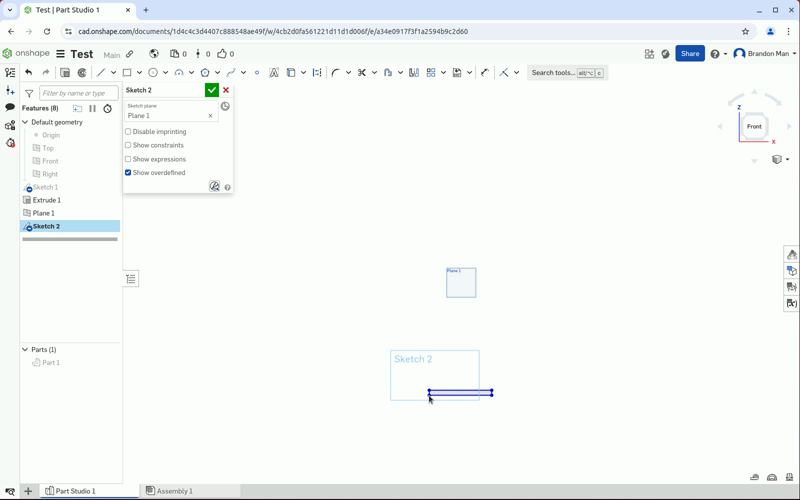
mouse_move(438, 391)
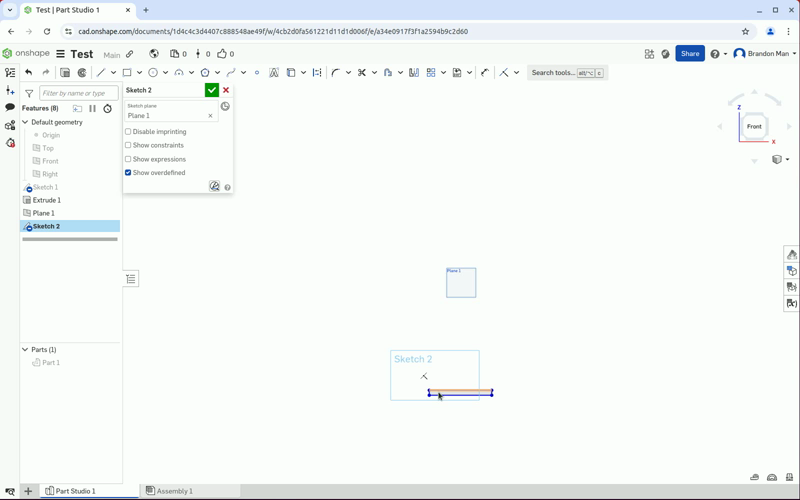
scroll(6)
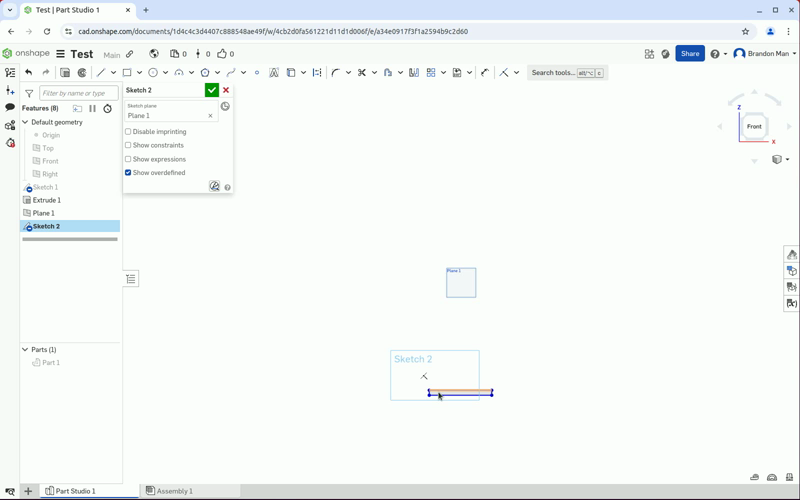
scroll(6)
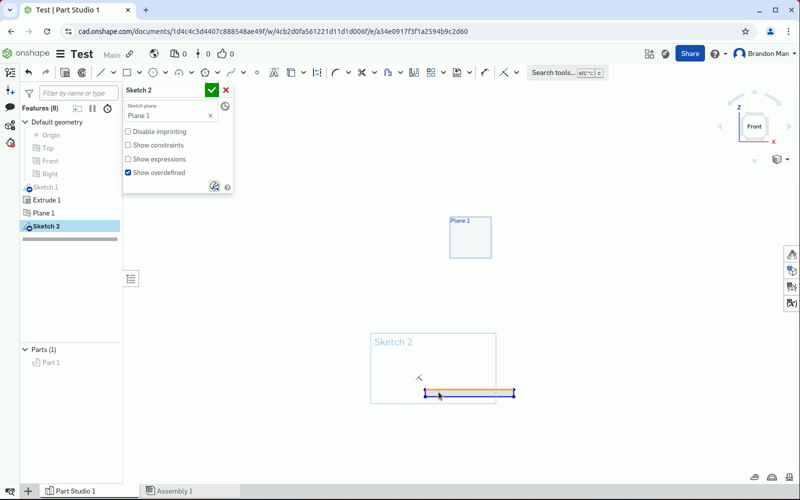
scroll(6)
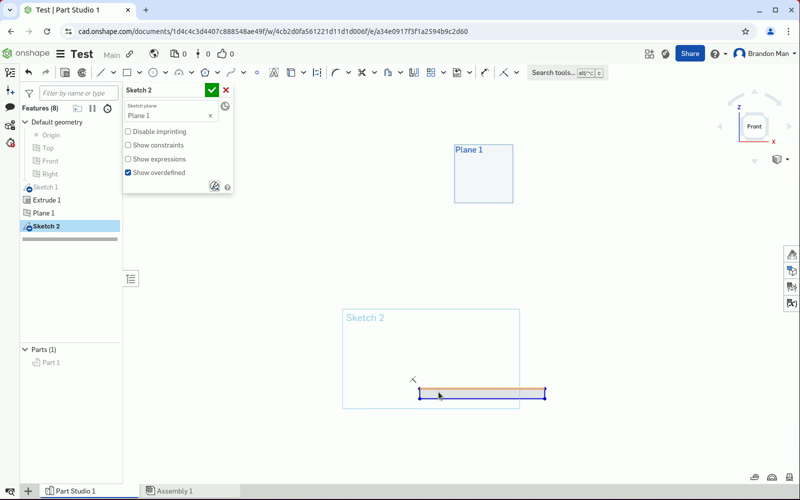
scroll(6)
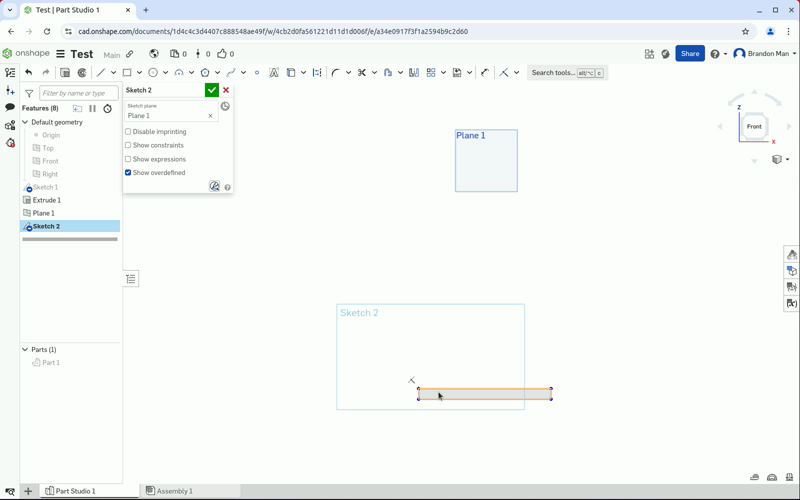
scroll(6)
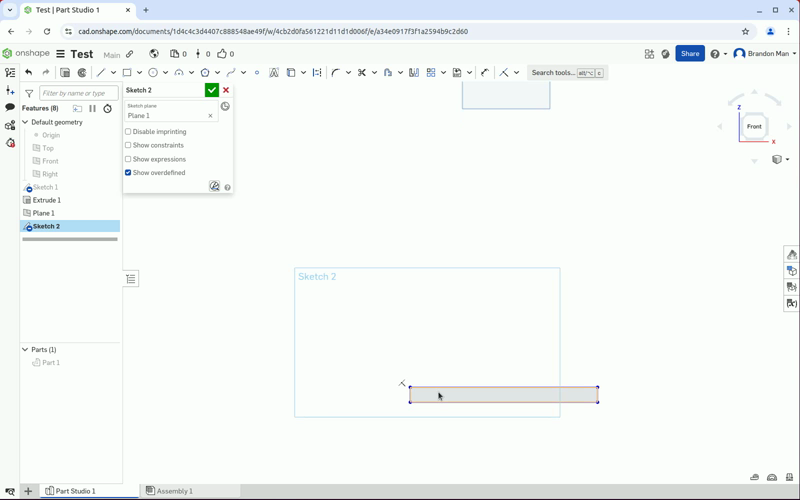
scroll(6)
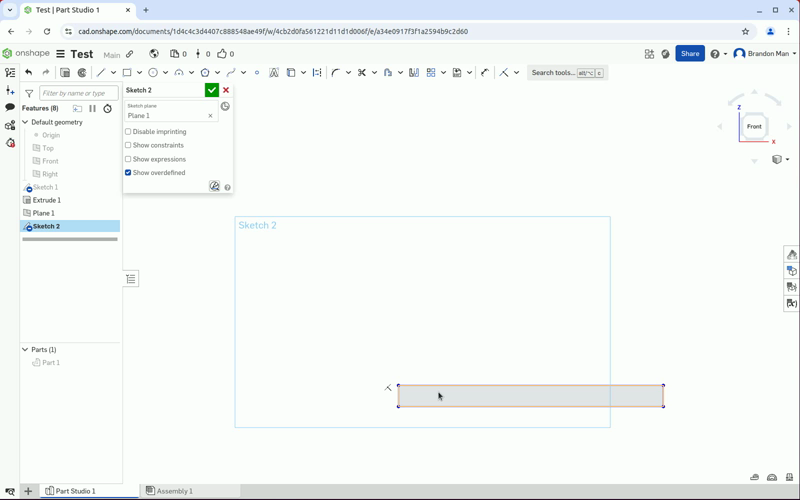
scroll(6)
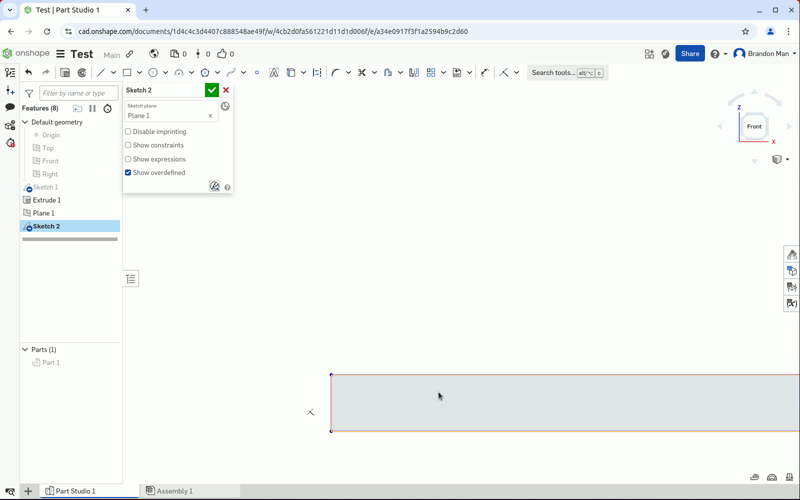
click(438, 391)
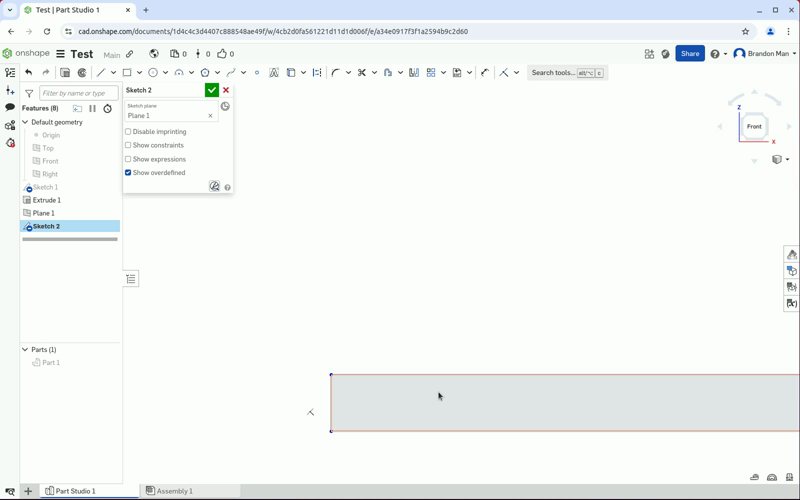
scroll(-6)
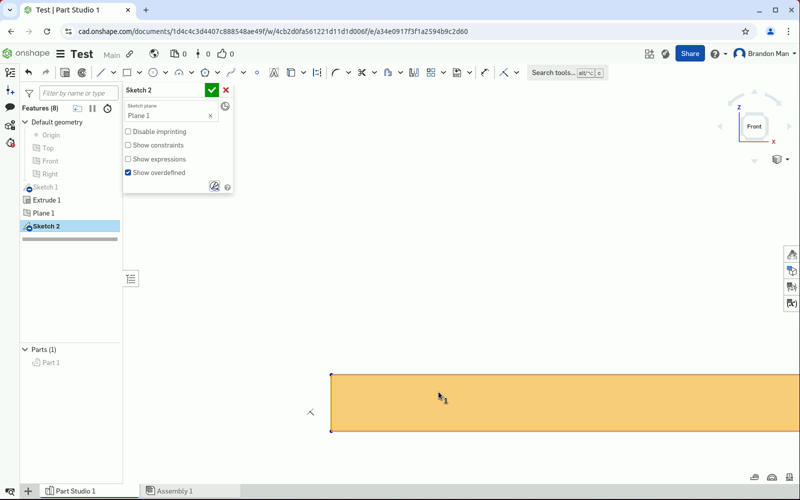
scroll(-6)
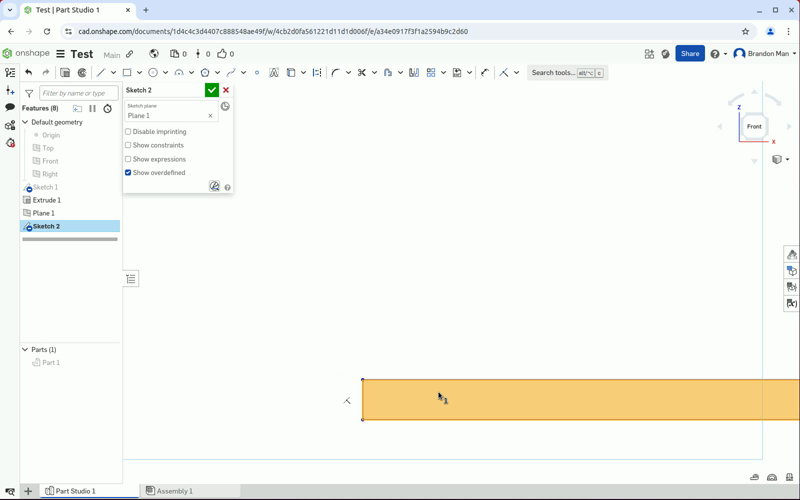
scroll(-6)
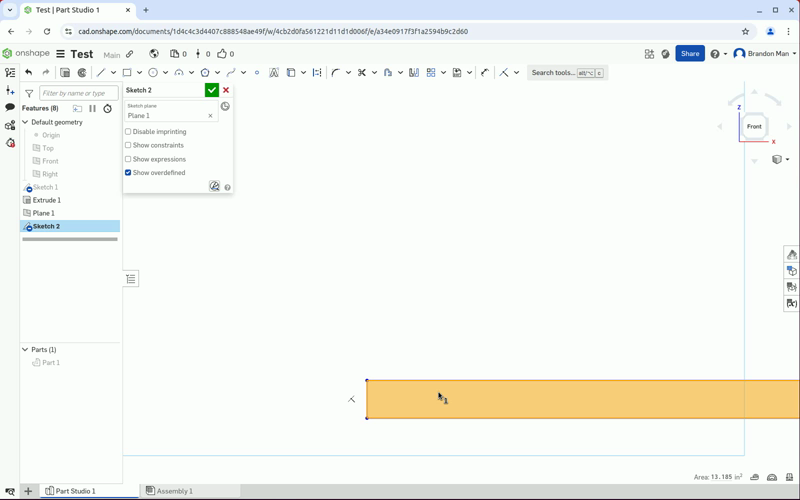
scroll(-6)
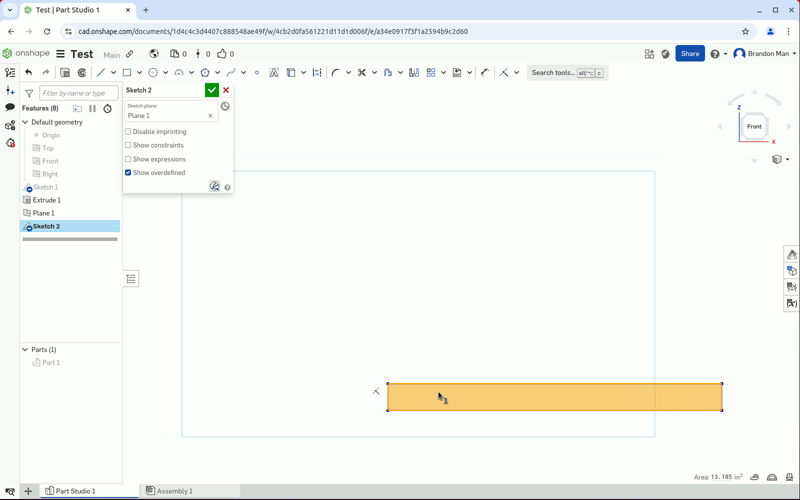
scroll(-6)
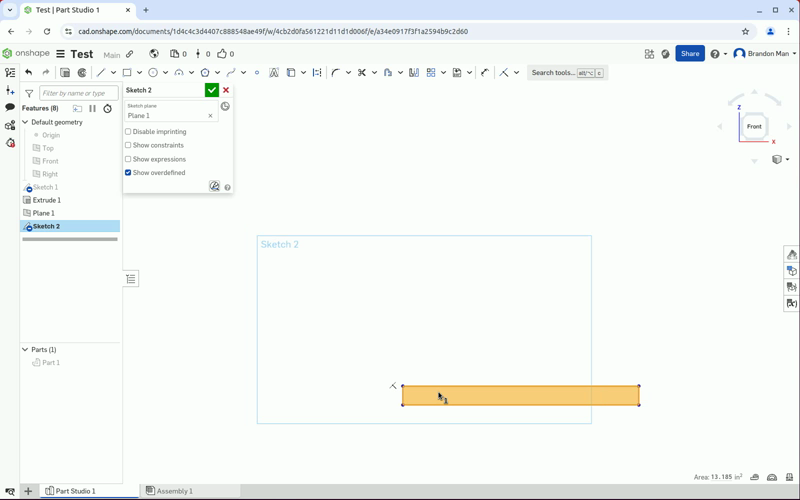
scroll(-6)
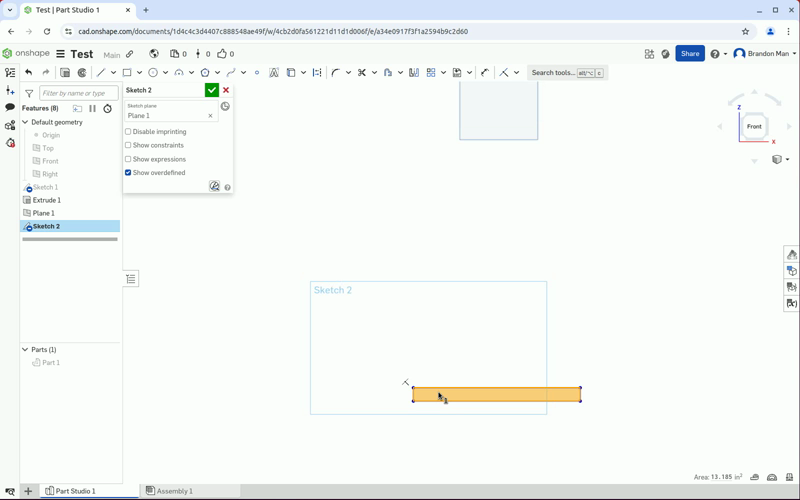
scroll(-6)
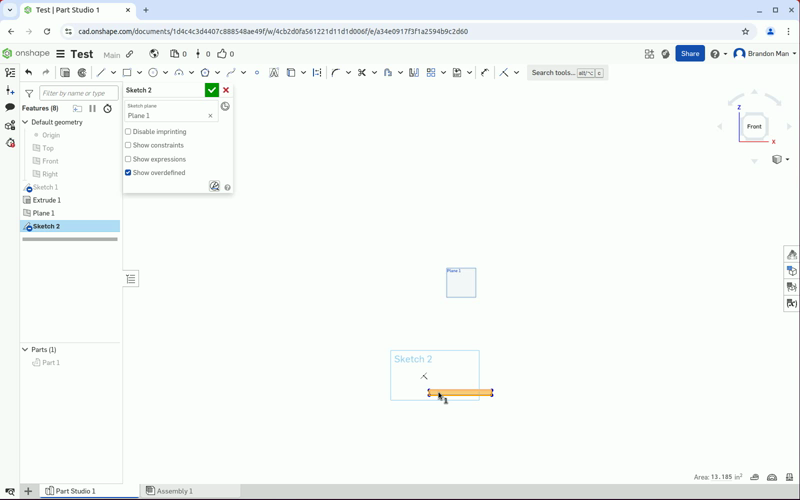
mouse_move(73, 352)
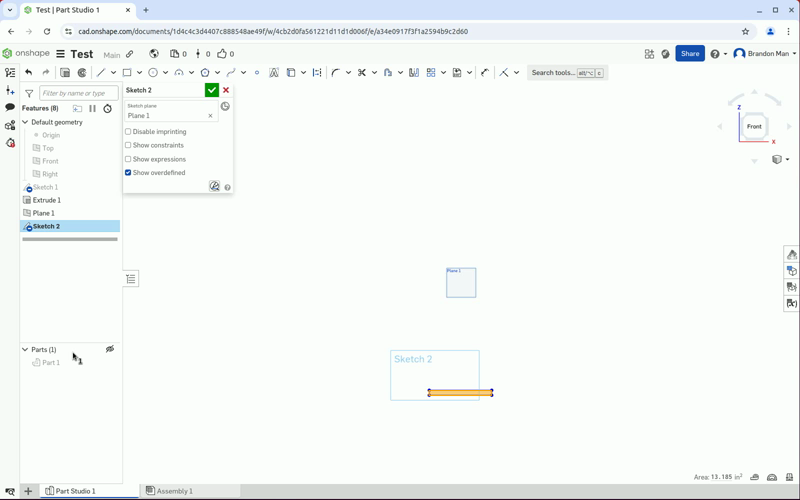
key(shift+y)
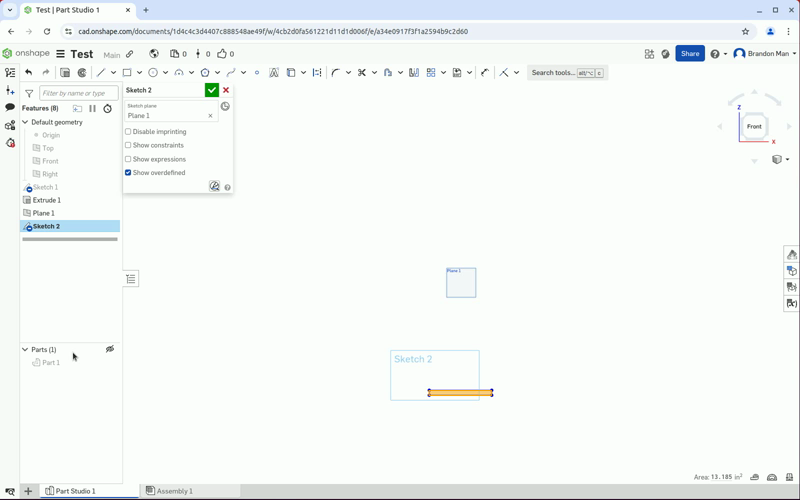
key(shift+e)
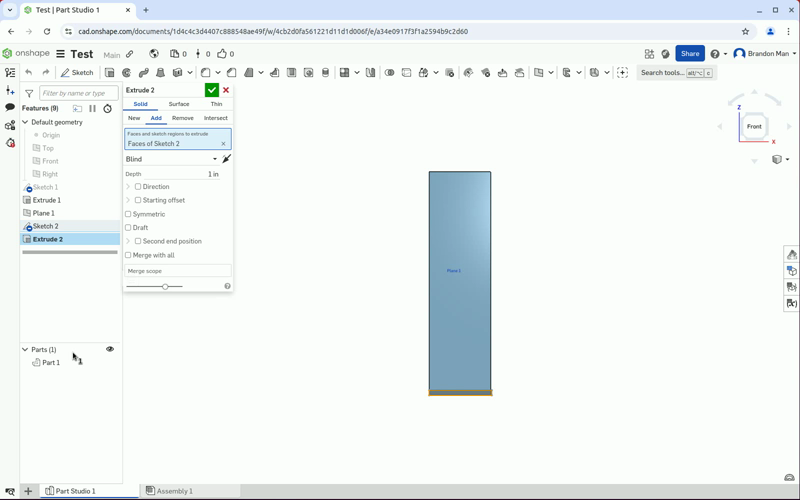
mouse_move(143, 106)
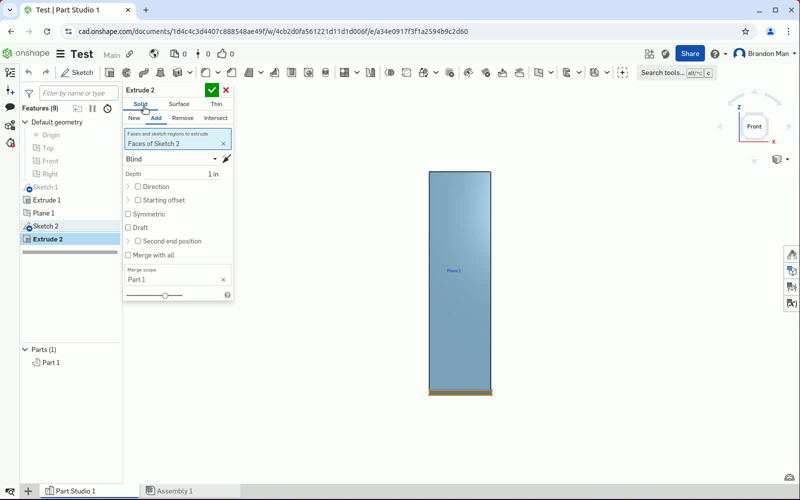
click(143, 106)
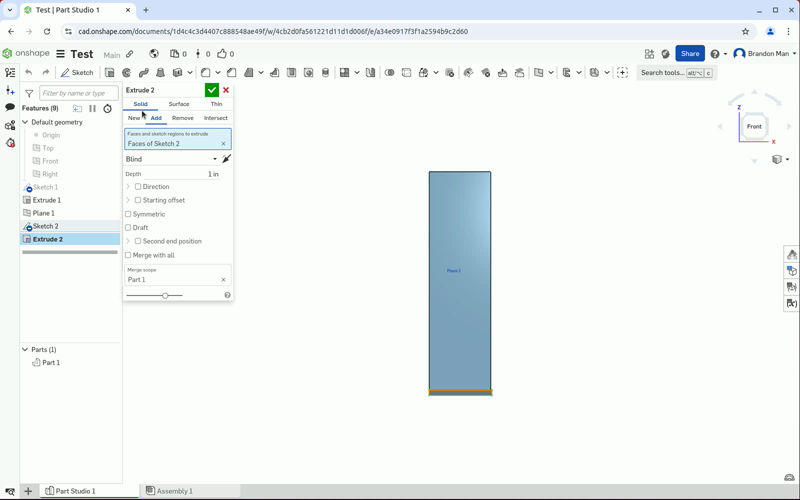
mouse_move(137, 120)
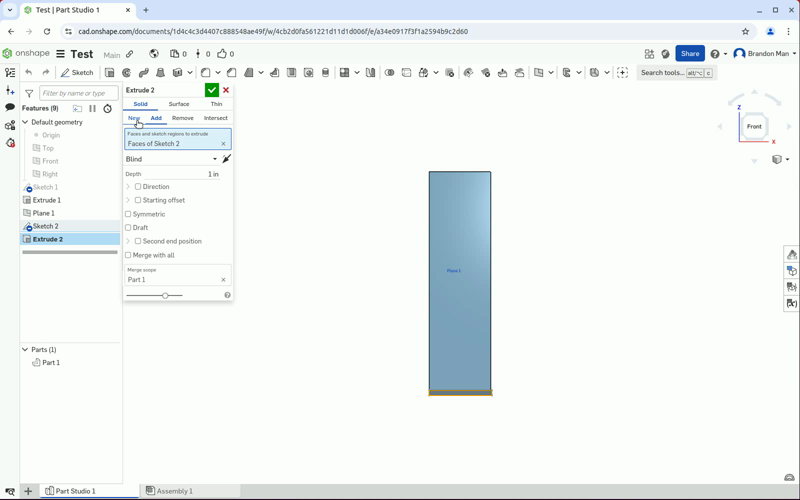
click(137, 120)
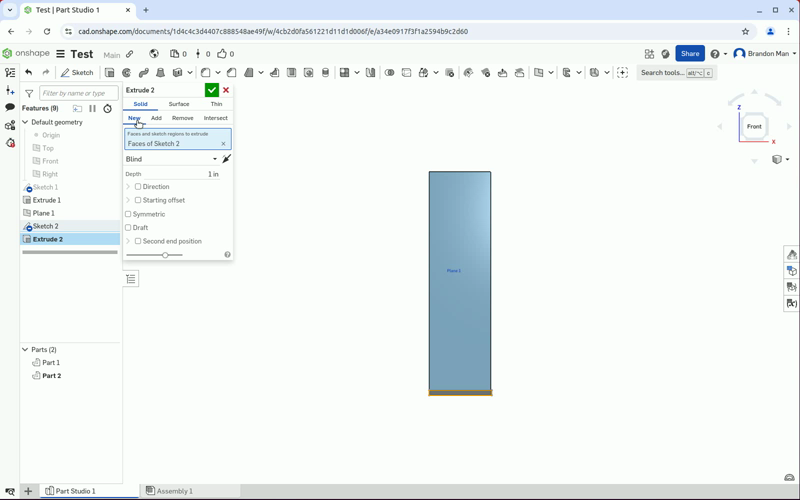
key(tab, 4)
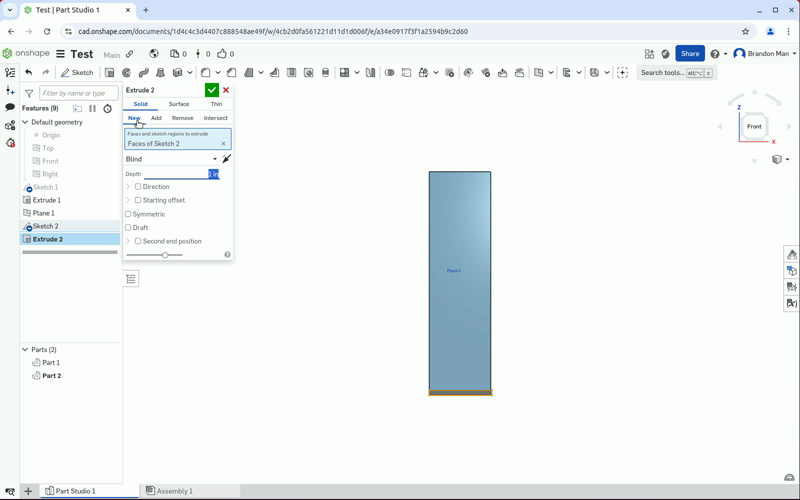
text(-10.351)
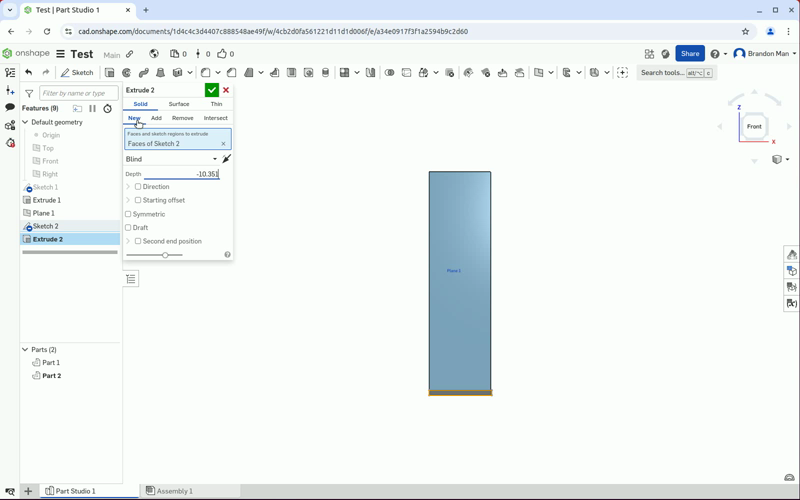
key(enter)
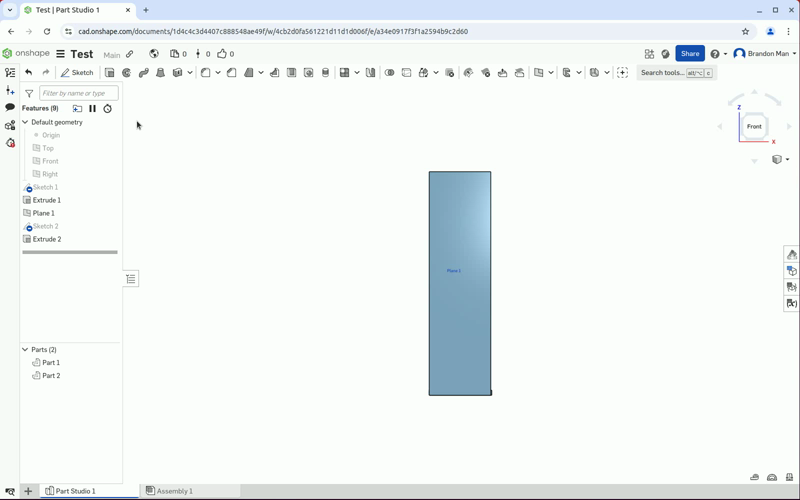
key(shift+h)
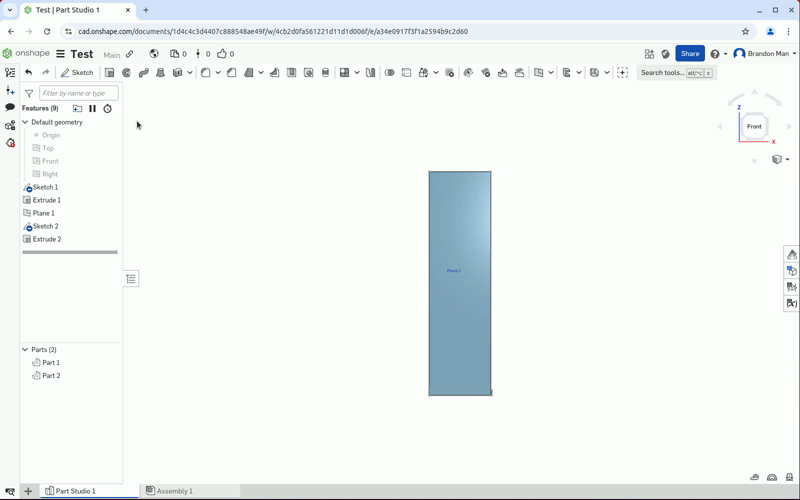
key(shift+h)
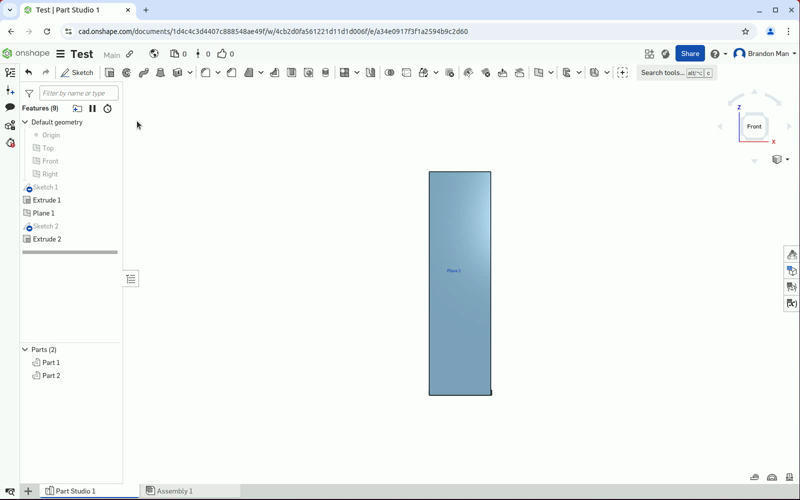
mouse_move(73, 189)
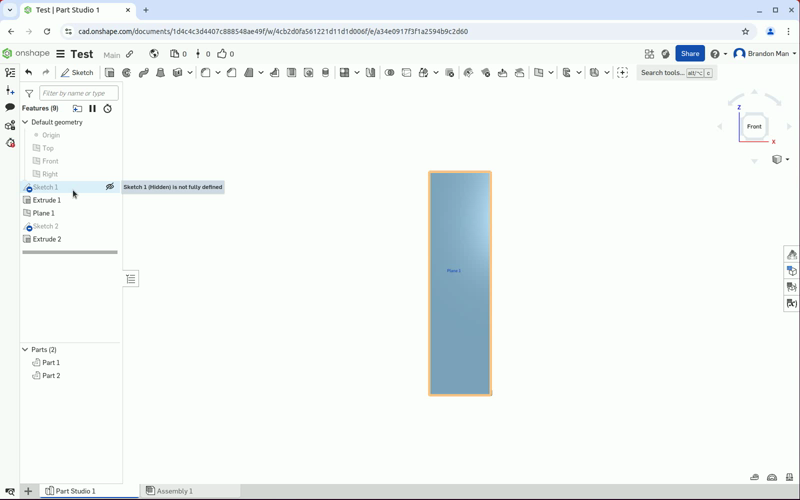
click(73, 189)
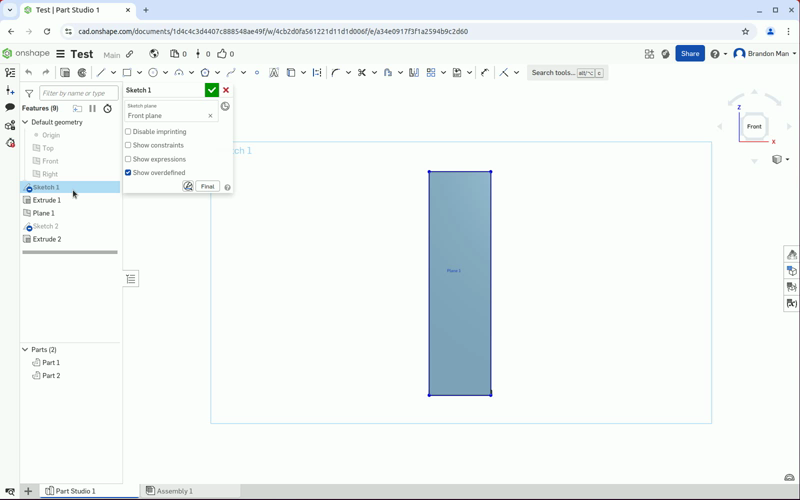
mouse_move(229, 92)
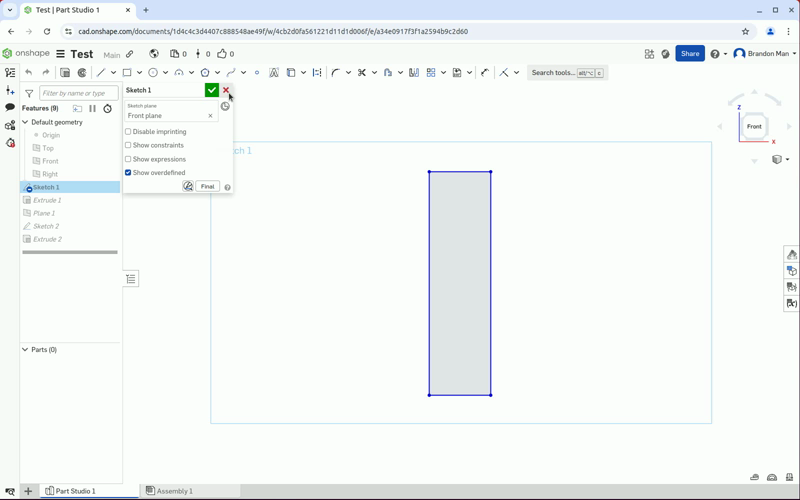
click(229, 92)
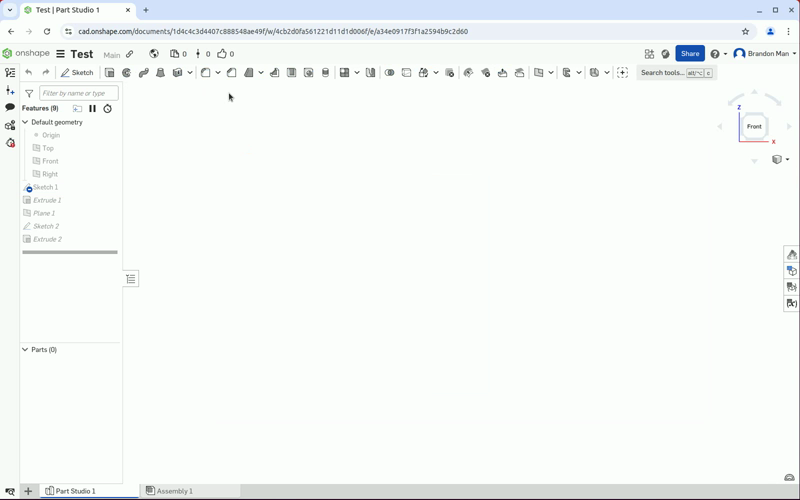
key(shift+s)
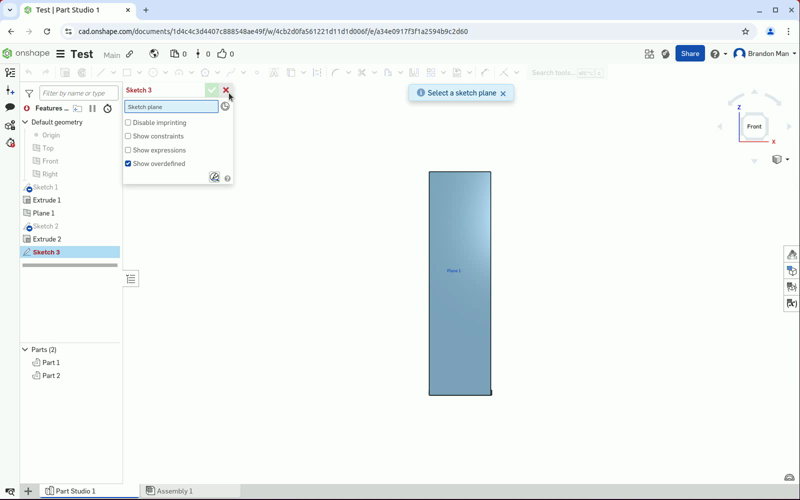
mouse_move(73, 215)
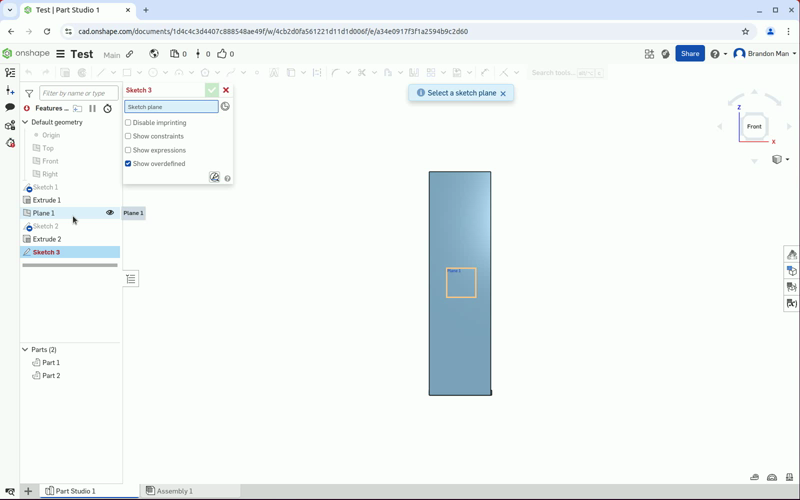
click(73, 215)
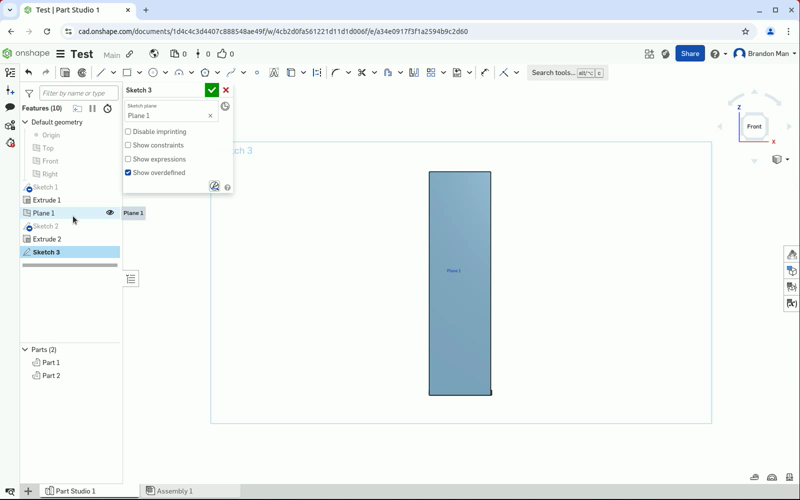
mouse_move(73, 352)
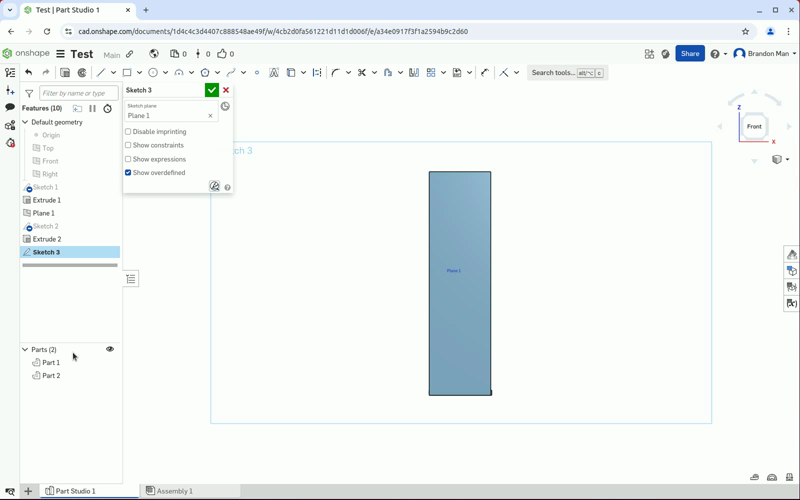
key(y)
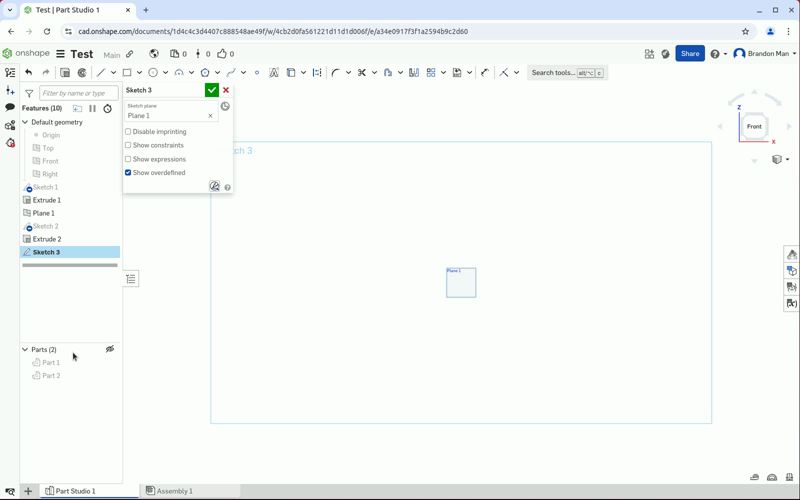
key(c)
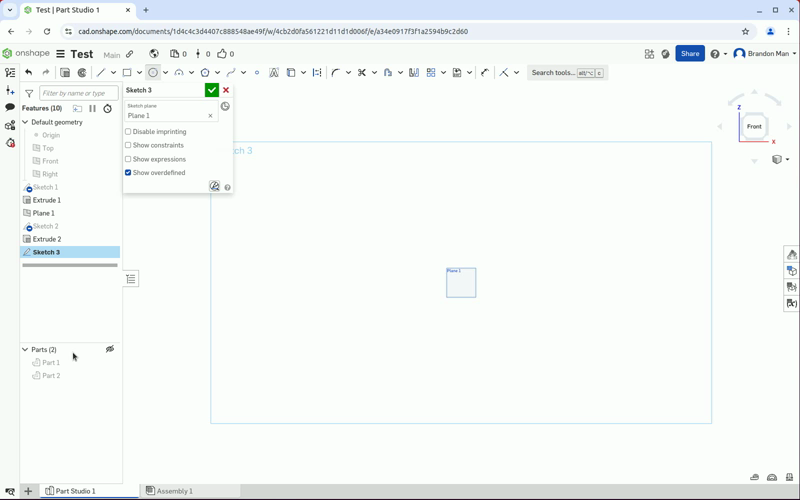
key_down(shift)
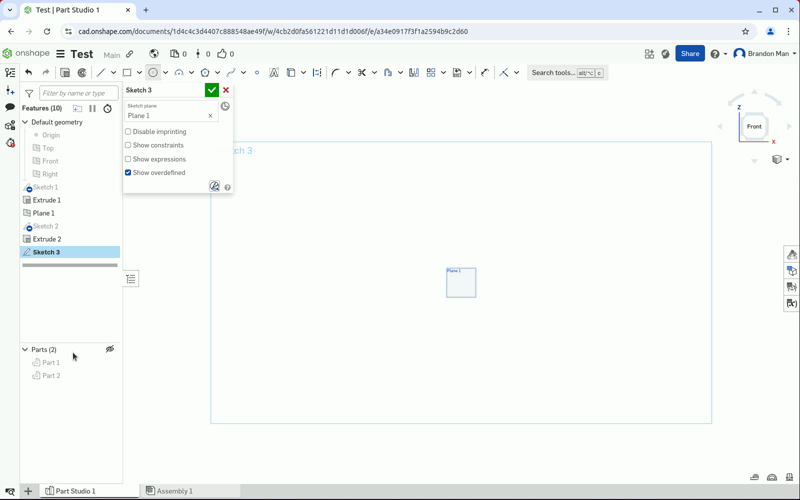
mouse_move(480, 220)
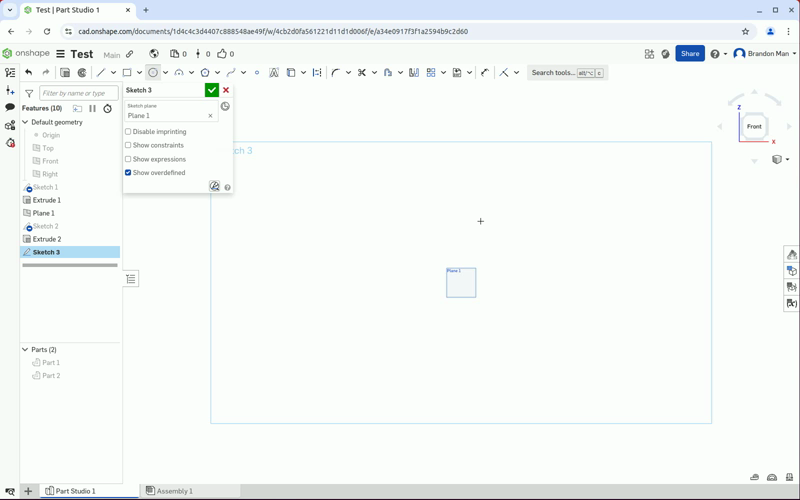
click(480, 220)
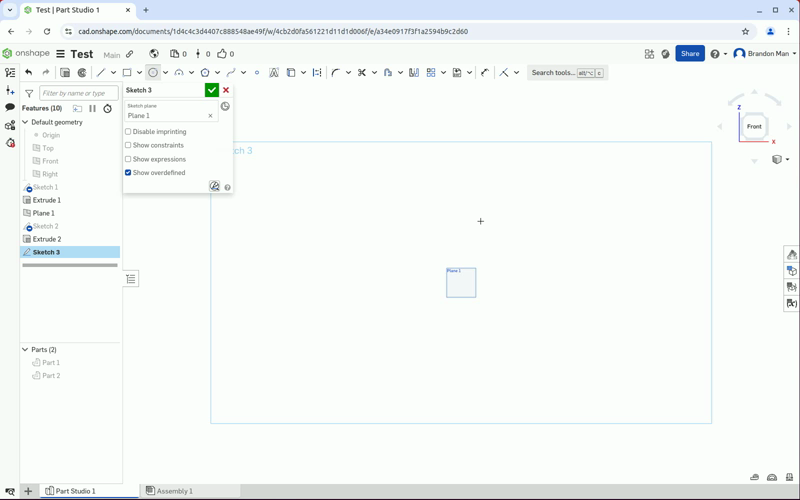
key_up(shift)
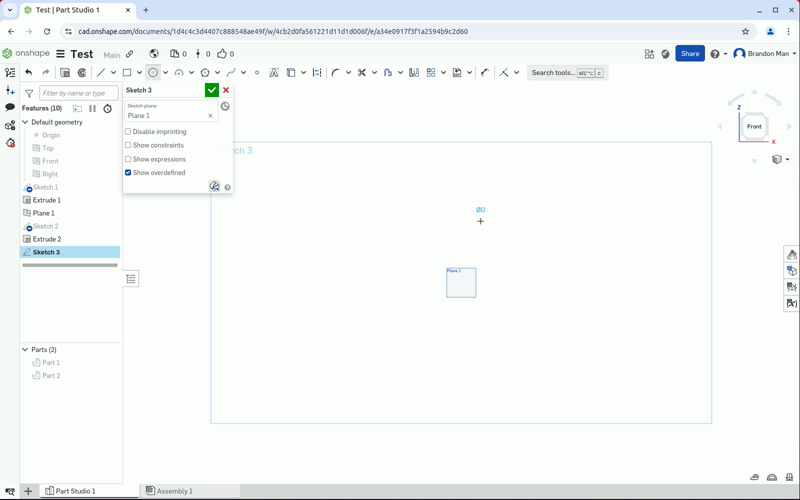
mouse_move(486, 220)
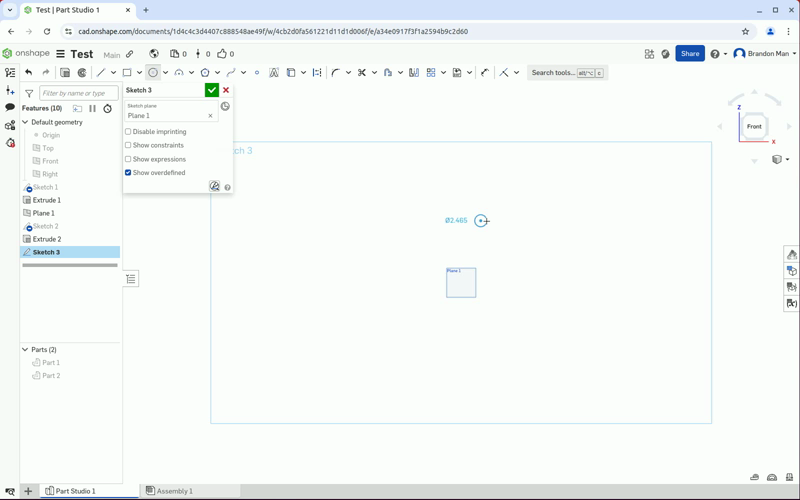
click(486, 220)
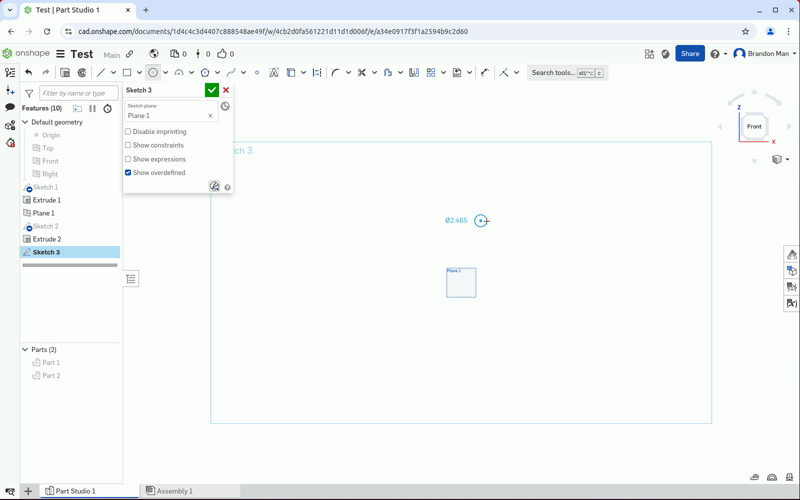
key(esc)
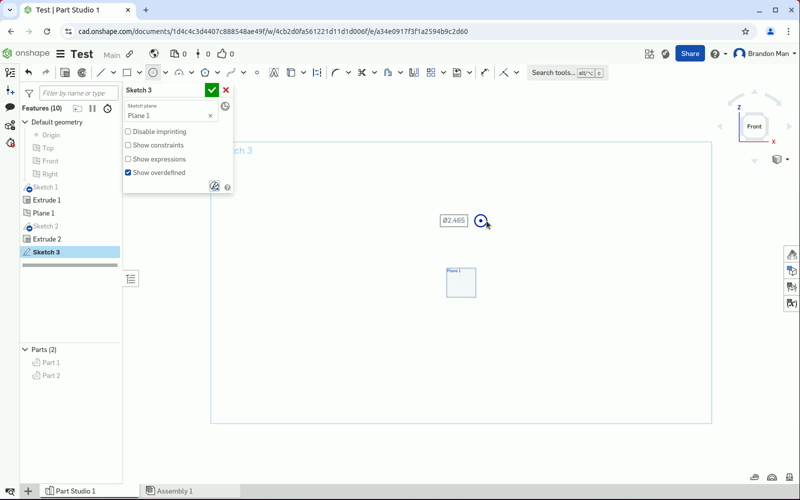
mouse_move(480, 223)
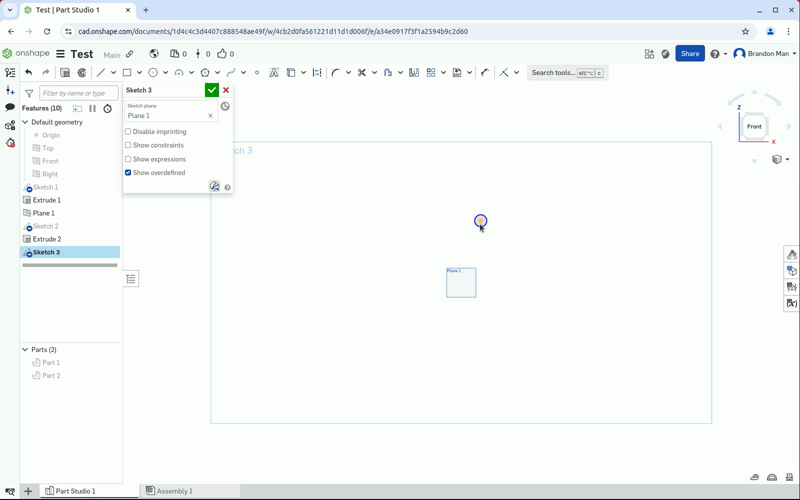
scroll(6)
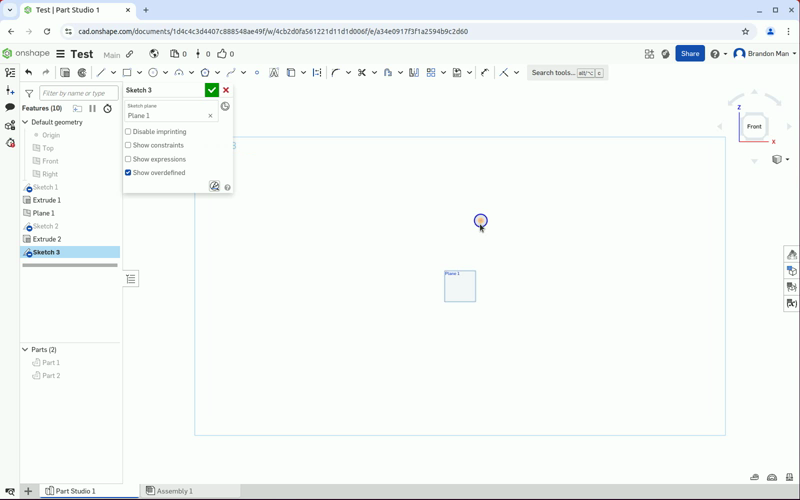
scroll(6)
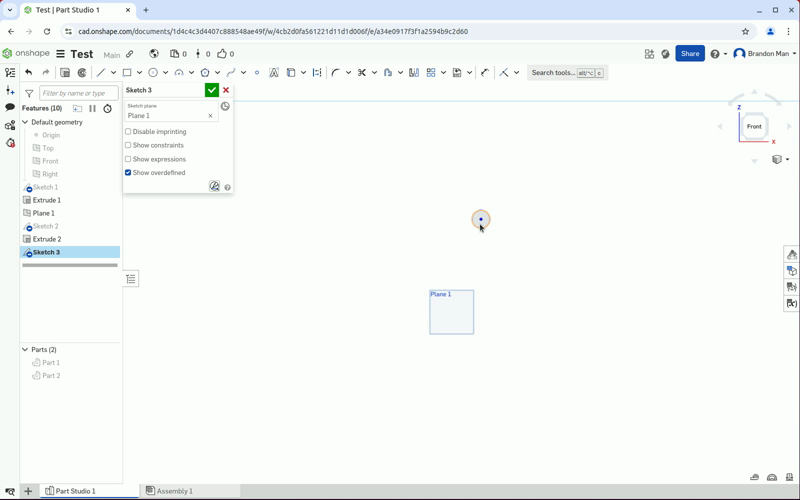
scroll(6)
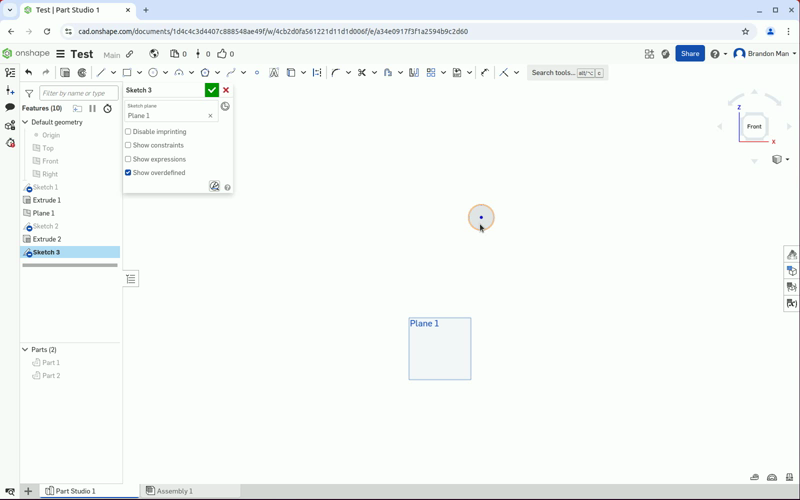
scroll(6)
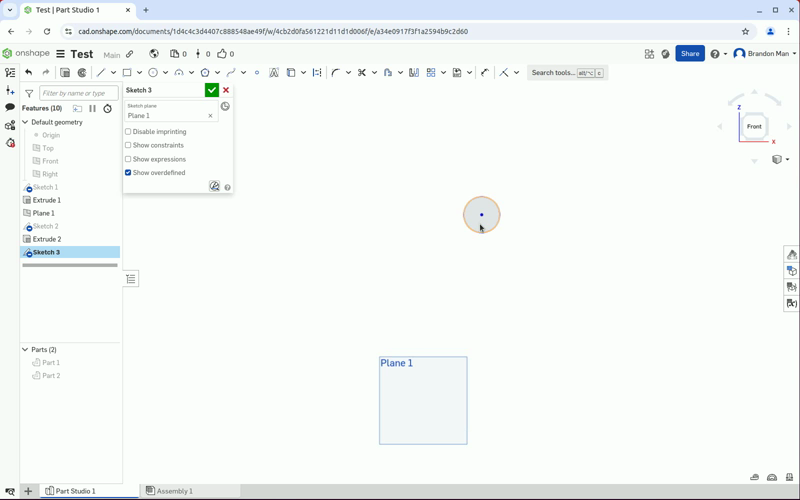
scroll(6)
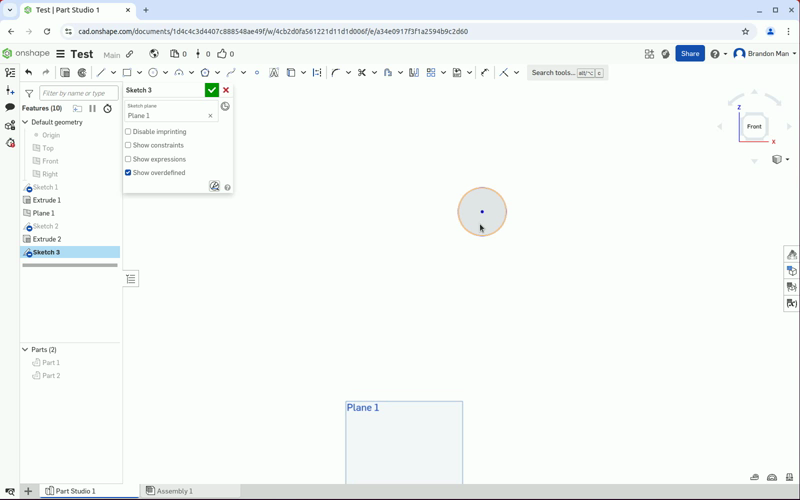
scroll(6)
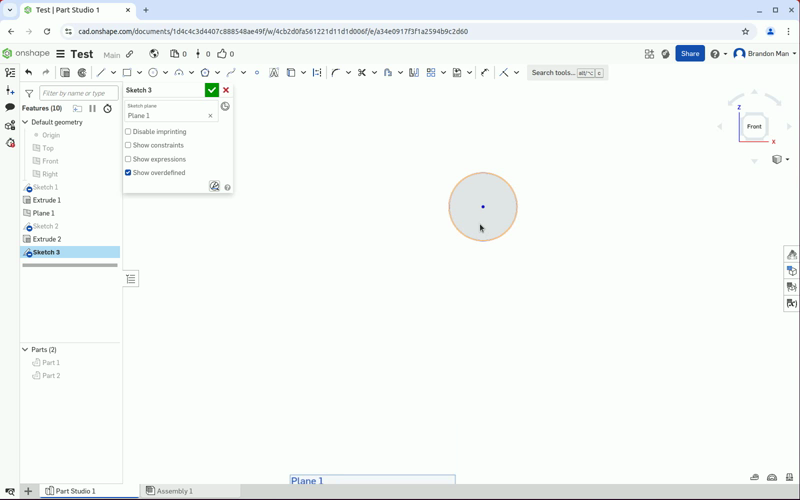
scroll(6)
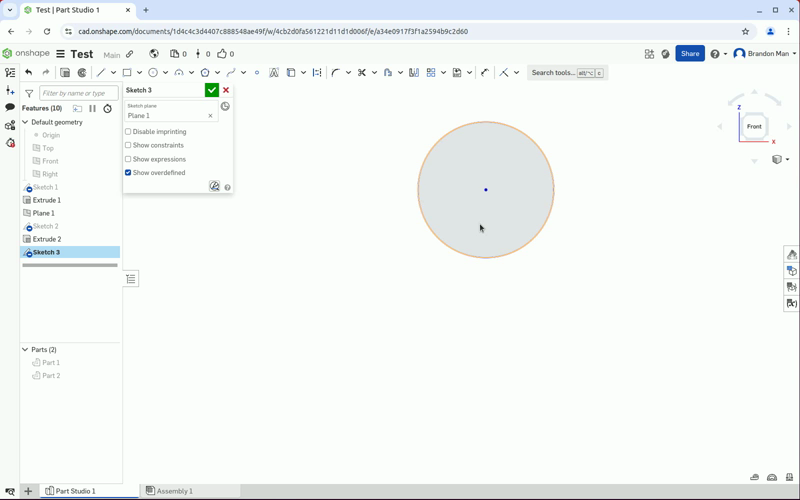
click(480, 223)
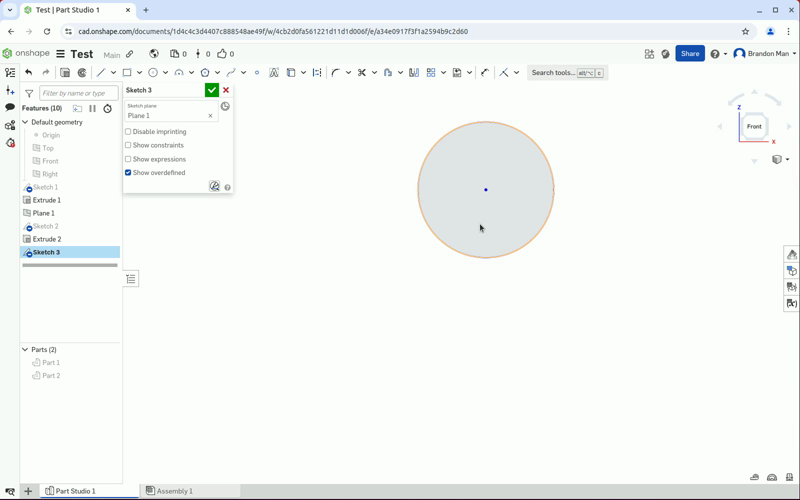
scroll(-6)
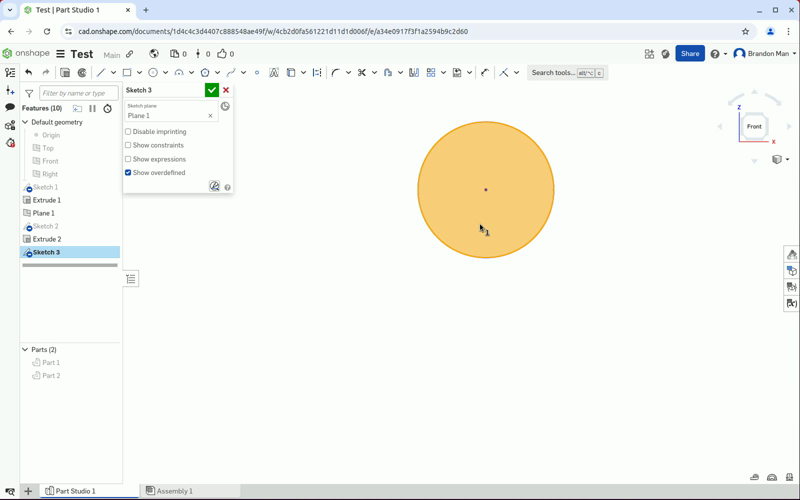
scroll(-6)
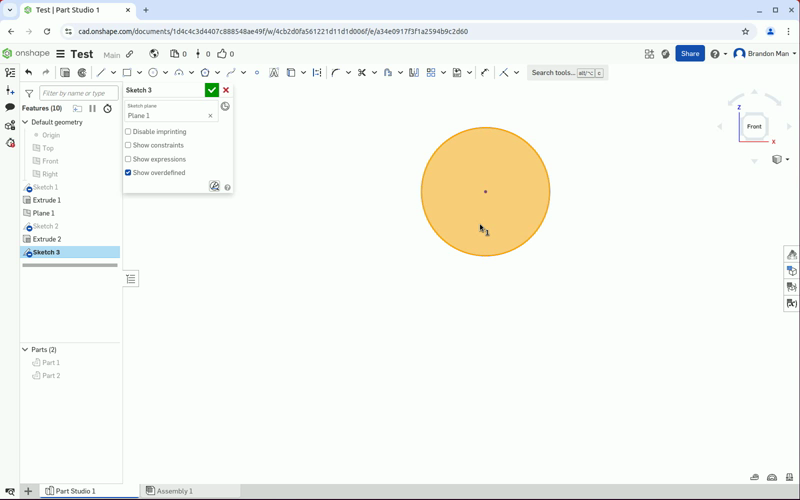
scroll(-6)
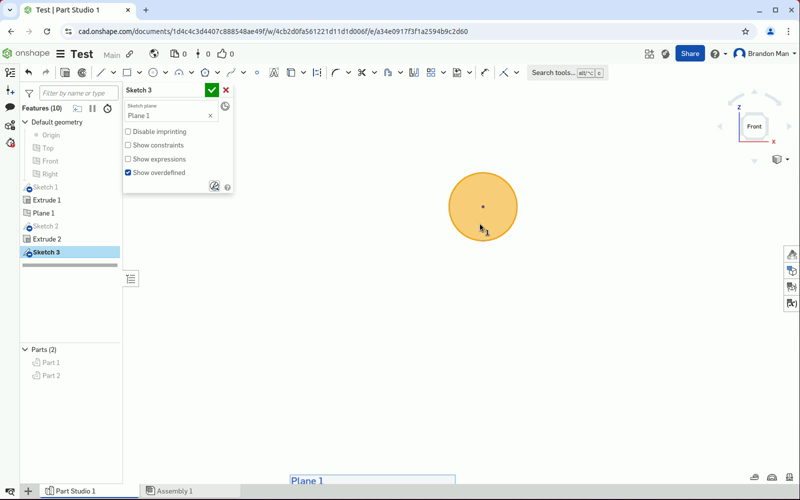
scroll(-6)
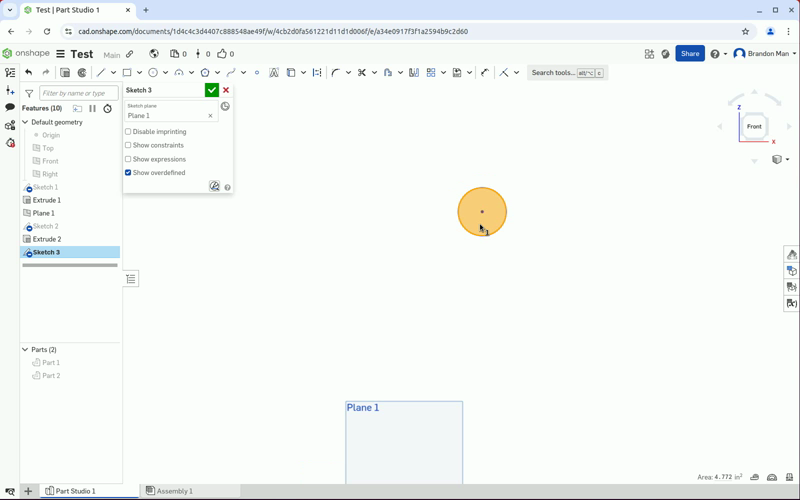
scroll(-6)
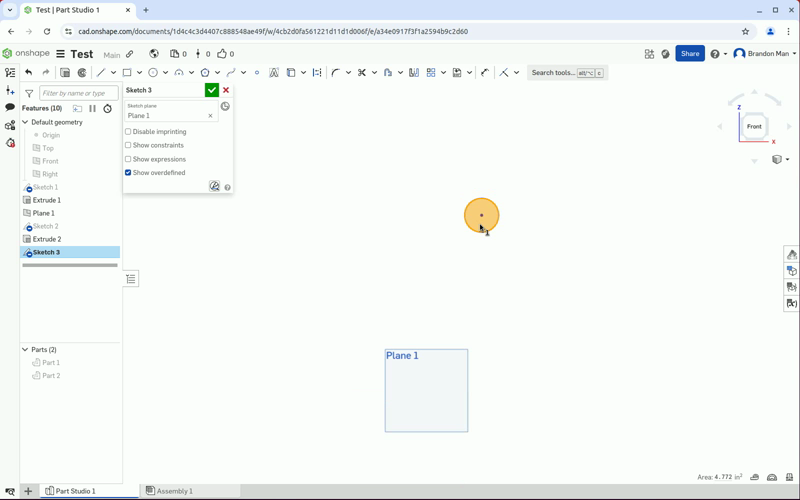
scroll(-6)
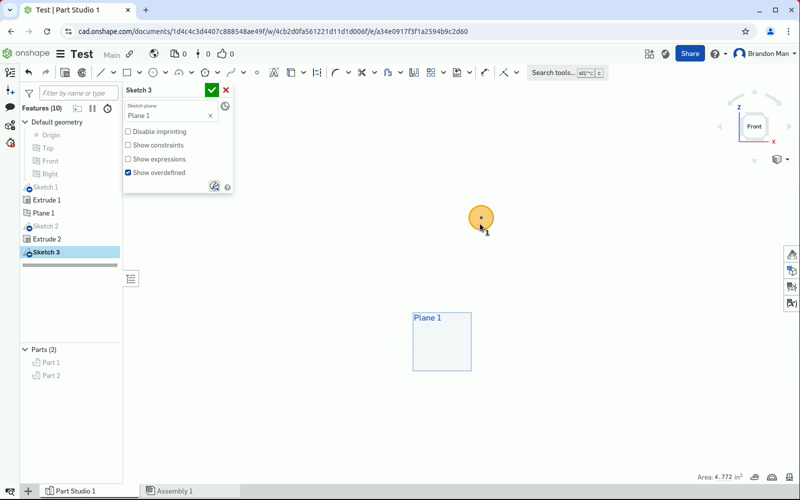
scroll(-6)
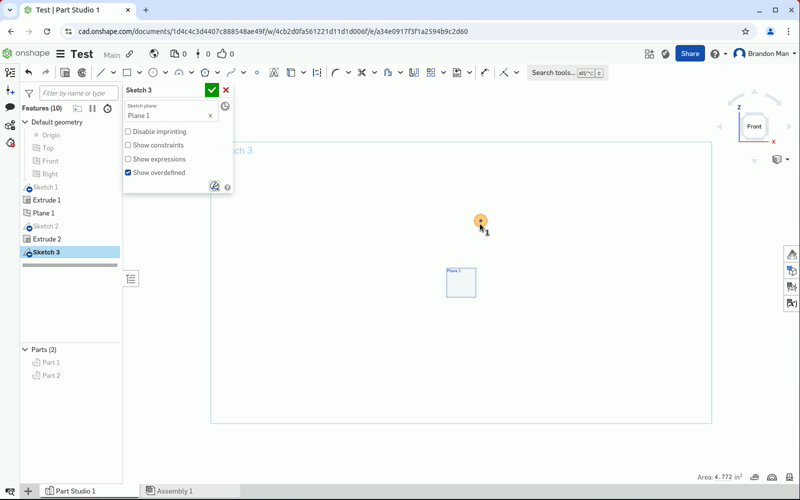
mouse_move(73, 352)
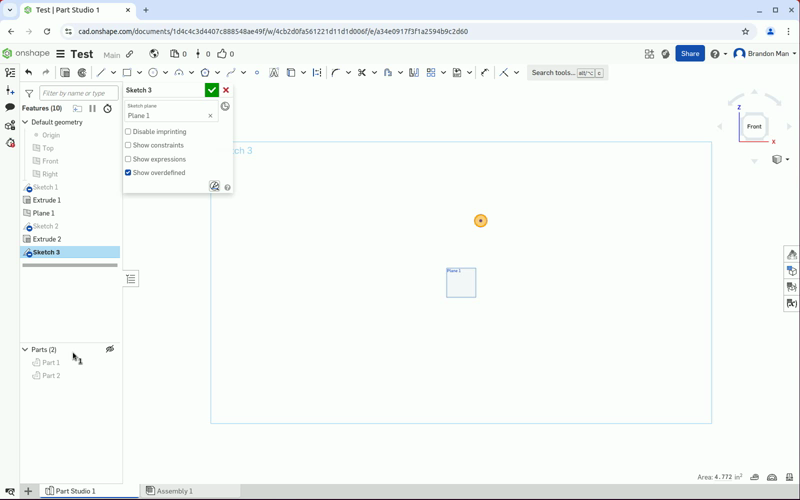
key(shift+y)
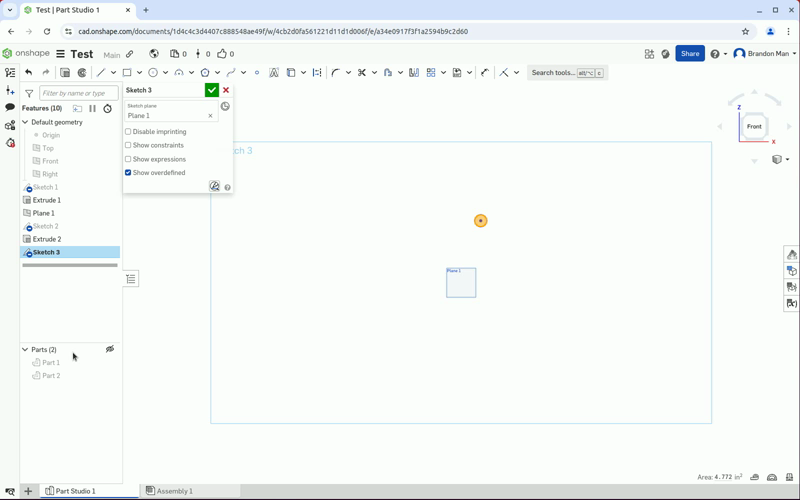
key(shift+e)
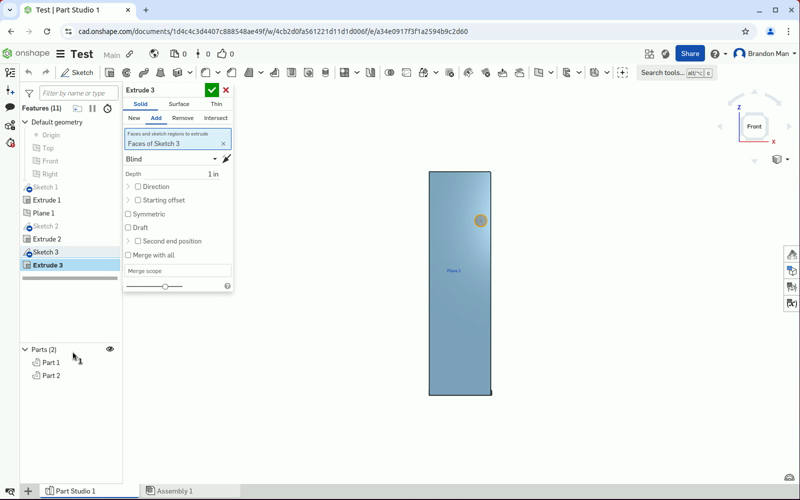
mouse_move(143, 106)
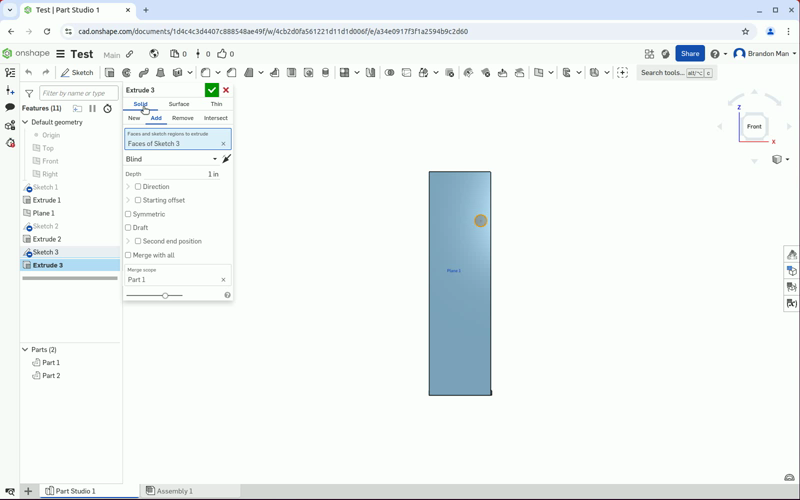
click(143, 106)
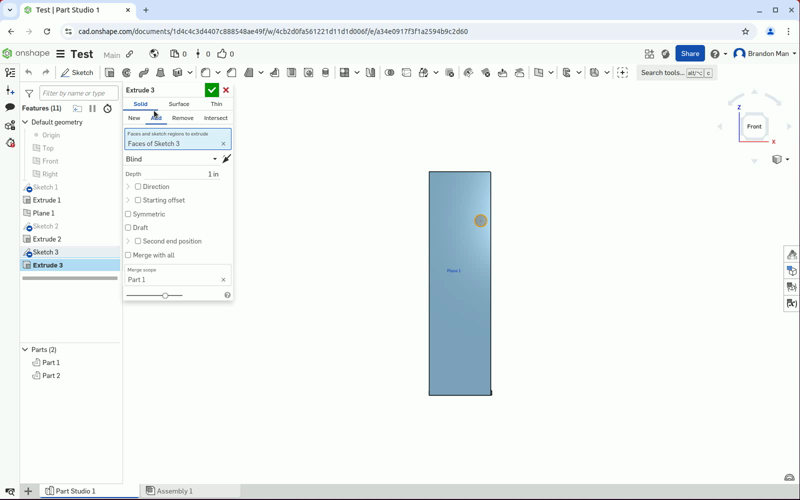
mouse_move(186, 120)
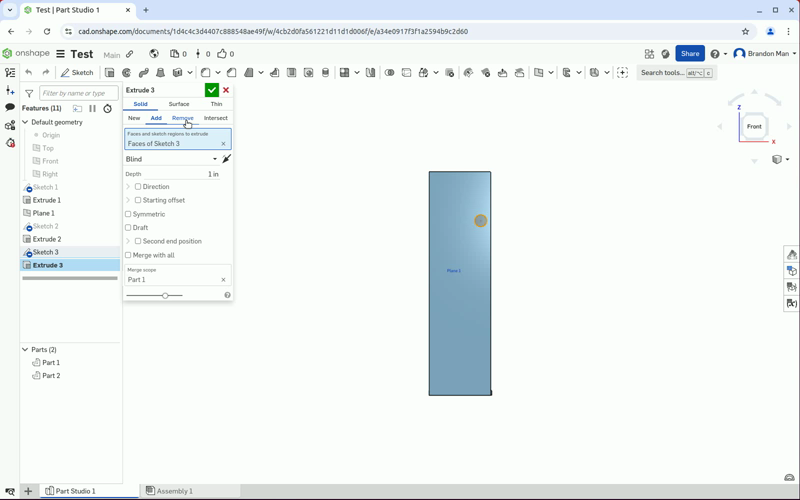
click(186, 120)
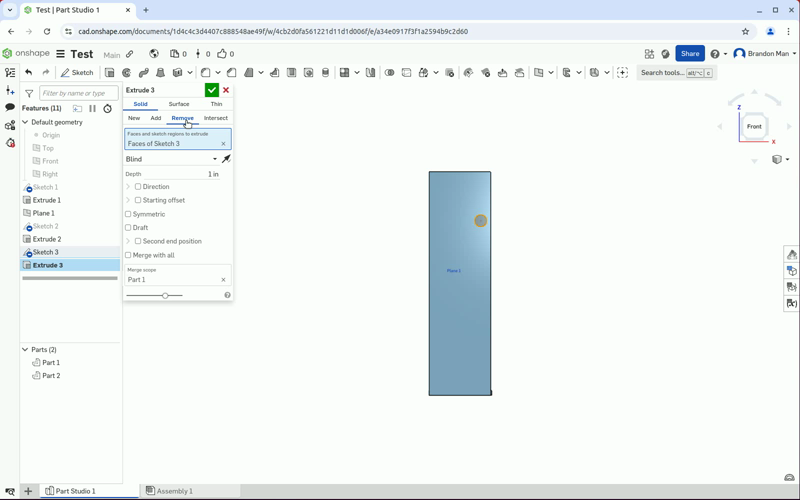
key(tab, 4)
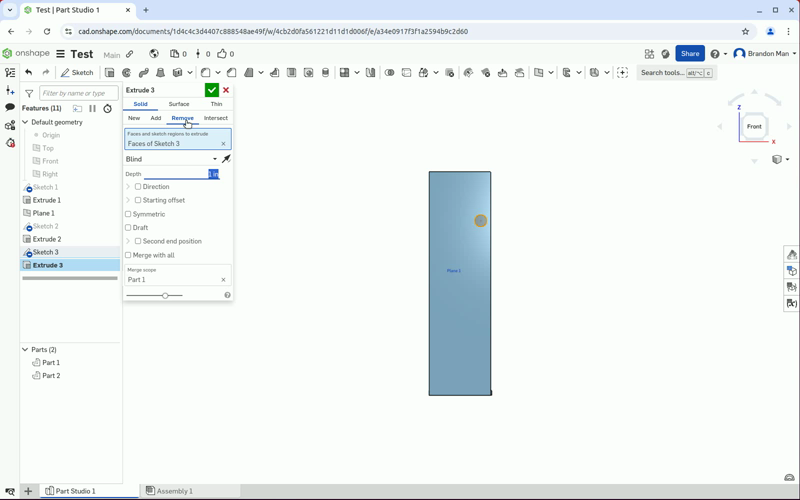
text(12.758)
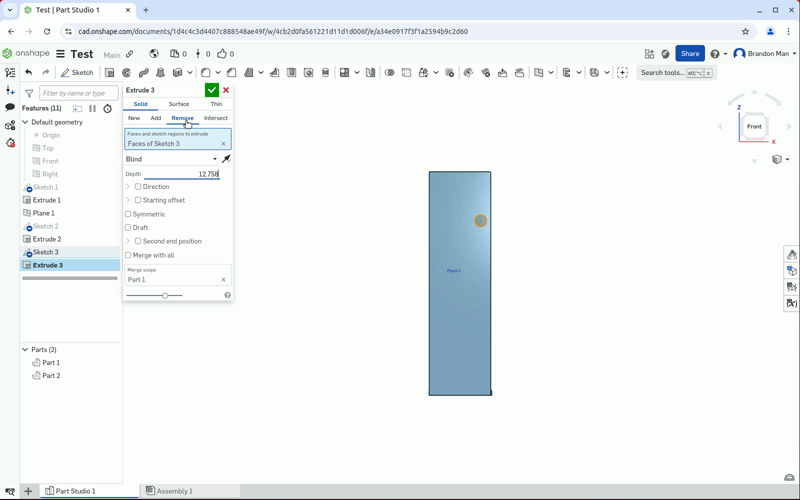
key(tab, 6)
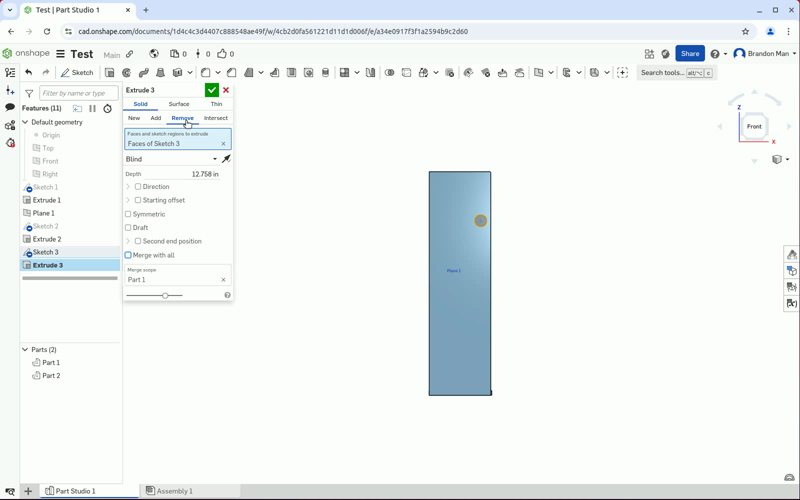
key(space)
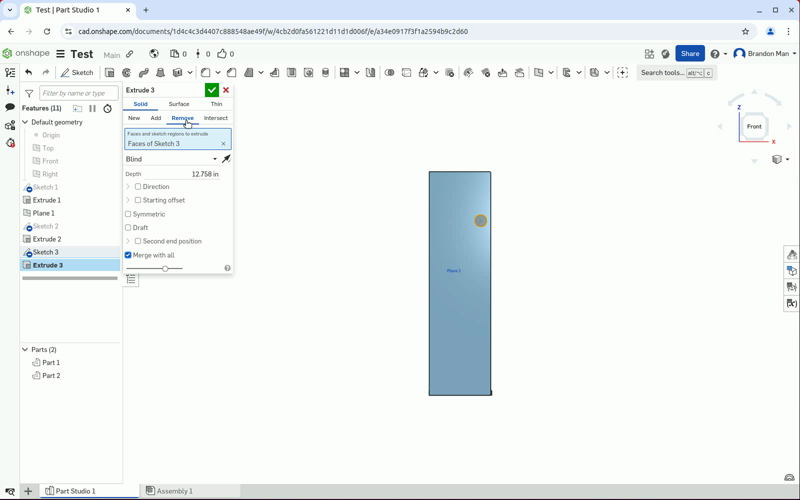
key(enter)
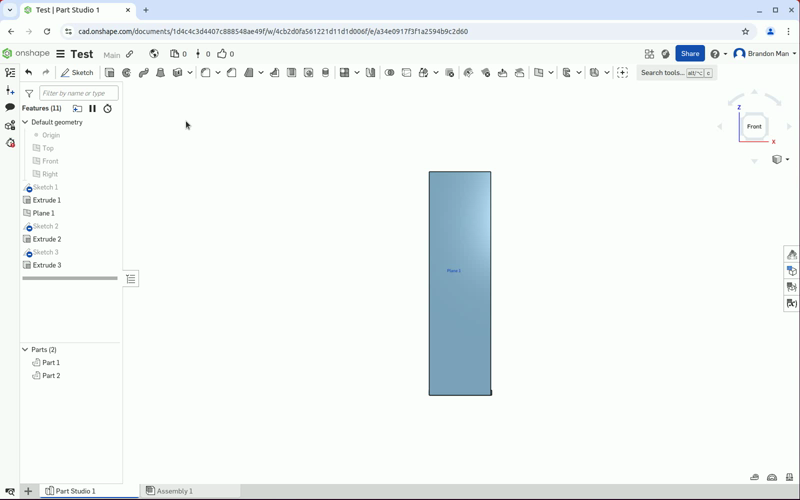
key(shift+h)
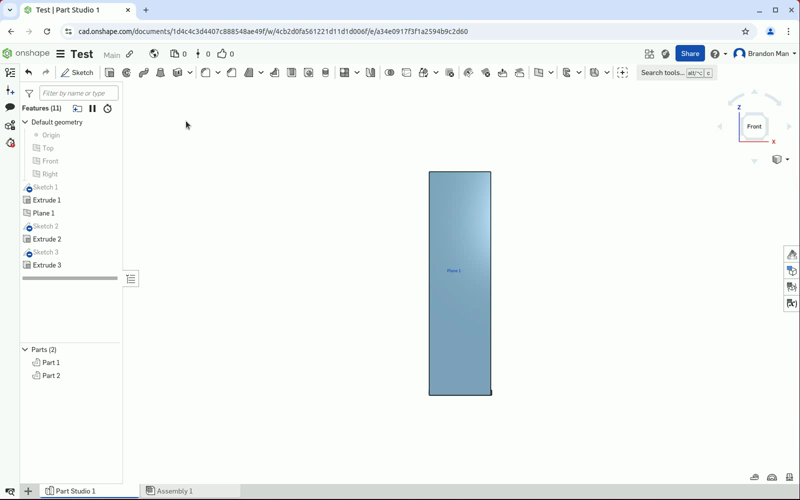
key(shift+h)
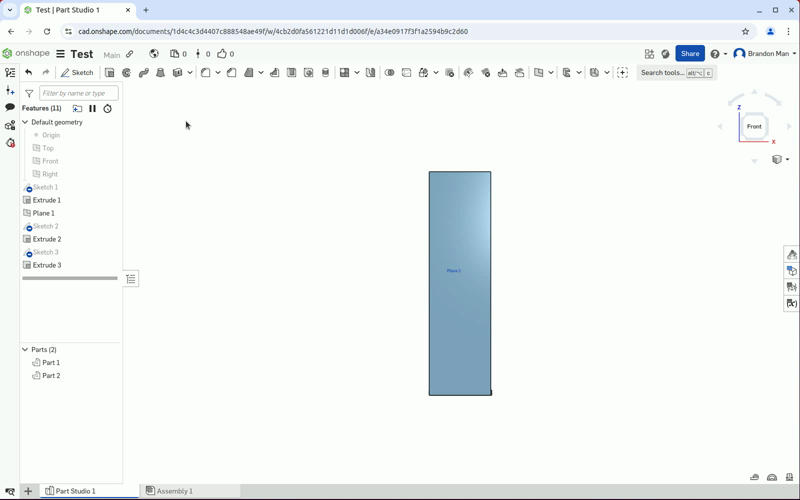
mouse_move(73, 189)
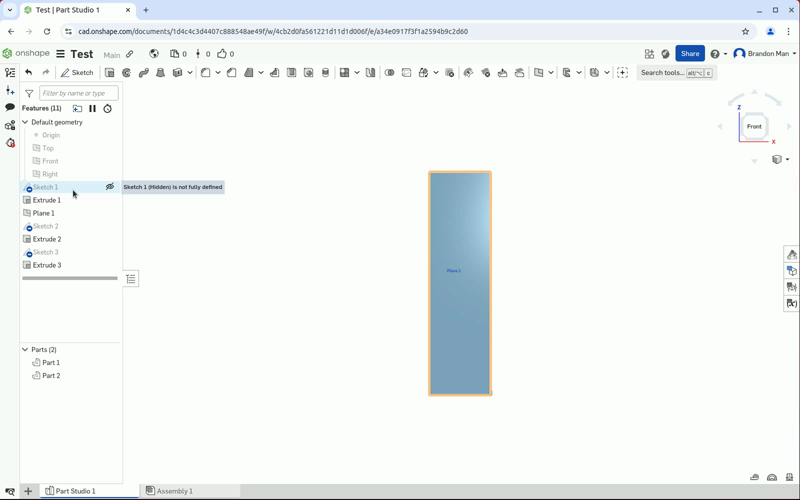
click(73, 189)
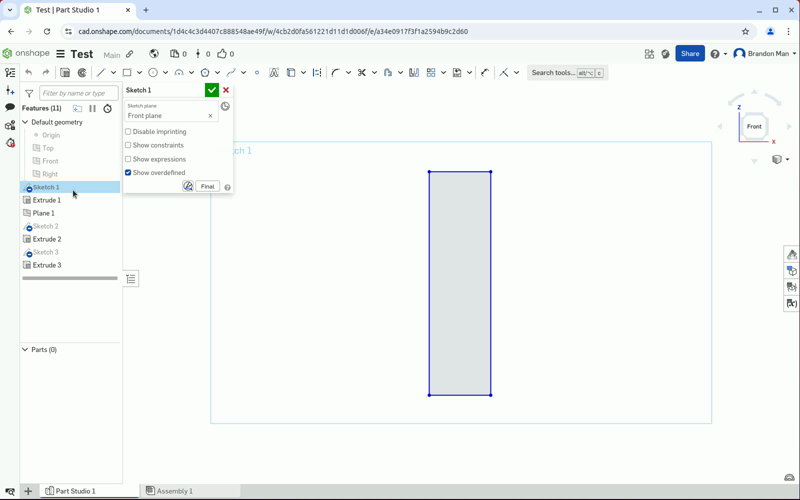
mouse_move(229, 92)
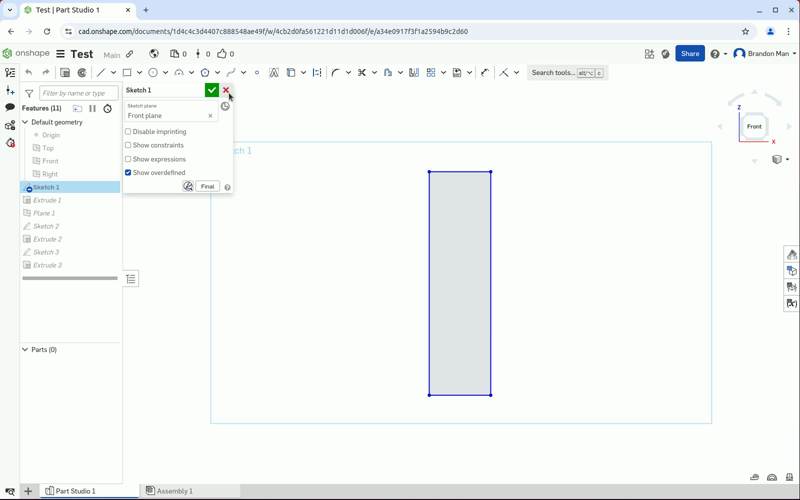
click(229, 92)
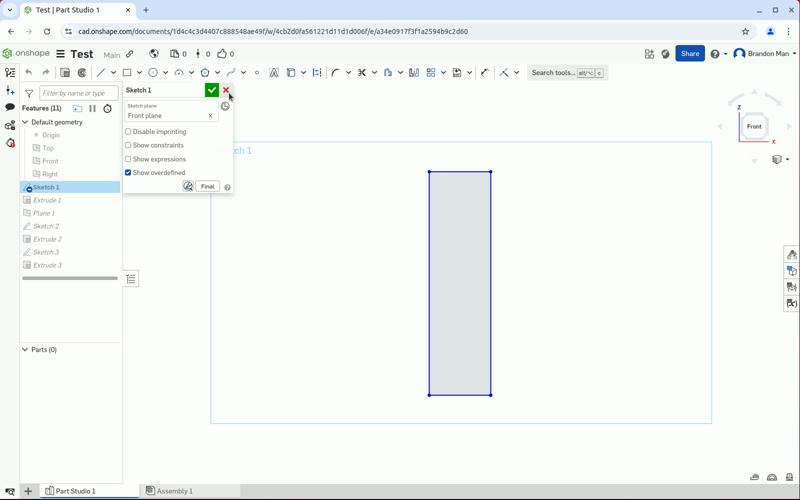
key(shift+s)
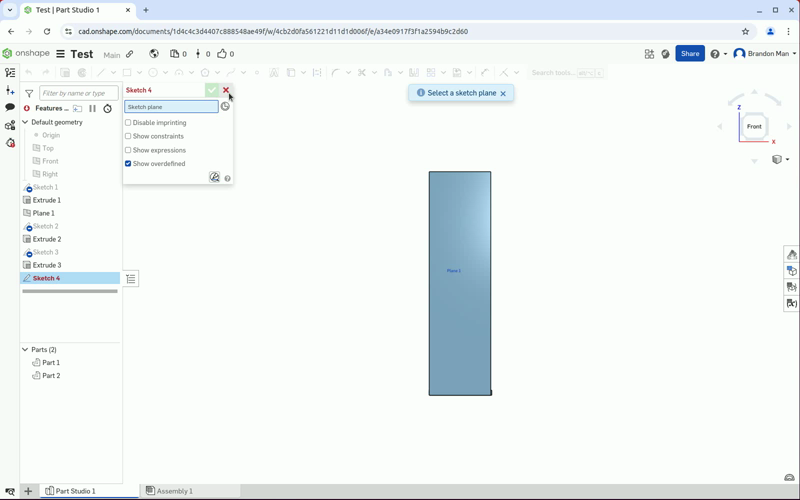
mouse_move(73, 215)
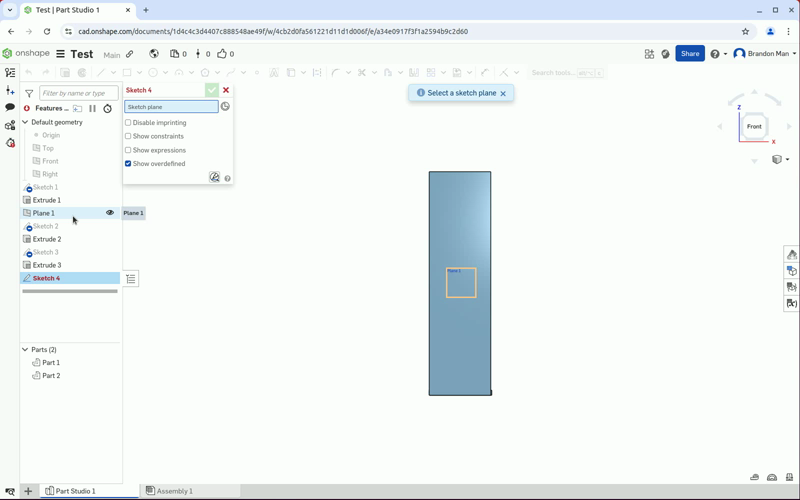
click(73, 215)
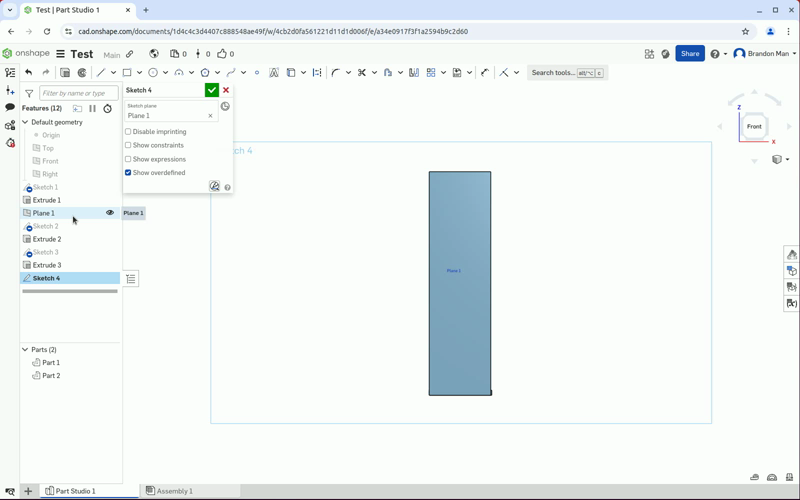
mouse_move(73, 352)
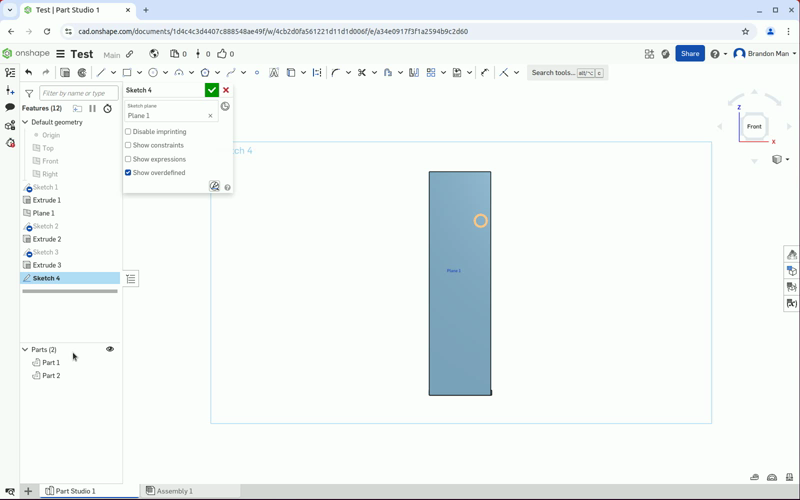
key(y)
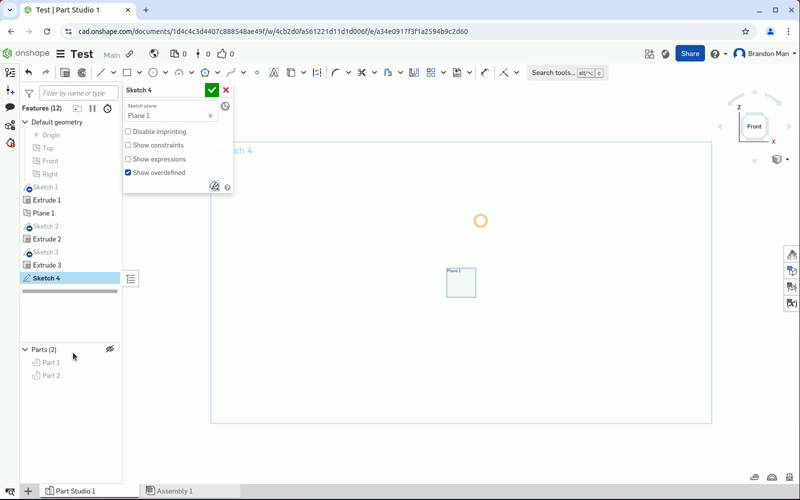
key(c)
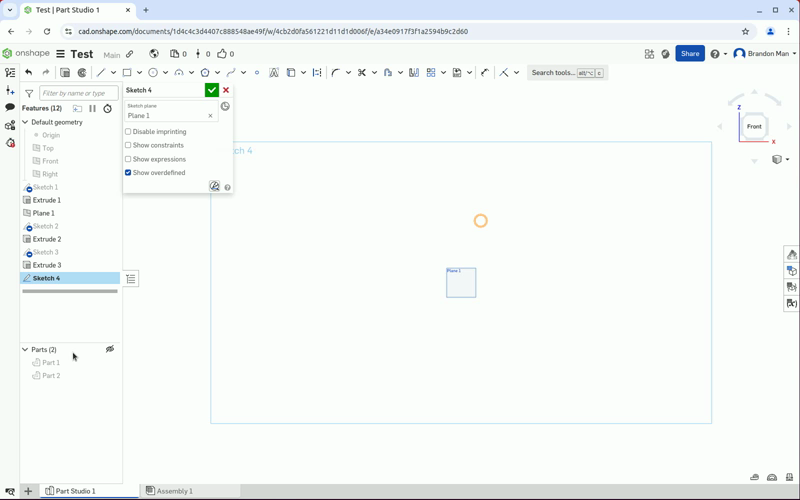
key_down(shift)
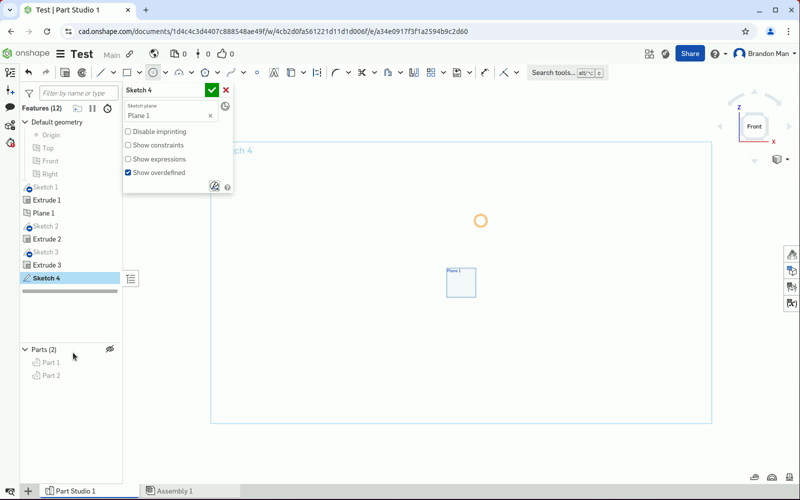
mouse_move(445, 290)
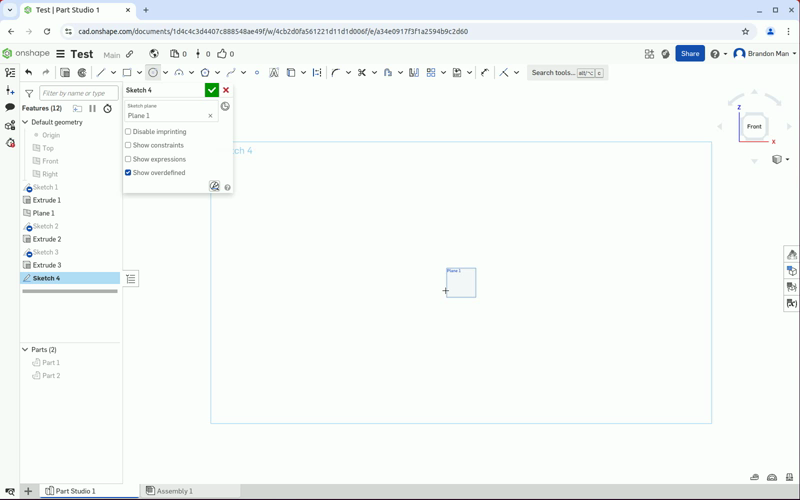
click(445, 290)
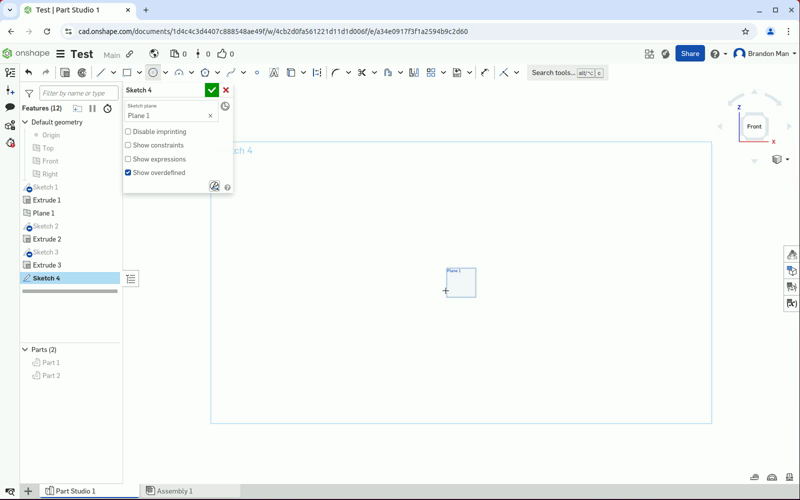
key_up(shift)
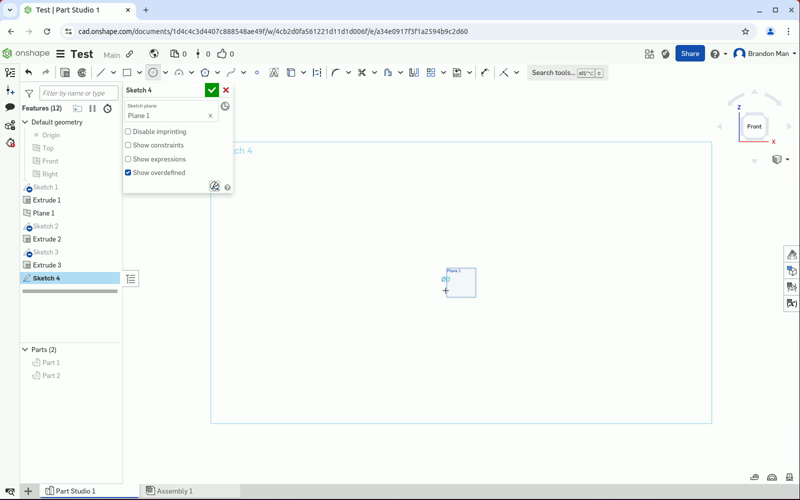
mouse_move(451, 290)
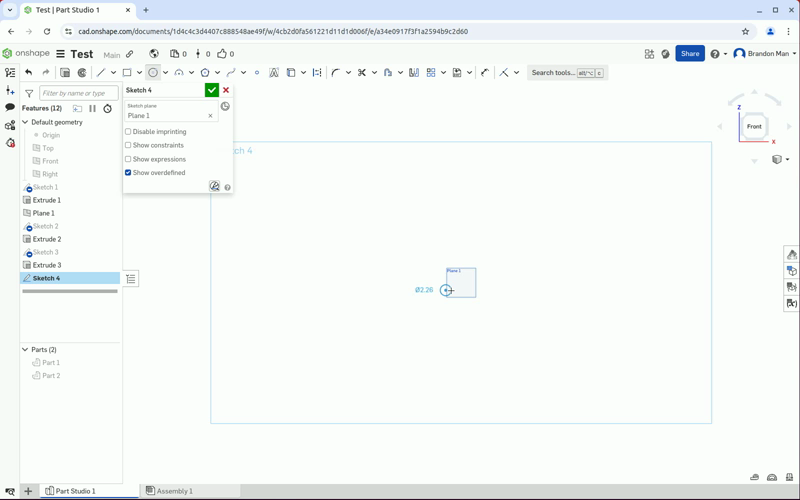
click(451, 290)
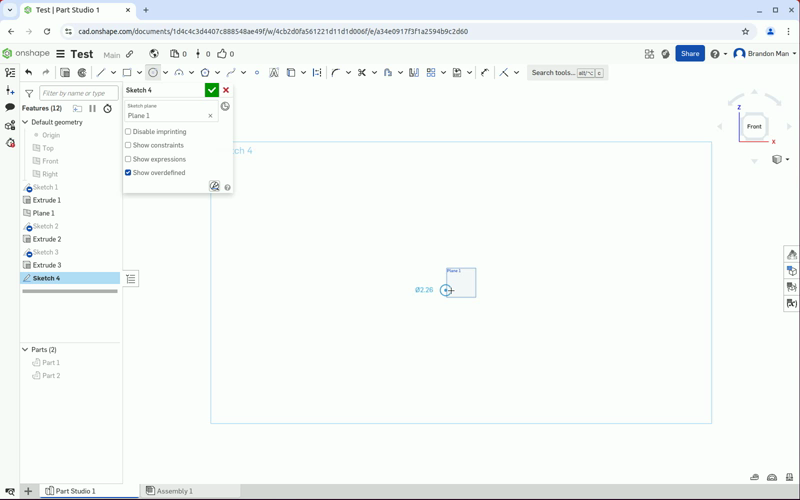
key(esc)
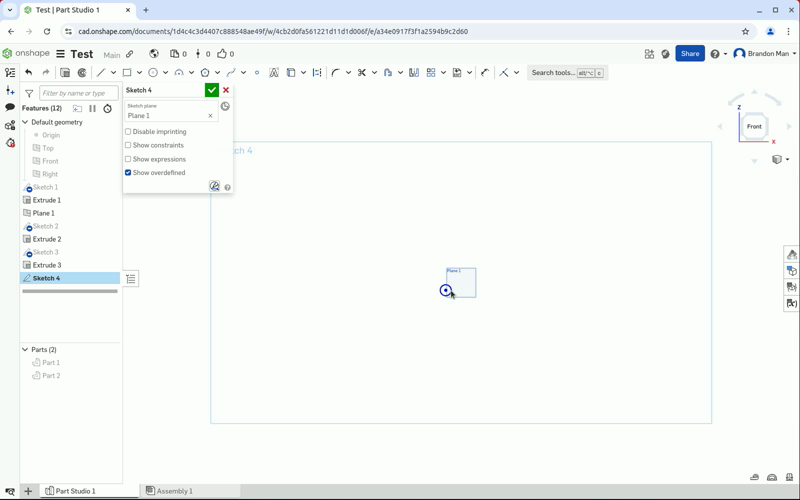
mouse_move(440, 290)
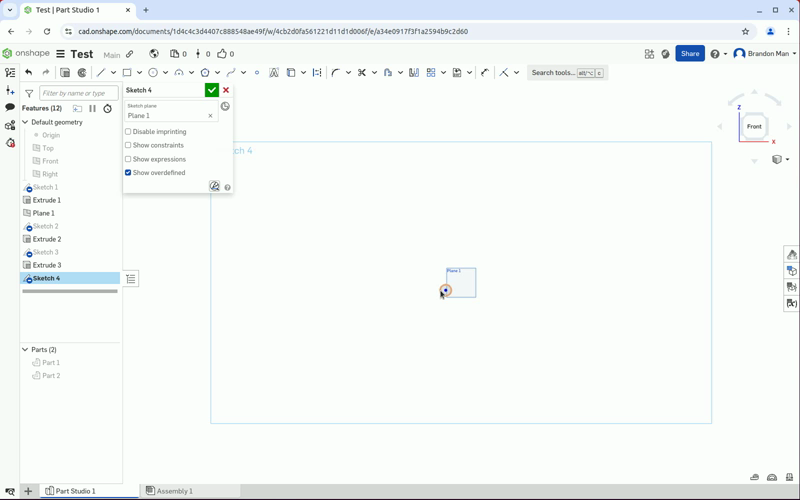
scroll(6)
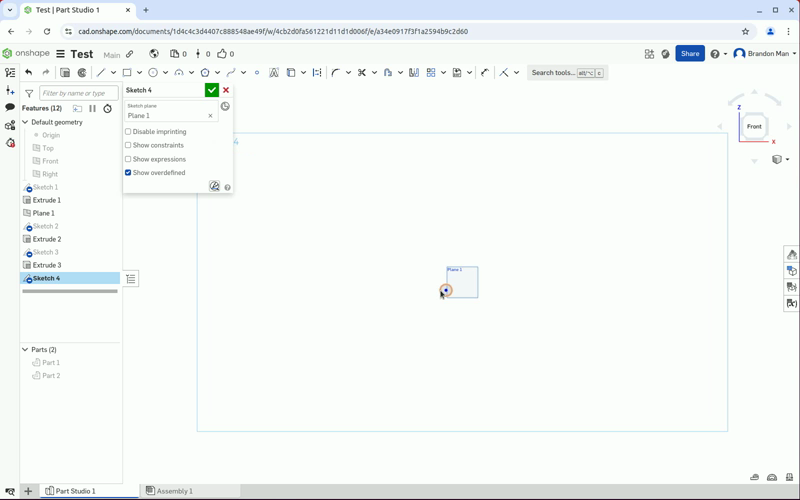
scroll(6)
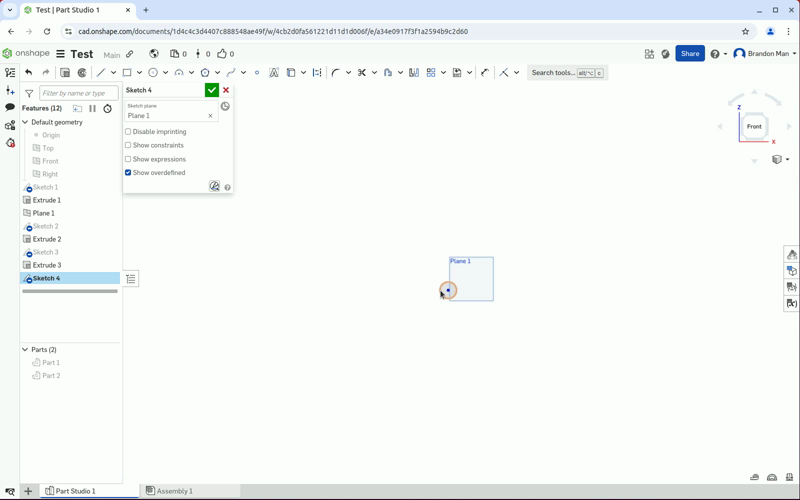
scroll(6)
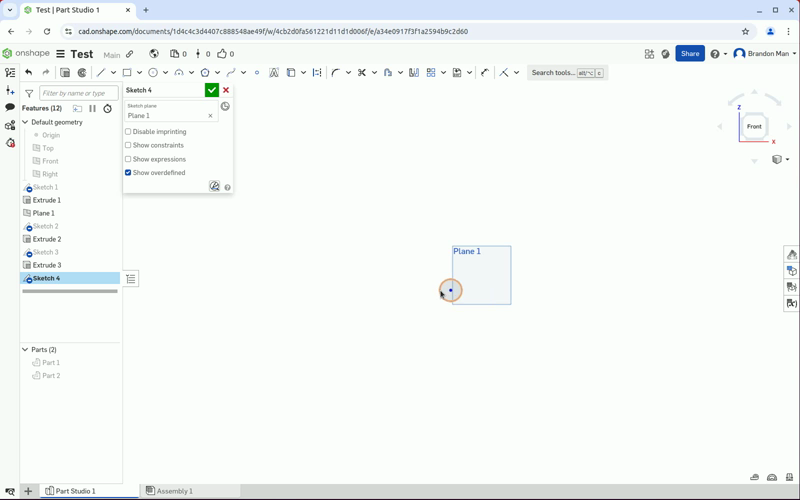
scroll(6)
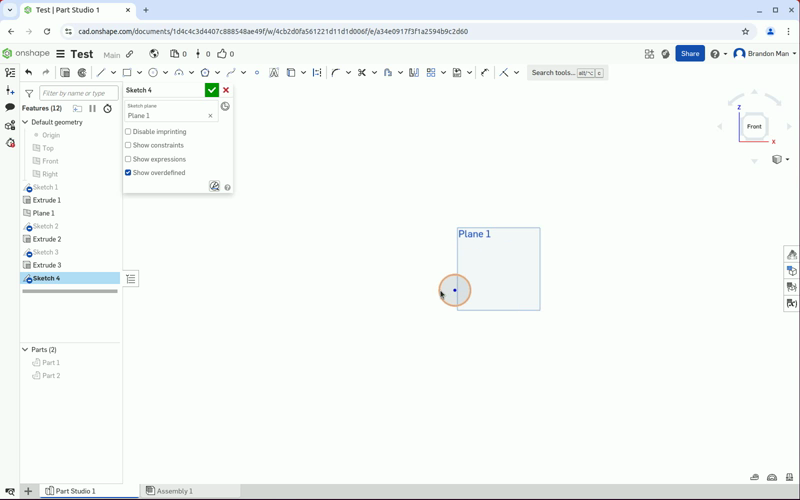
scroll(6)
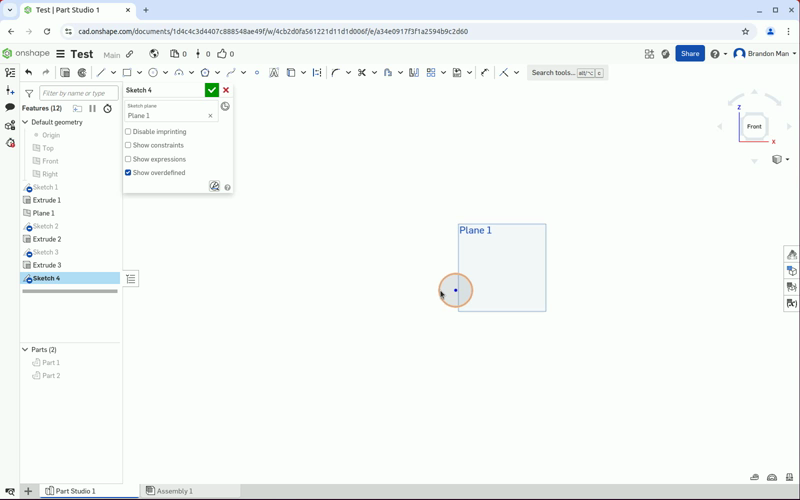
scroll(6)
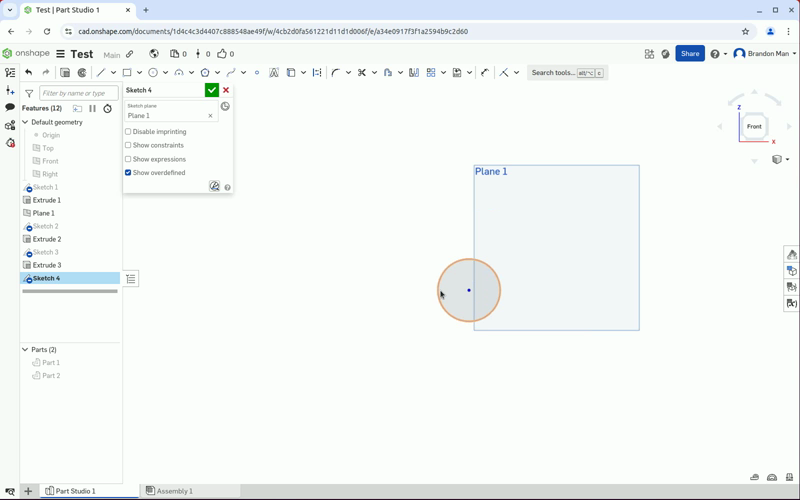
scroll(6)
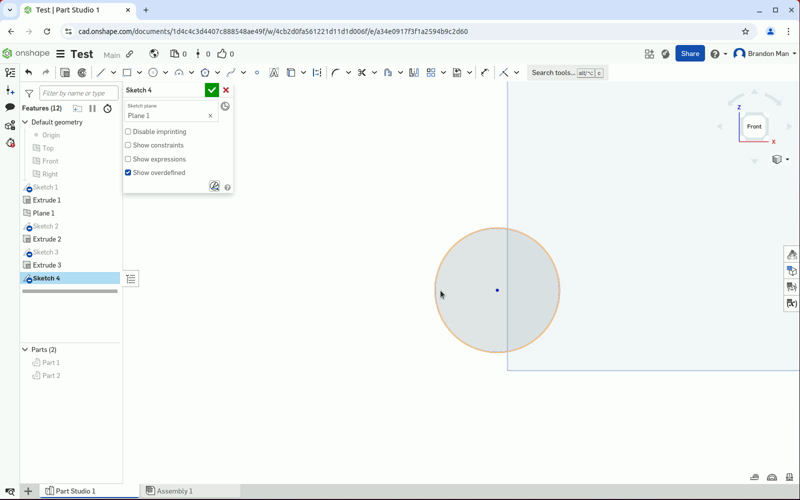
click(440, 290)
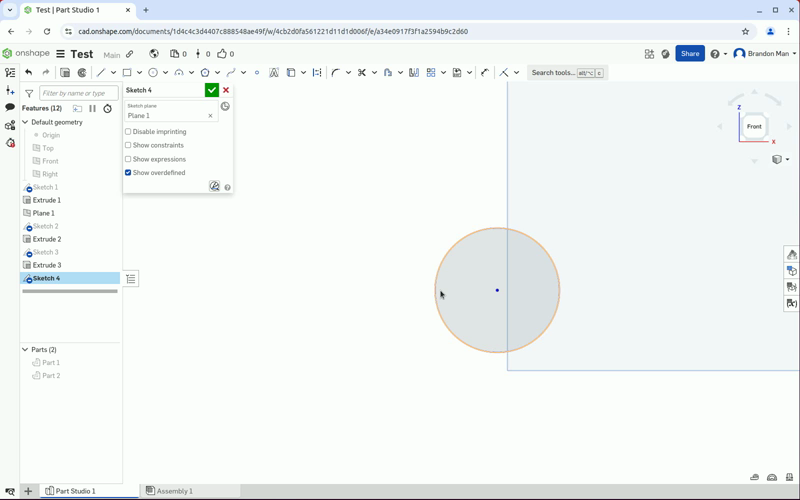
scroll(-6)
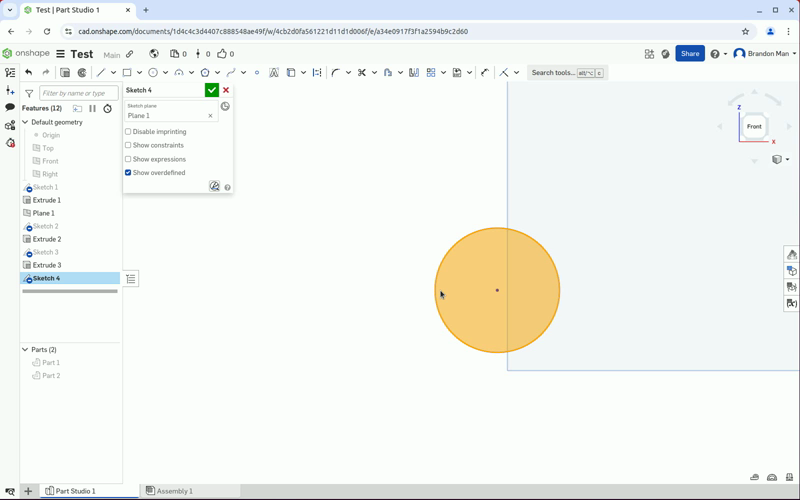
scroll(-6)
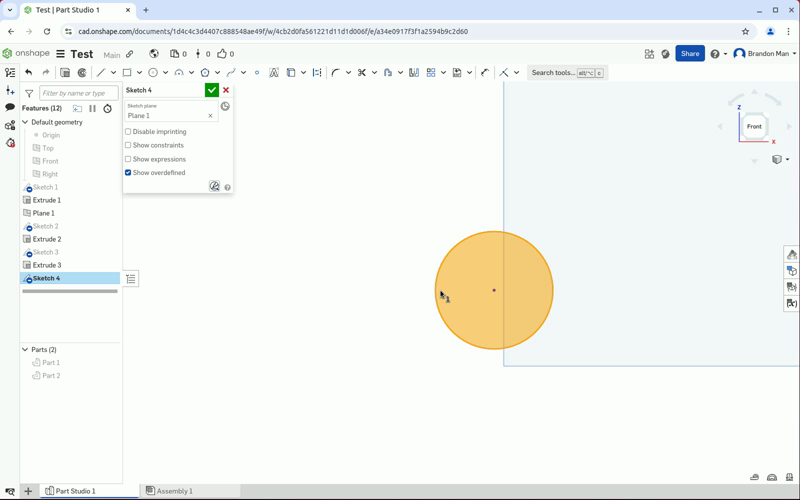
scroll(-6)
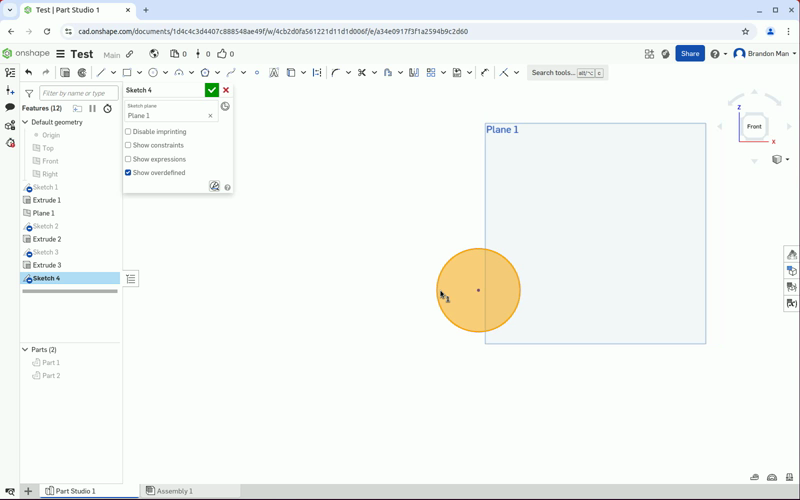
scroll(-6)
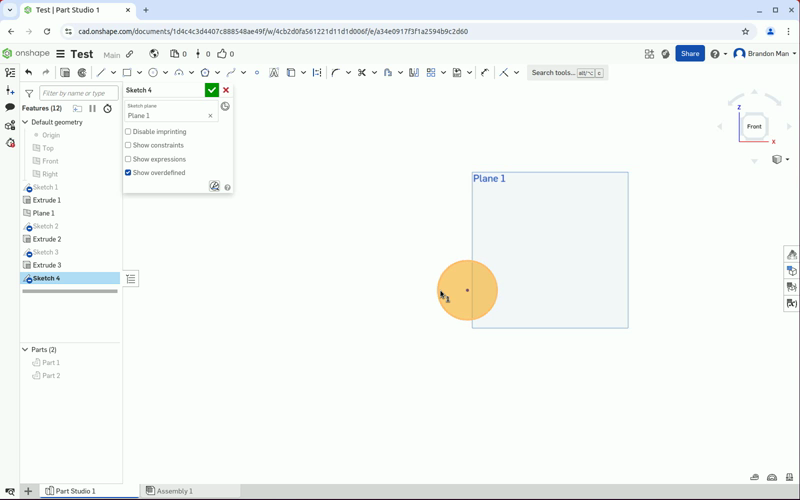
scroll(-6)
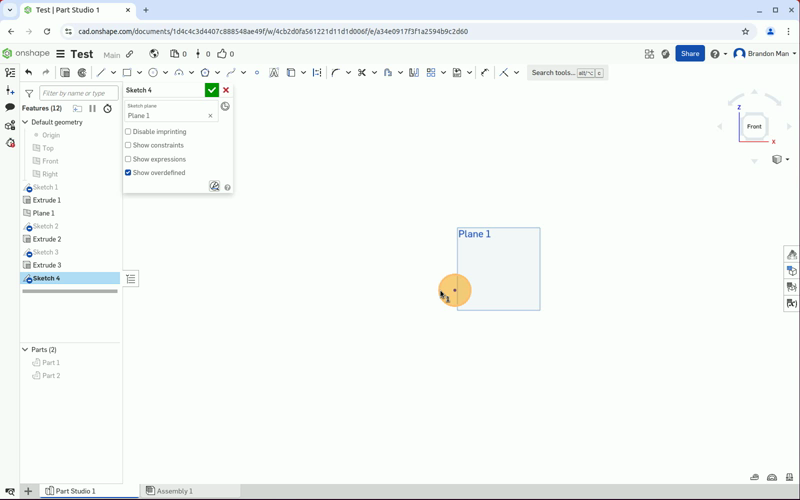
scroll(-6)
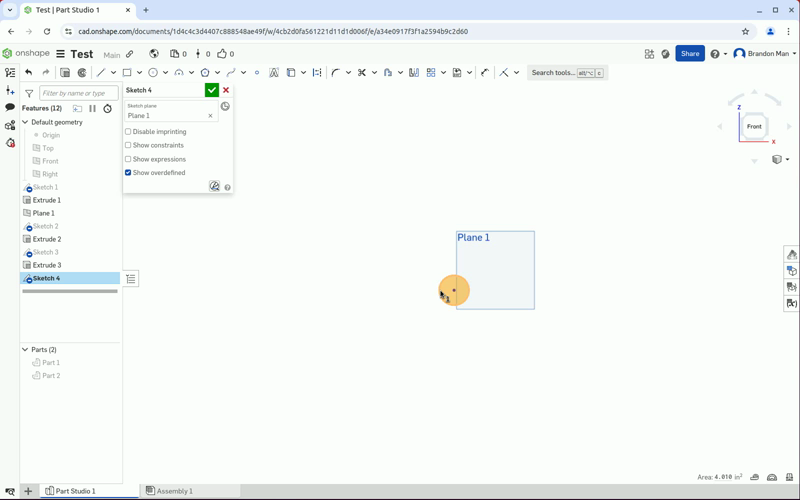
scroll(-6)
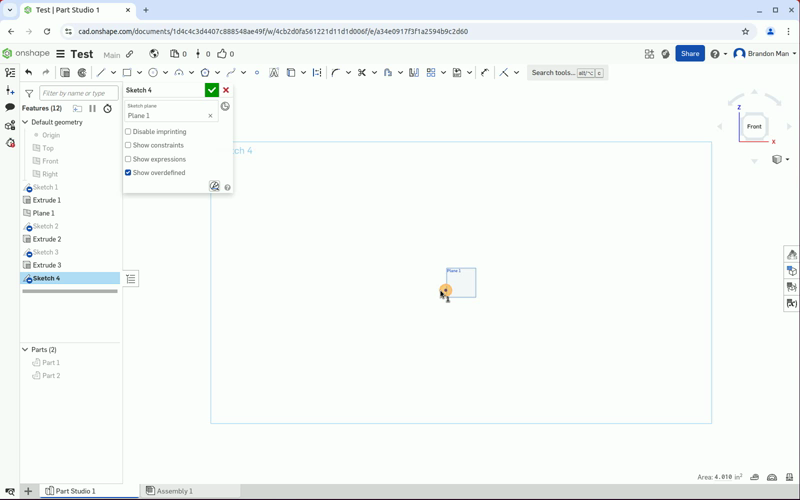
mouse_move(73, 352)
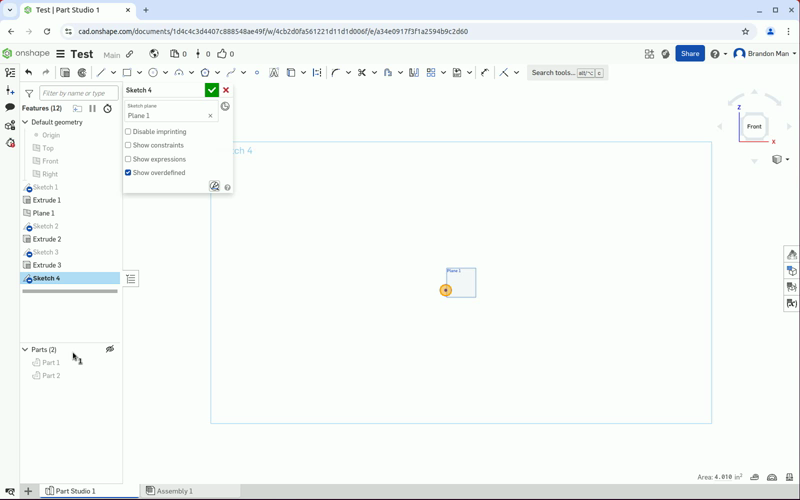
key(shift+y)
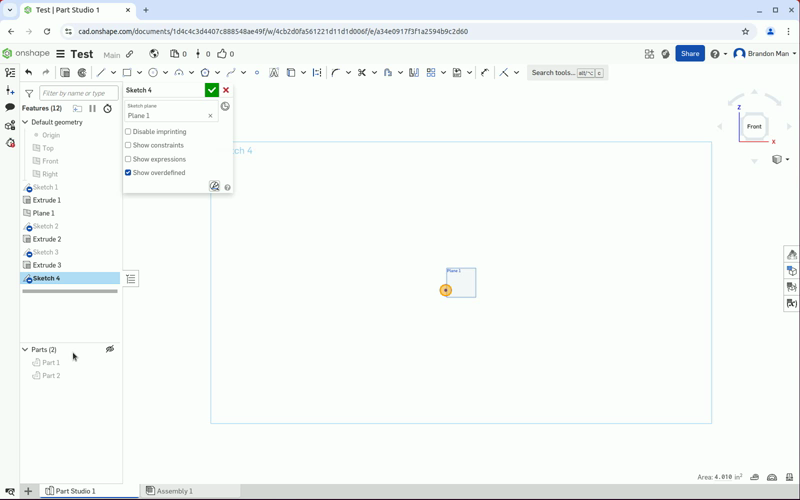
key(shift+e)
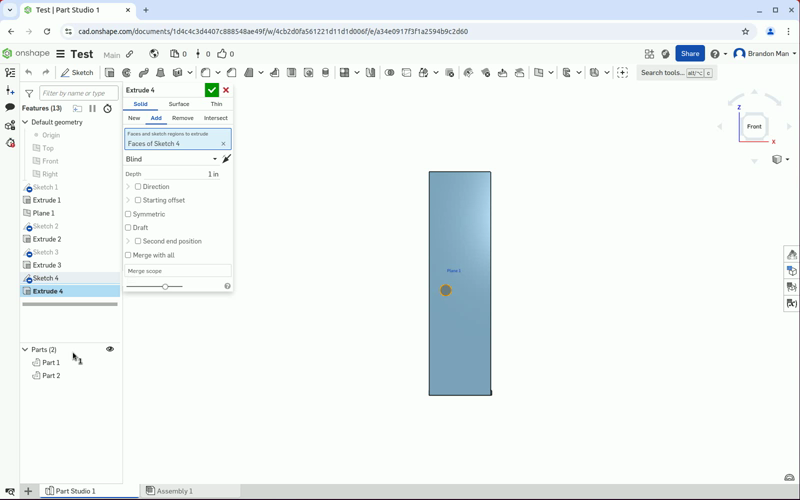
mouse_move(143, 106)
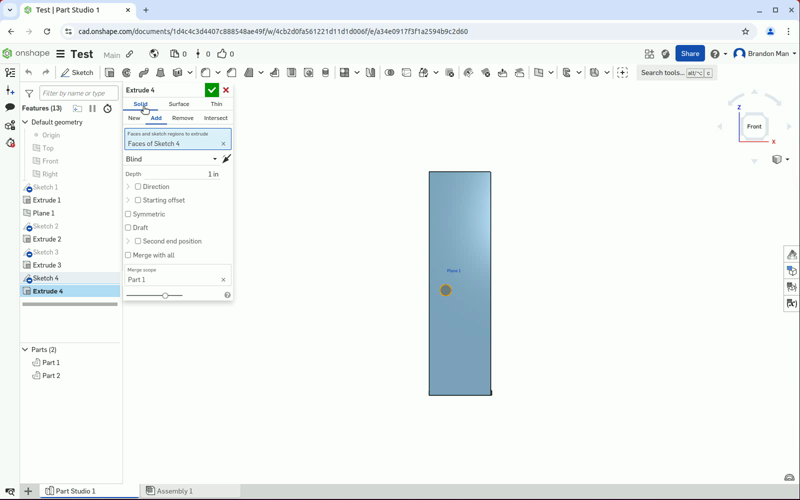
click(143, 106)
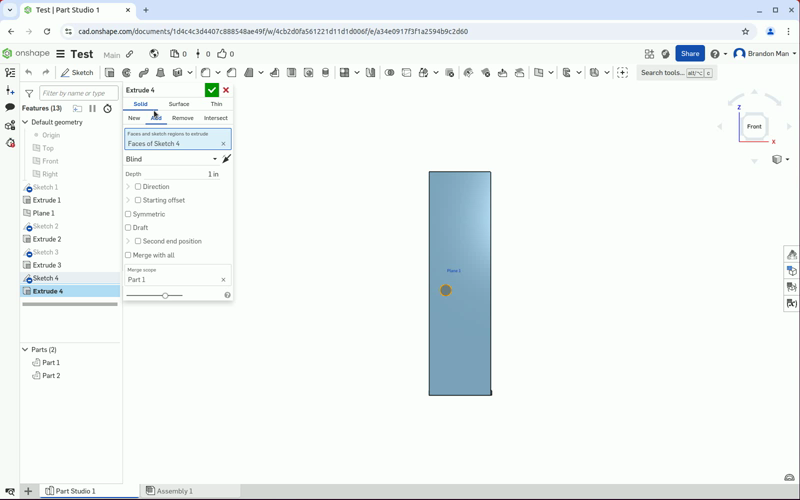
mouse_move(186, 120)
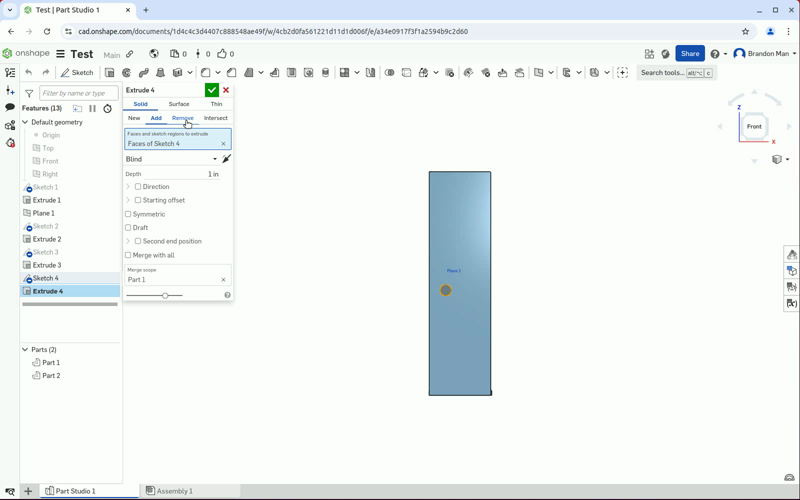
click(186, 120)
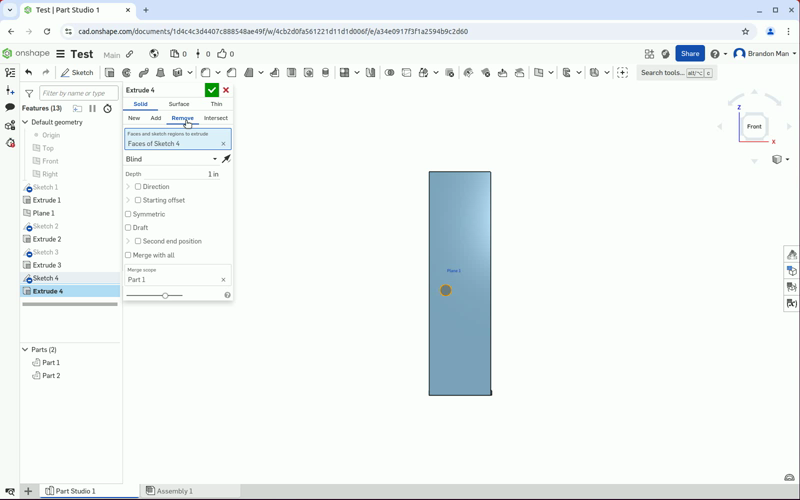
key(tab, 4)
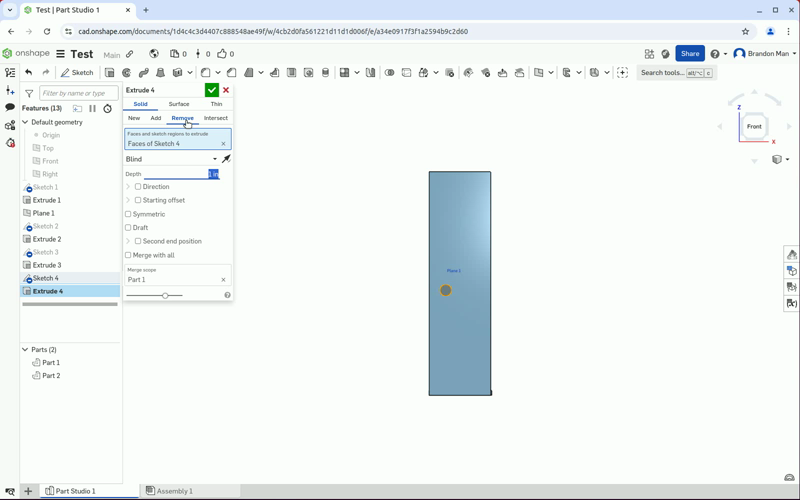
text(12.758)
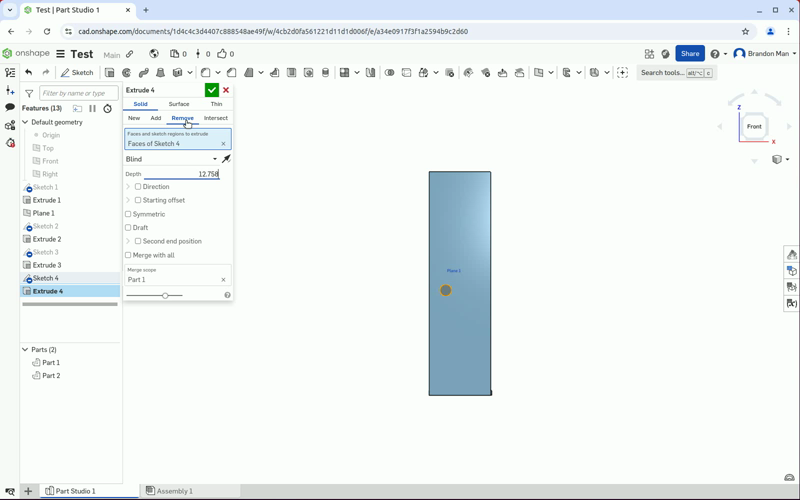
key(tab, 6)
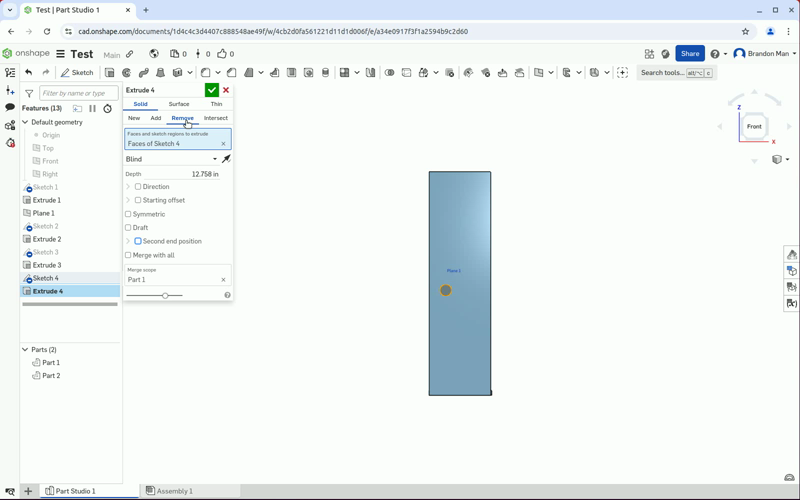
key(space)
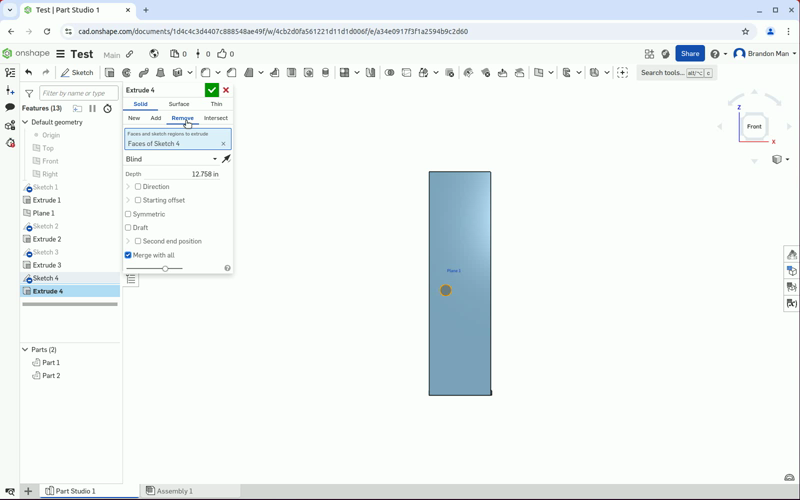
key(enter)
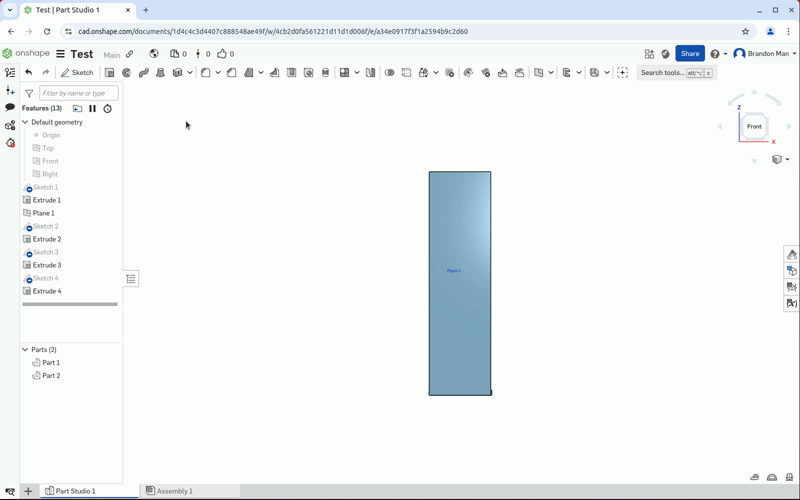
key(shift+h)
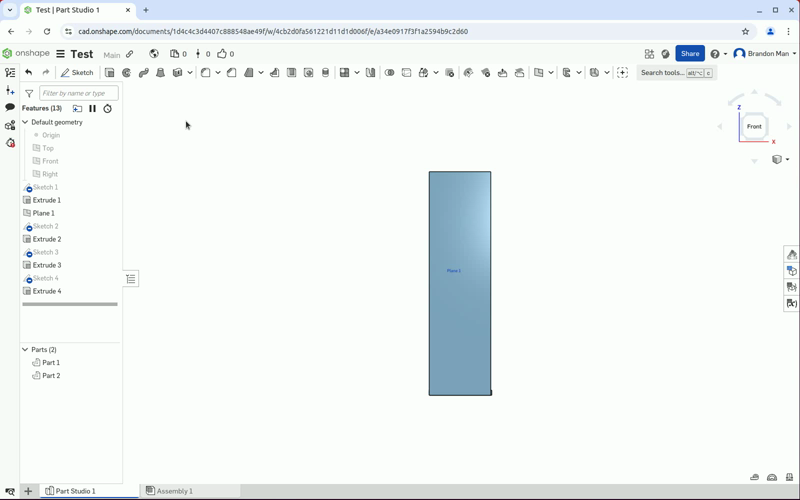
key(shift+h)
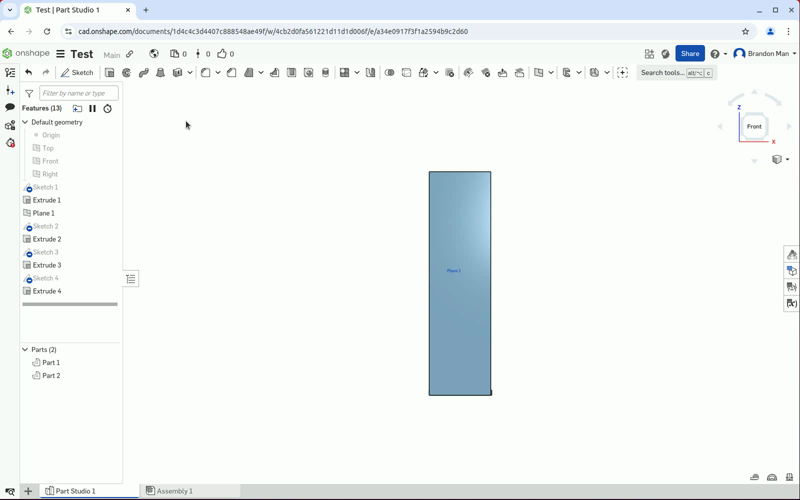
mouse_move(73, 189)
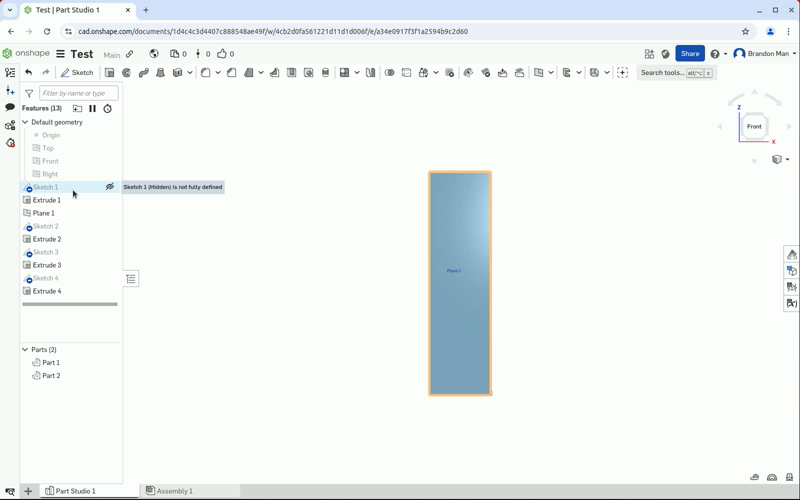
click(73, 189)
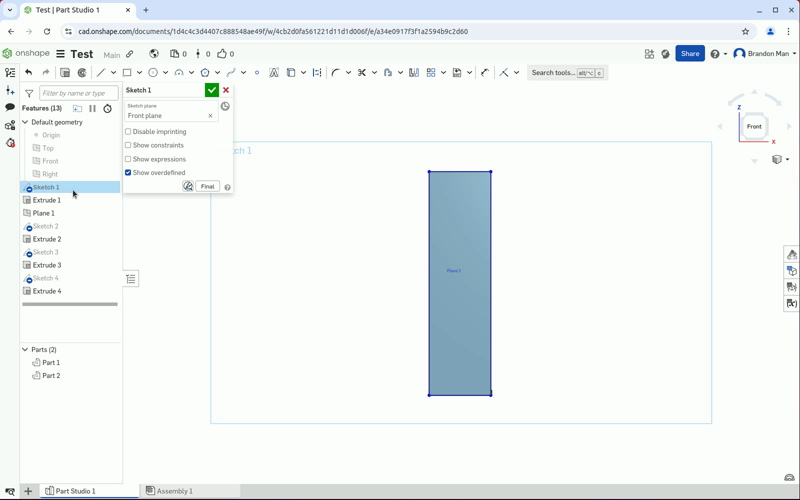
mouse_move(229, 92)
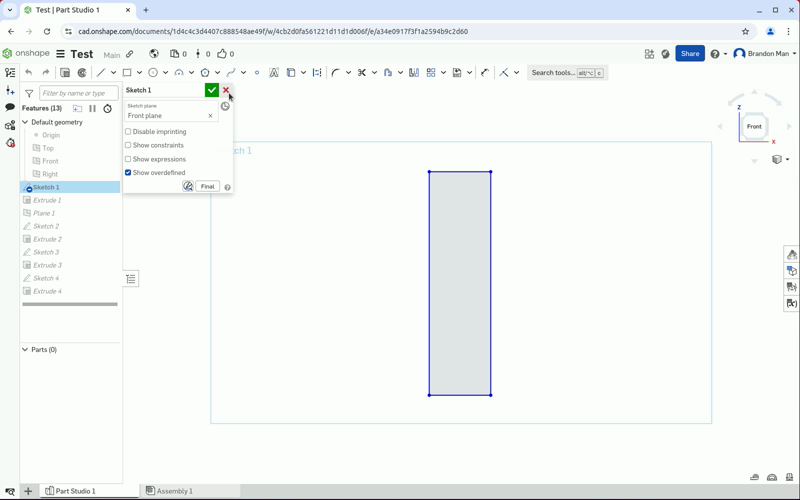
click(229, 92)
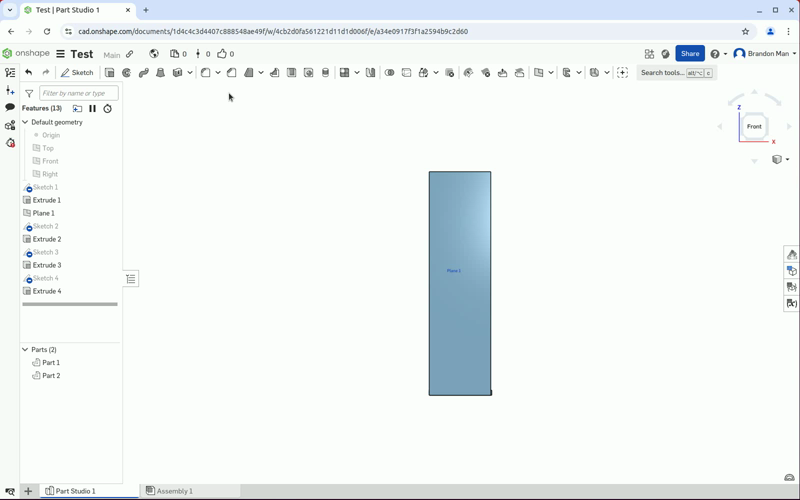
mouse_move(73, 352)
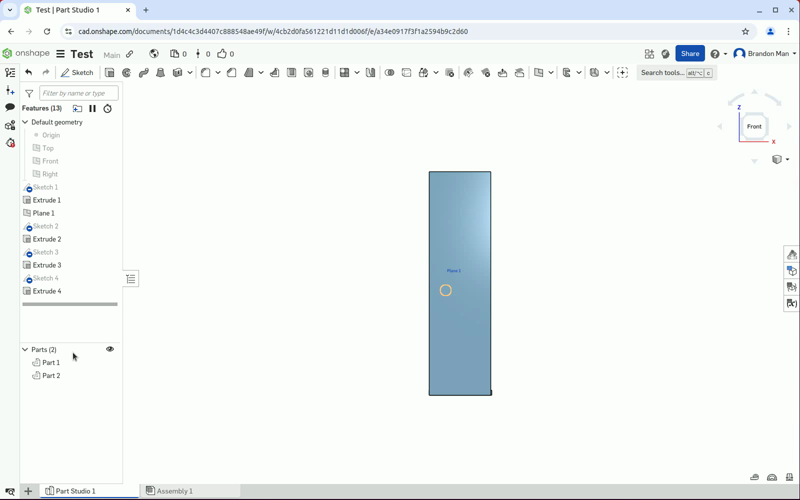
key(y)
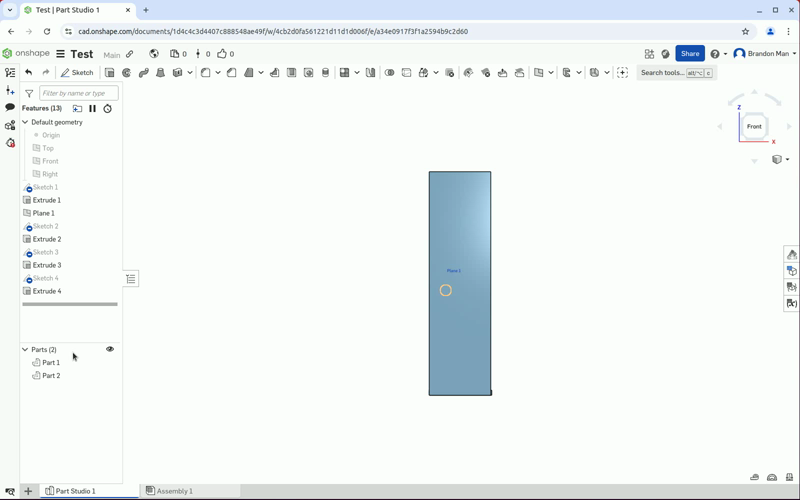
key(shift+p)
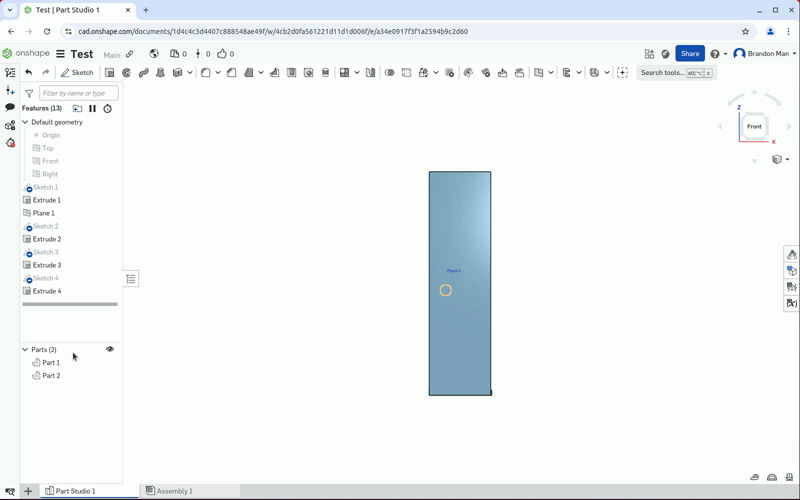
key(space)
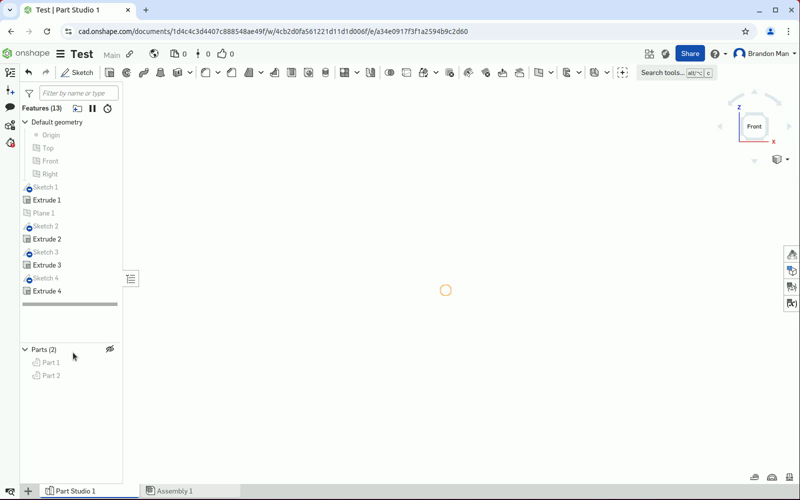
key_down(shift)
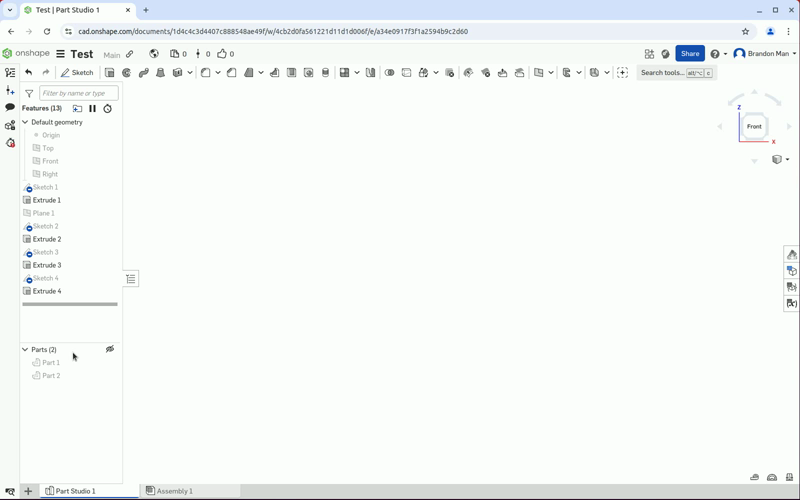
key(down)
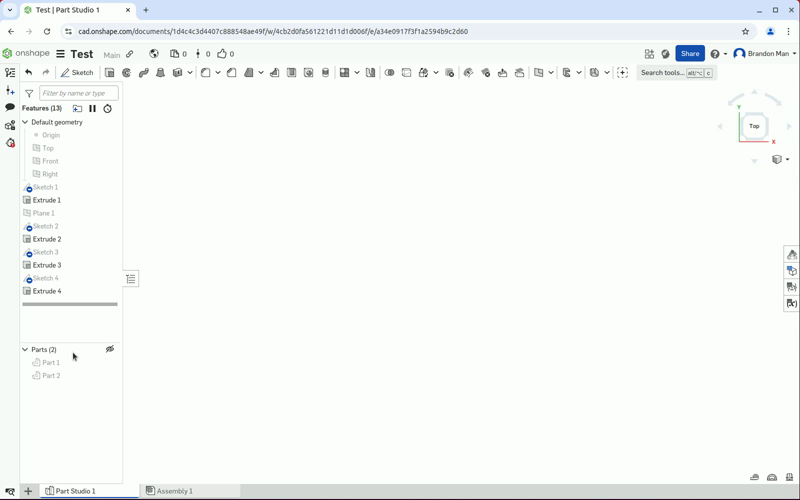
key_up(shift)
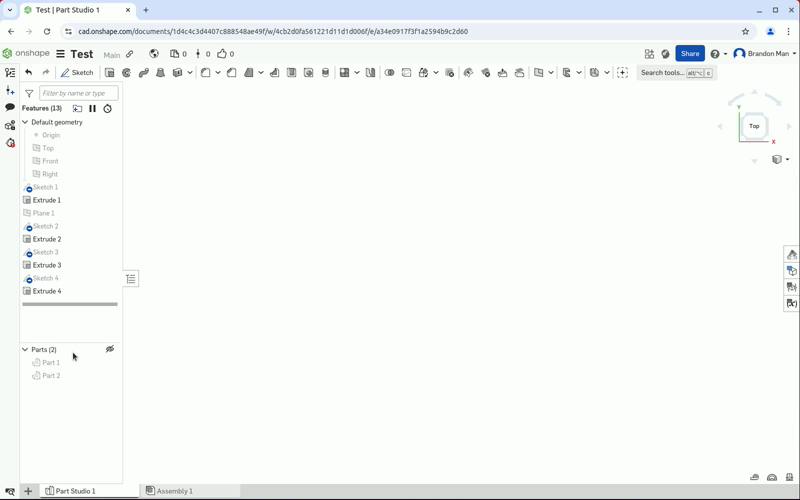
mouse_move(73, 352)
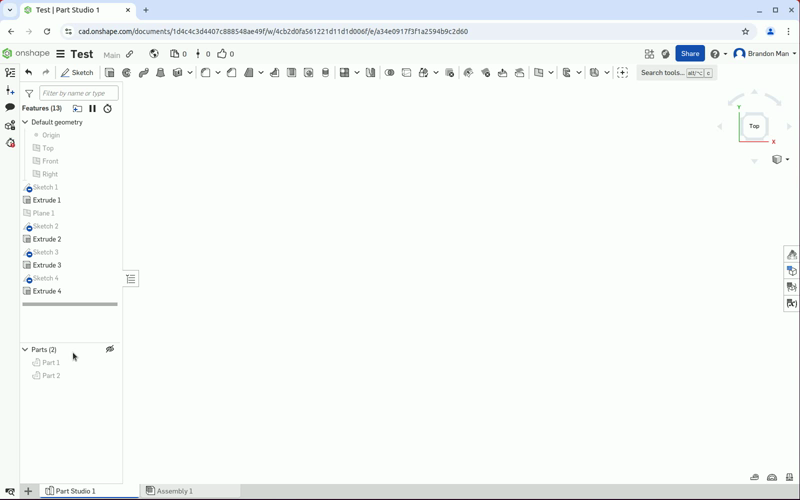
key(shift+y)
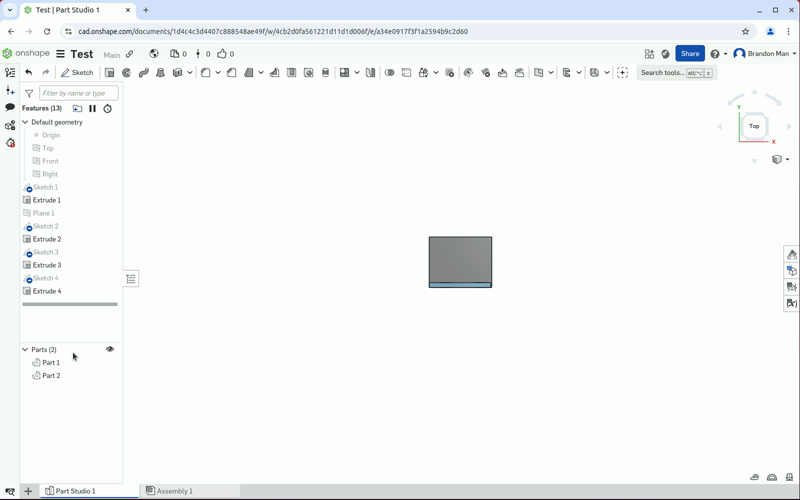
mouse_move(541, 75)
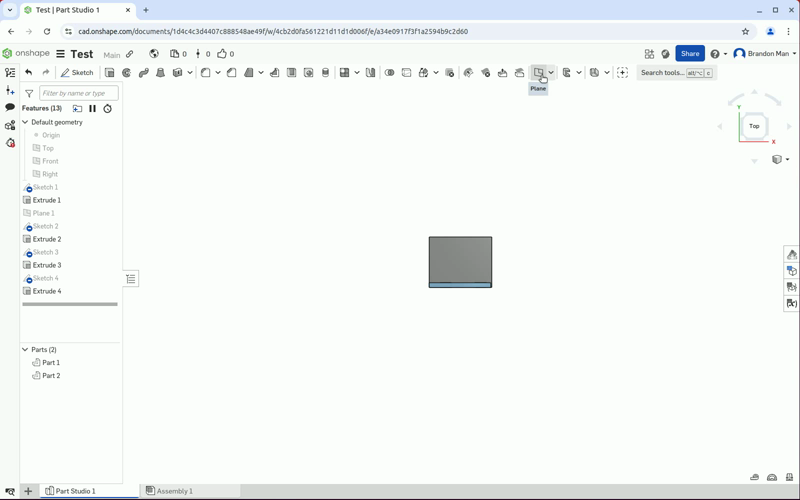
click(541, 75)
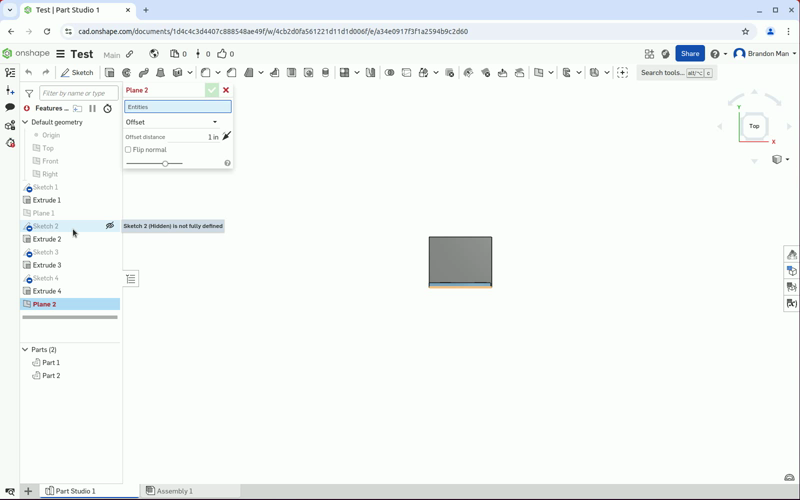
scroll(3)
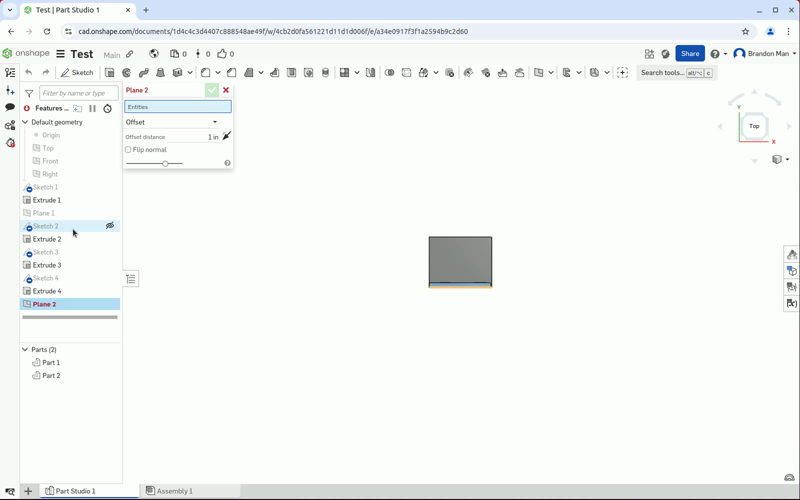
mouse_move(73, 150)
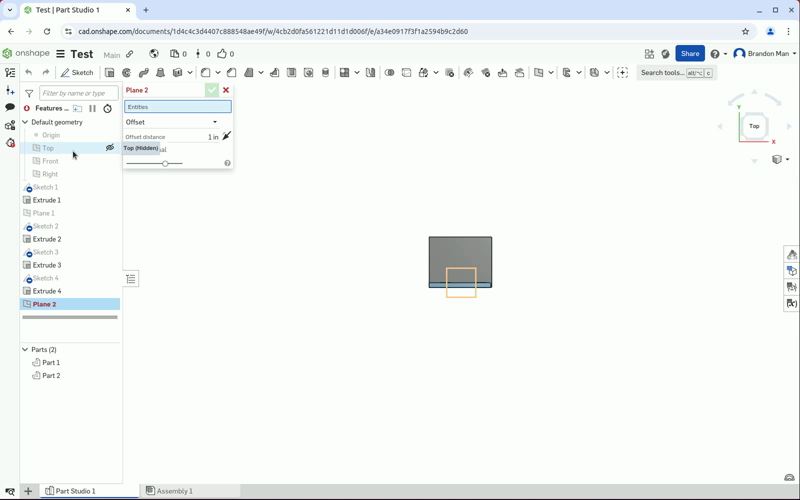
click(73, 150)
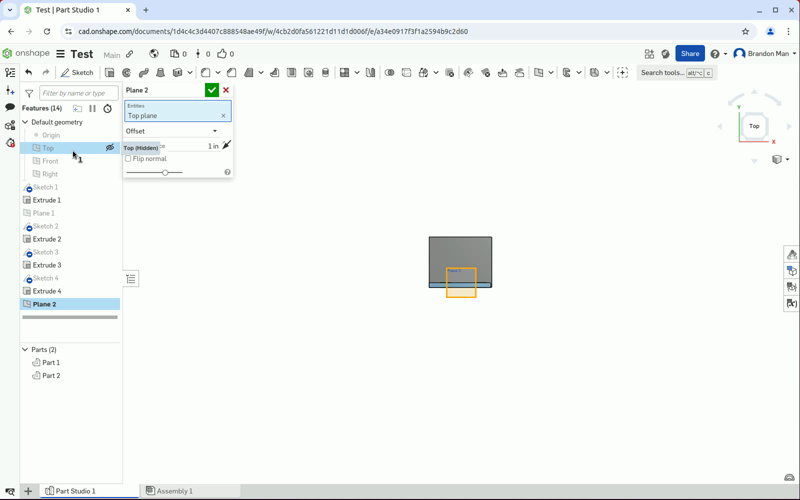
key(tab, 2)
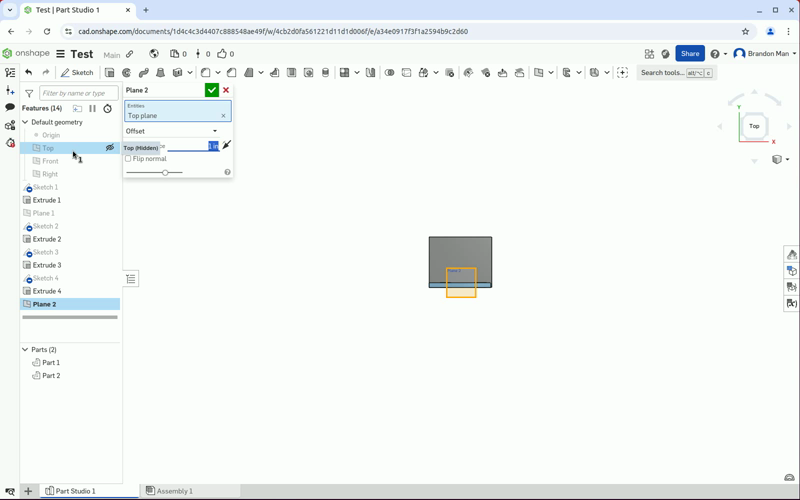
text(22.153)
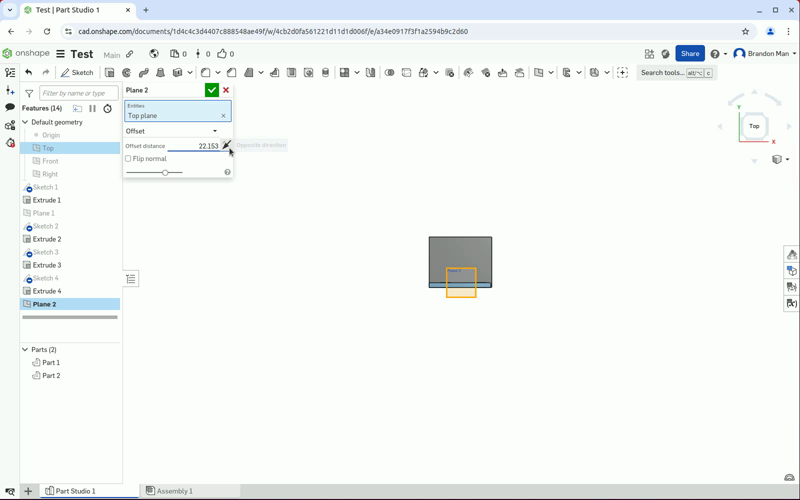
mouse_move(229, 147)
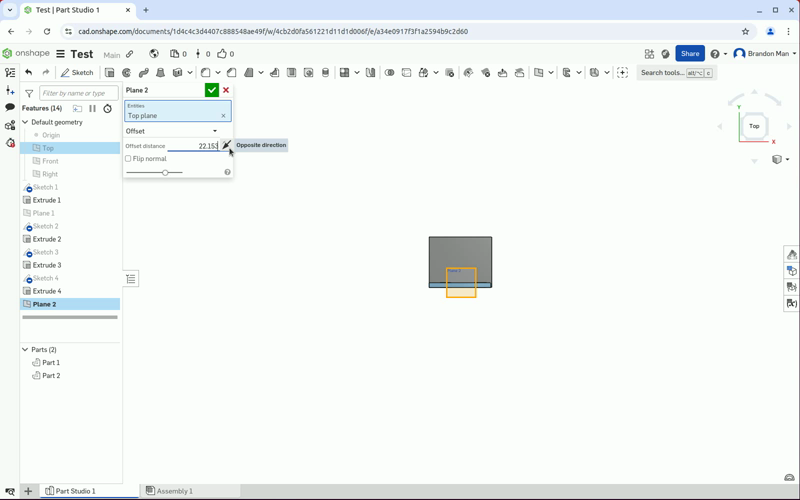
click(229, 147)
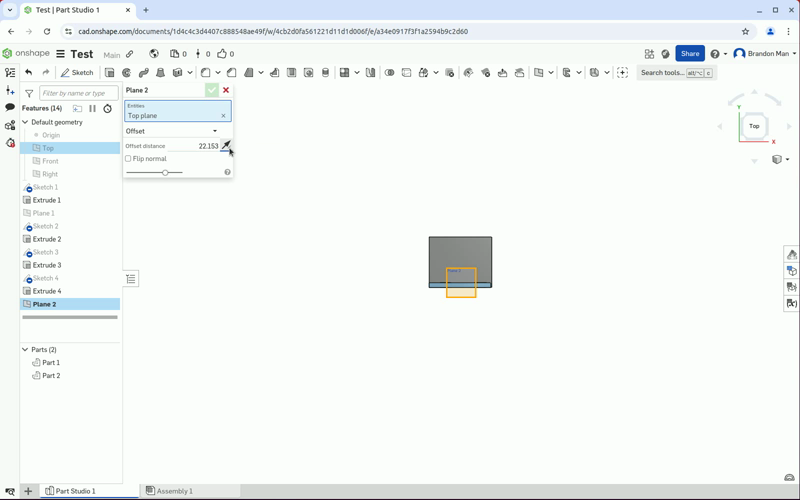
key(enter, 2)
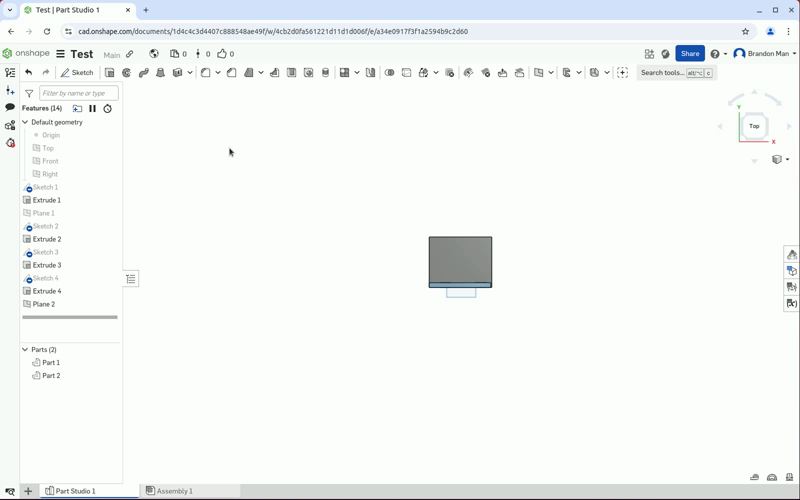
key(shift+s)
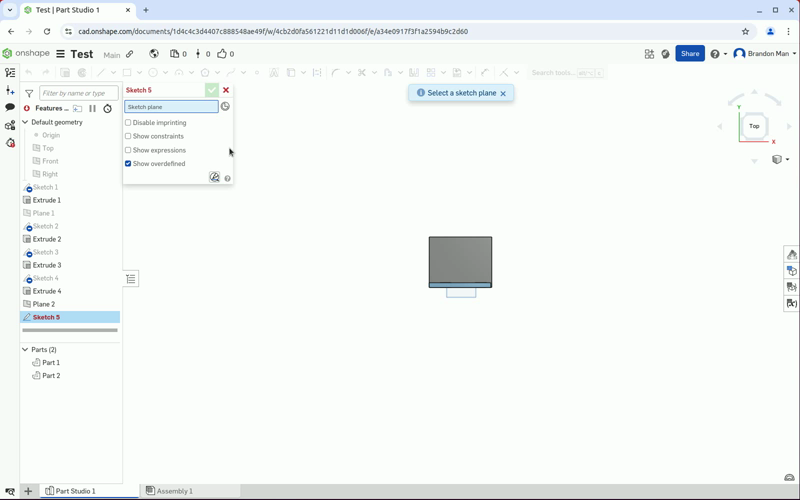
mouse_move(73, 306)
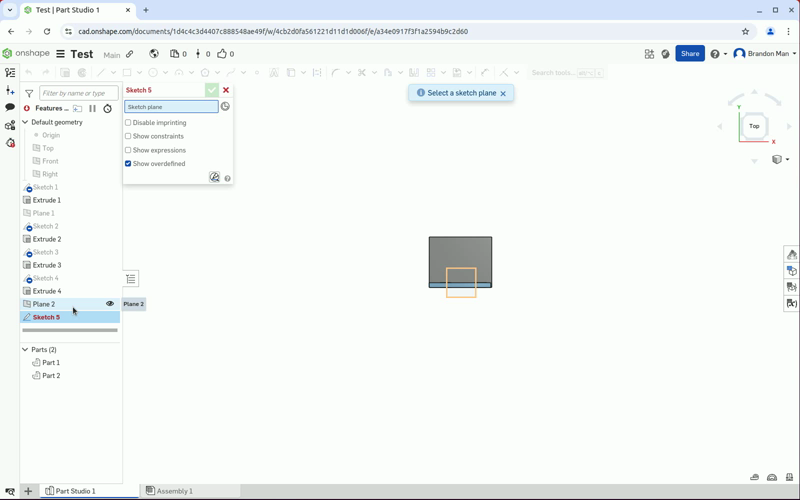
click(73, 306)
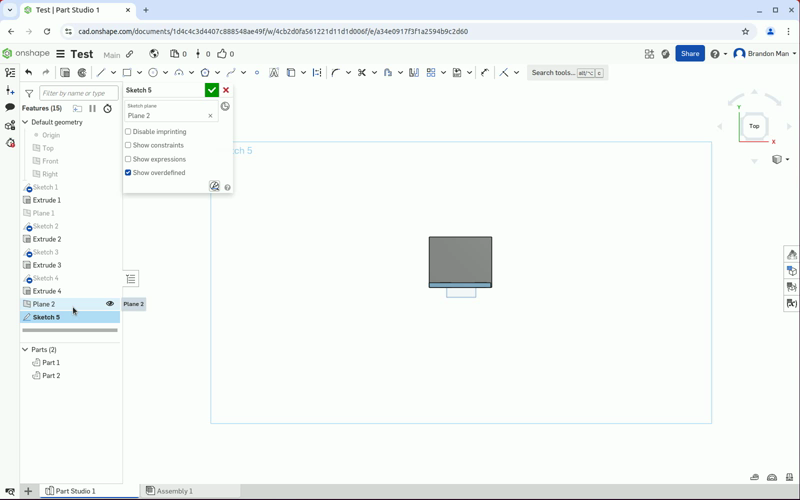
mouse_move(73, 352)
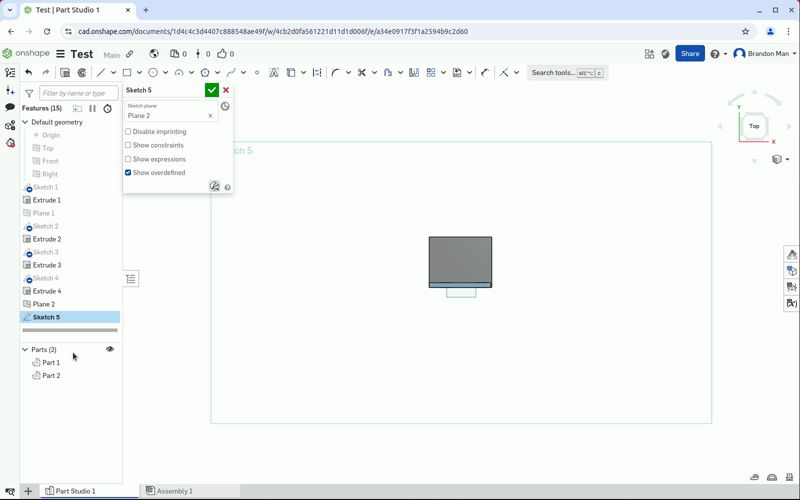
key(y)
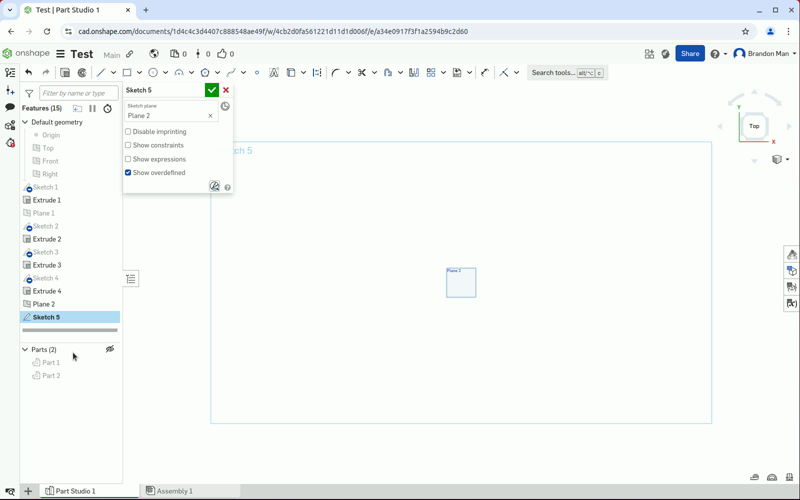
key(c)
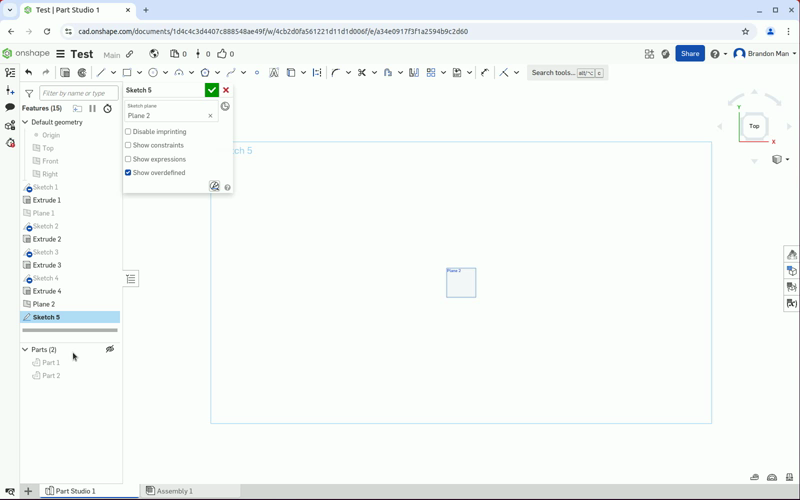
key_down(shift)
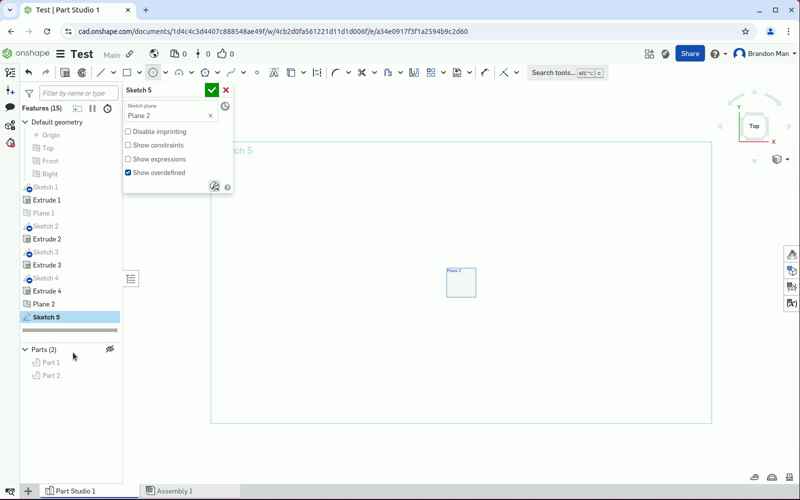
mouse_move(479, 260)
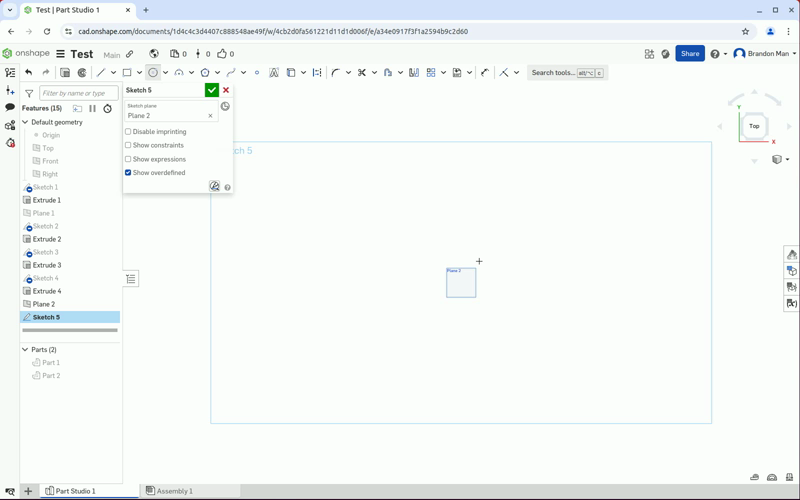
click(479, 260)
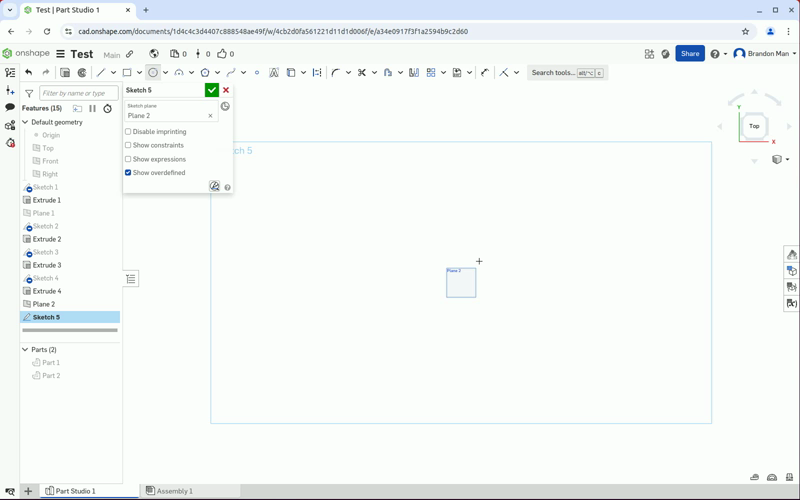
key_up(shift)
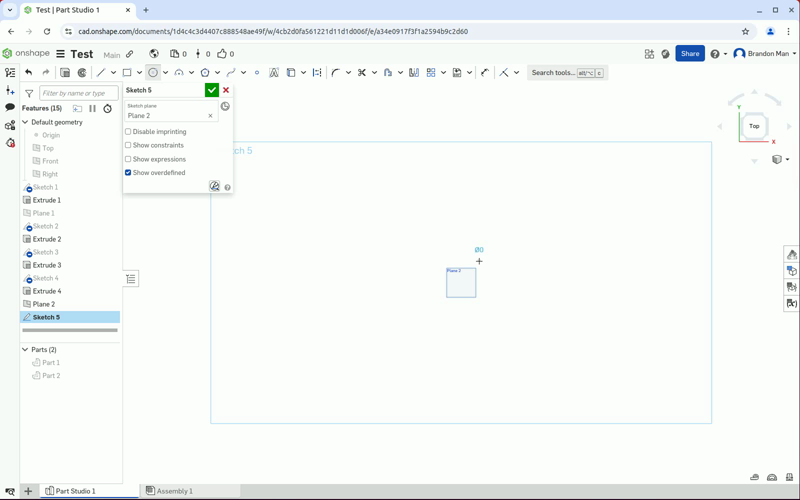
mouse_move(487, 260)
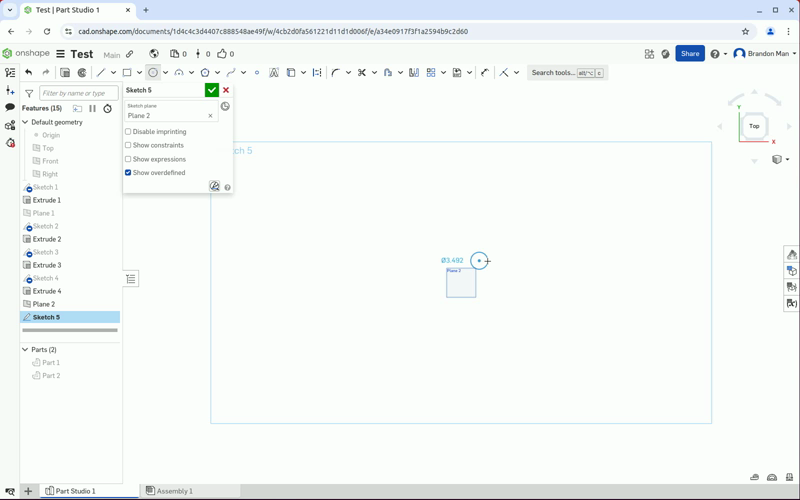
click(487, 260)
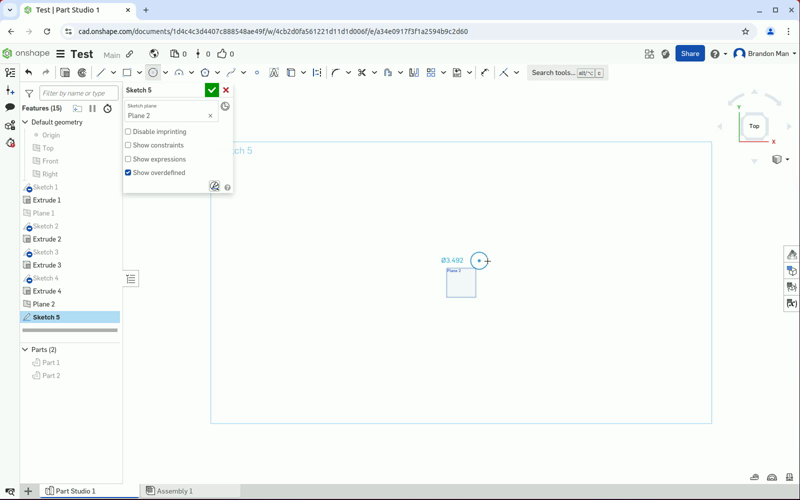
key(esc)
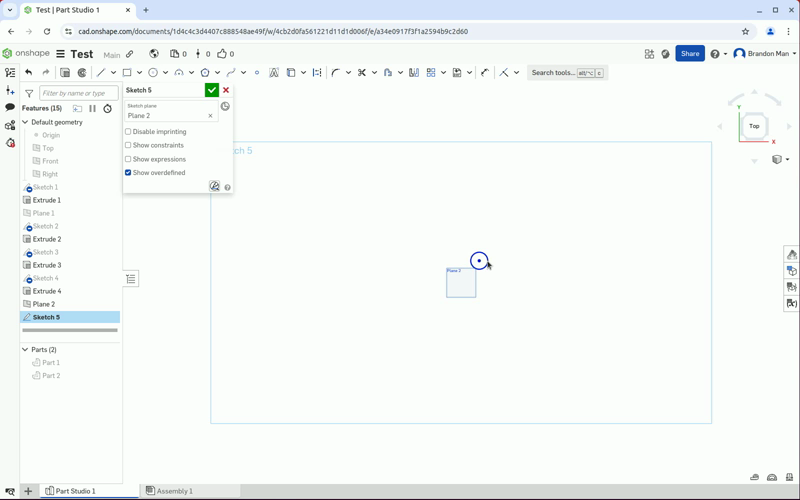
mouse_move(474, 263)
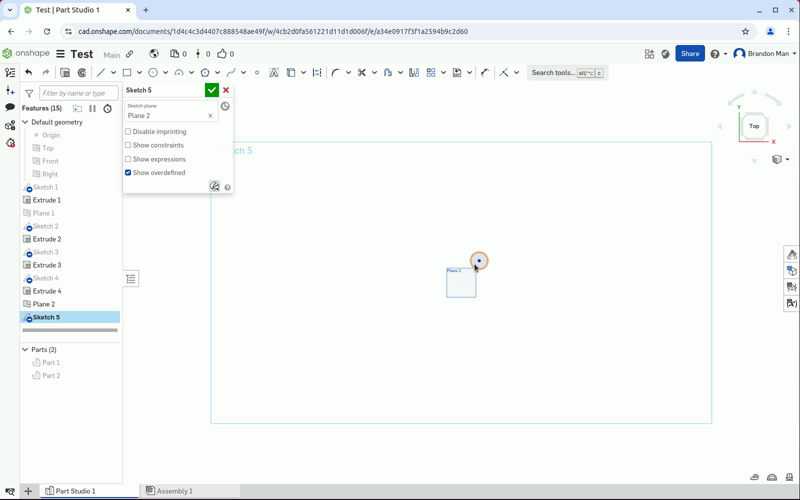
scroll(6)
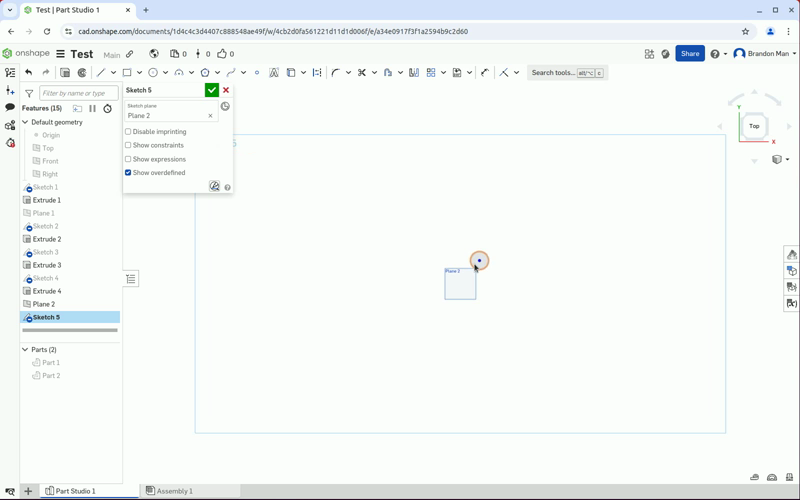
scroll(6)
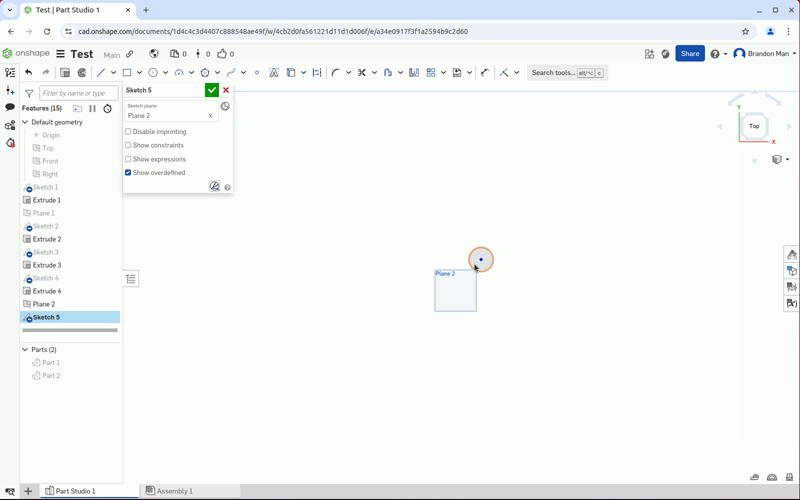
scroll(6)
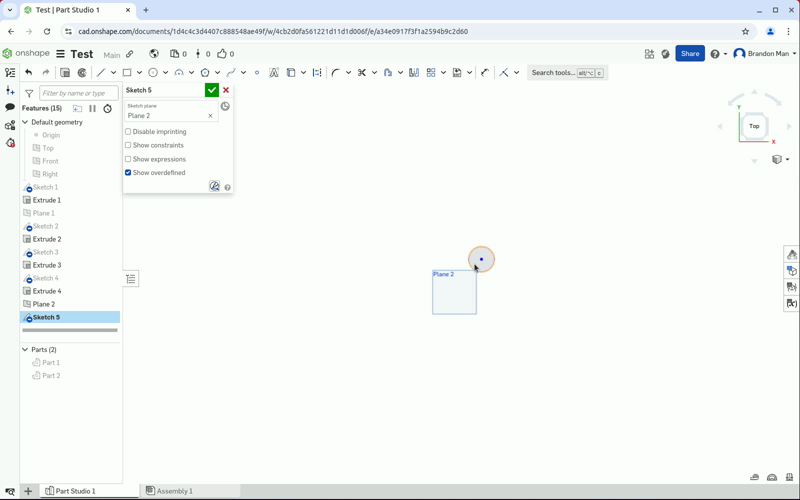
scroll(6)
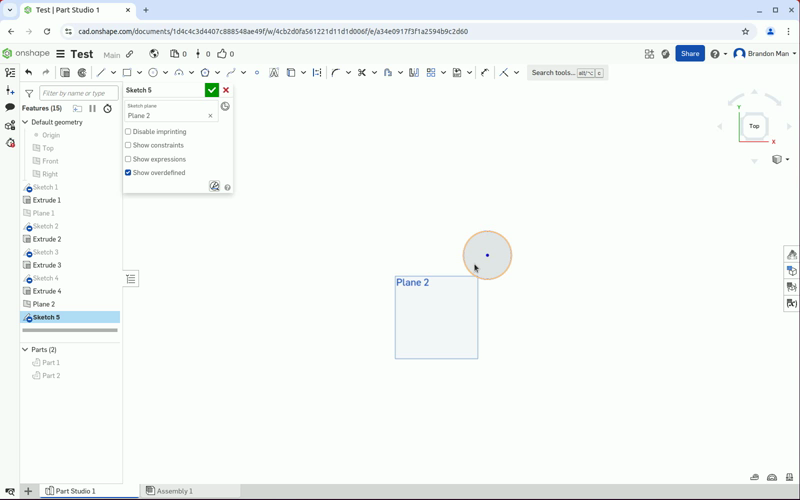
scroll(6)
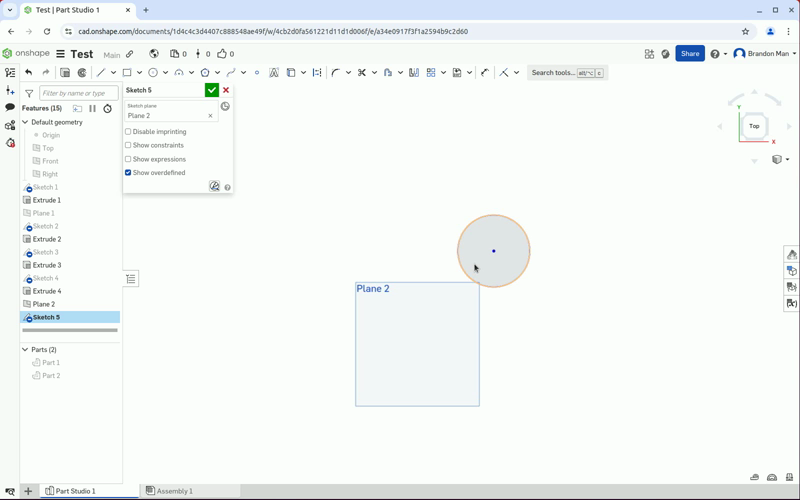
scroll(6)
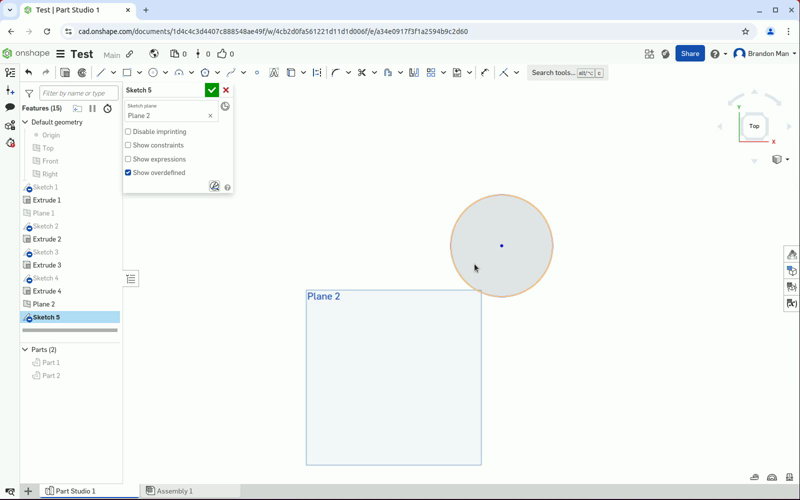
scroll(6)
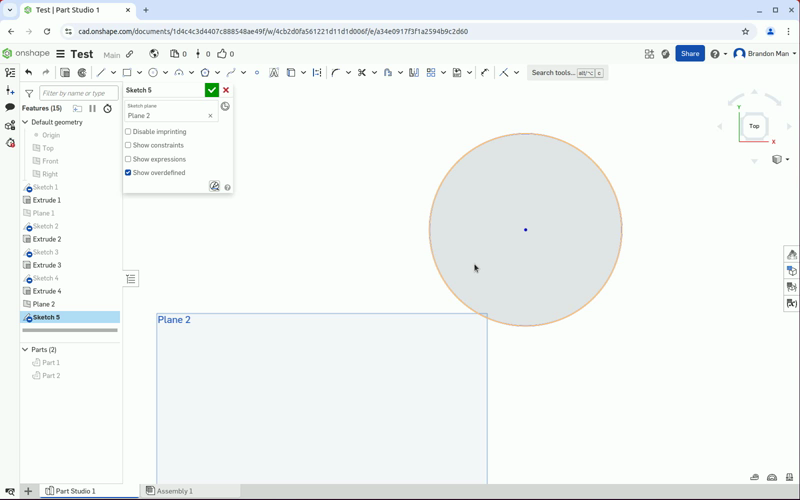
click(474, 263)
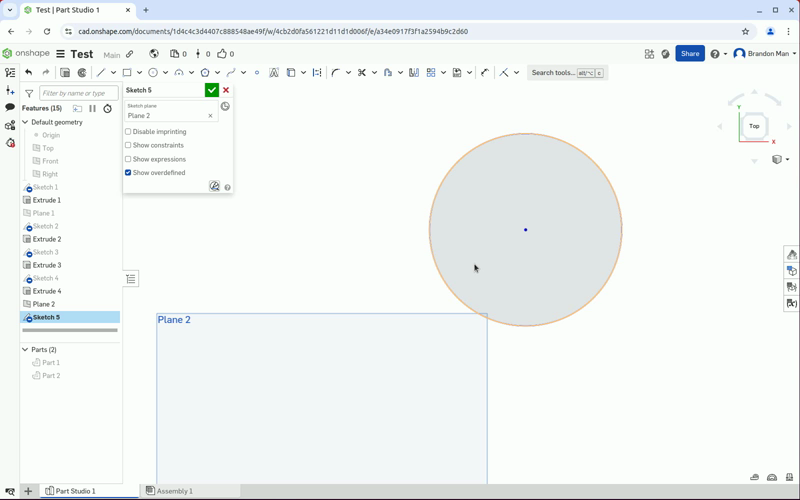
scroll(-6)
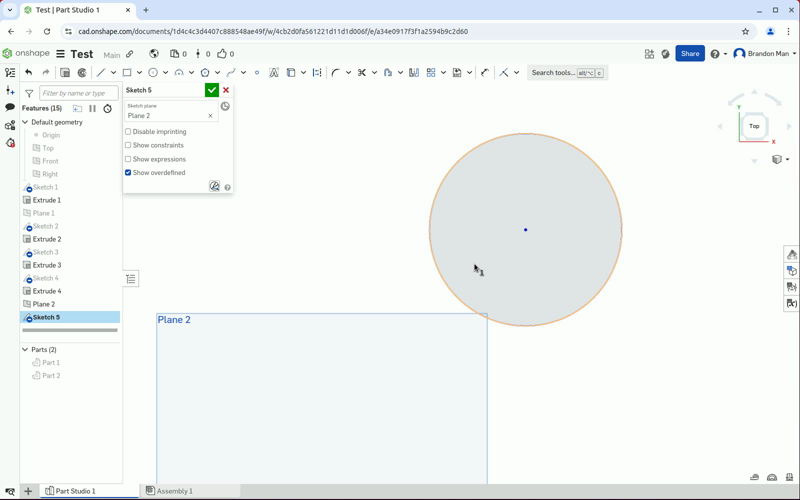
scroll(-6)
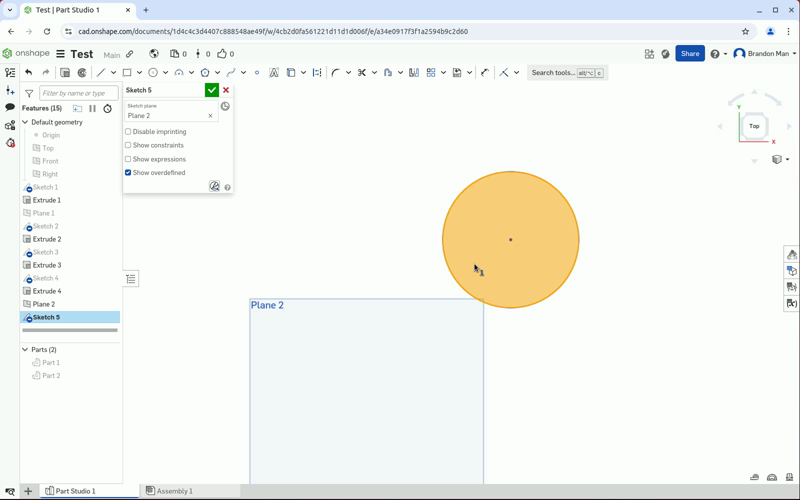
scroll(-6)
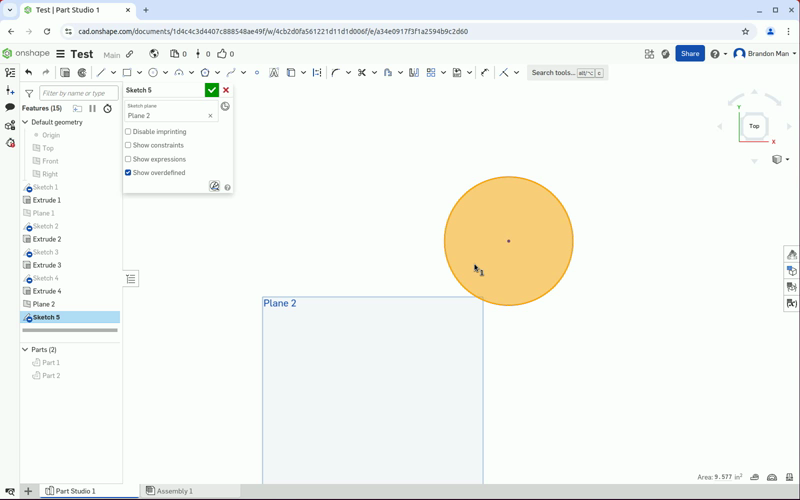
scroll(-6)
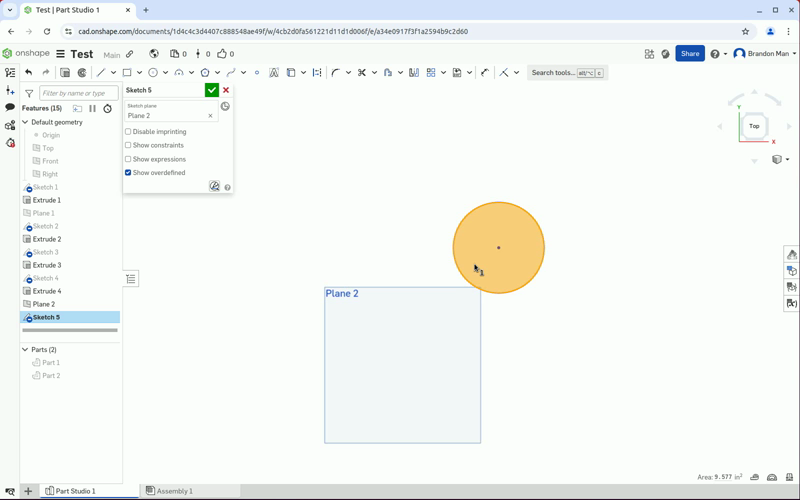
scroll(-6)
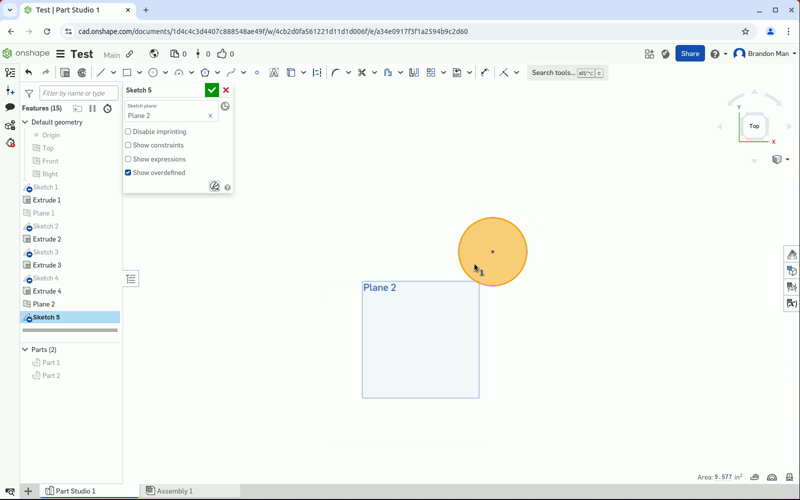
scroll(-6)
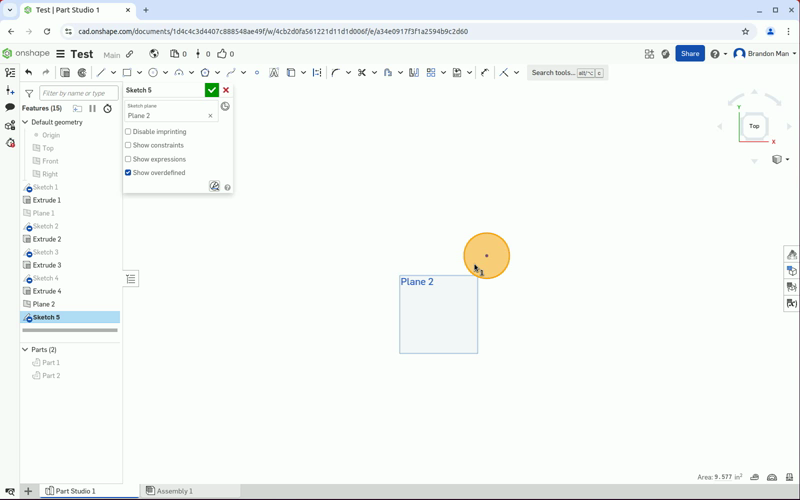
scroll(-6)
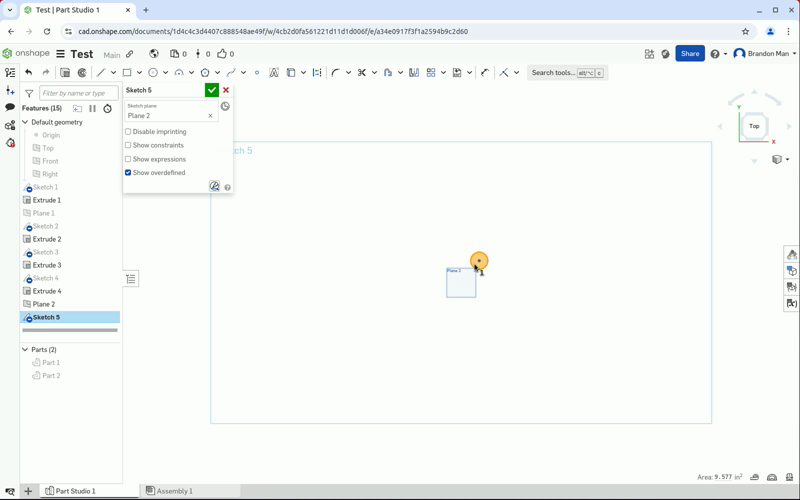
mouse_move(73, 352)
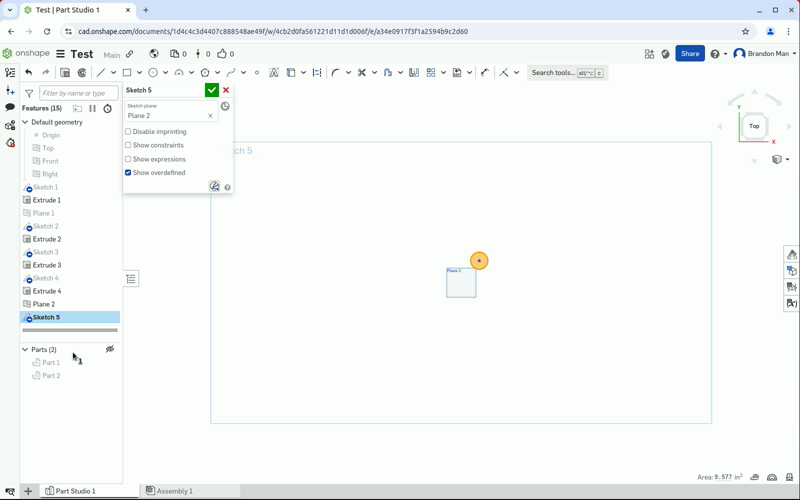
key(shift+y)
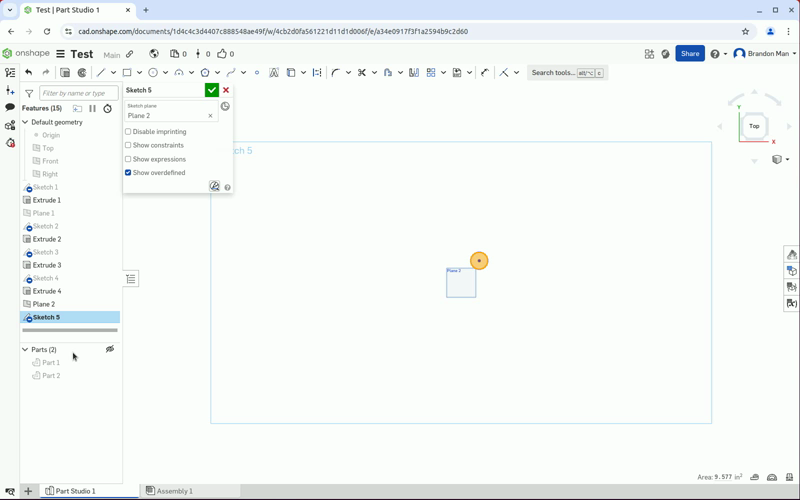
key(shift+e)
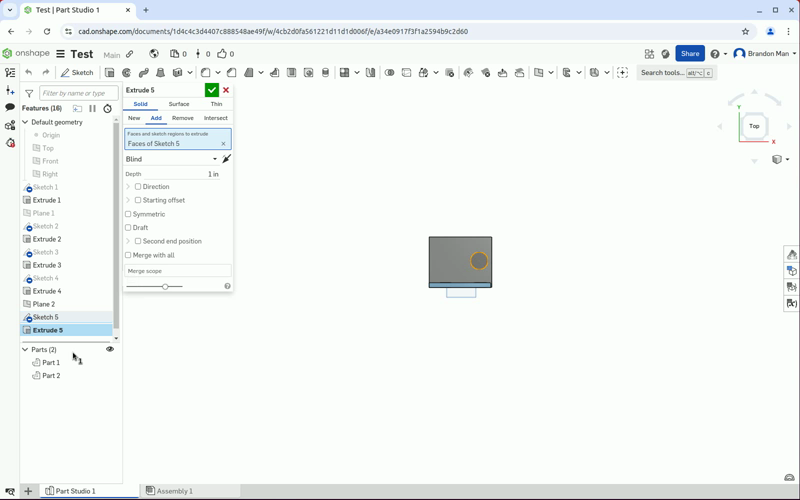
mouse_move(143, 106)
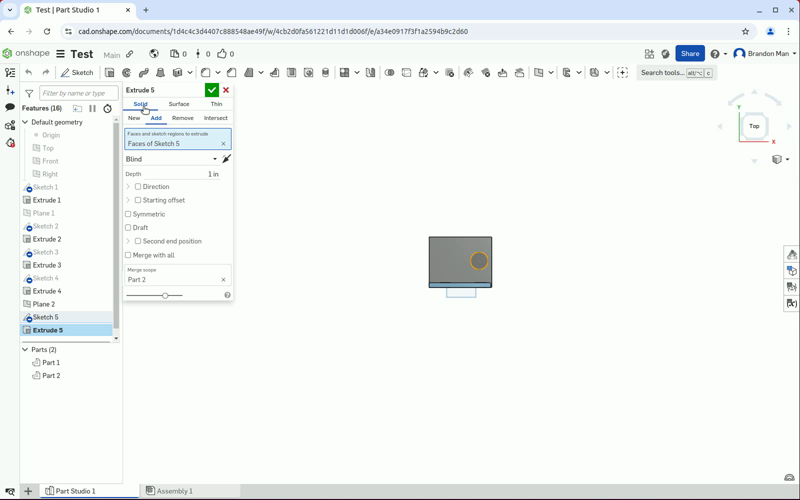
click(143, 106)
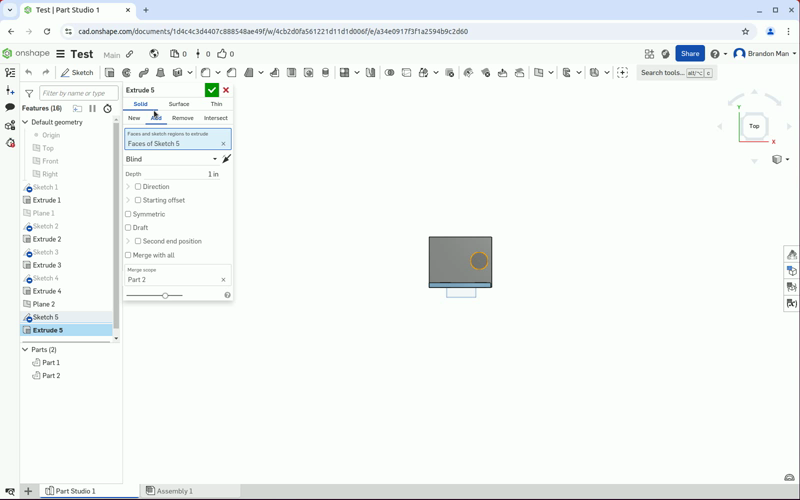
mouse_move(186, 120)
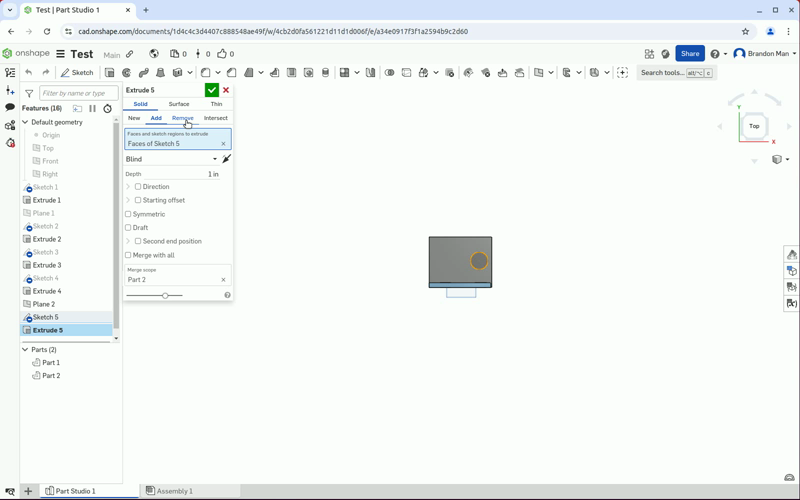
click(186, 120)
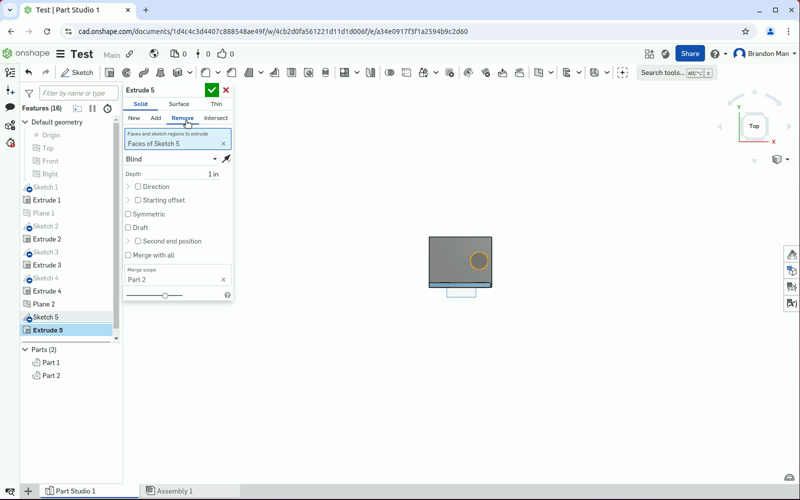
key(tab, 4)
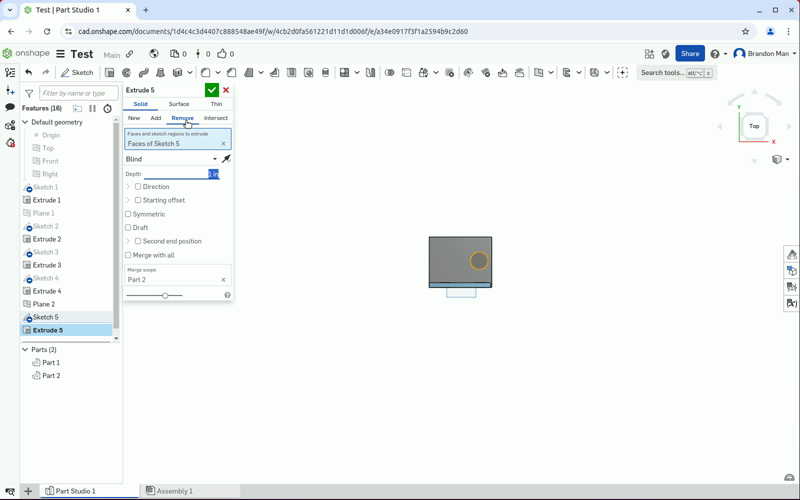
text(12.758)
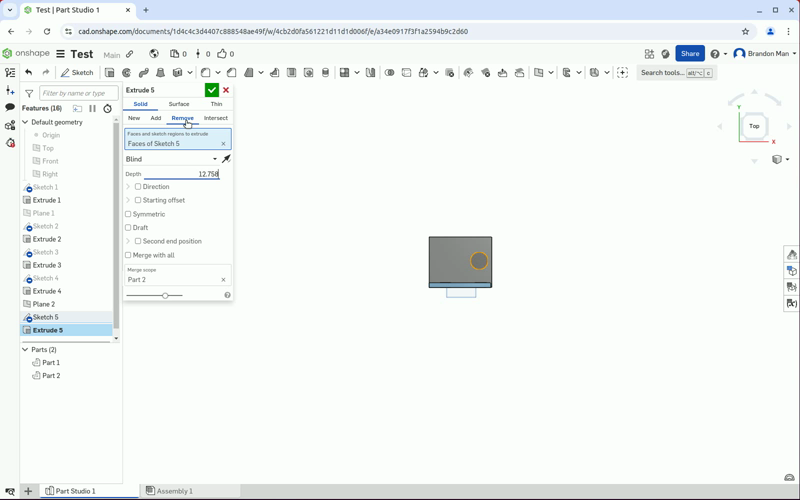
key(tab, 6)
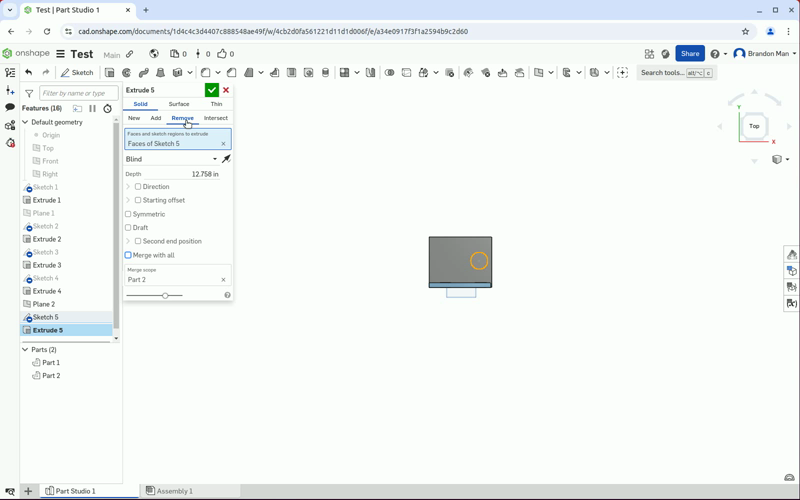
key(space)
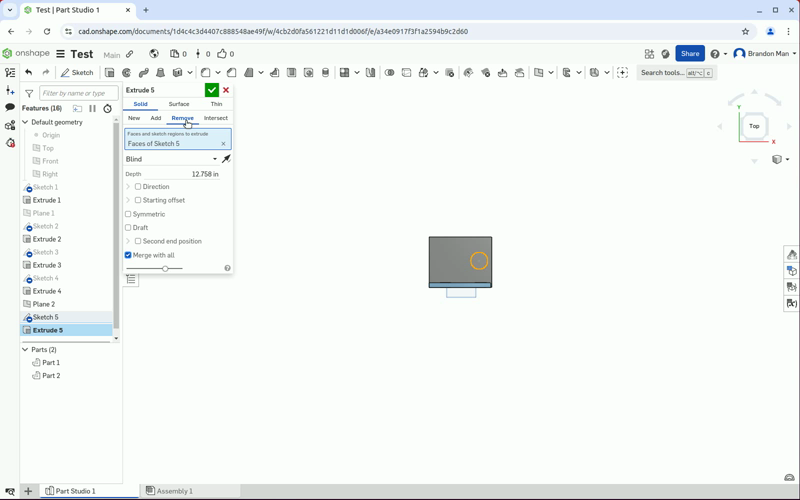
key(enter)
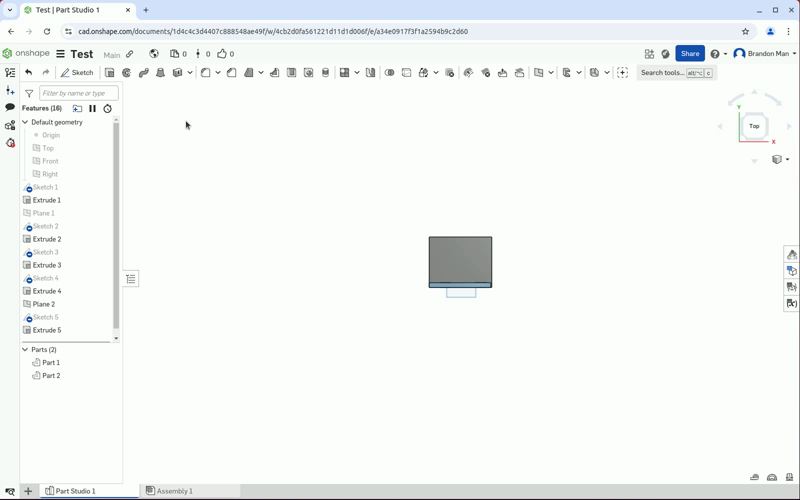
key(shift+h)
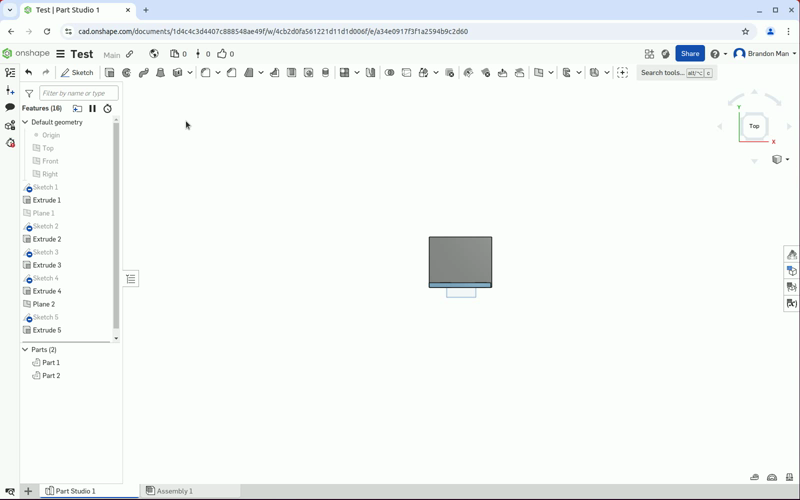
key(shift+h)
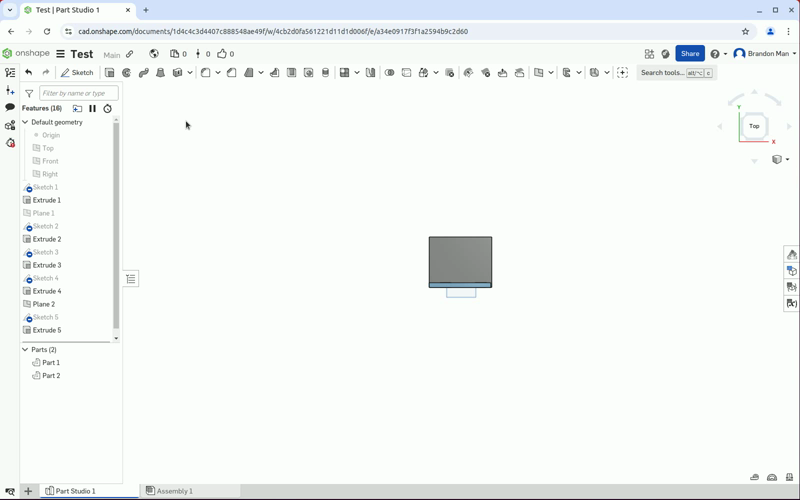
mouse_move(69, 189)
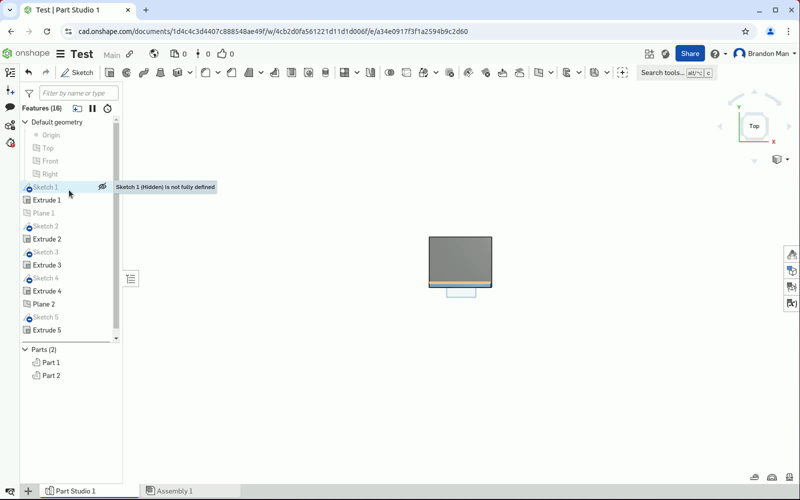
click(69, 189)
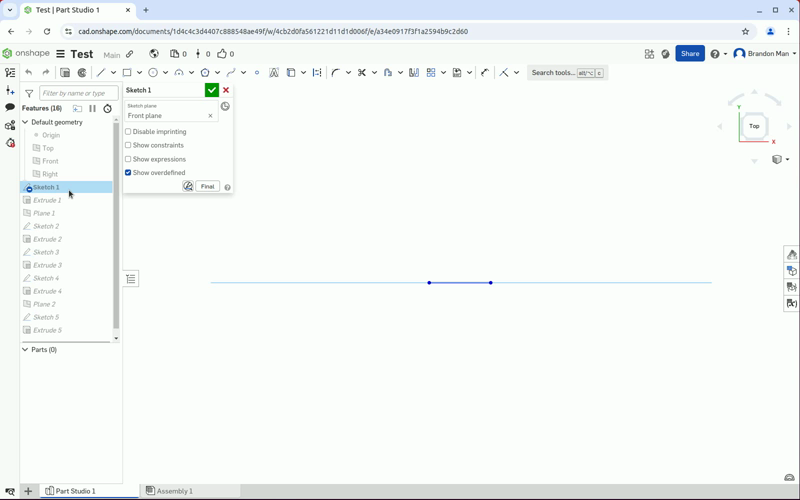
mouse_move(229, 92)
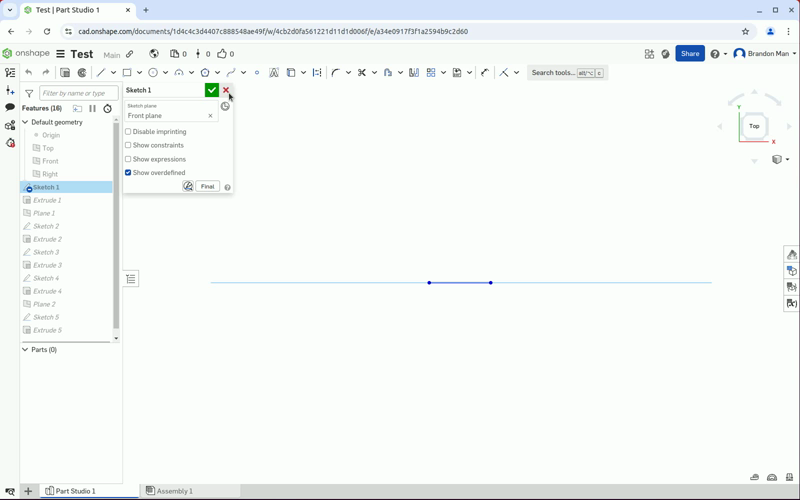
click(229, 92)
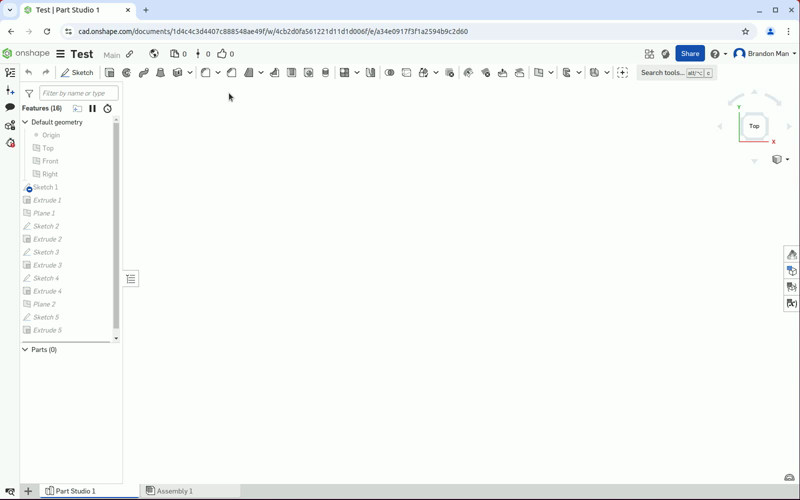
key(shift+s)
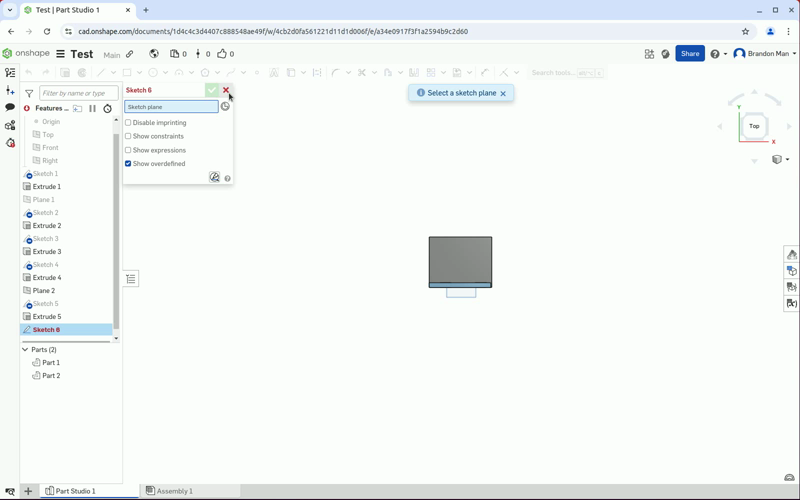
mouse_move(69, 293)
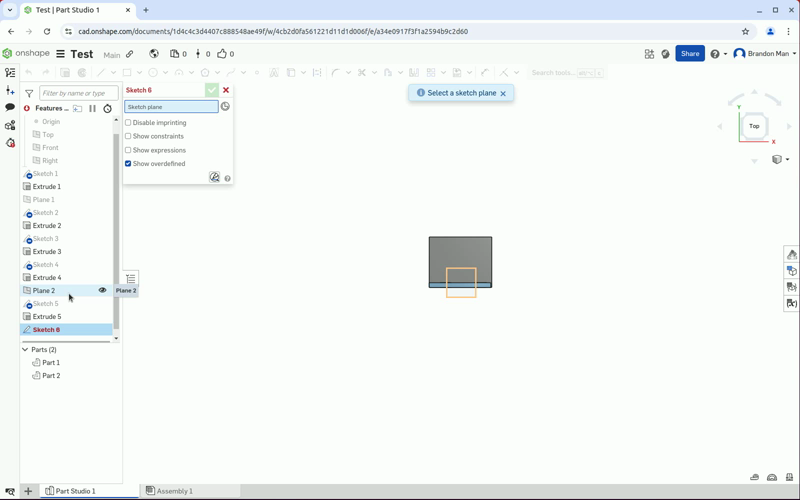
click(69, 293)
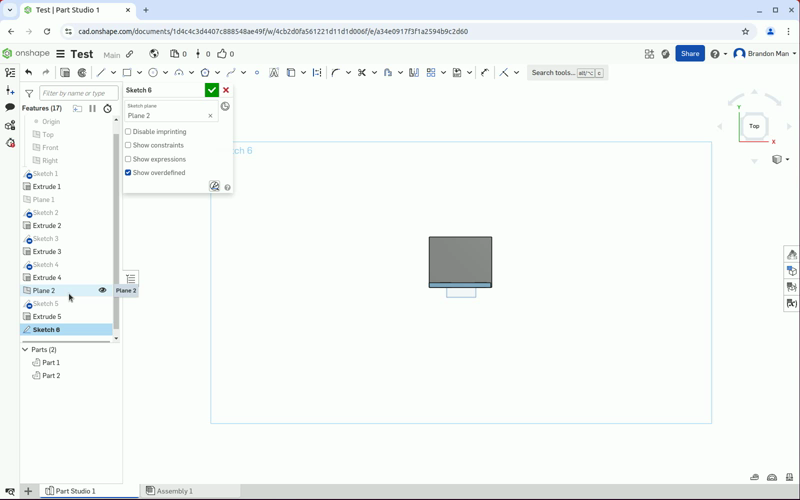
mouse_move(73, 352)
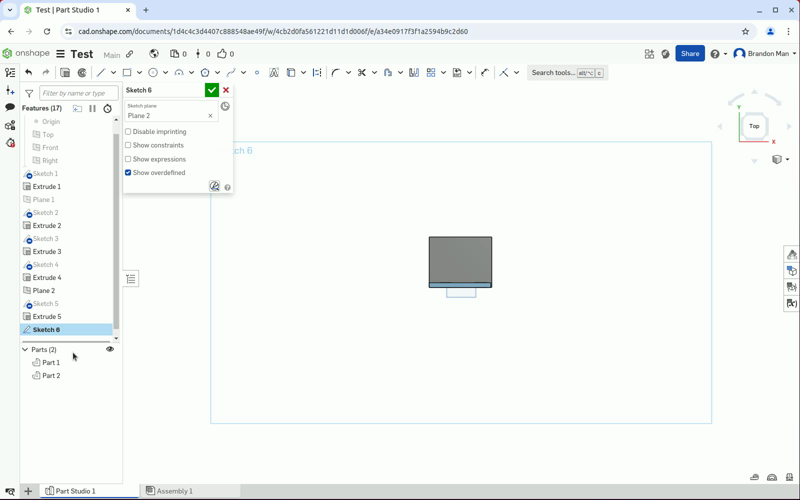
key(y)
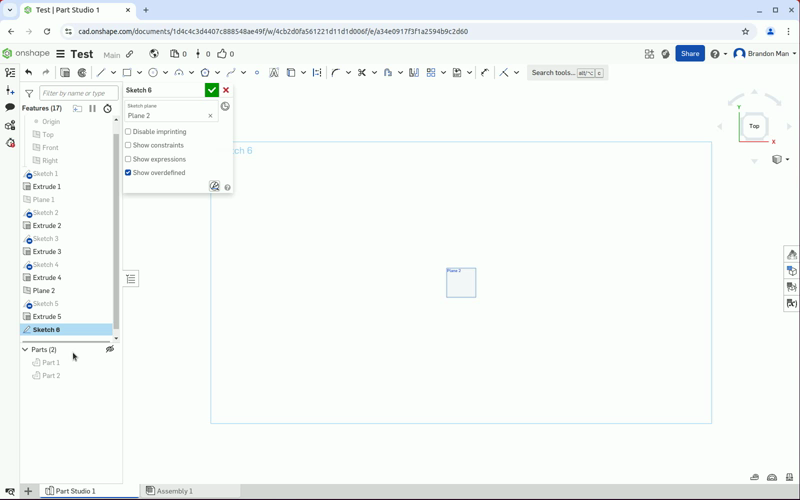
key(c)
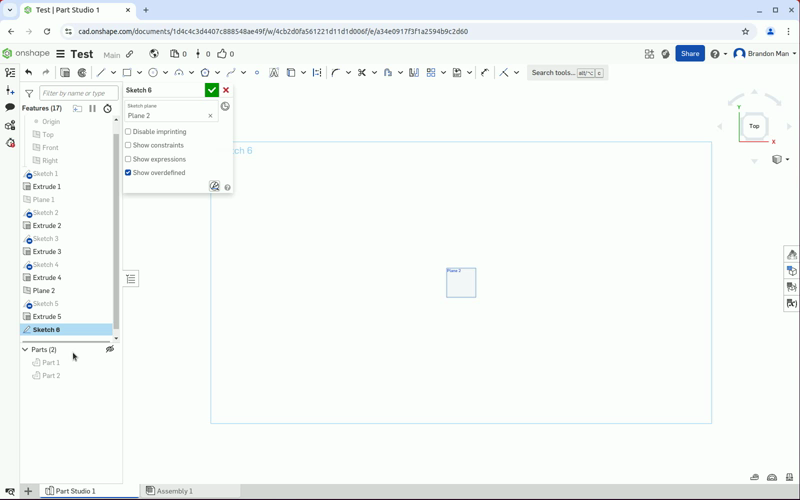
key_down(shift)
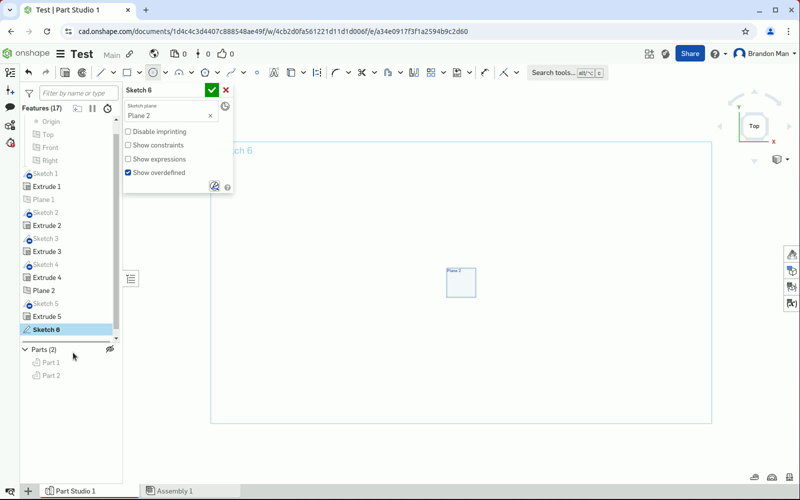
mouse_move(441, 260)
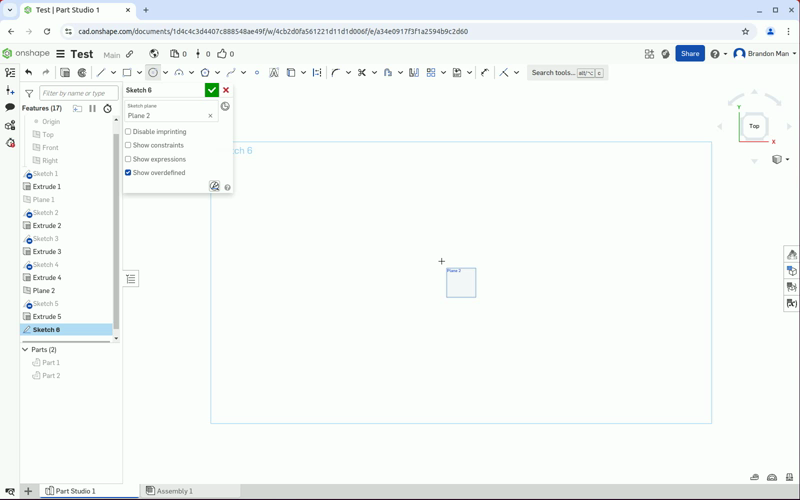
click(441, 260)
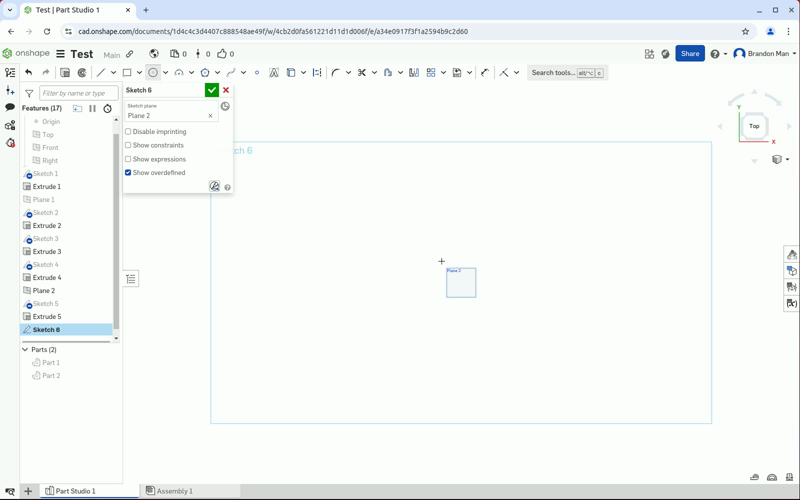
key_up(shift)
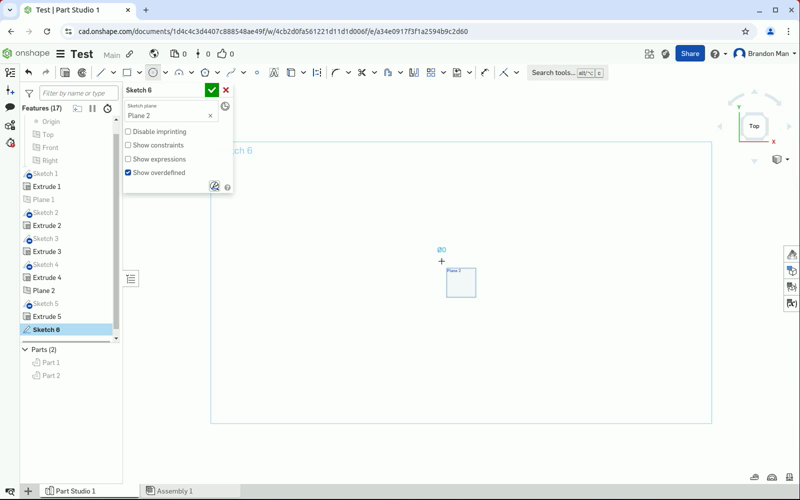
mouse_move(450, 260)
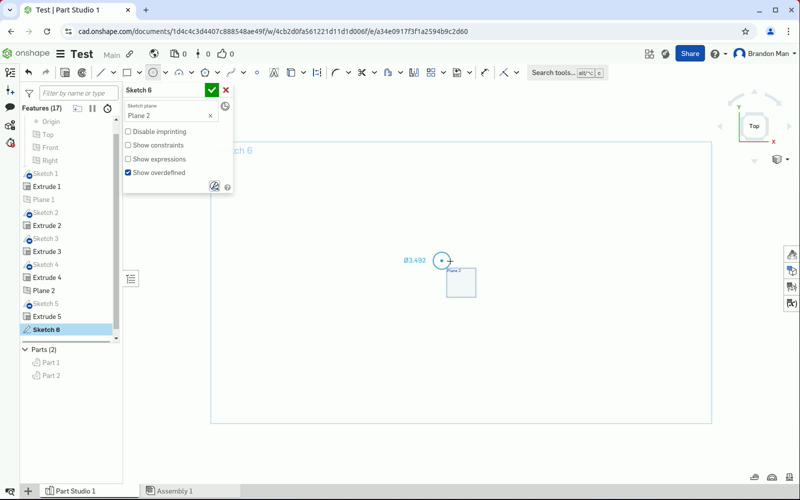
click(450, 260)
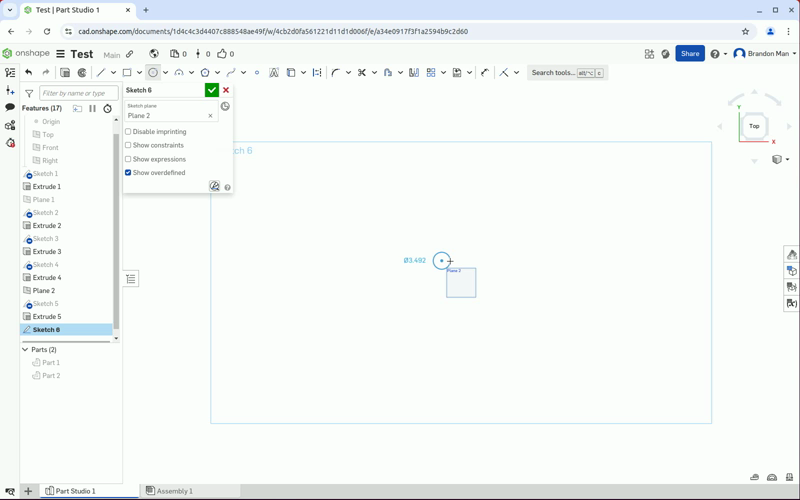
key(esc)
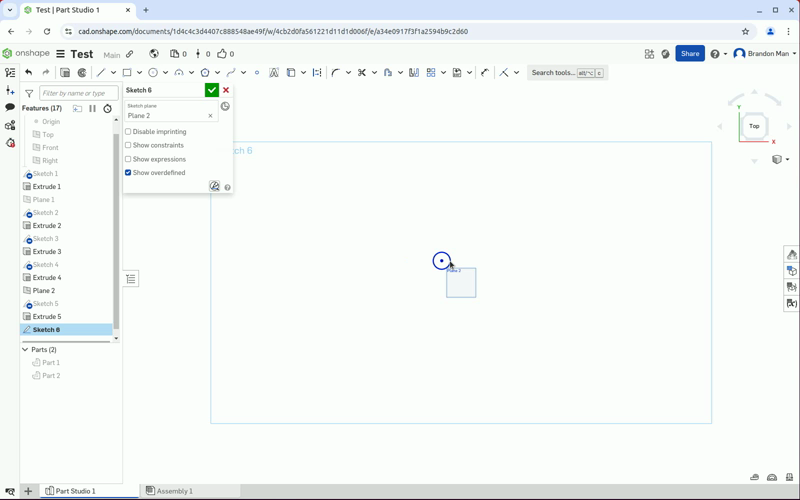
mouse_move(440, 258)
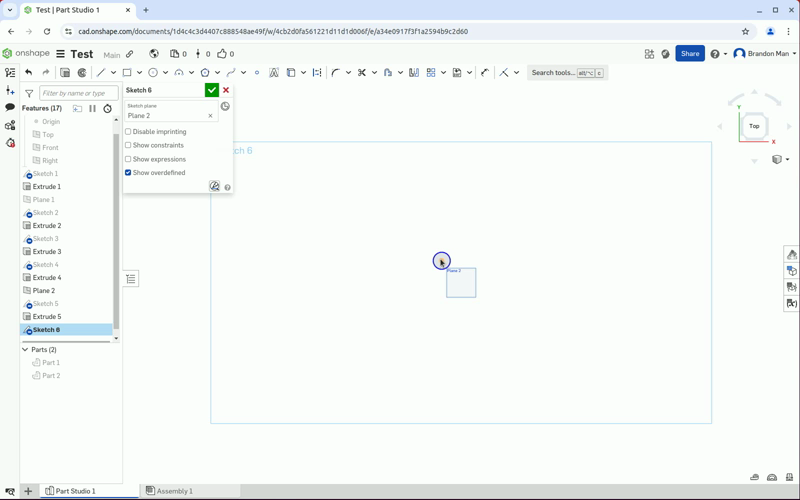
scroll(6)
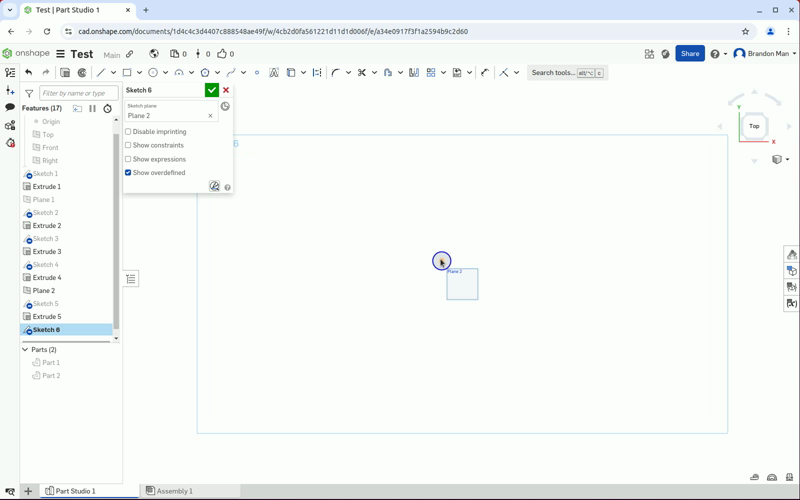
scroll(6)
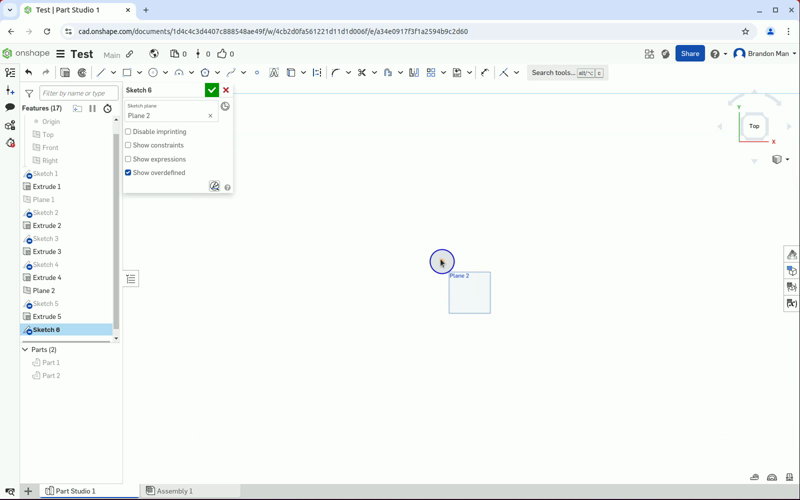
scroll(6)
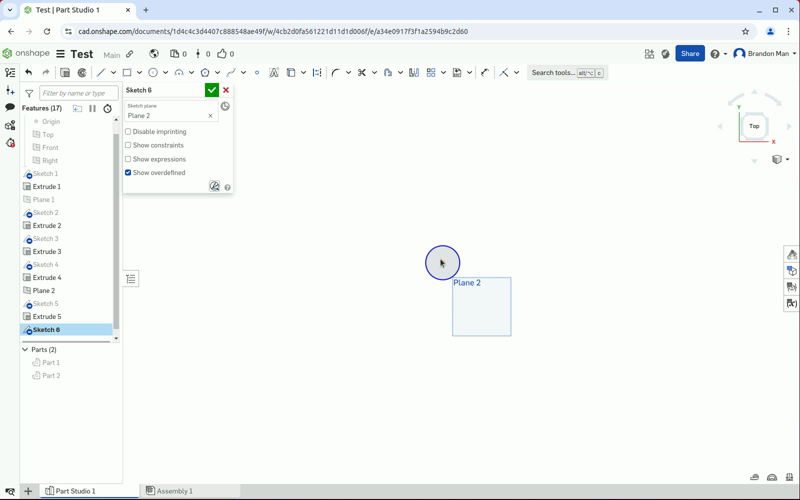
scroll(6)
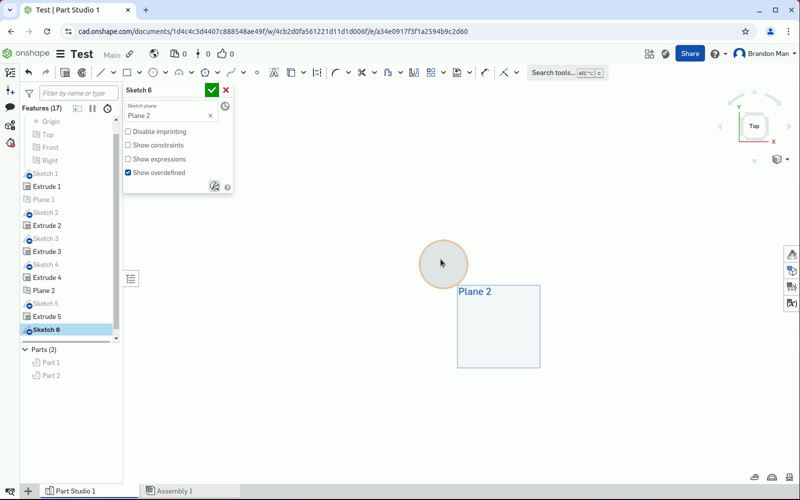
scroll(6)
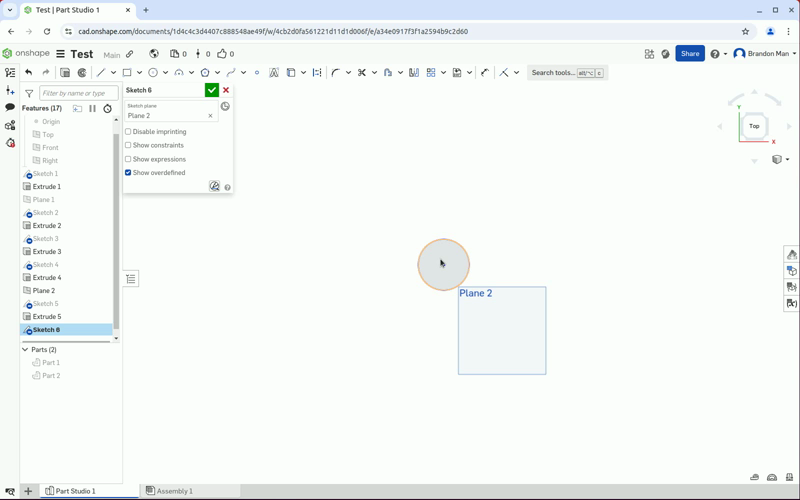
scroll(6)
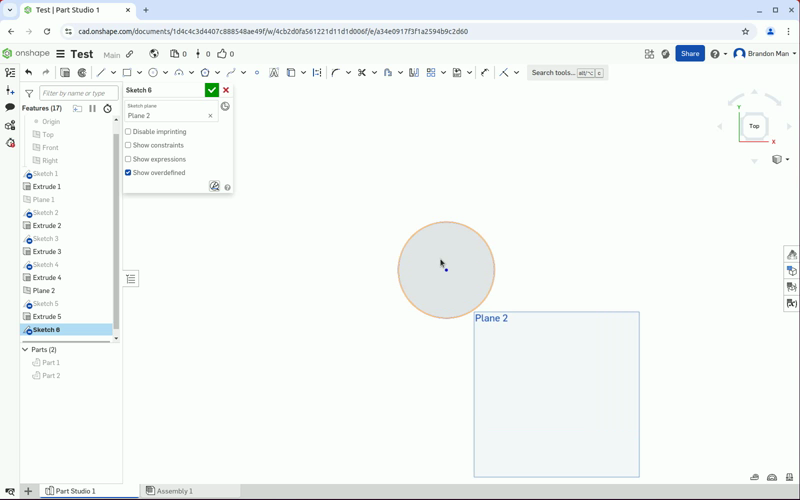
scroll(6)
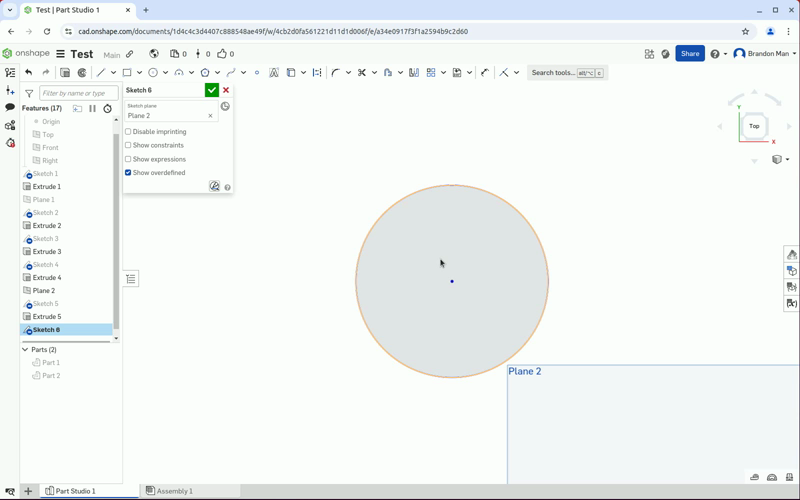
click(440, 258)
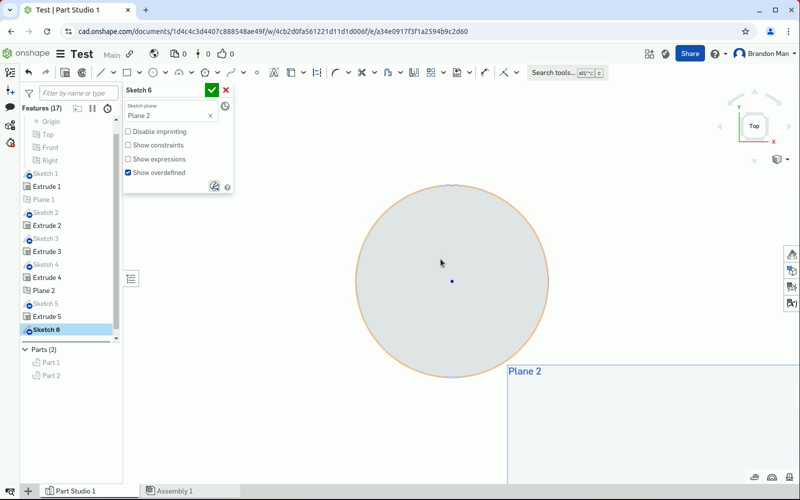
scroll(-6)
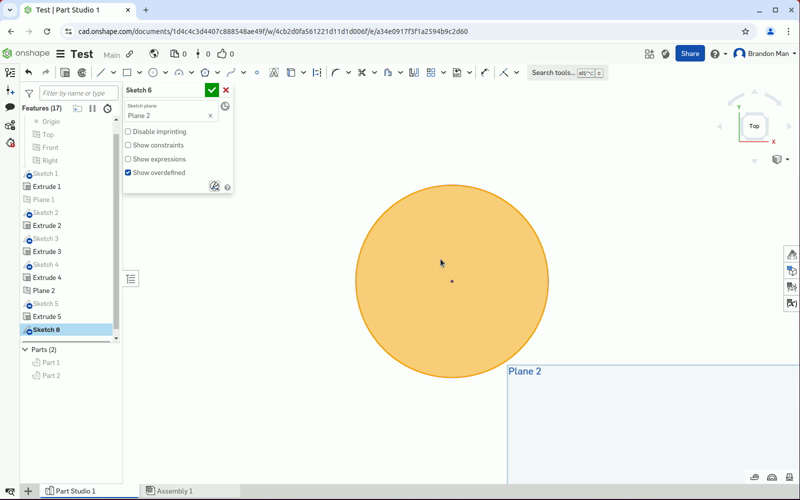
scroll(-6)
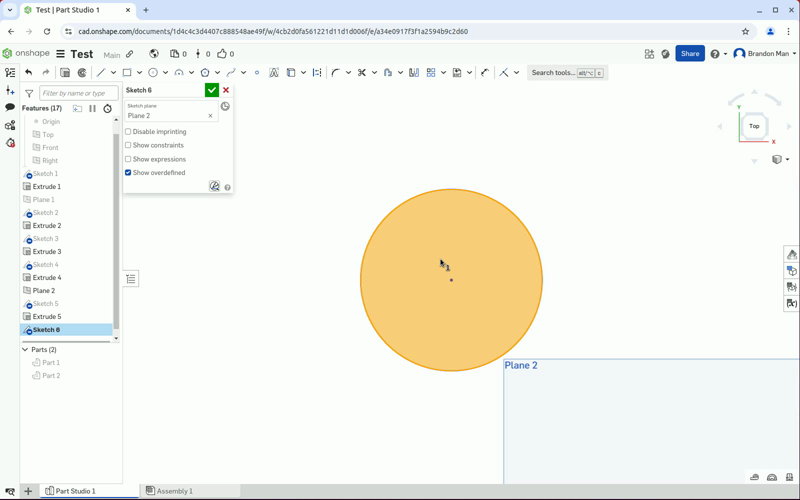
scroll(-6)
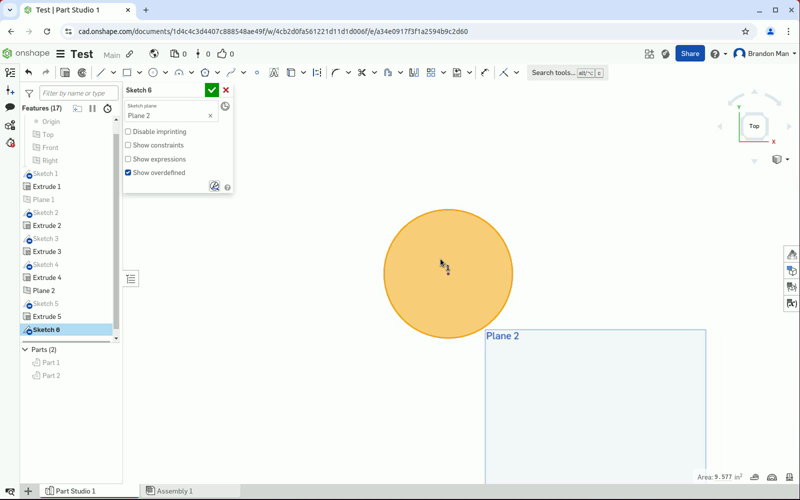
scroll(-6)
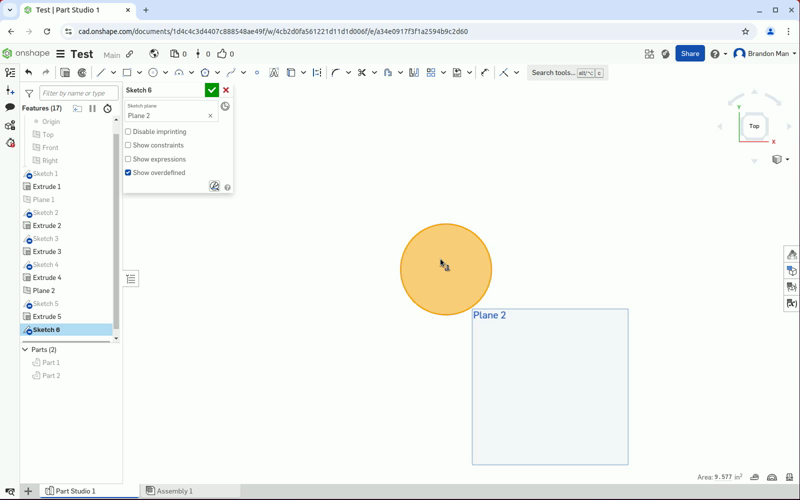
scroll(-6)
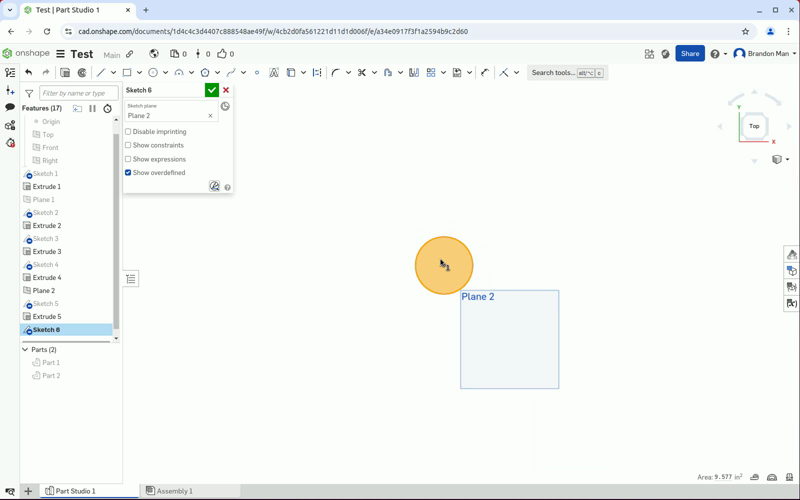
scroll(-6)
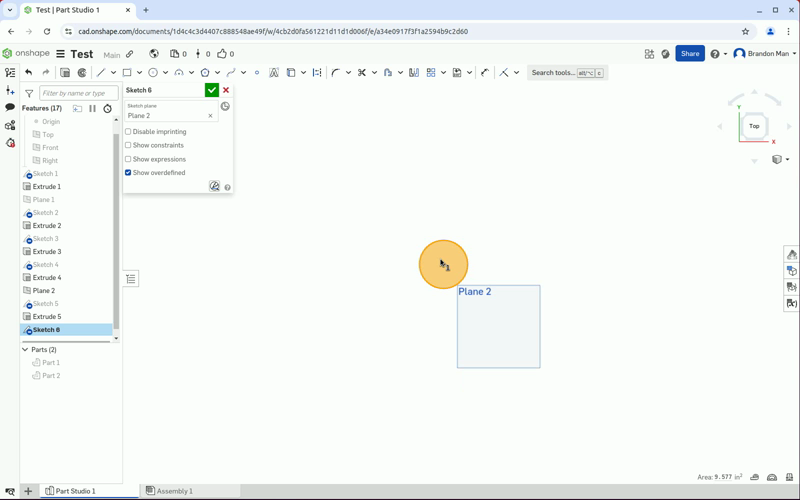
scroll(-6)
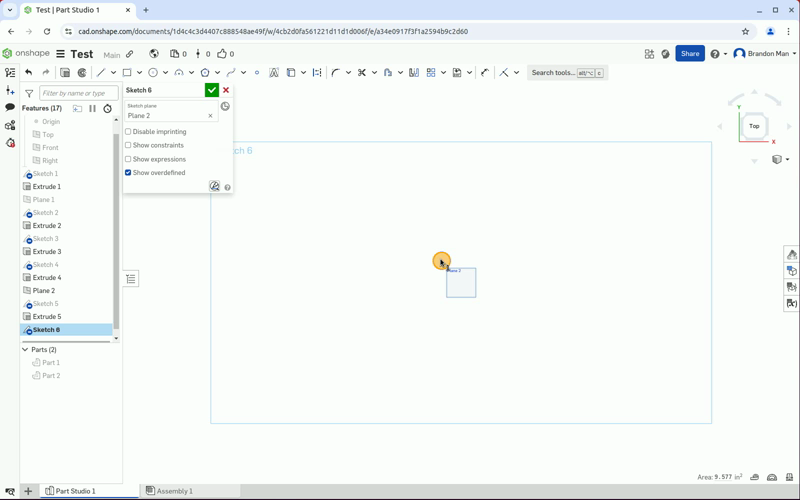
mouse_move(73, 352)
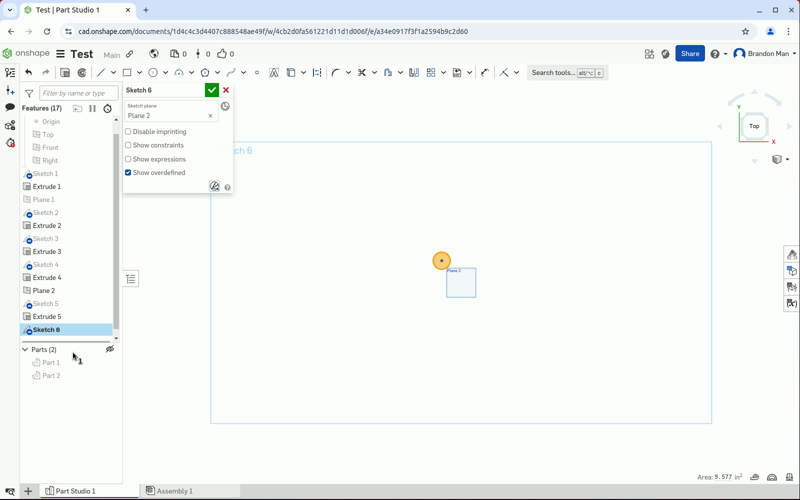
key(shift+y)
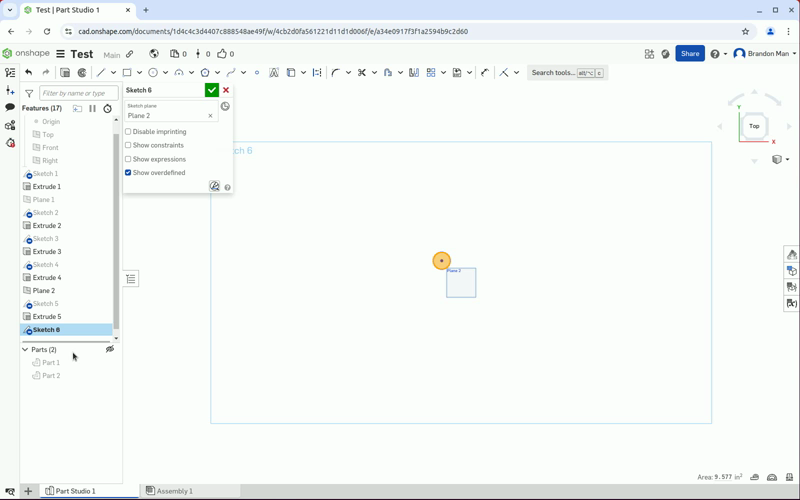
key(shift+e)
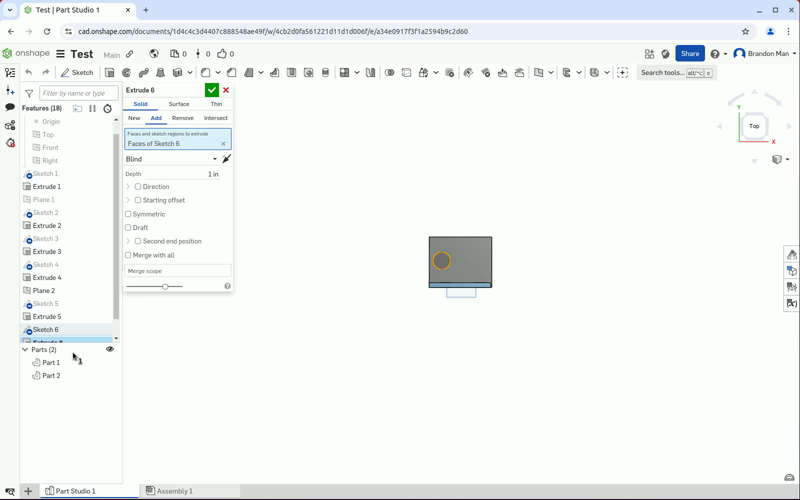
mouse_move(143, 106)
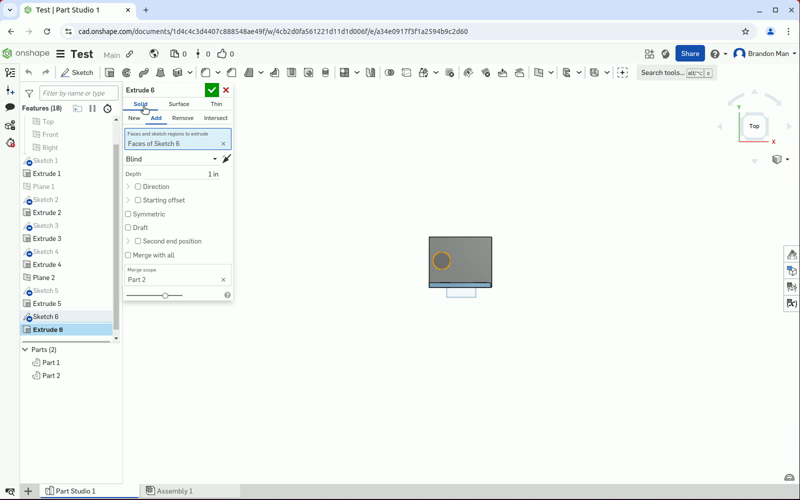
click(143, 106)
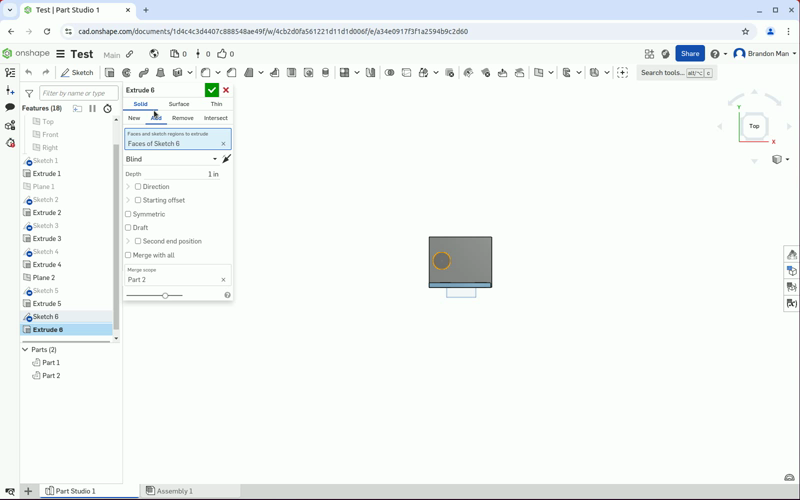
mouse_move(186, 120)
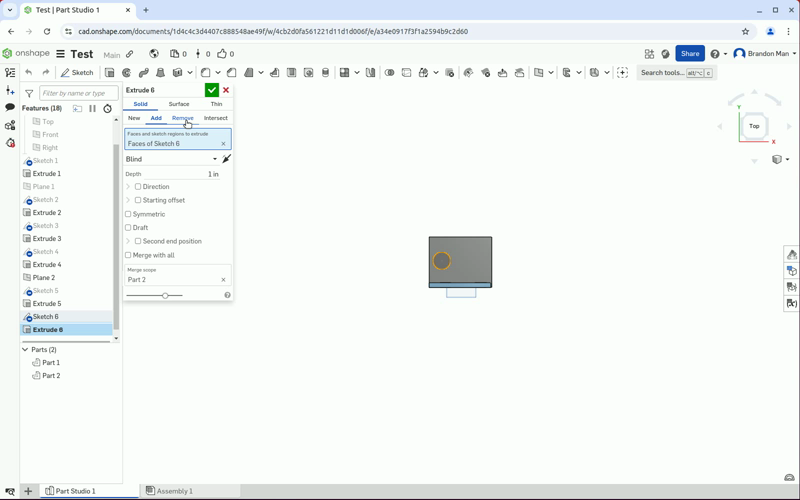
click(186, 120)
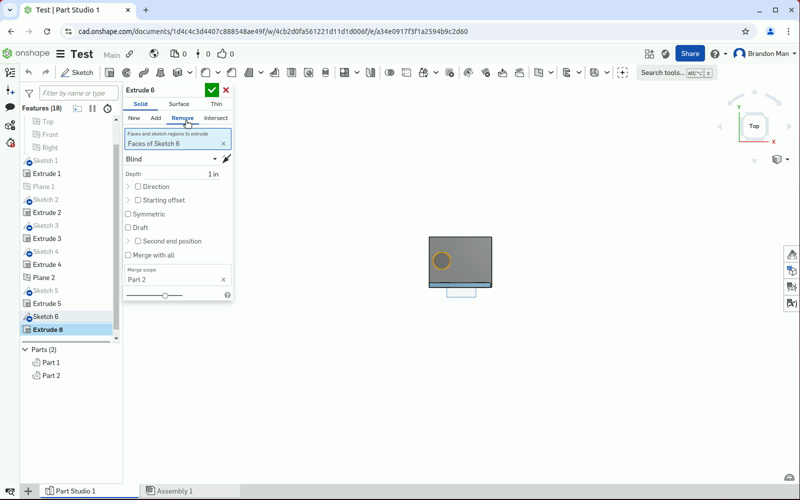
key(tab, 4)
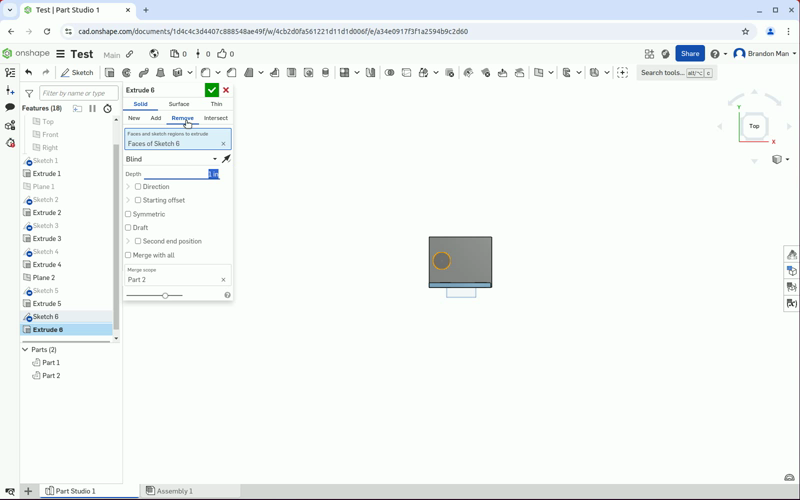
text(12.758)
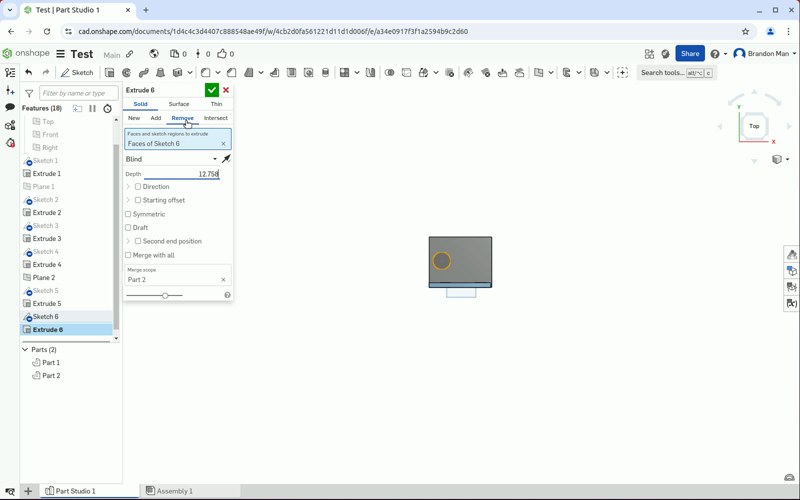
key(tab, 6)
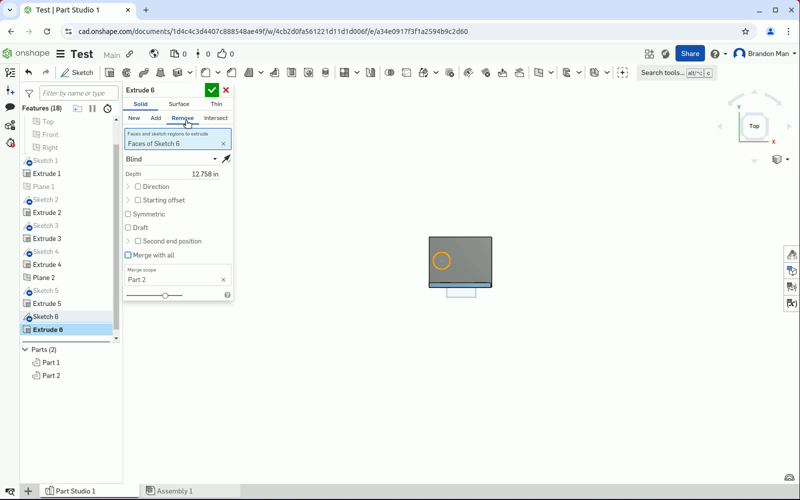
key(space)
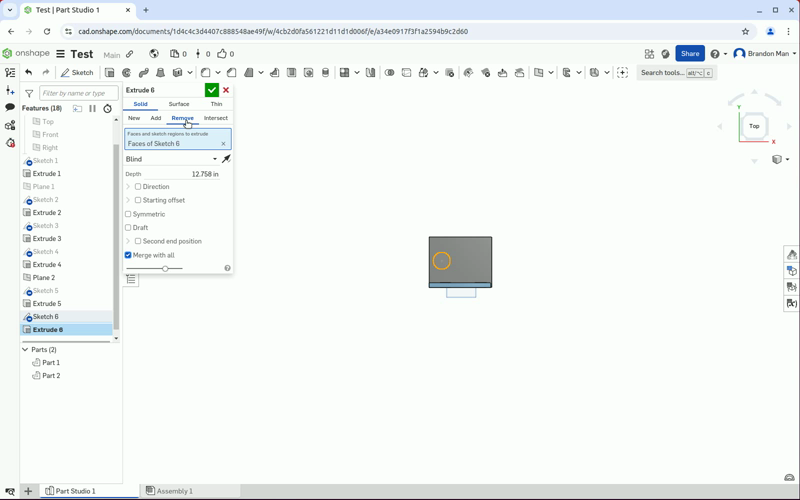
key(enter)
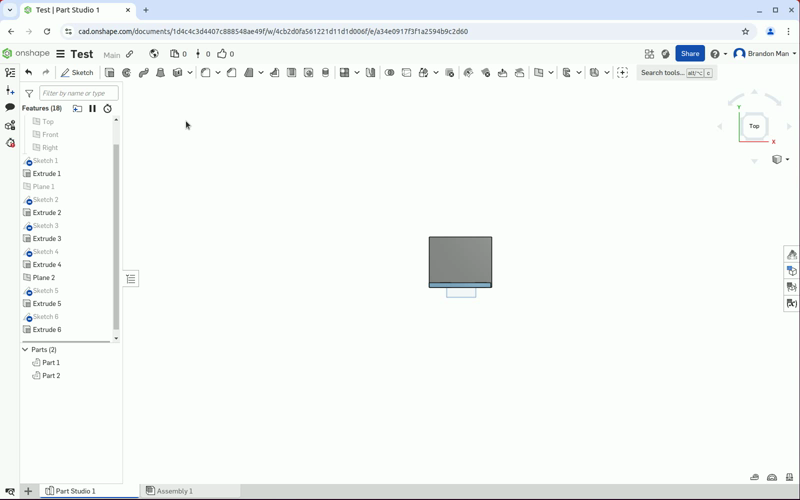
key(shift+h)
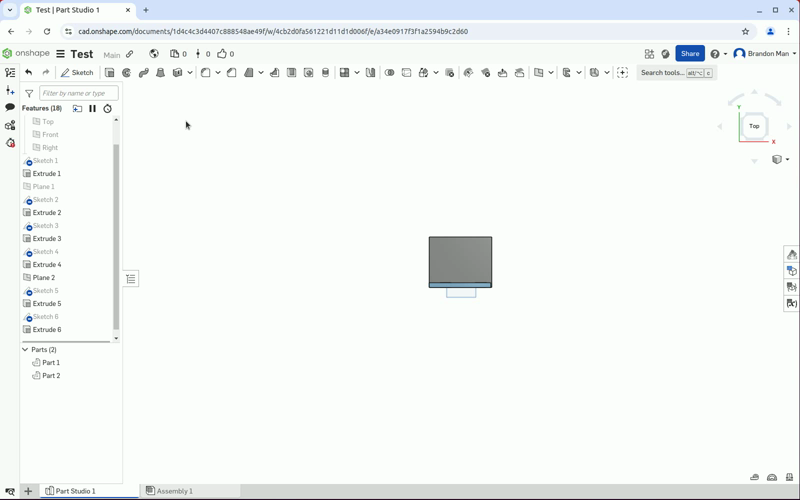
key(shift+h)
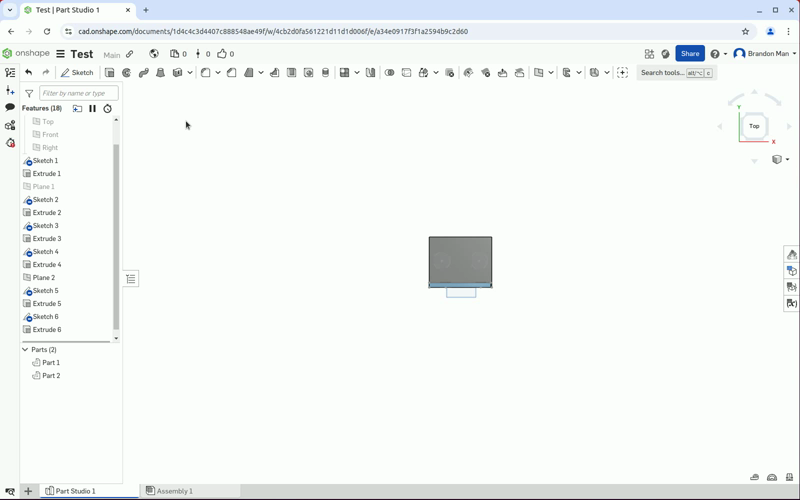
key(shift+7)
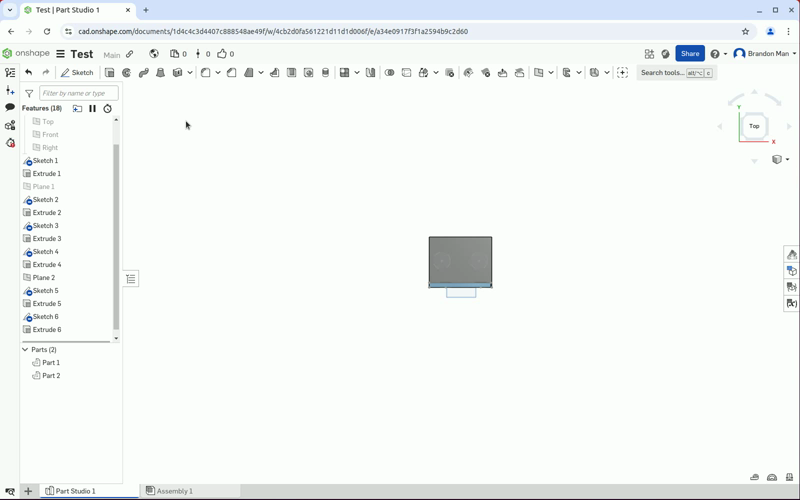
key(up, 3)
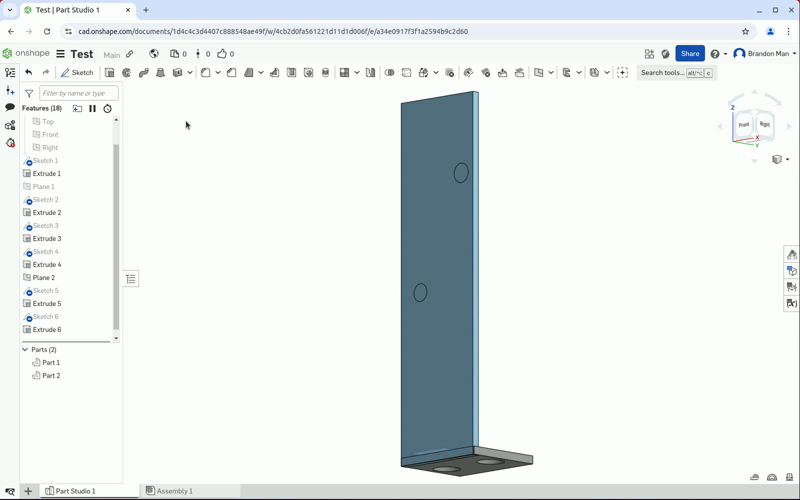
key(left, 3)
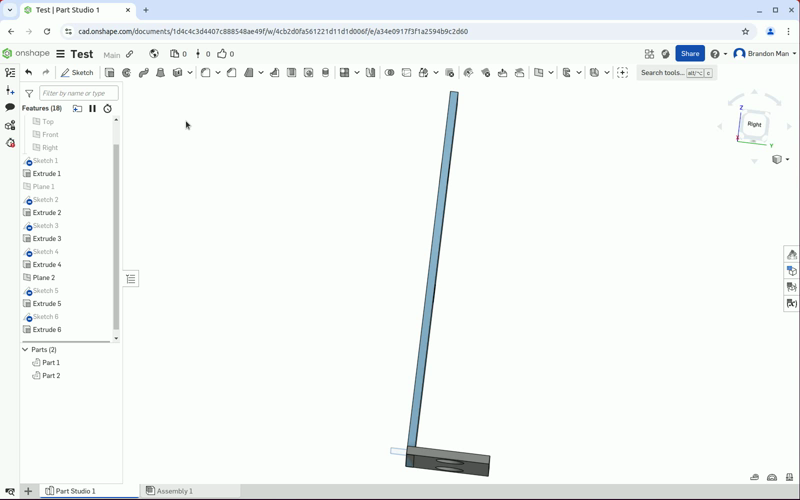
key(right, 3)
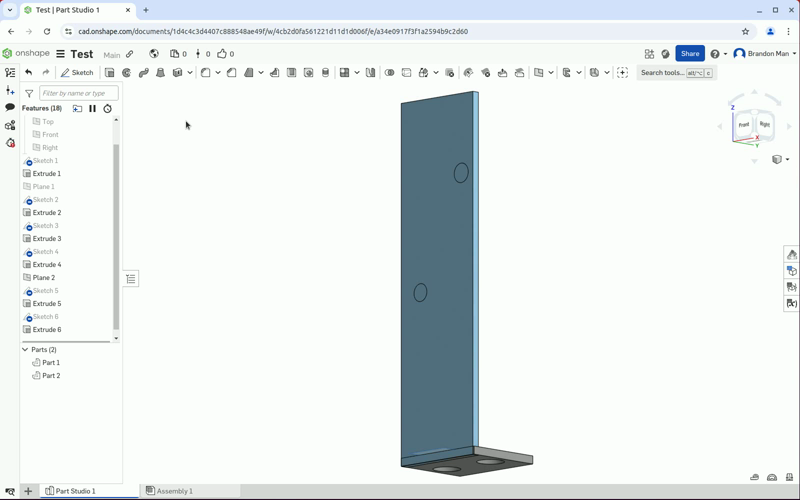
key(down, 3)
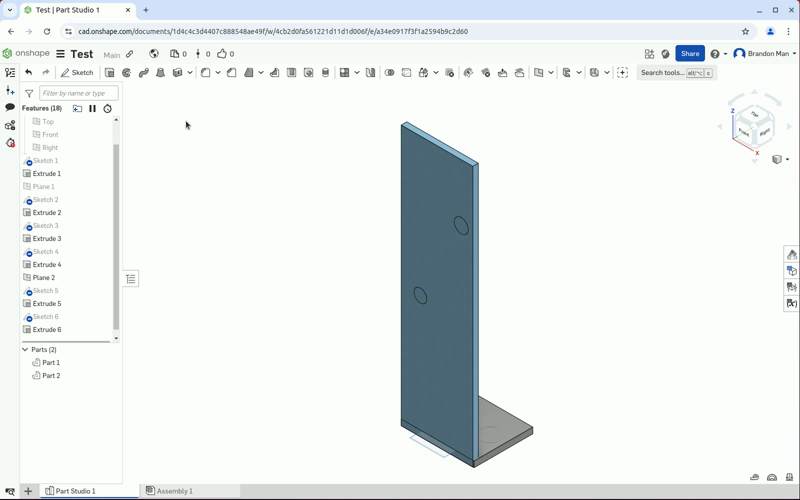
mouse_move(69, 163)
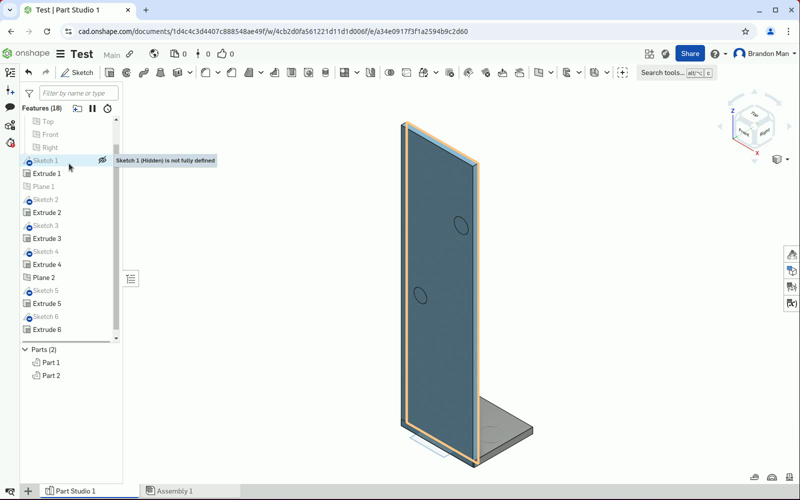
click(69, 163)